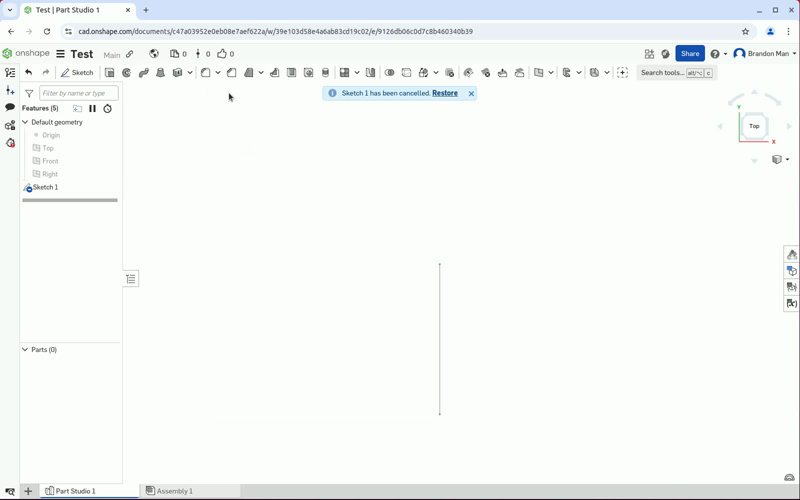
key(shift+h)
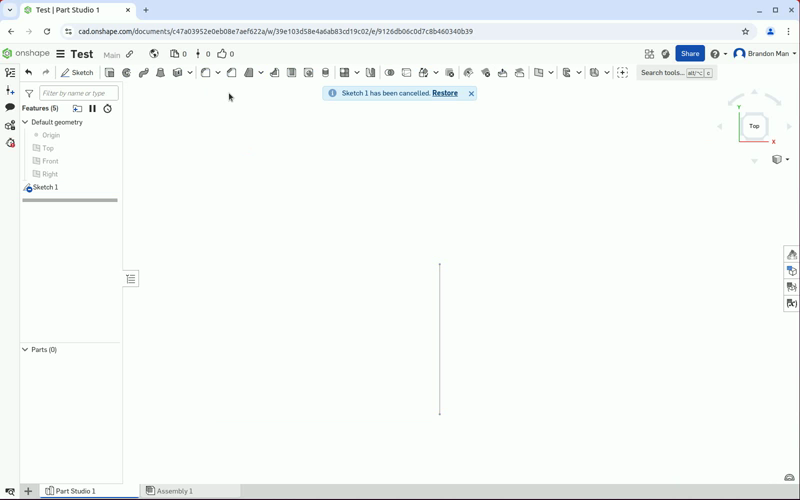
key(shift+s)
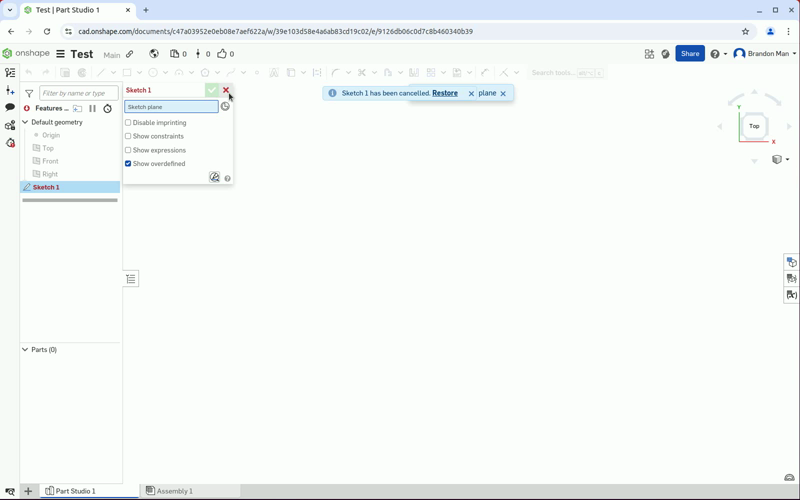
mouse_move(73, 150)
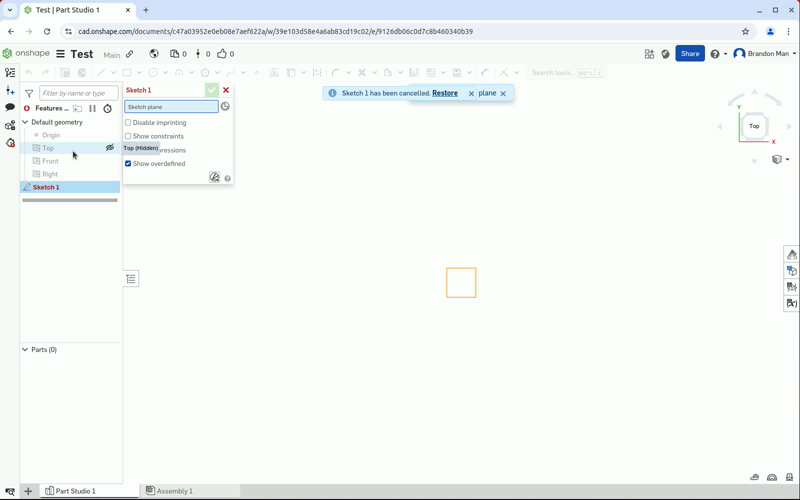
click(73, 150)
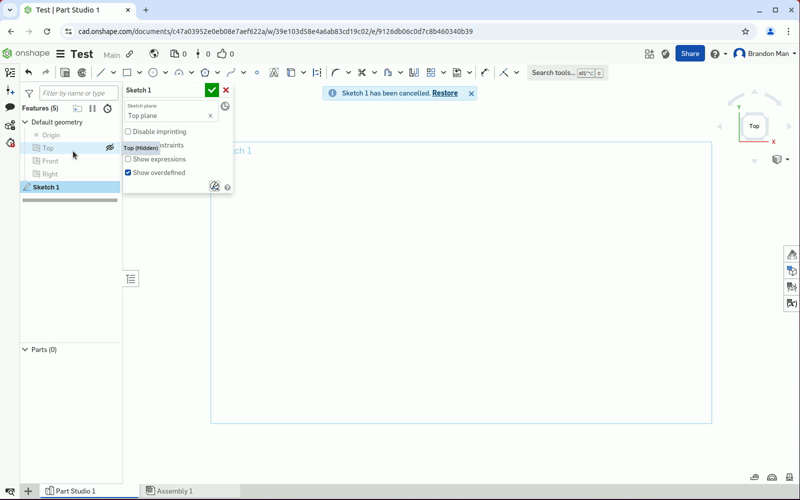
mouse_move(73, 352)
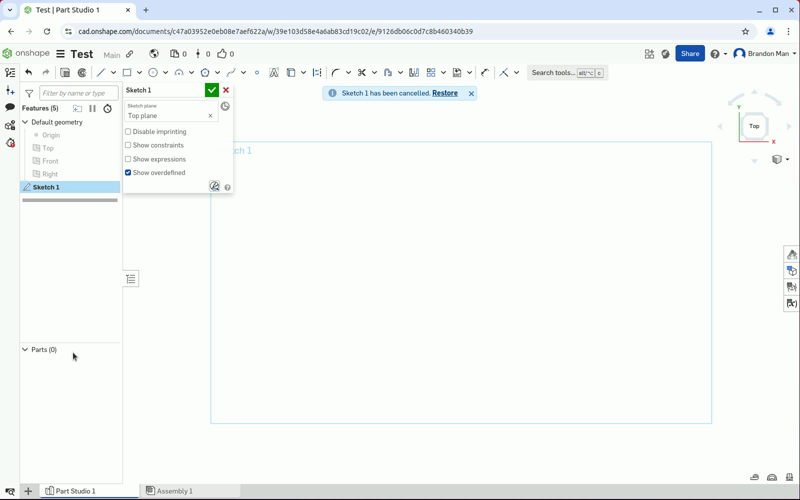
key(y)
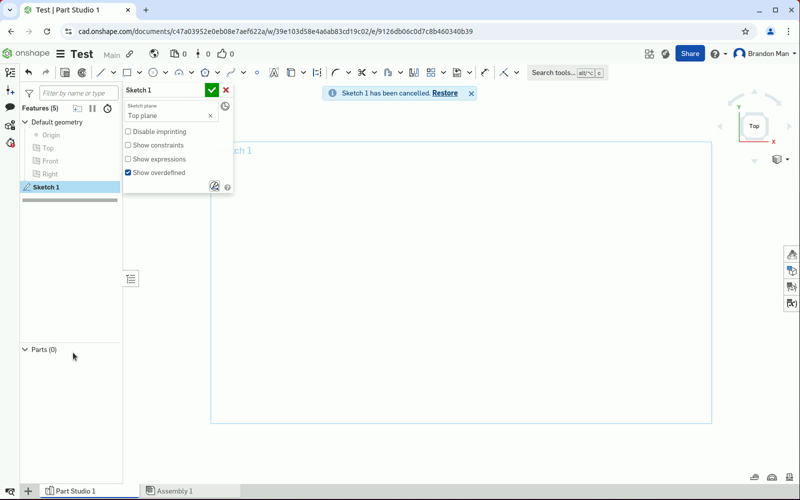
key(c)
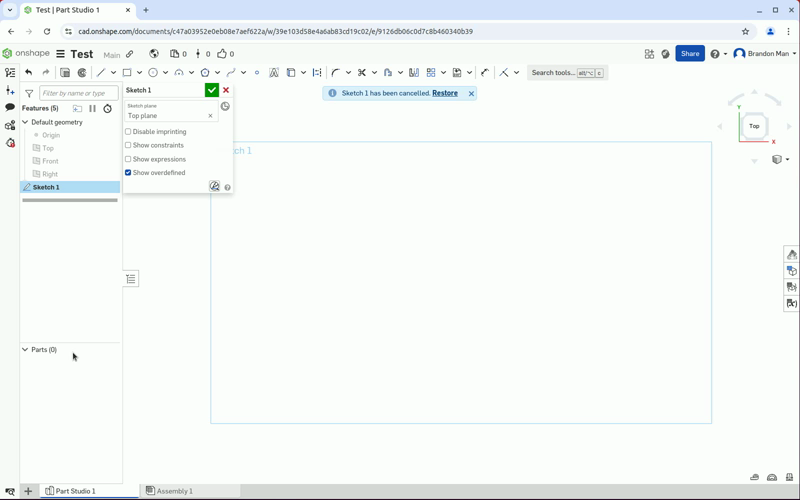
key_down(shift)
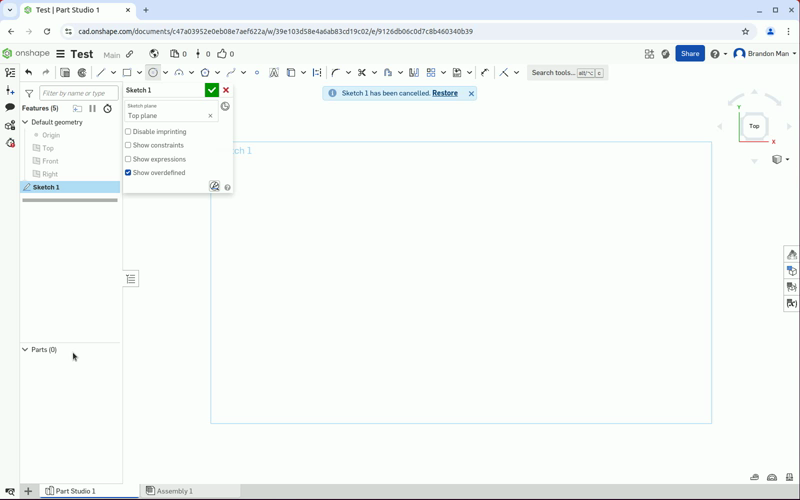
mouse_move(461, 282)
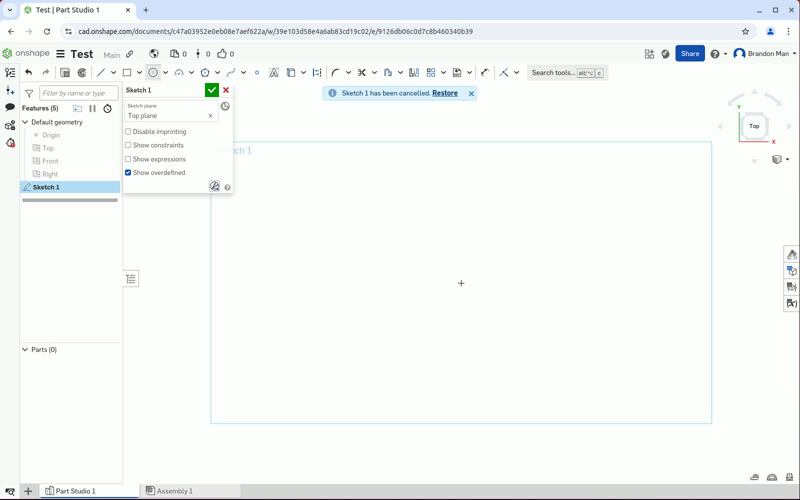
click(461, 282)
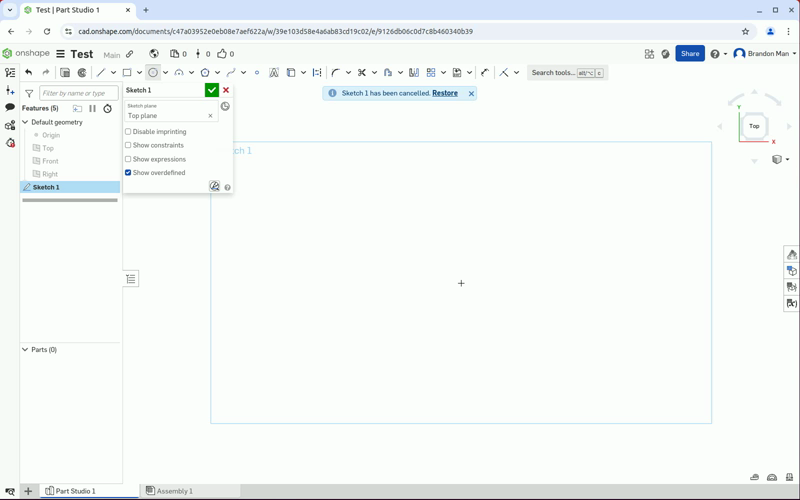
key_up(shift)
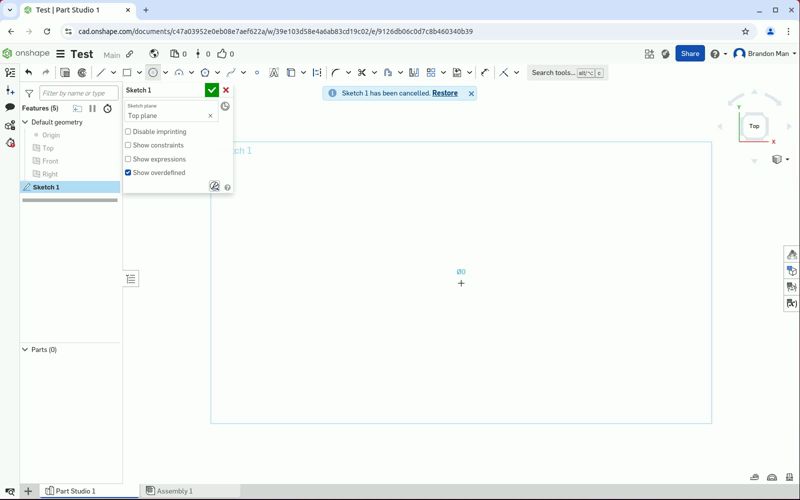
mouse_move(572, 282)
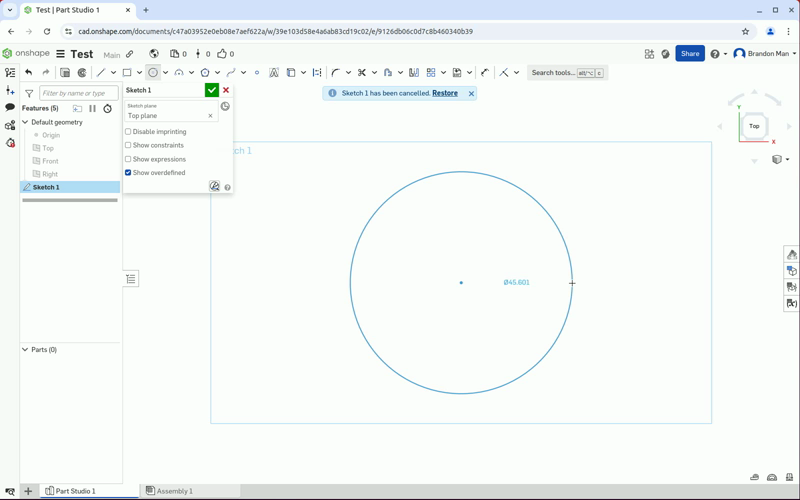
click(572, 282)
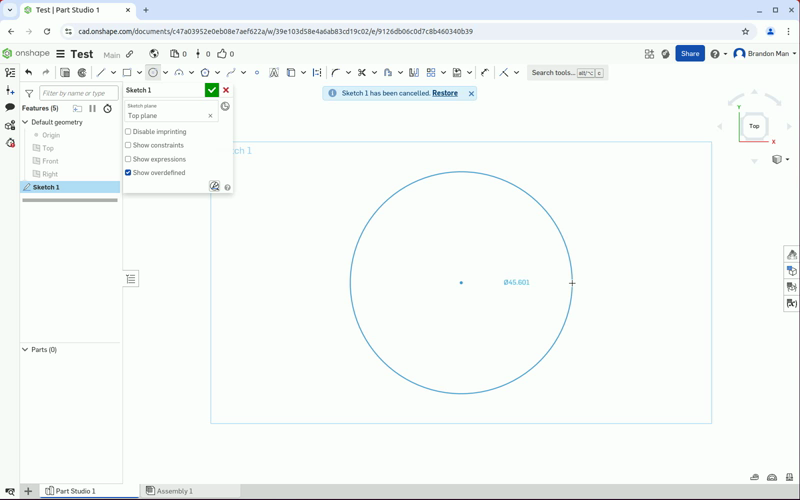
key(esc)
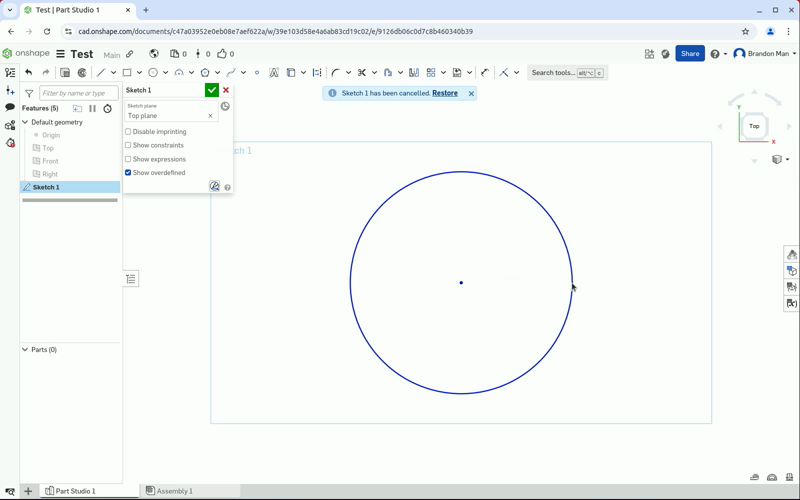
mouse_move(429, 214)
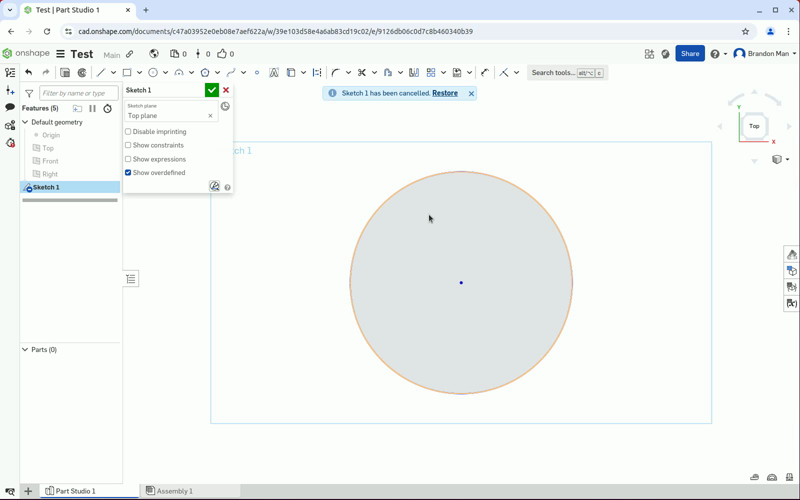
click(429, 214)
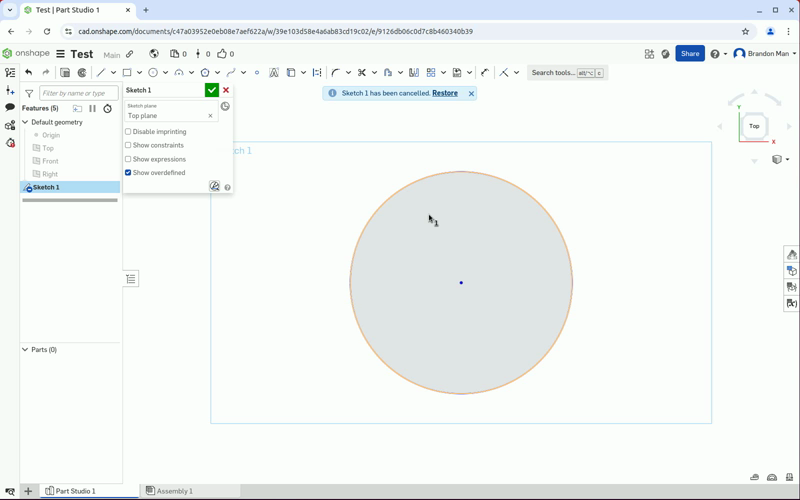
mouse_move(73, 352)
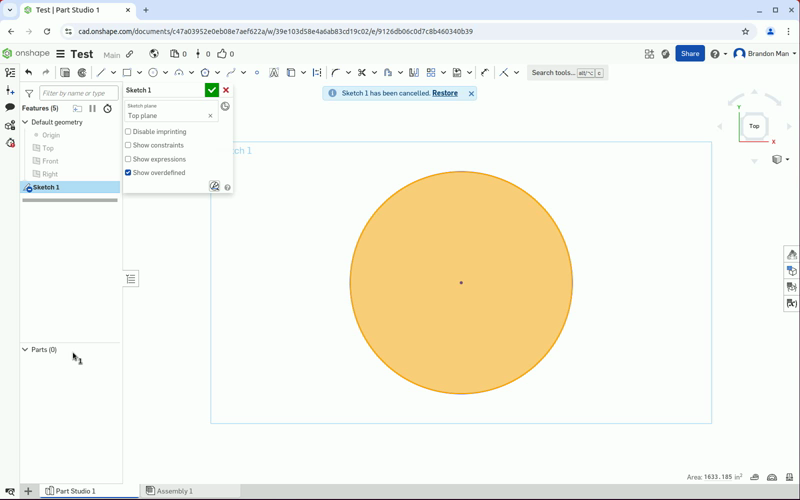
key(shift+y)
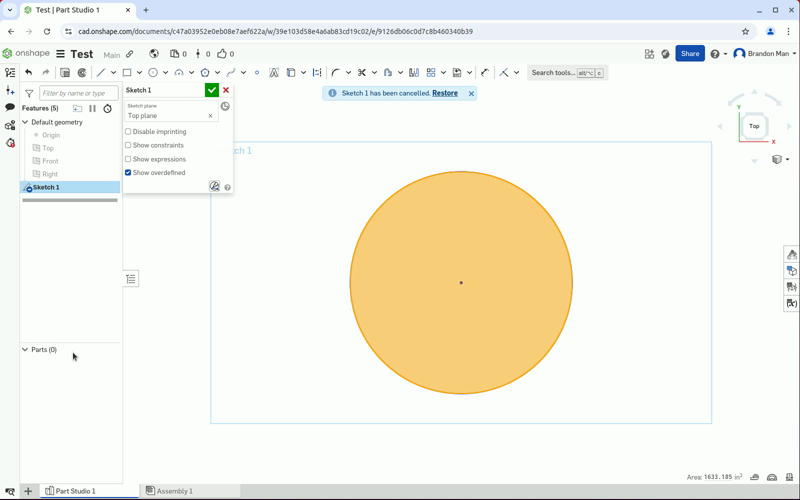
key(shift+e)
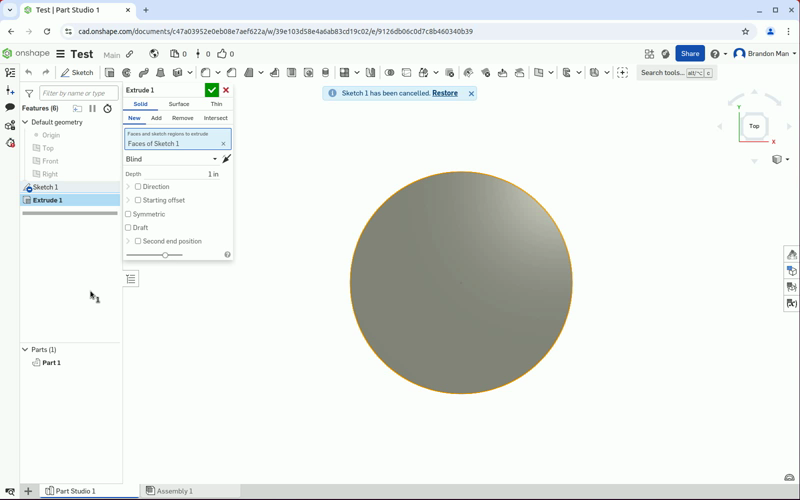
mouse_move(143, 106)
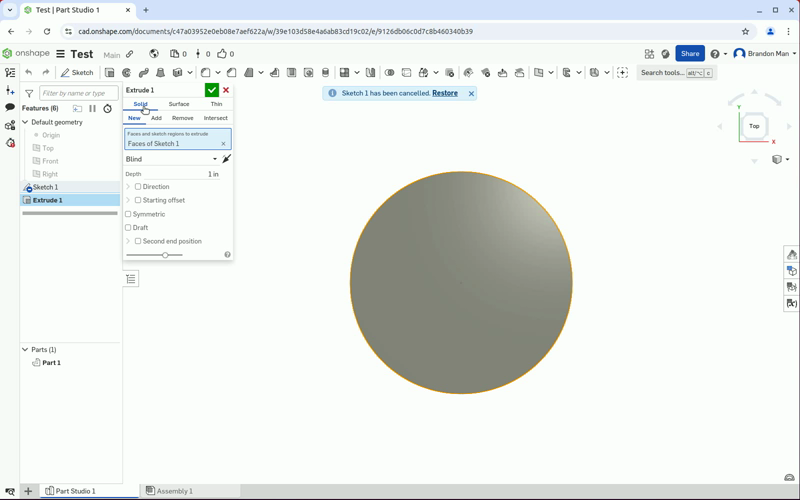
click(143, 106)
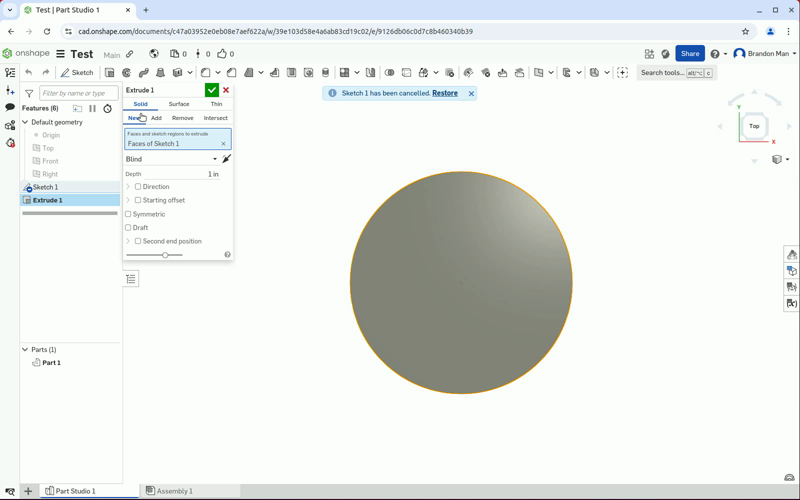
mouse_move(137, 120)
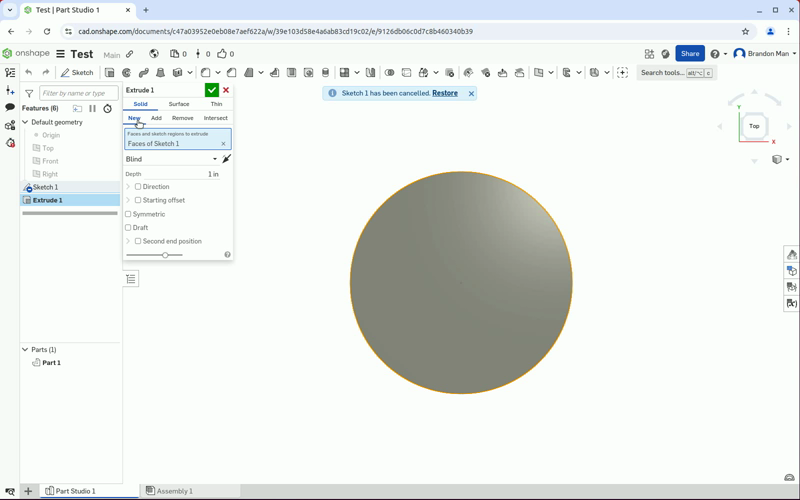
click(137, 120)
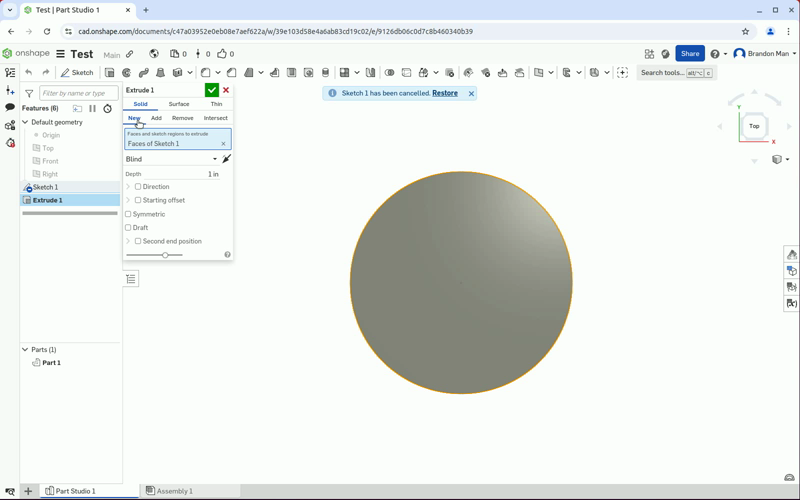
key(tab, 4)
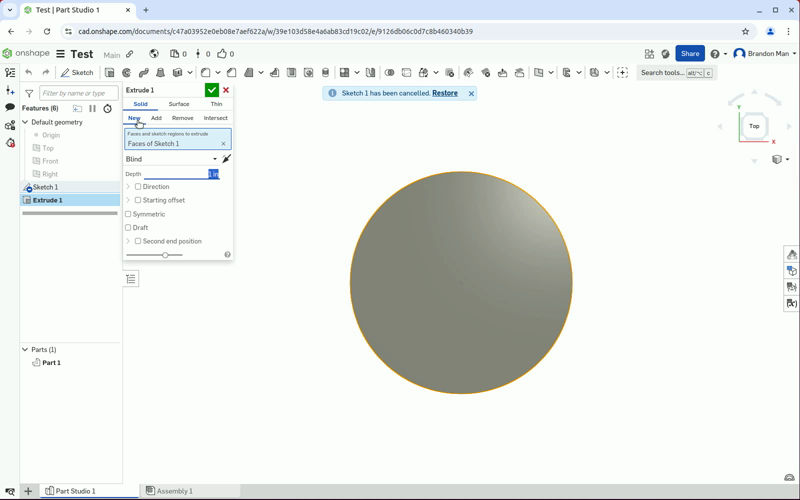
text(7.703)
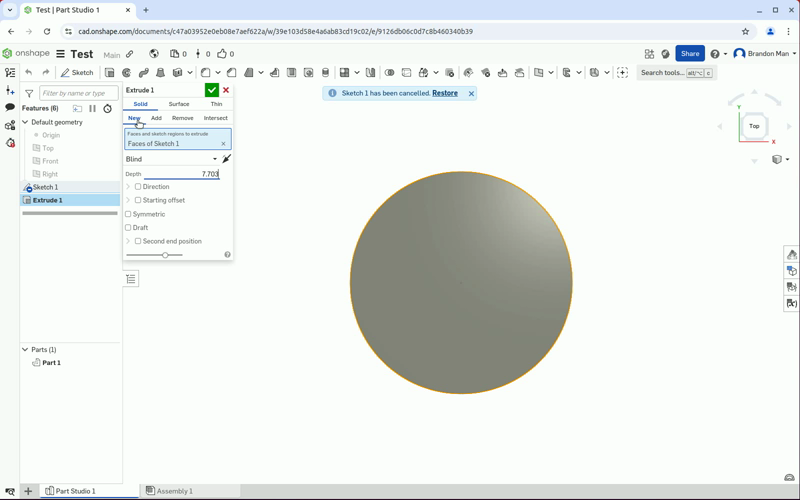
key(enter)
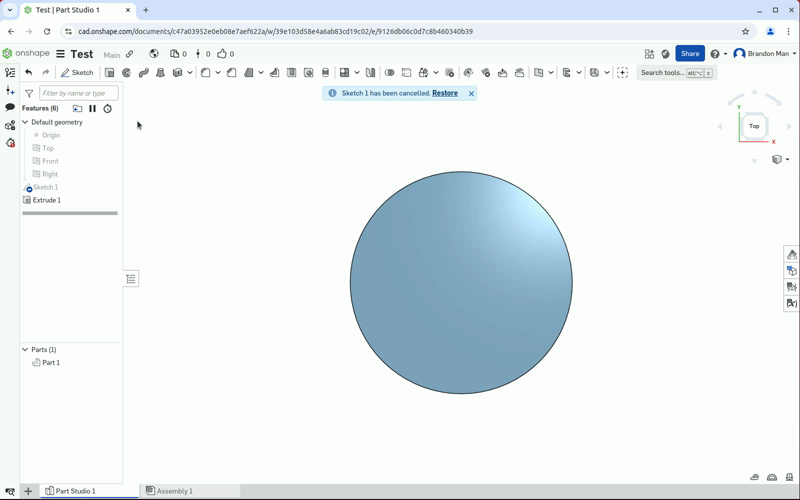
key(shift+h)
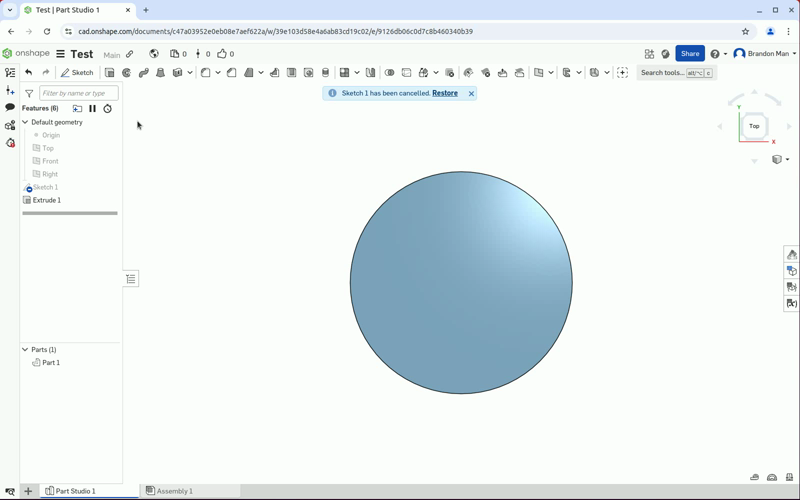
key(shift+h)
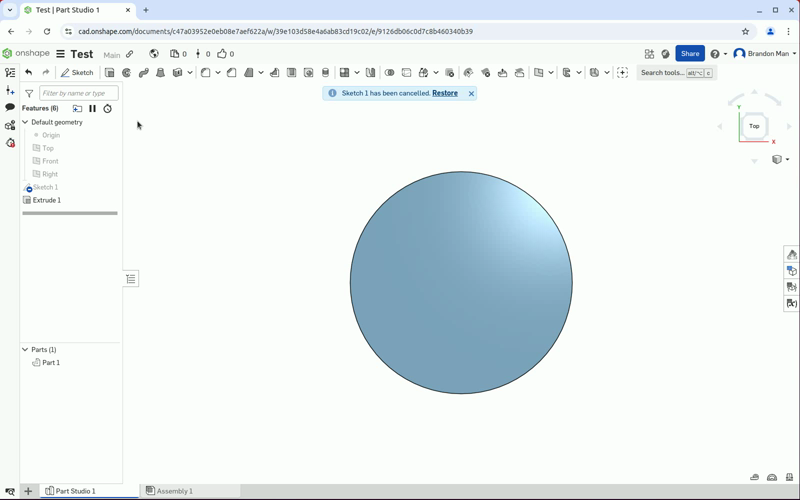
mouse_move(73, 189)
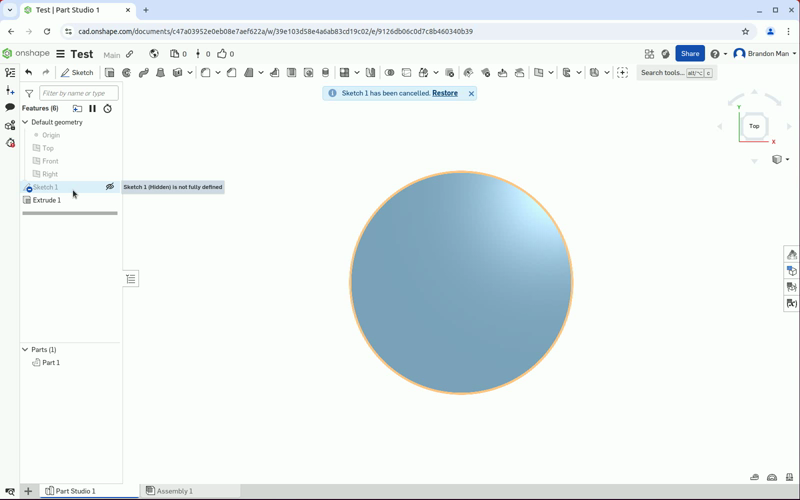
click(73, 189)
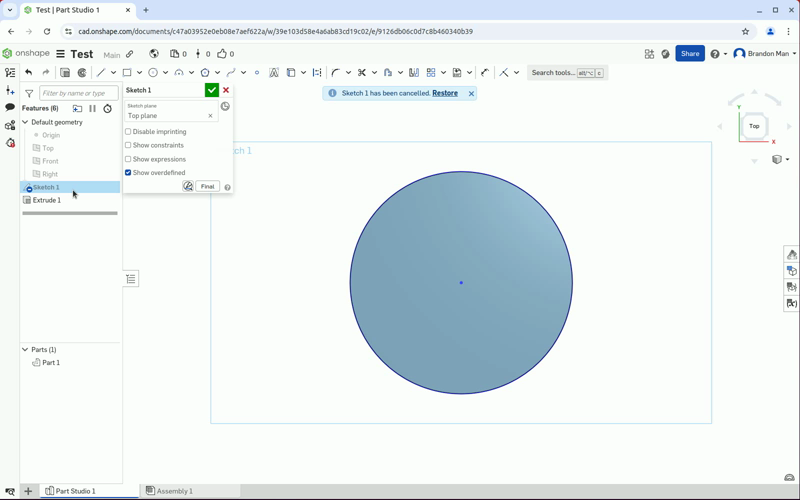
mouse_move(229, 92)
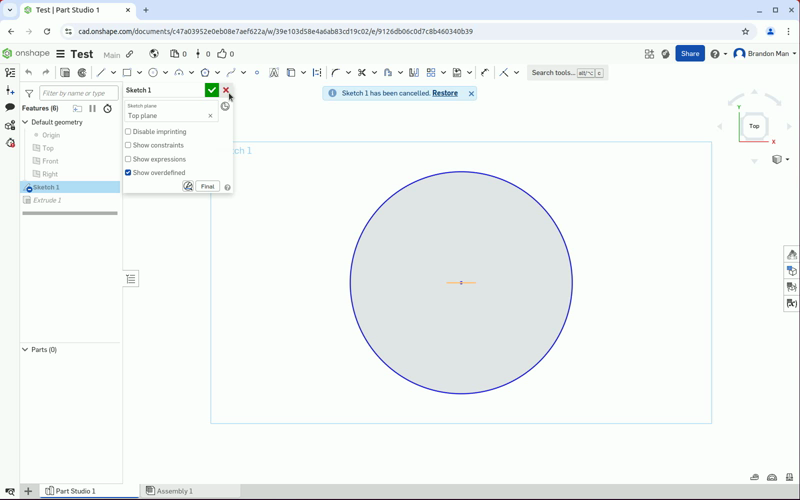
click(229, 92)
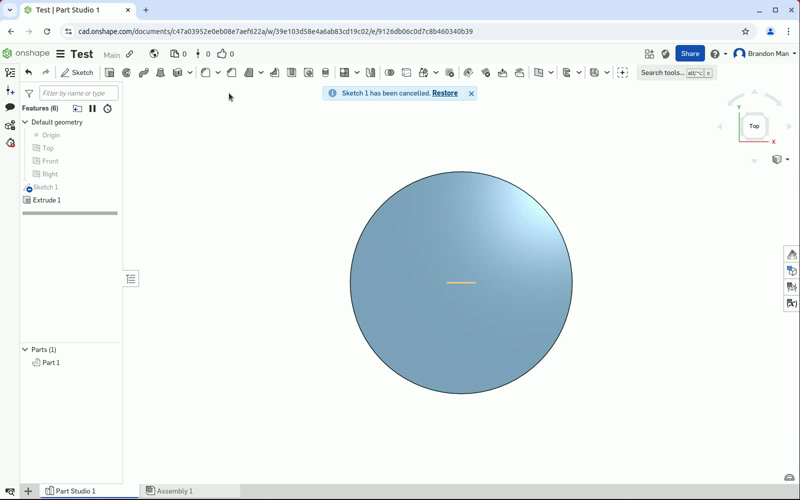
mouse_move(541, 75)
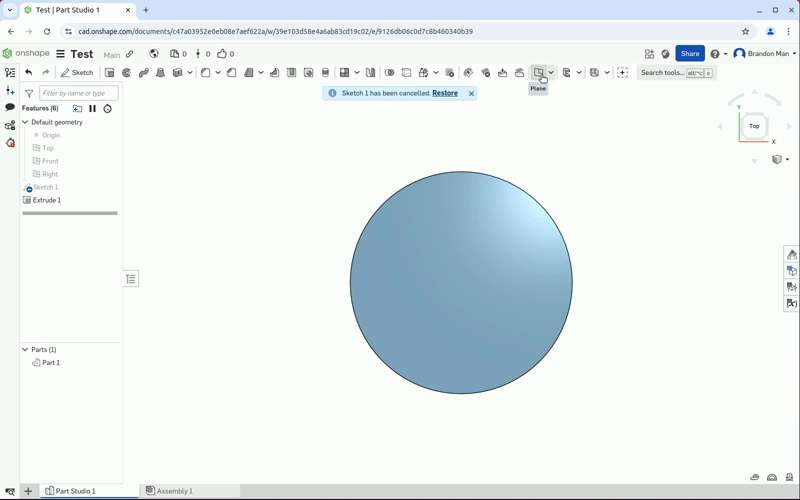
click(541, 75)
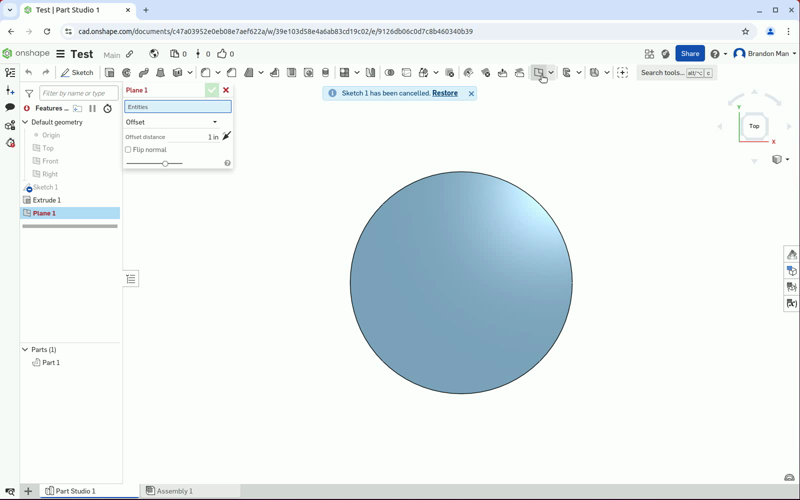
mouse_move(73, 150)
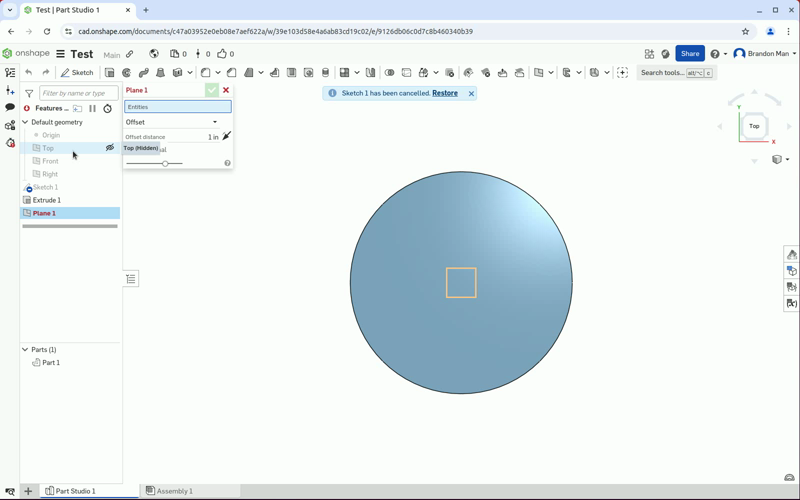
click(73, 150)
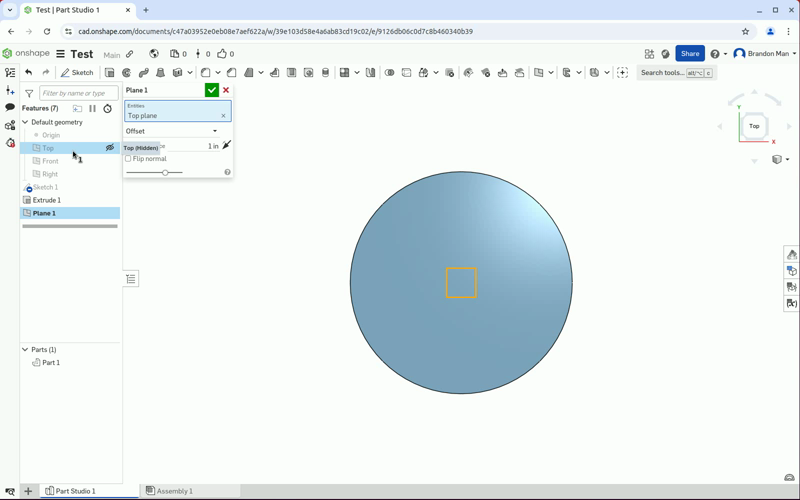
key(tab, 2)
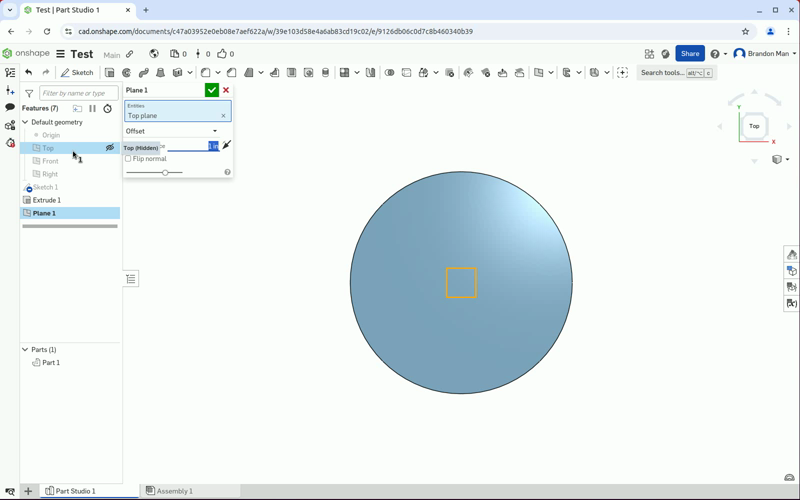
text(7.703)
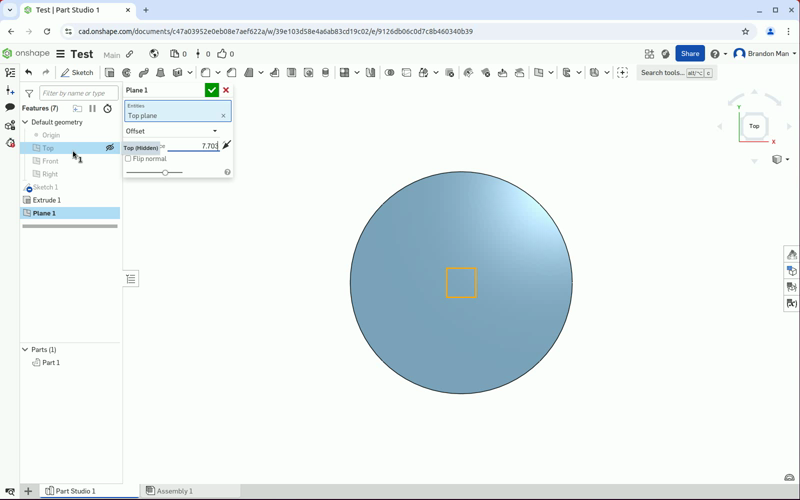
key(enter, 2)
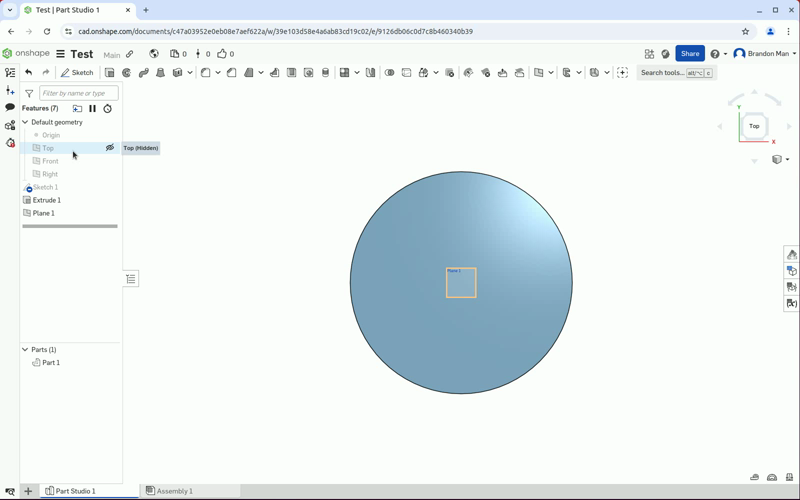
key(shift+s)
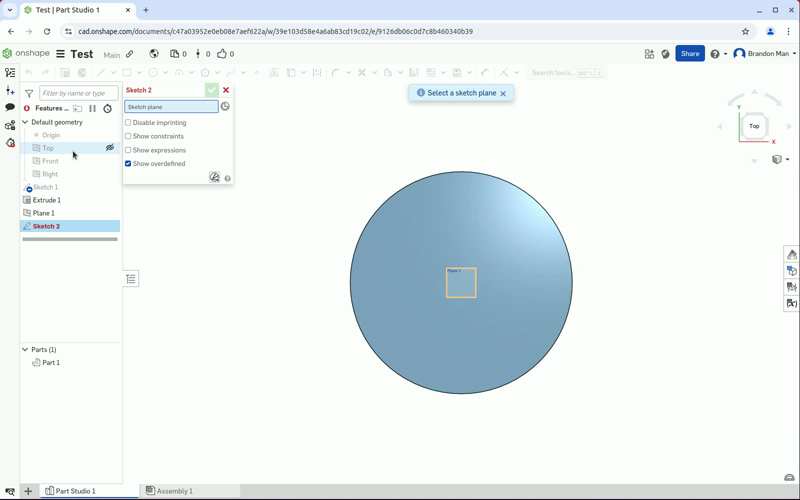
mouse_move(73, 215)
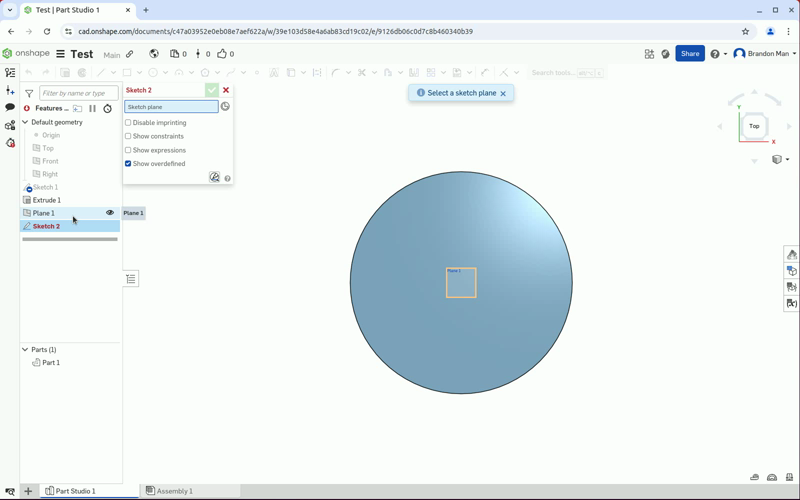
click(73, 215)
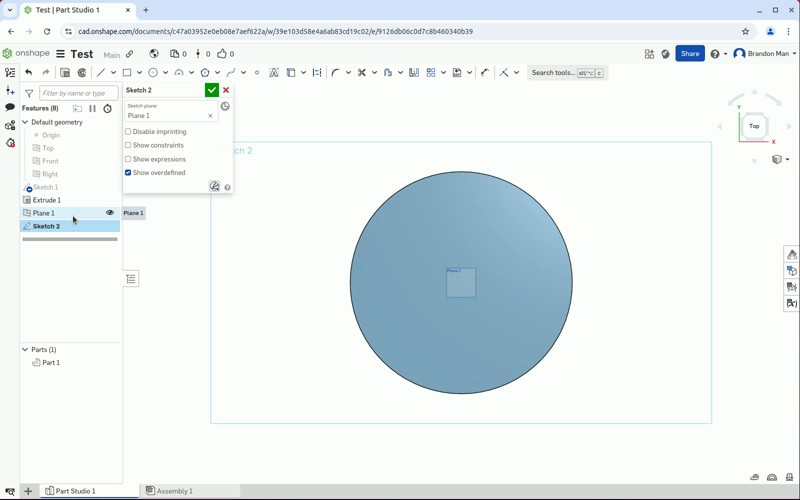
mouse_move(73, 352)
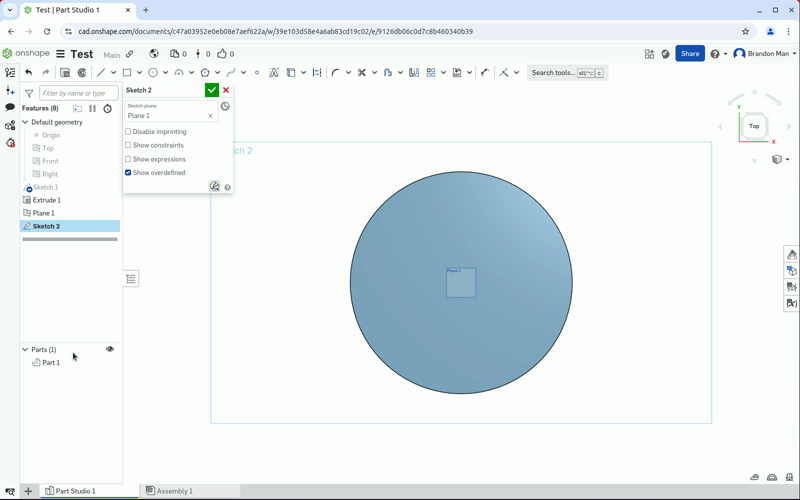
key(y)
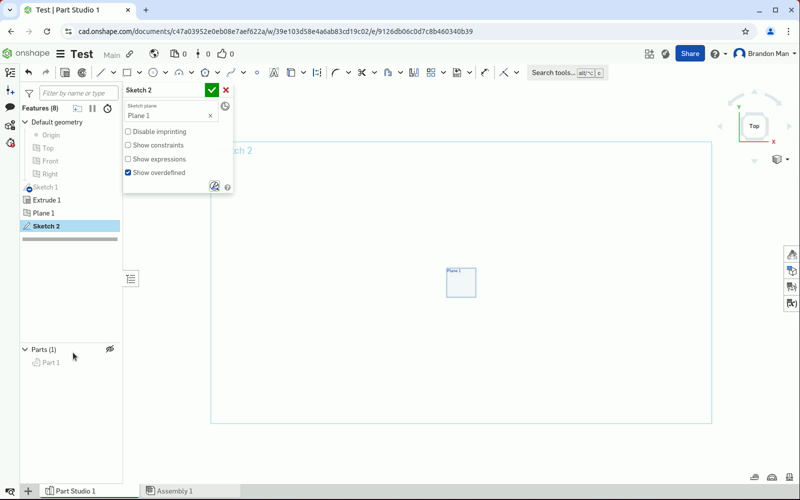
key(c)
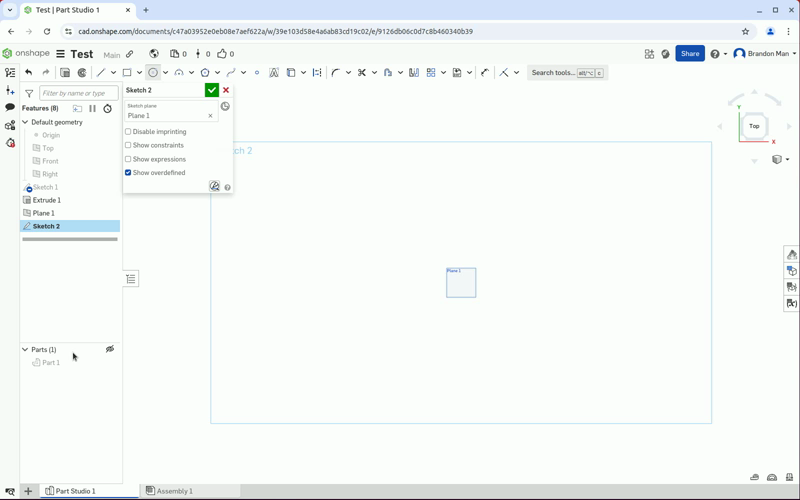
key_down(shift)
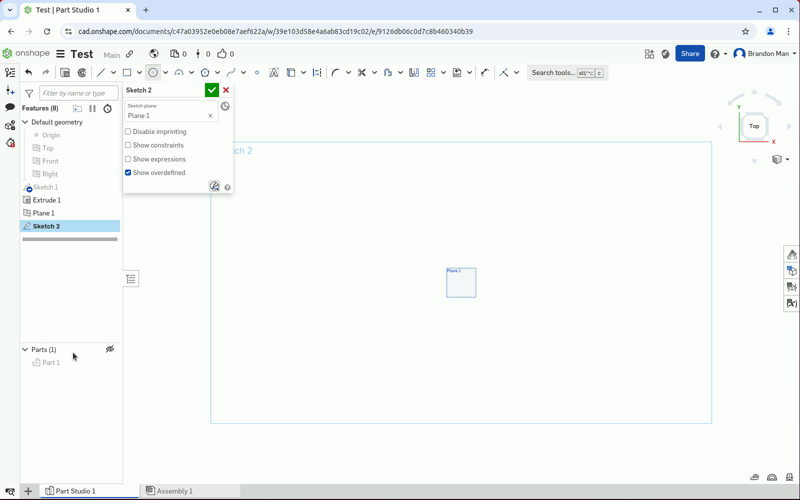
mouse_move(461, 186)
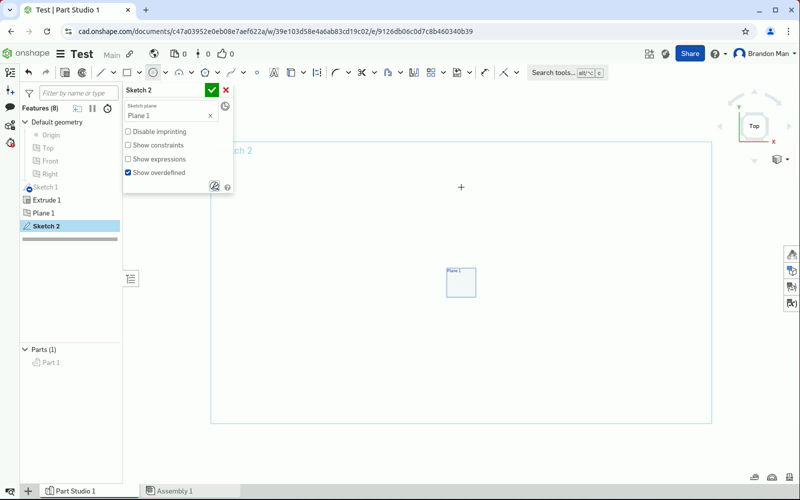
click(461, 186)
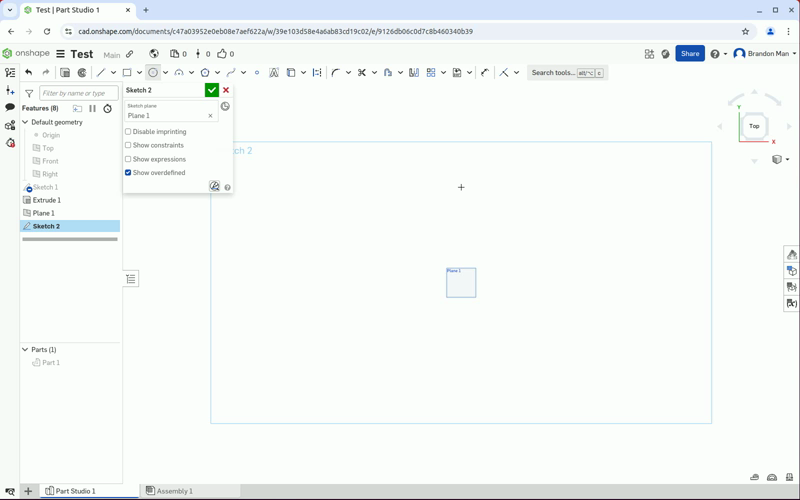
key_up(shift)
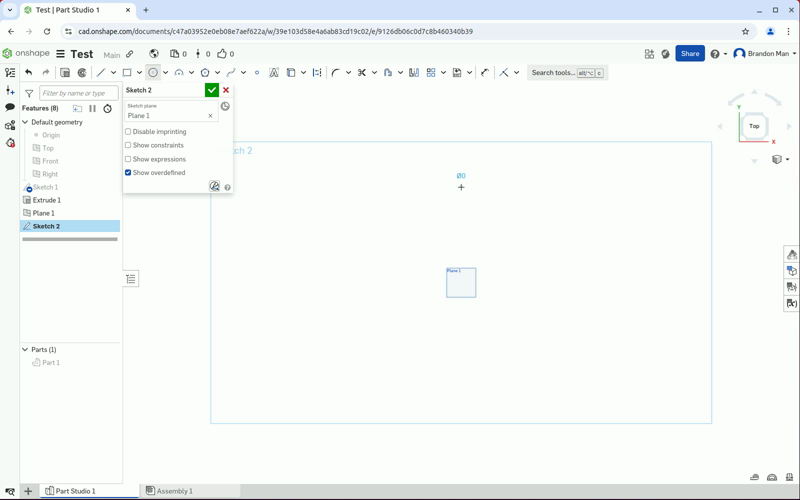
mouse_move(471, 186)
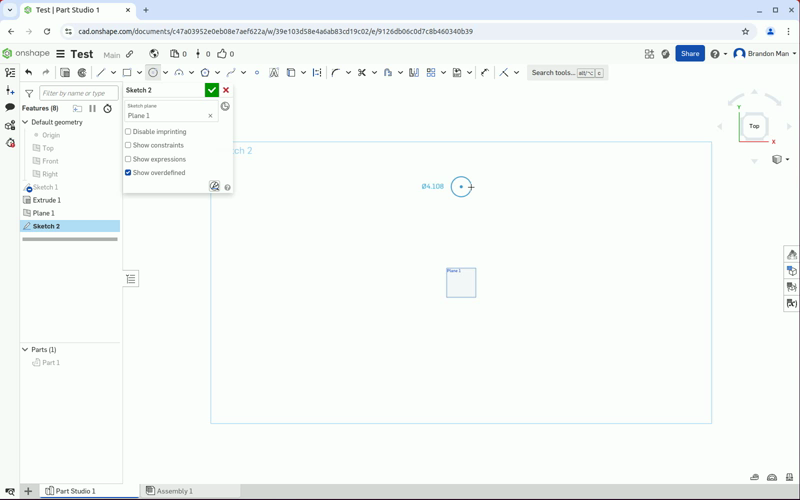
click(471, 186)
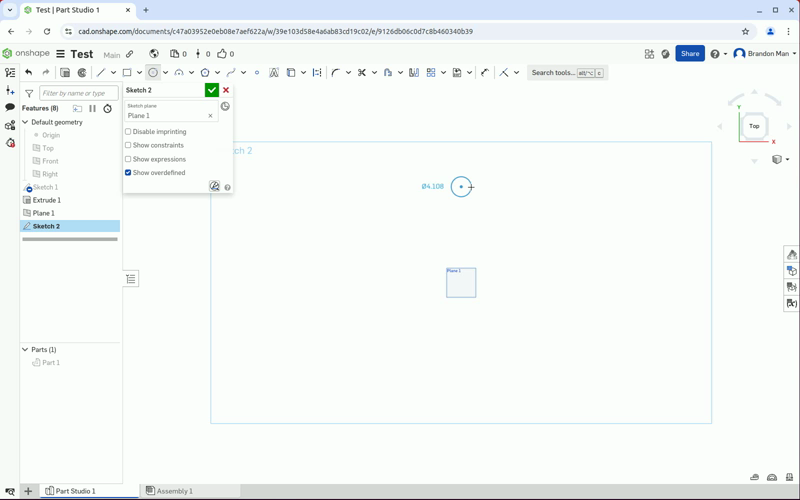
key(esc)
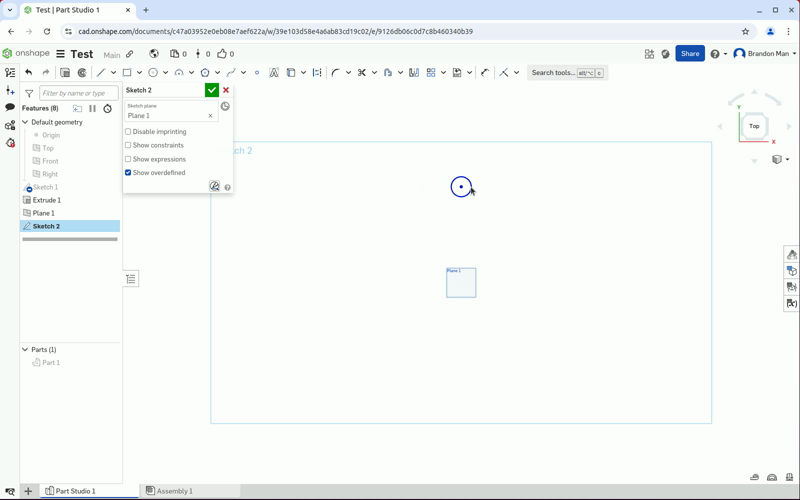
mouse_move(470, 184)
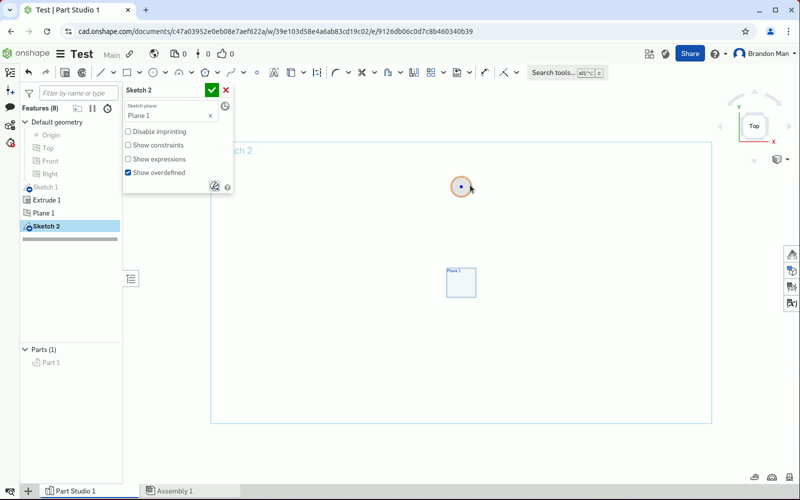
scroll(6)
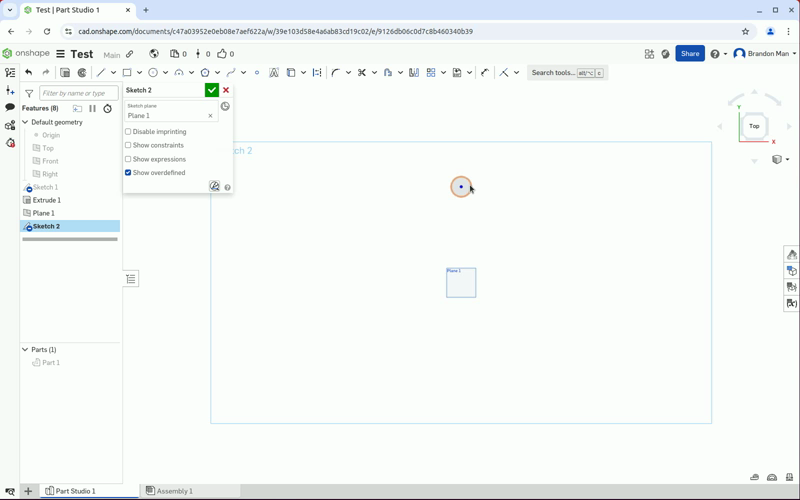
scroll(6)
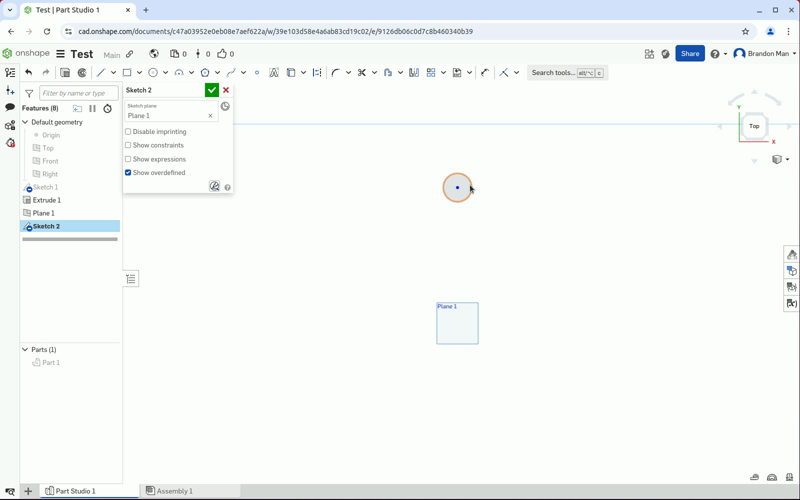
scroll(6)
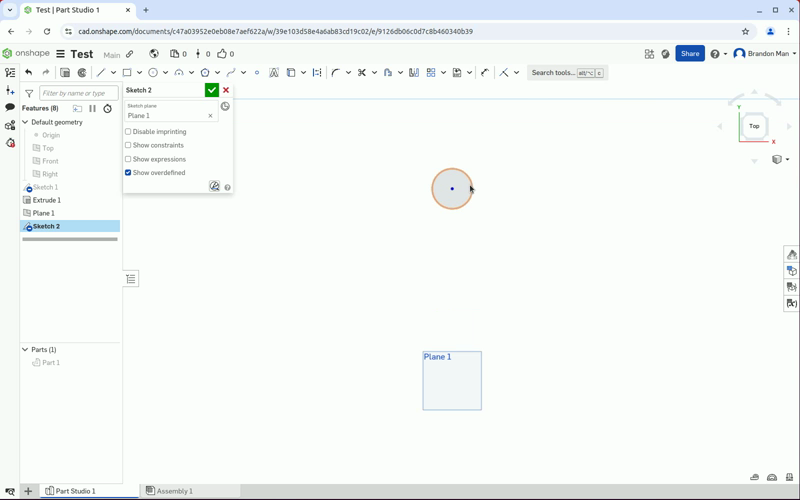
scroll(6)
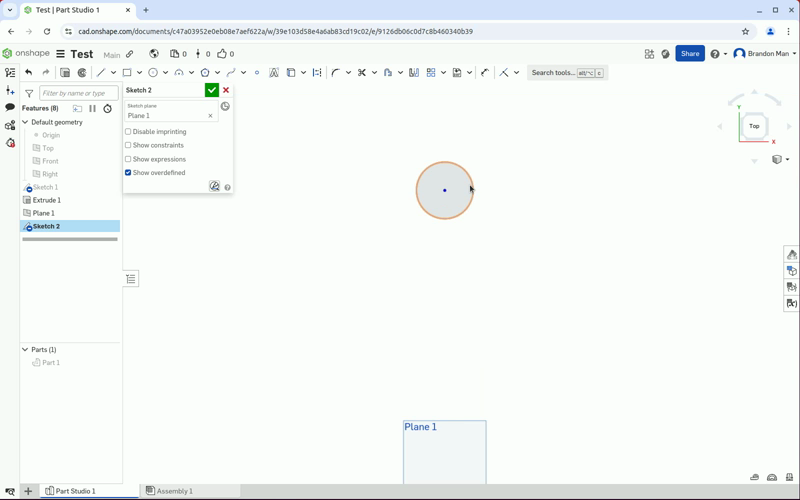
scroll(6)
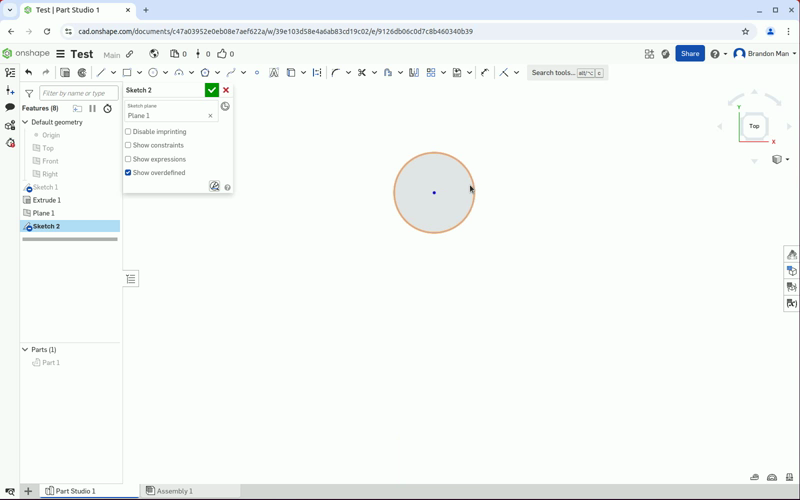
scroll(6)
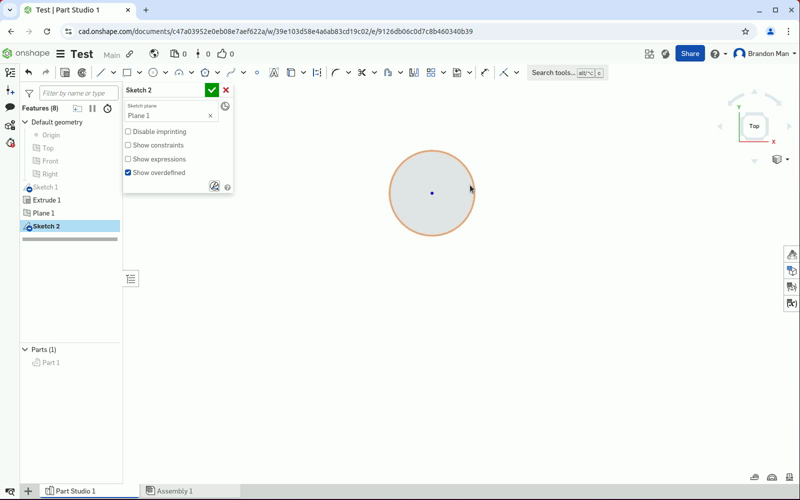
scroll(6)
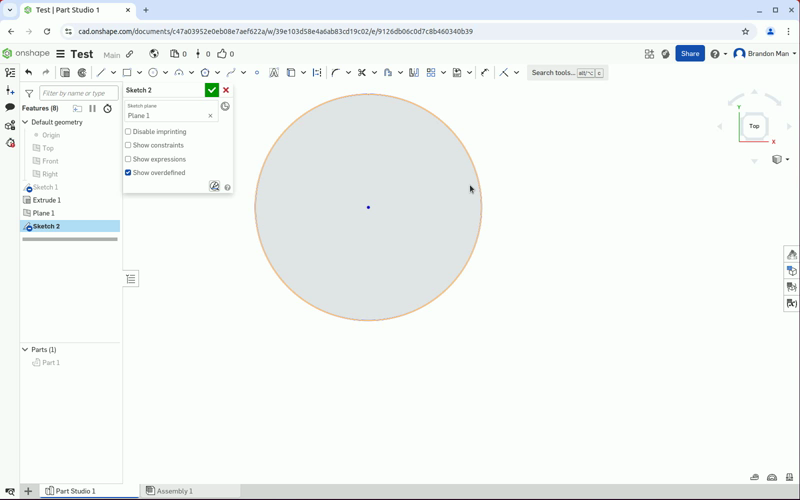
click(470, 184)
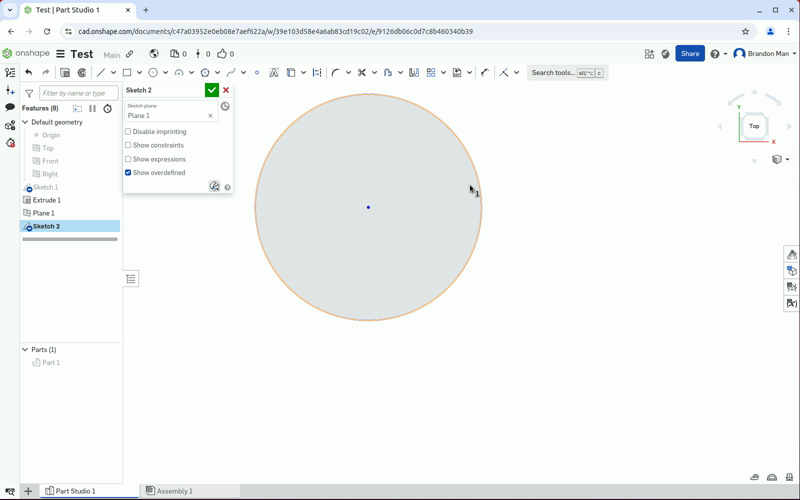
scroll(-6)
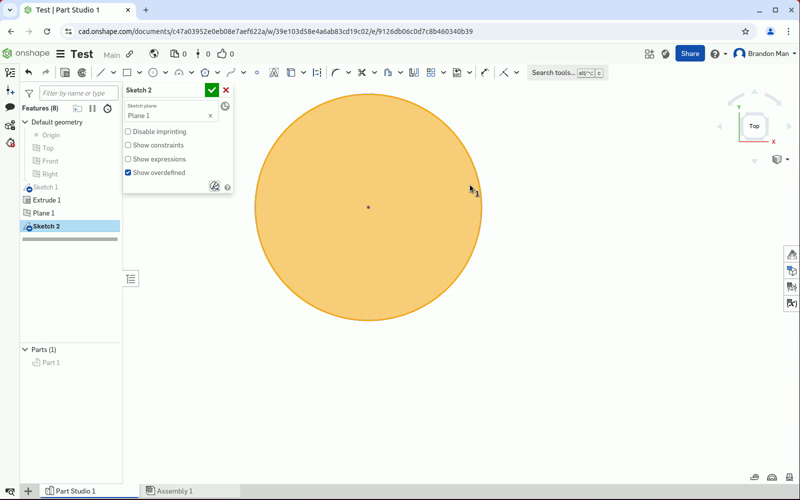
scroll(-6)
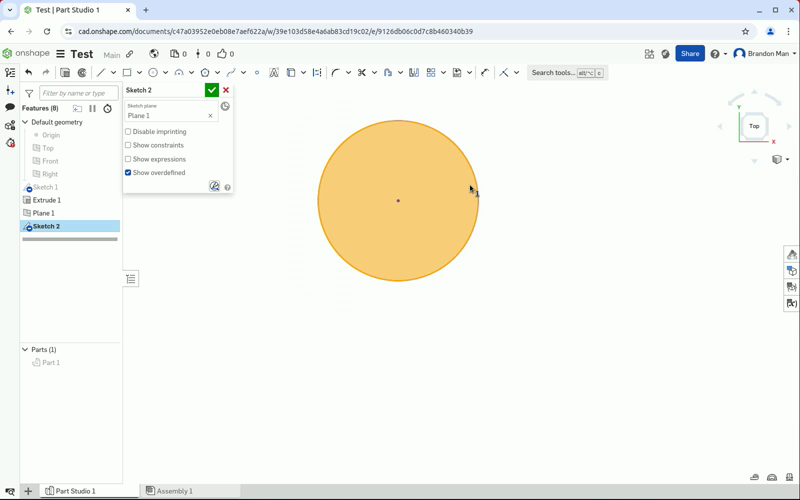
scroll(-6)
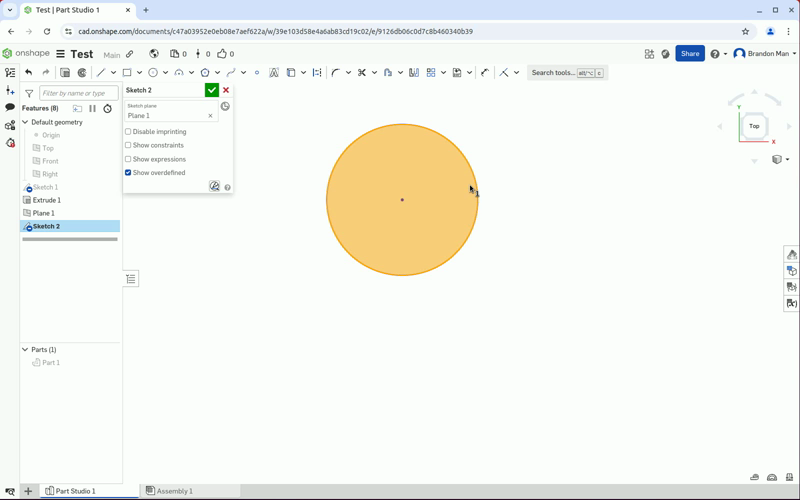
scroll(-6)
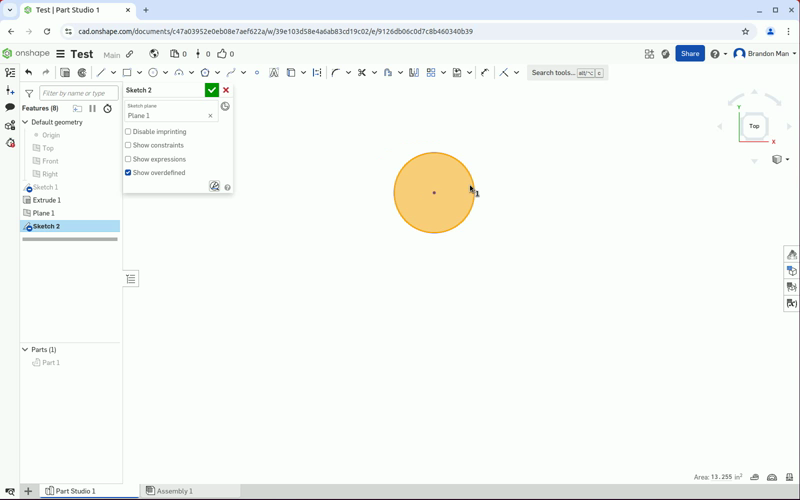
scroll(-6)
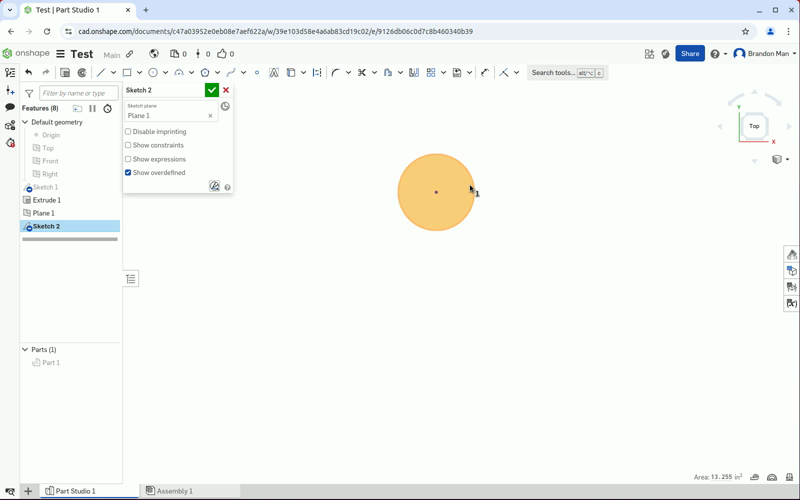
scroll(-6)
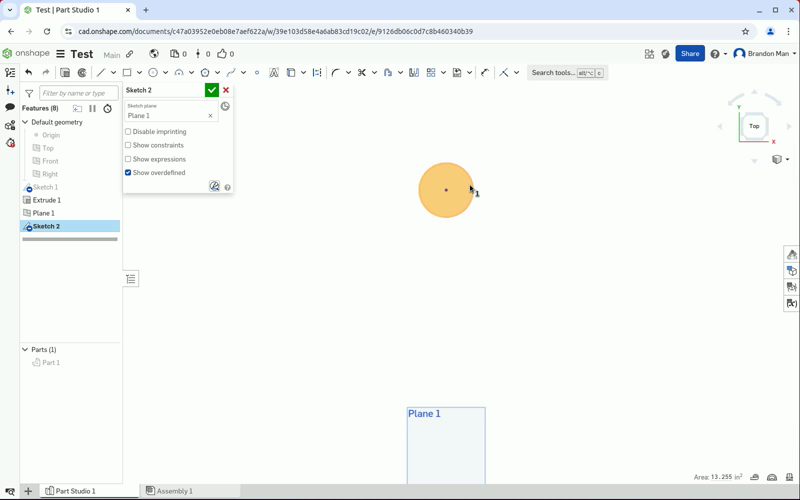
scroll(-6)
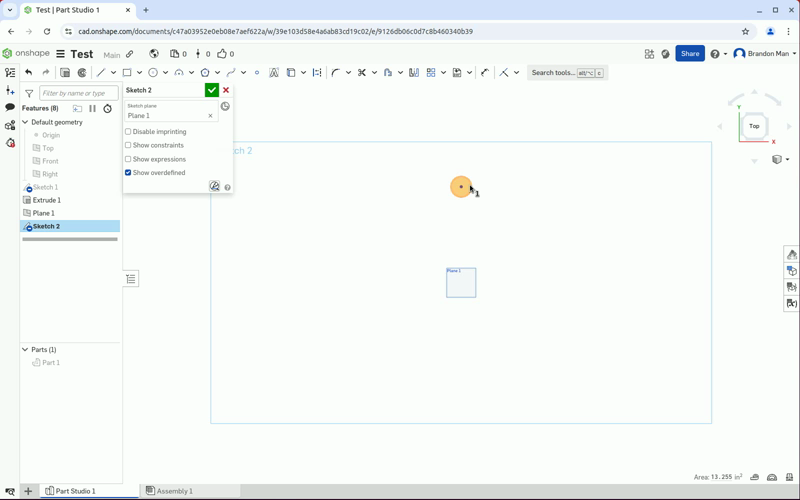
mouse_move(73, 352)
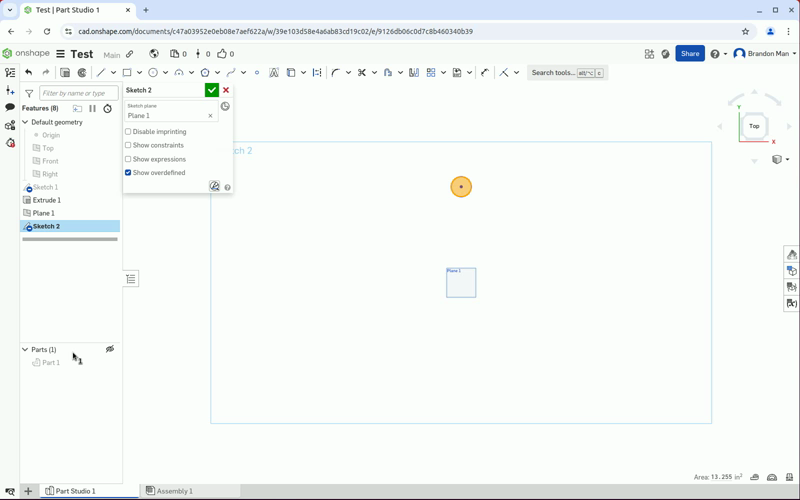
key(shift+y)
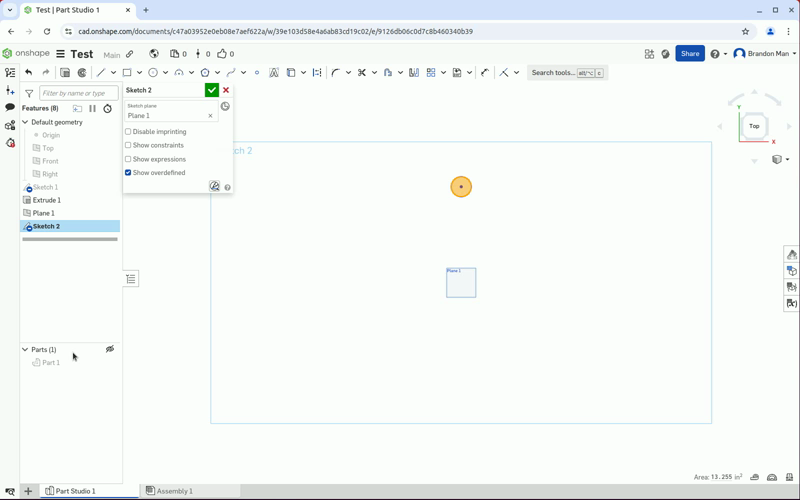
key(shift+e)
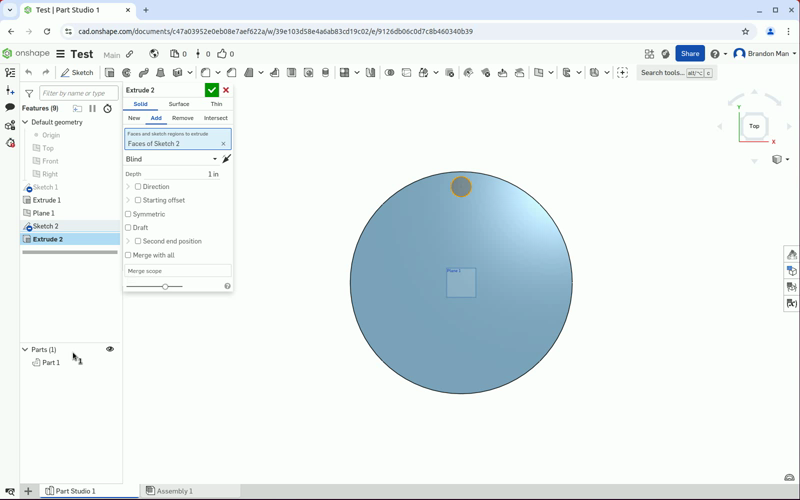
mouse_move(143, 106)
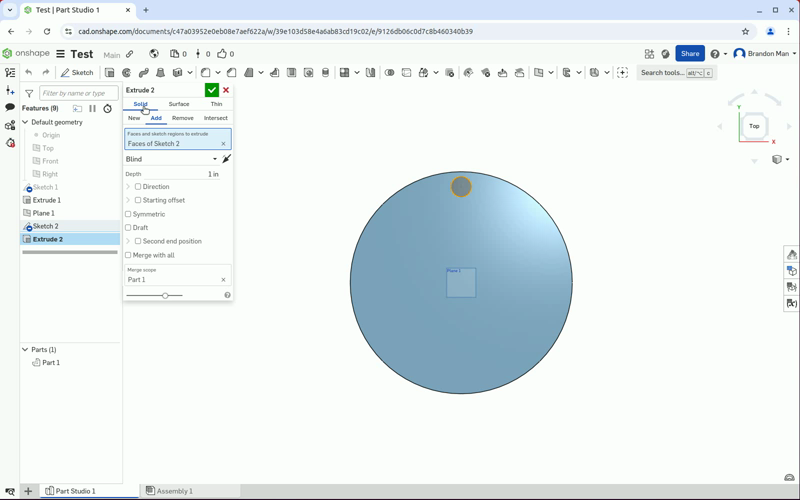
click(143, 106)
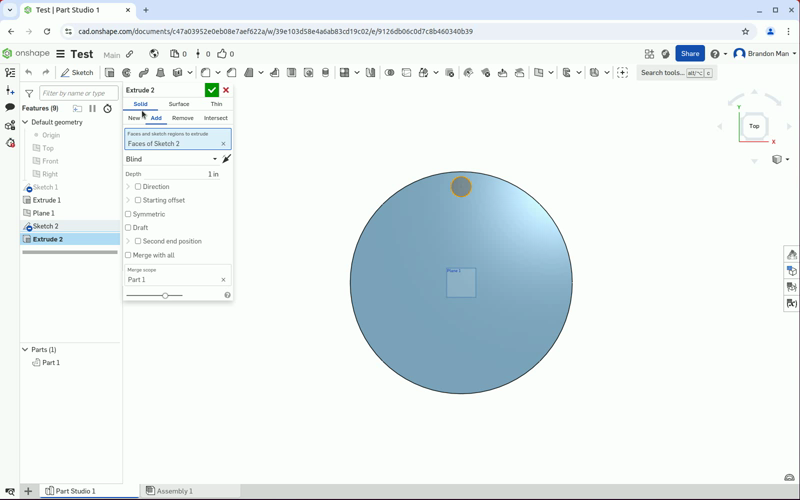
mouse_move(137, 120)
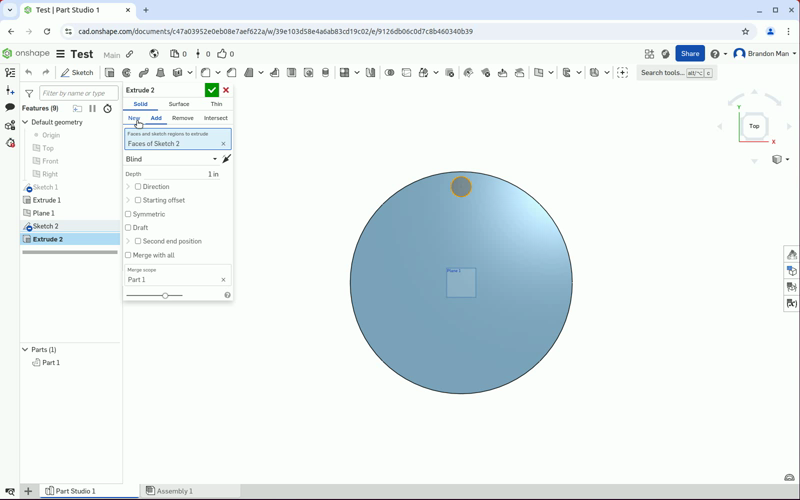
click(137, 120)
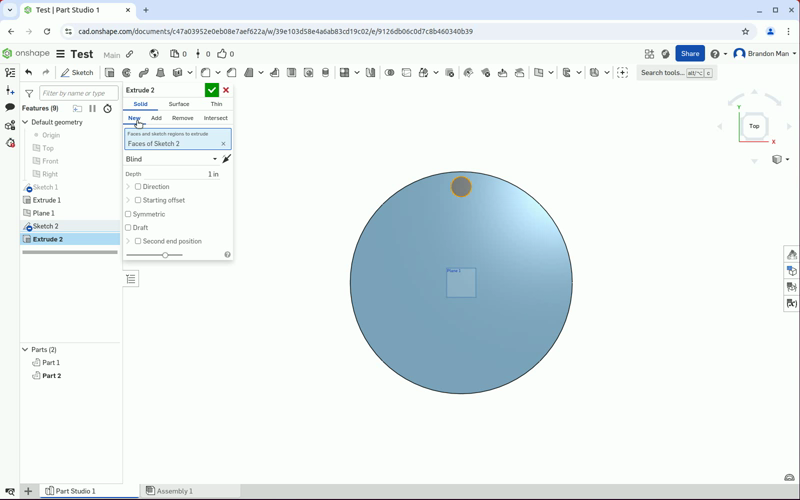
key(tab, 4)
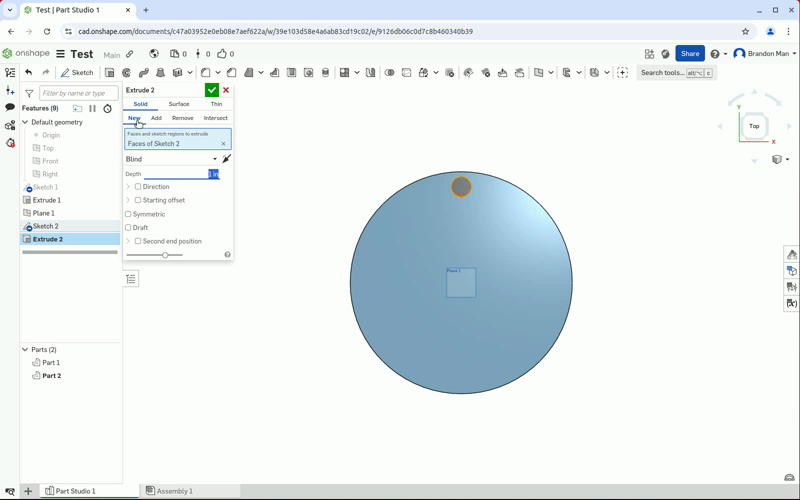
text(15.405)
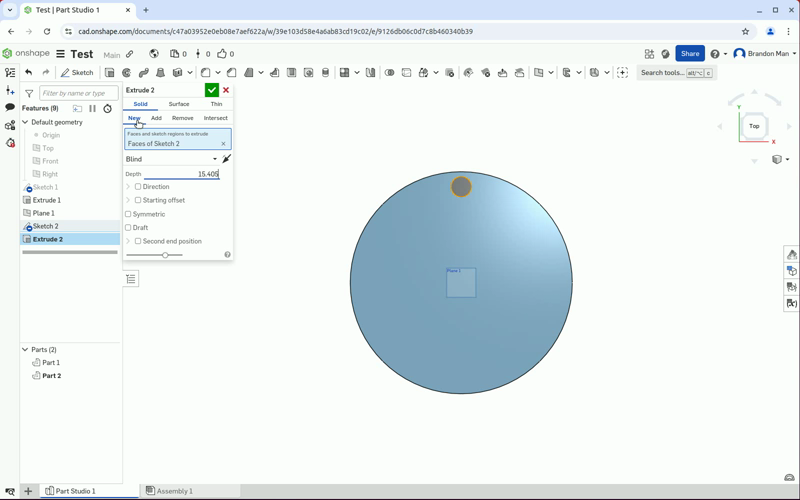
key(enter)
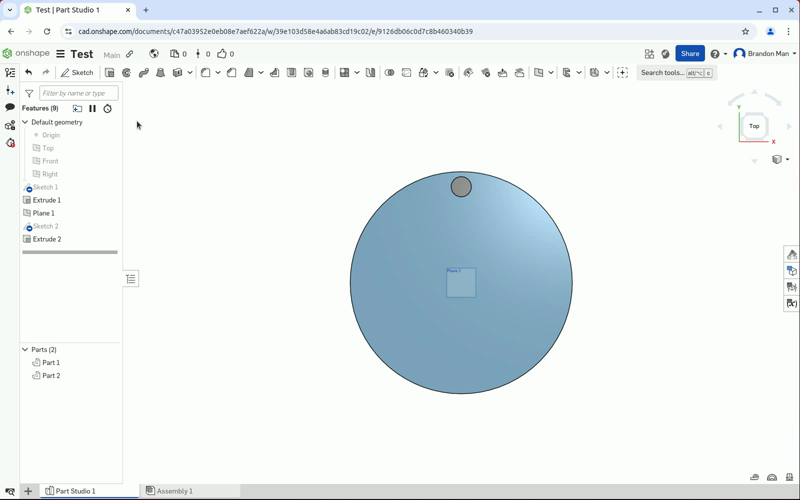
key(shift+h)
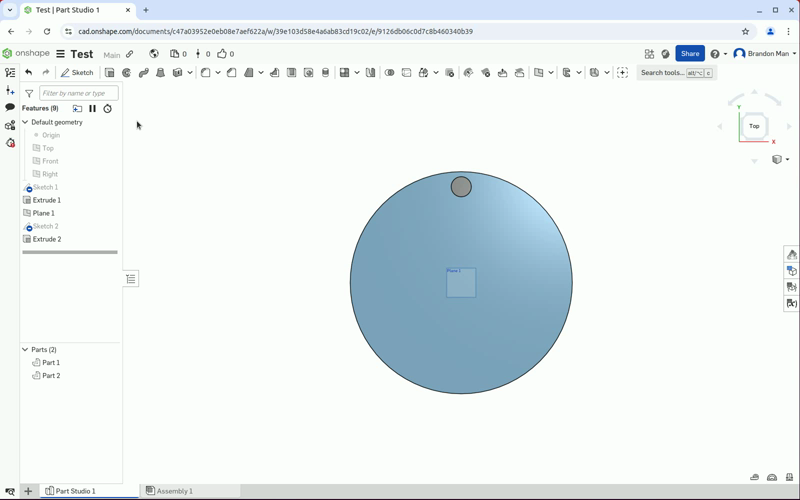
key(shift+h)
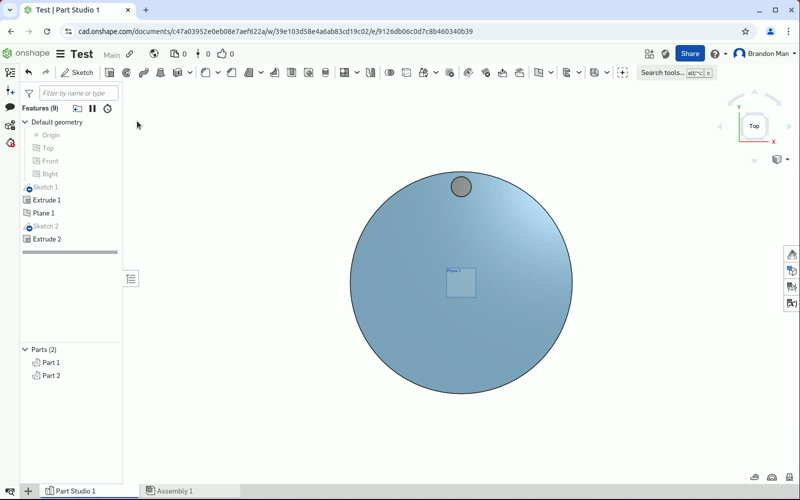
mouse_move(73, 189)
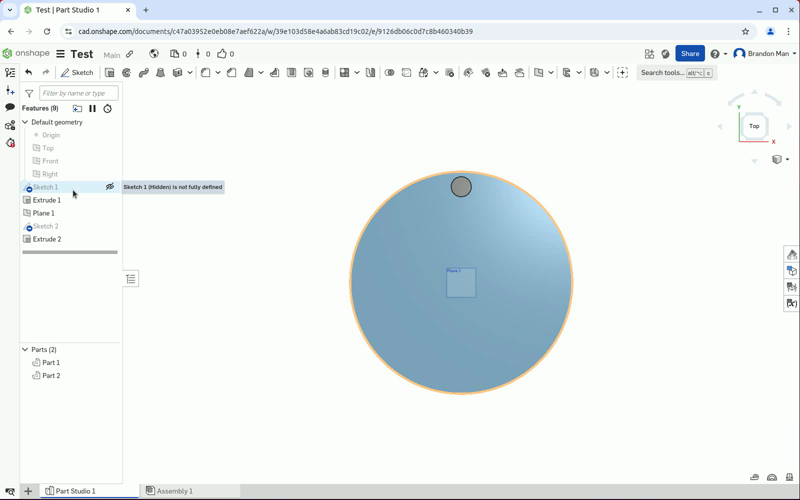
click(73, 189)
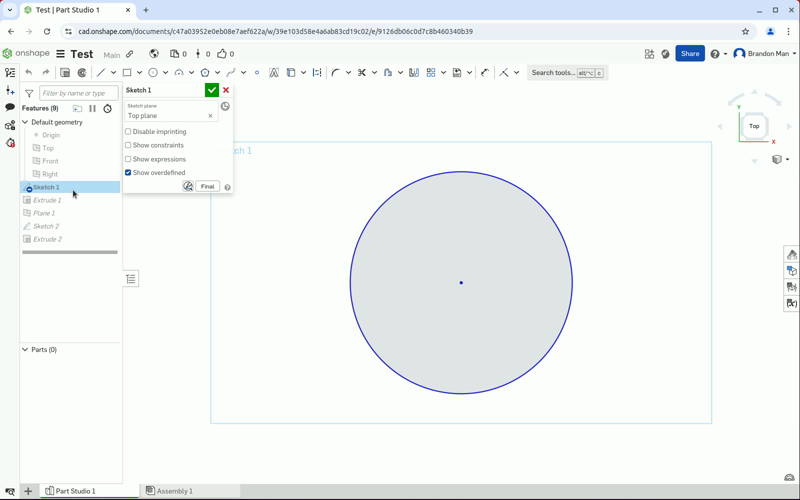
mouse_move(229, 92)
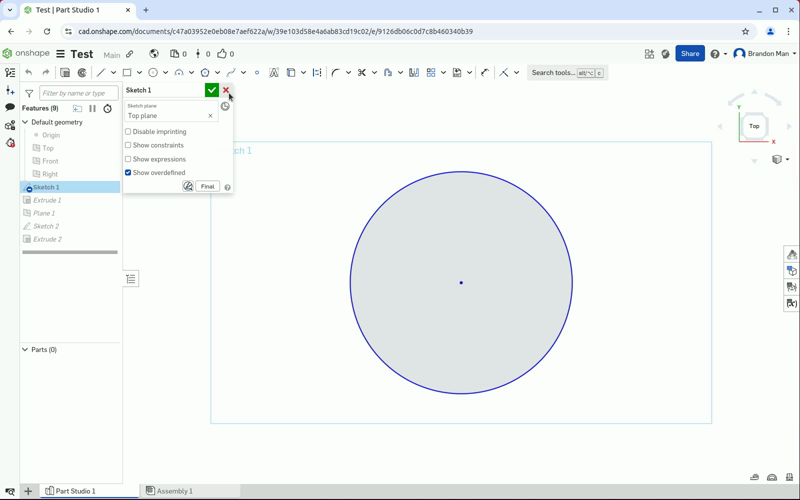
click(229, 92)
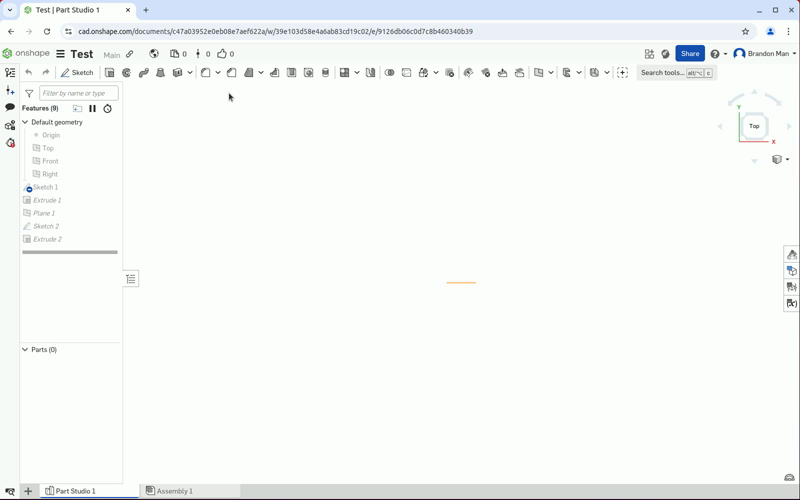
key(shift+s)
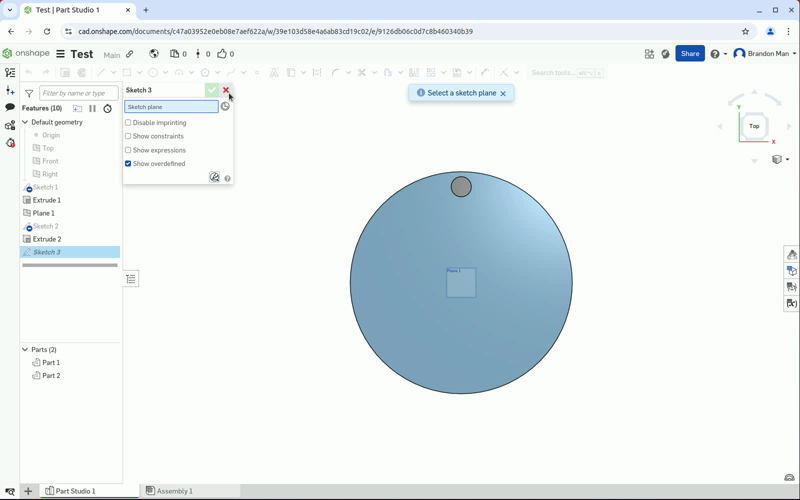
mouse_move(73, 215)
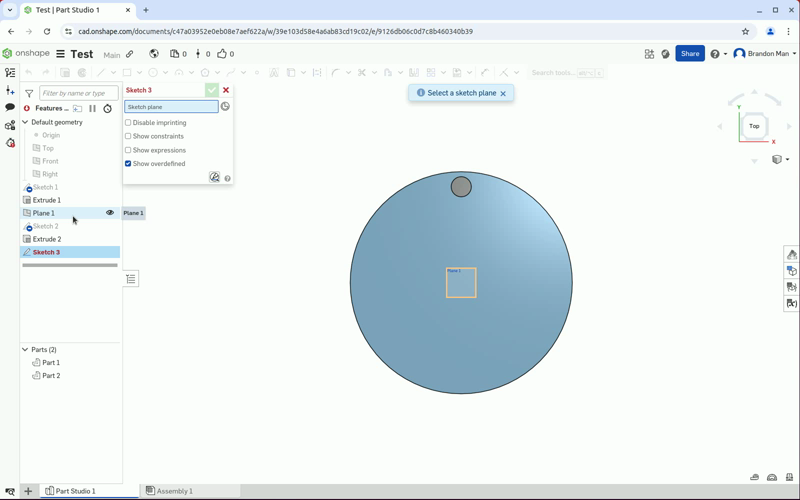
click(73, 215)
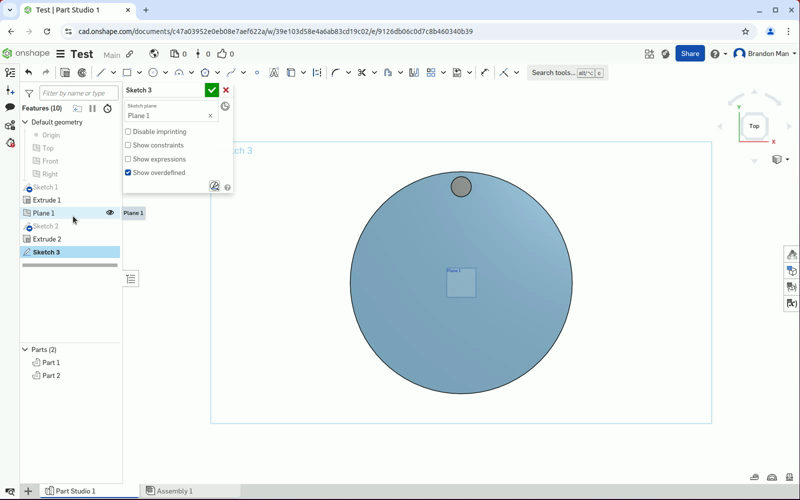
mouse_move(73, 352)
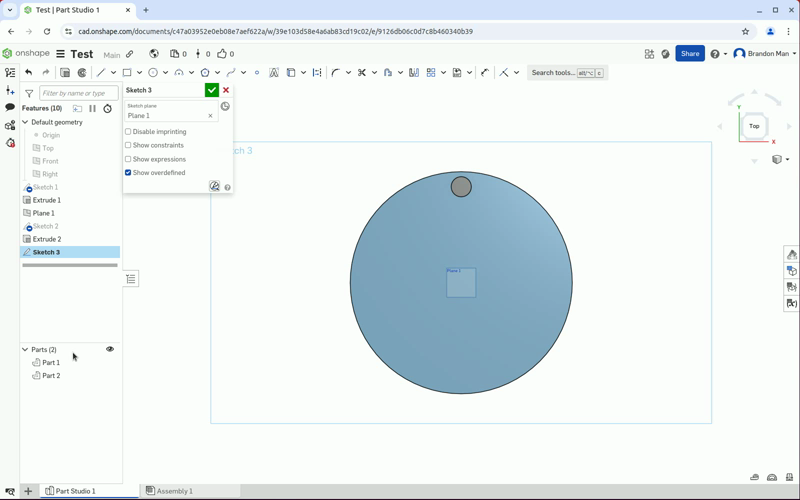
key(y)
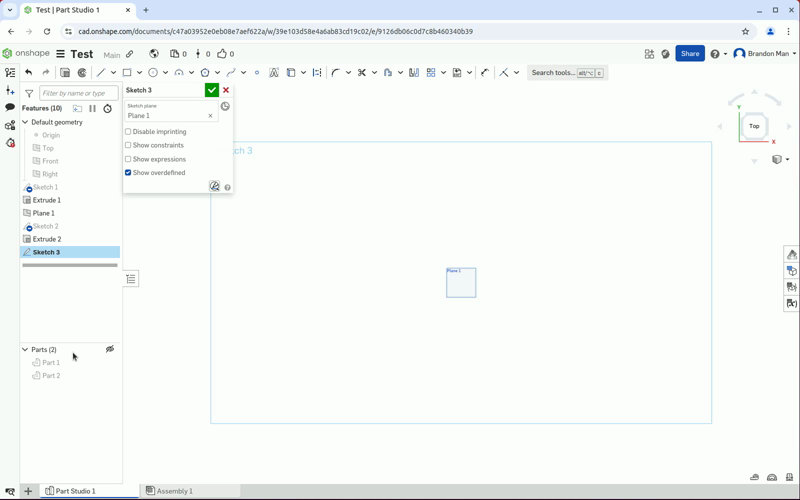
key(c)
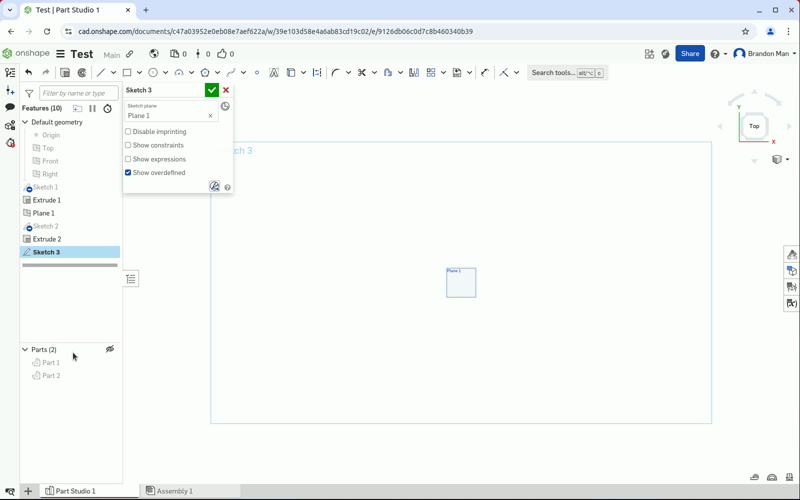
key_down(shift)
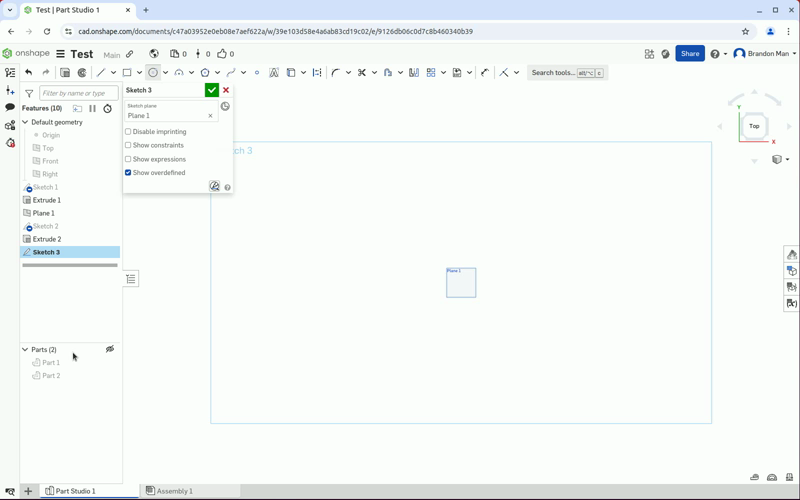
mouse_move(406, 204)
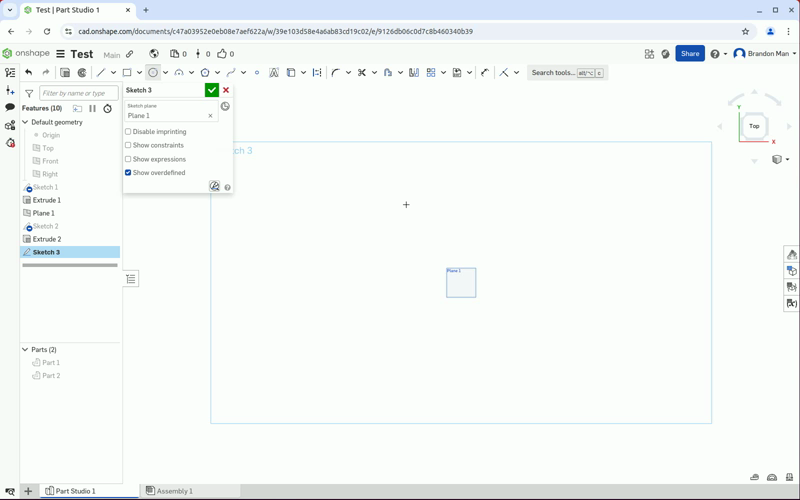
click(406, 204)
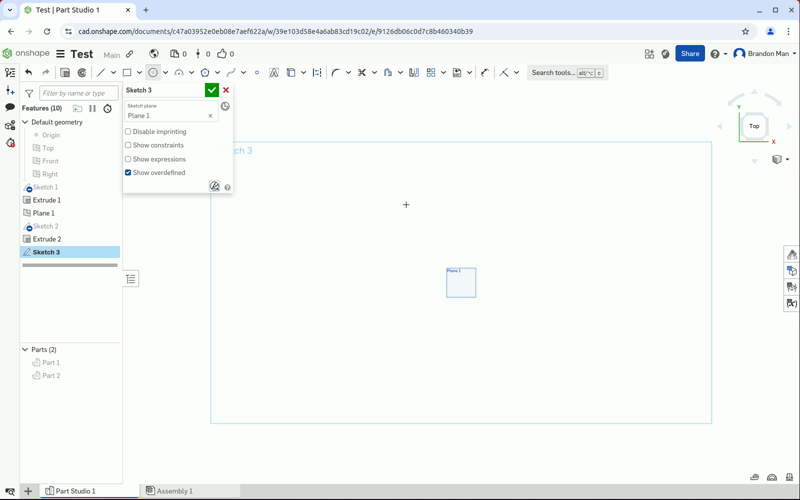
key_up(shift)
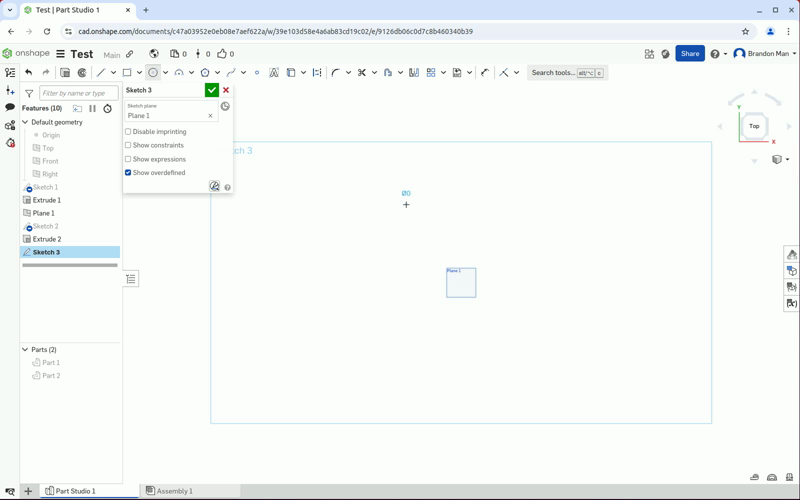
mouse_move(416, 204)
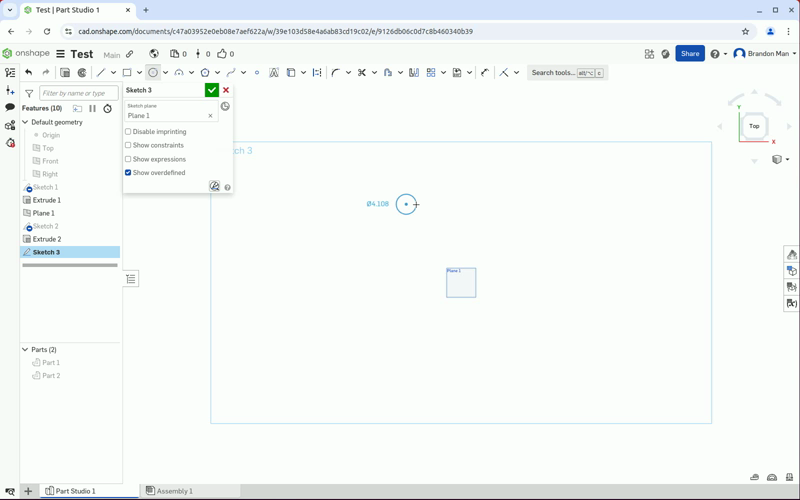
click(416, 204)
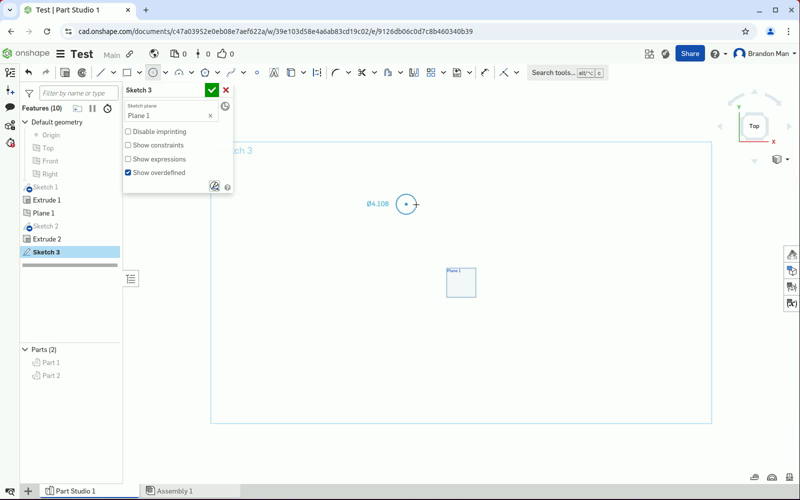
key(esc)
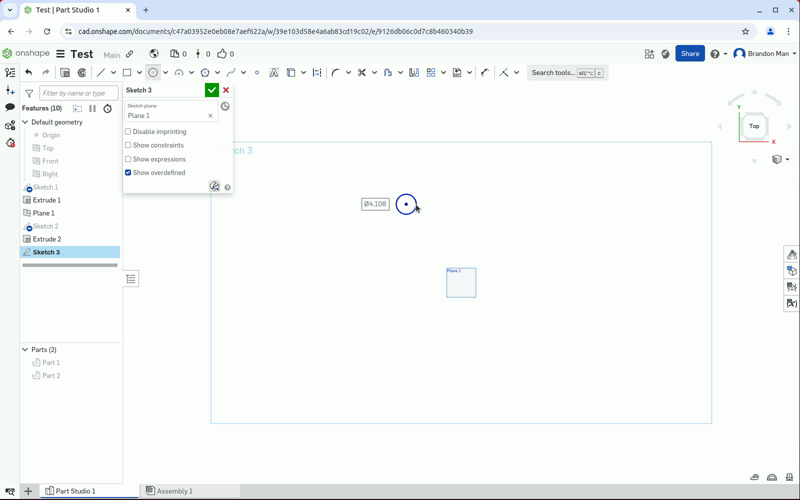
mouse_move(413, 198)
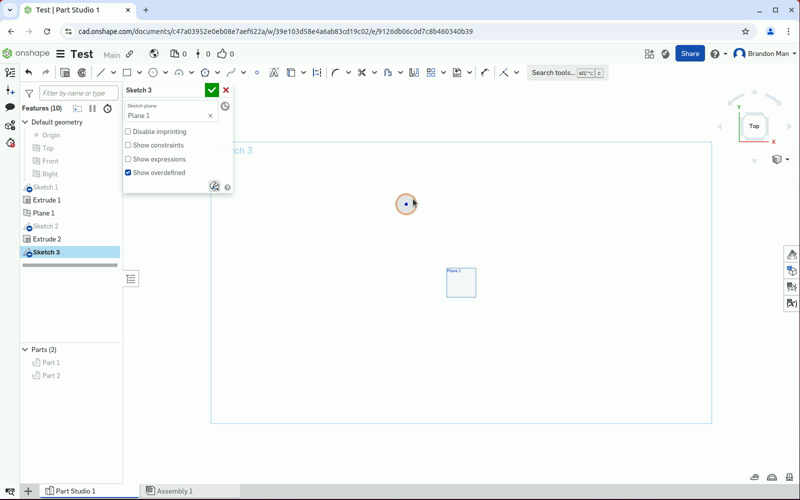
scroll(6)
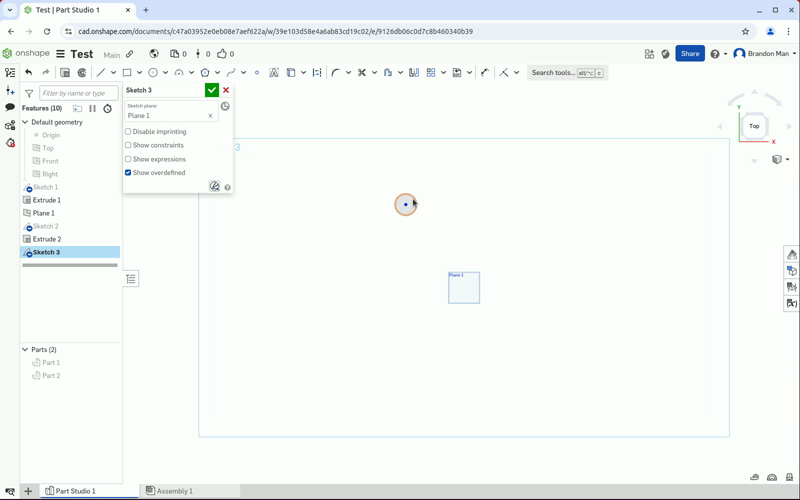
scroll(6)
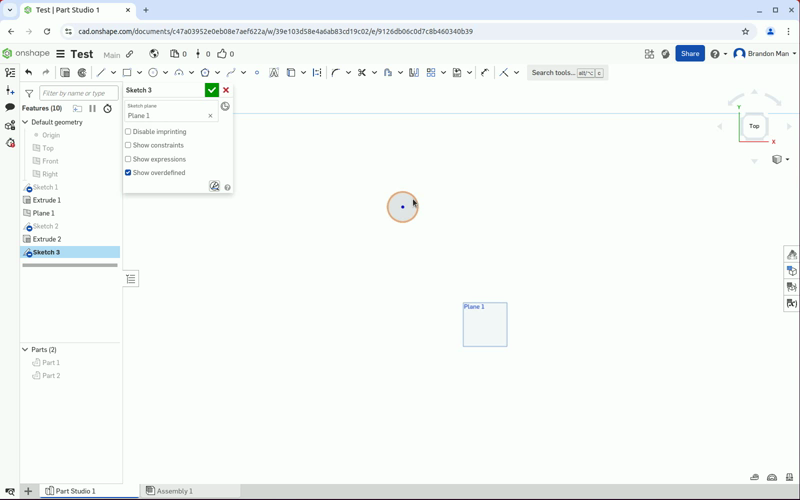
scroll(6)
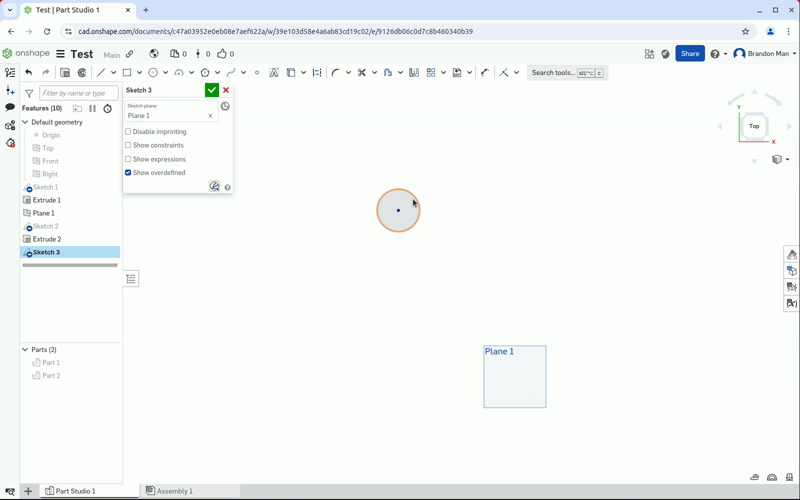
scroll(6)
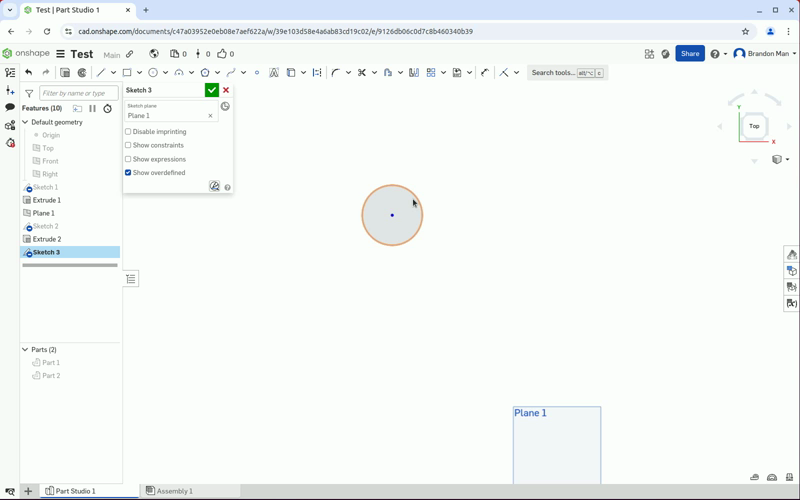
scroll(6)
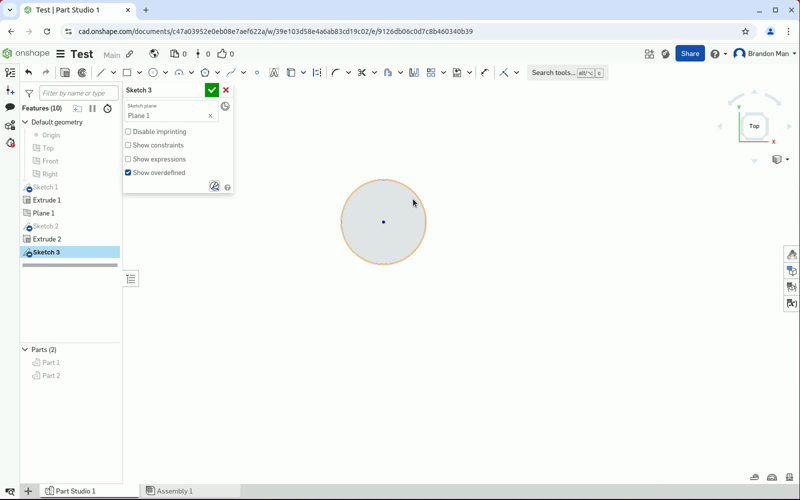
scroll(6)
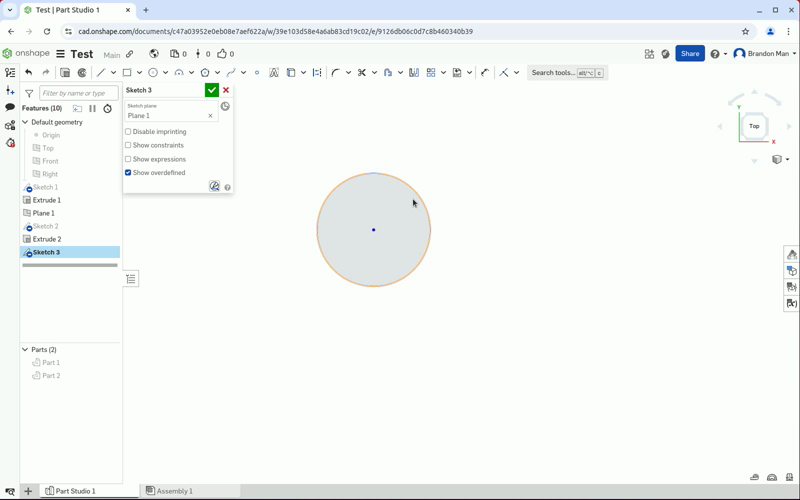
scroll(6)
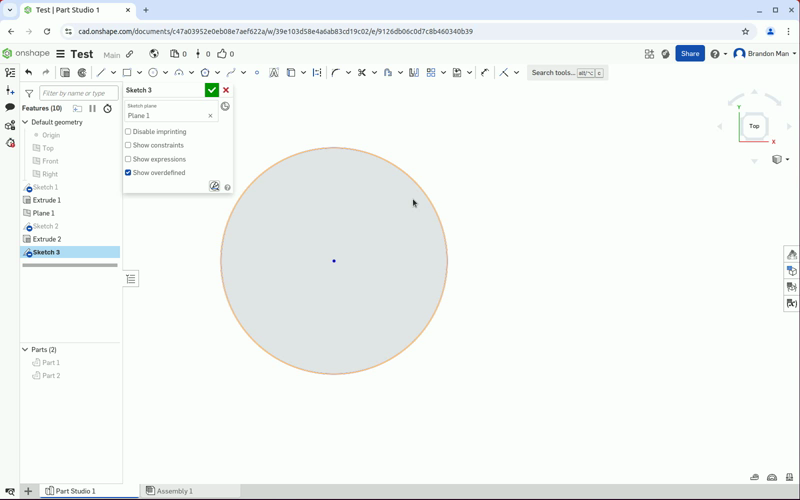
click(413, 198)
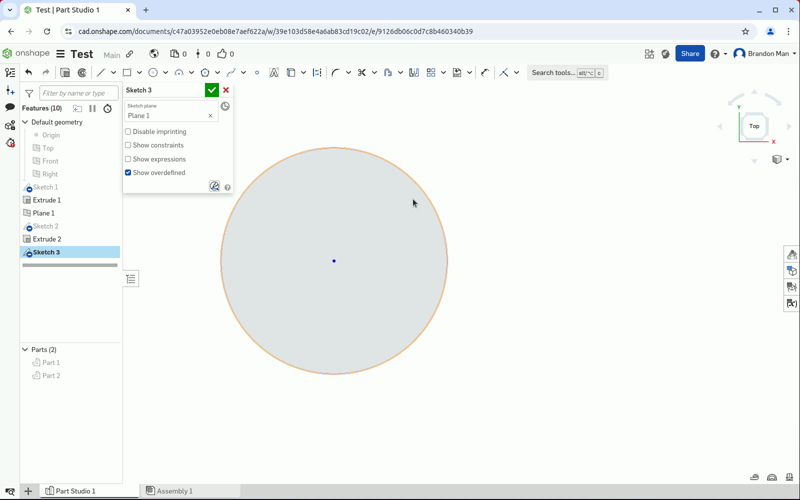
scroll(-6)
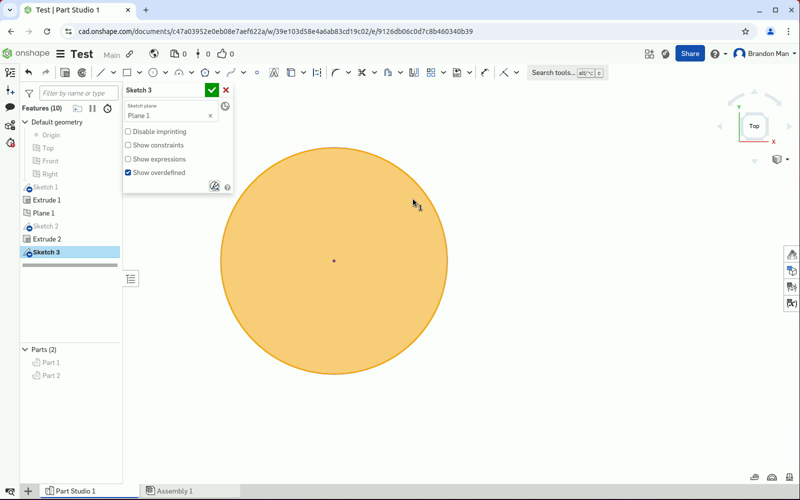
scroll(-6)
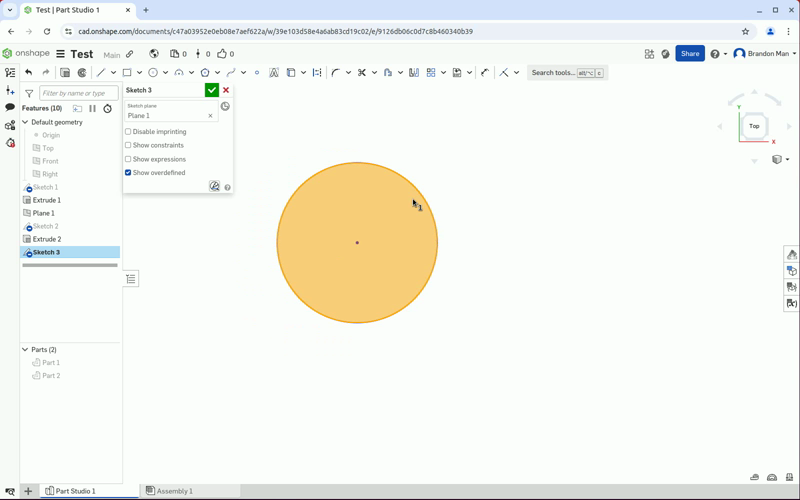
scroll(-6)
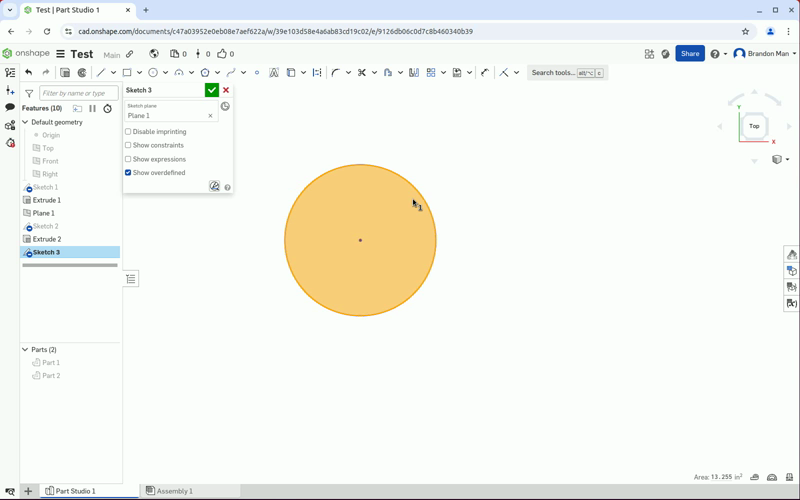
scroll(-6)
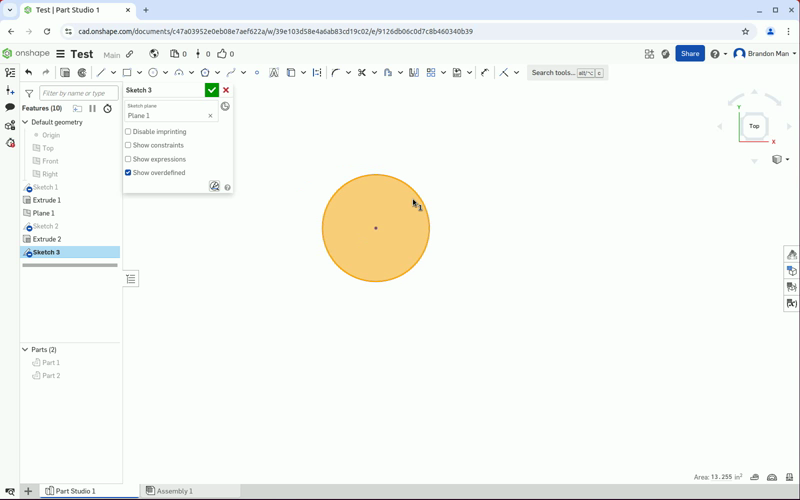
scroll(-6)
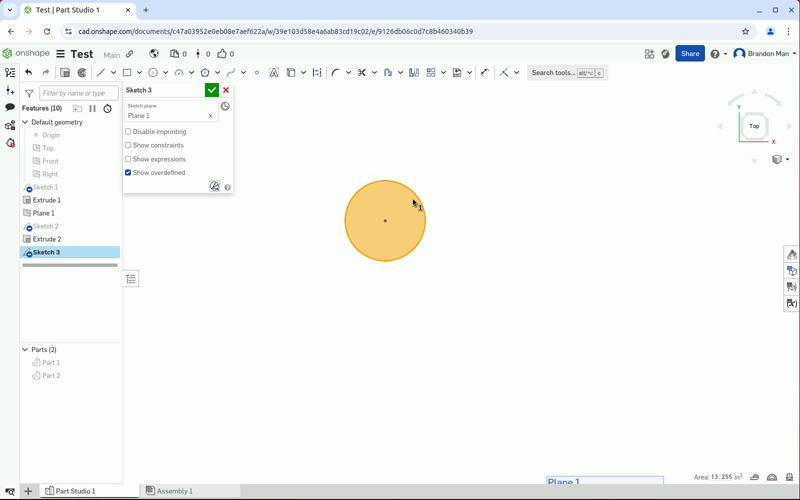
scroll(-6)
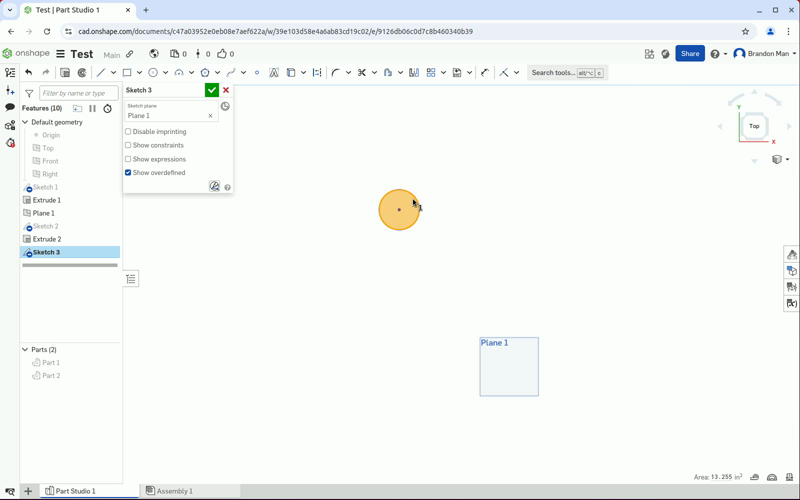
scroll(-6)
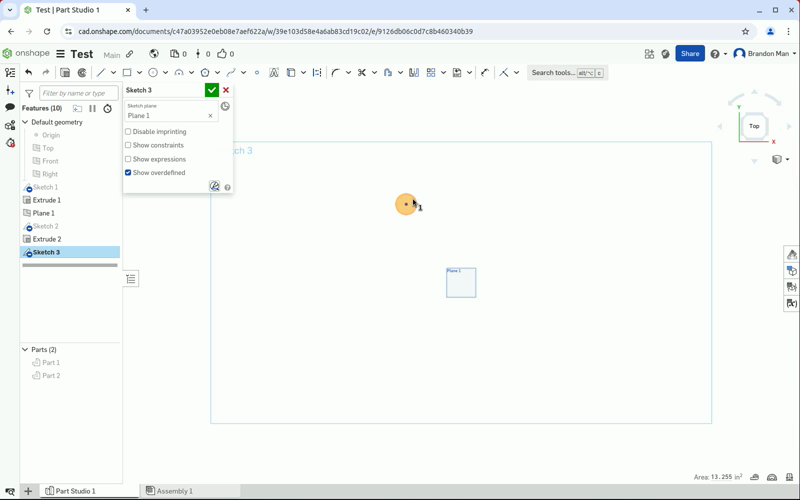
mouse_move(73, 352)
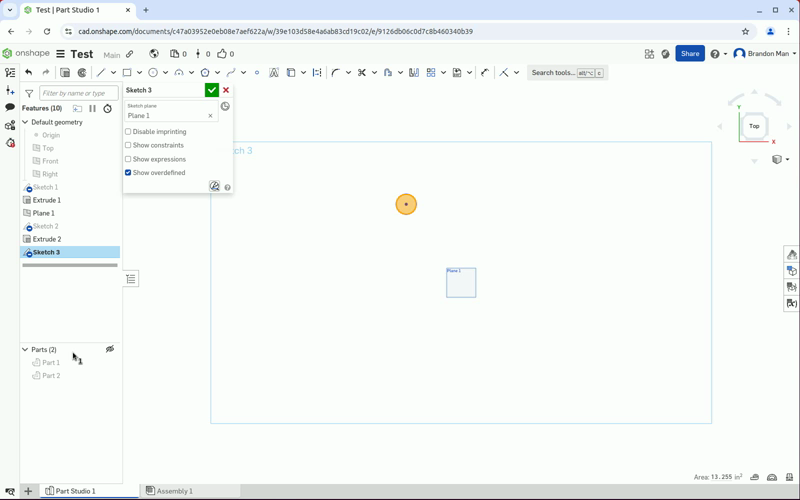
key(shift+y)
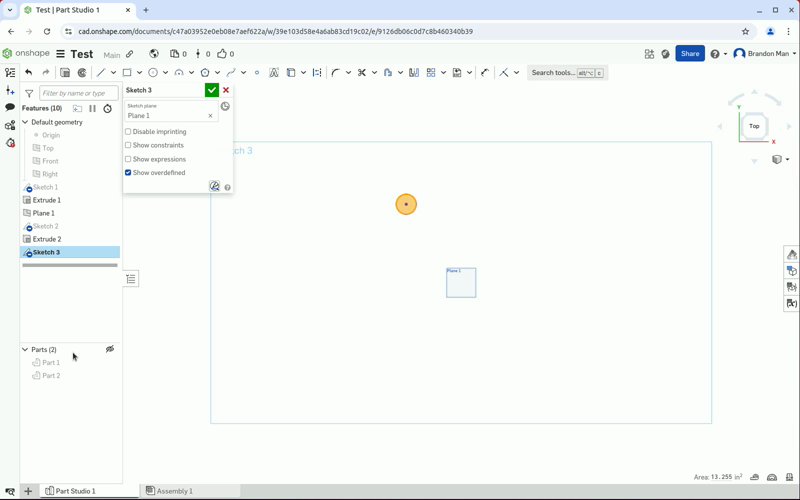
key(shift+e)
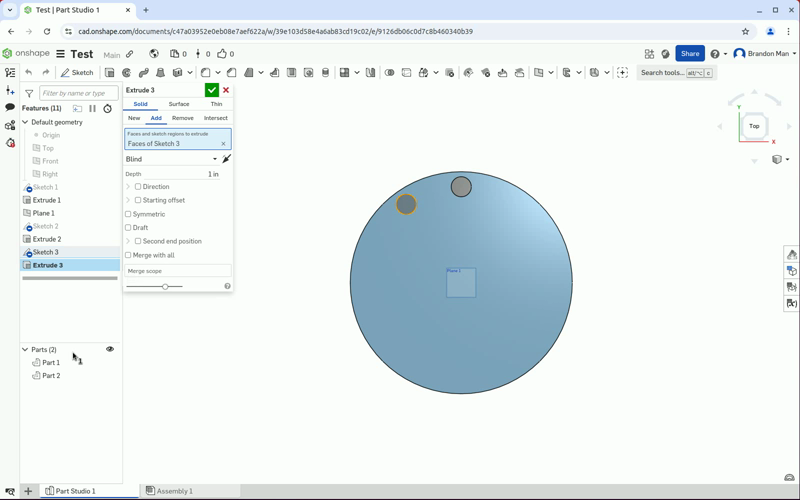
mouse_move(143, 106)
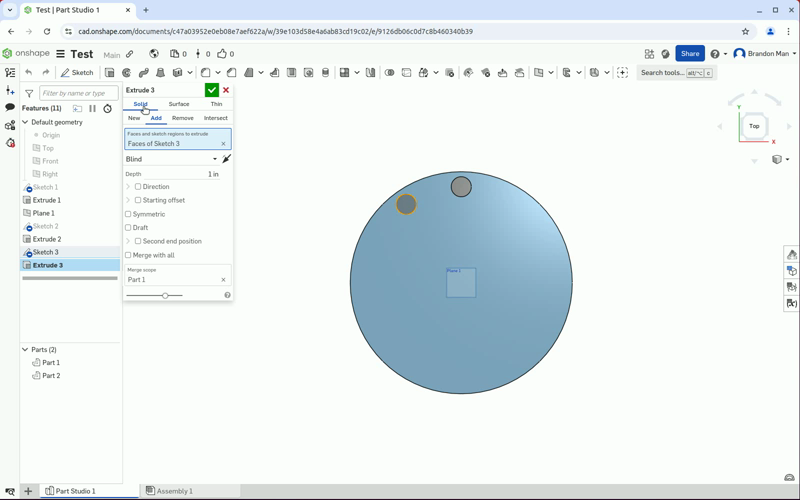
click(143, 106)
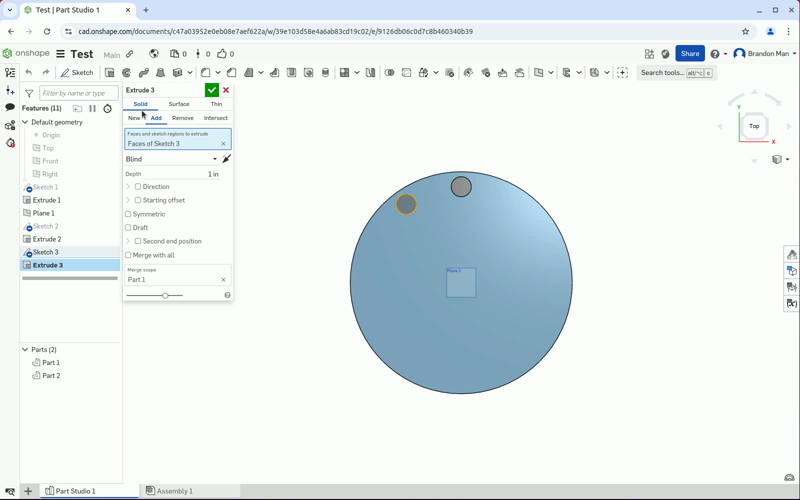
mouse_move(137, 120)
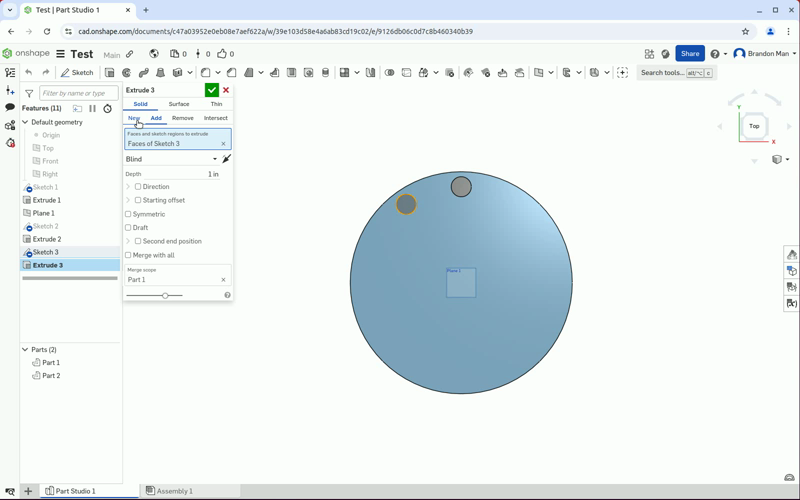
click(137, 120)
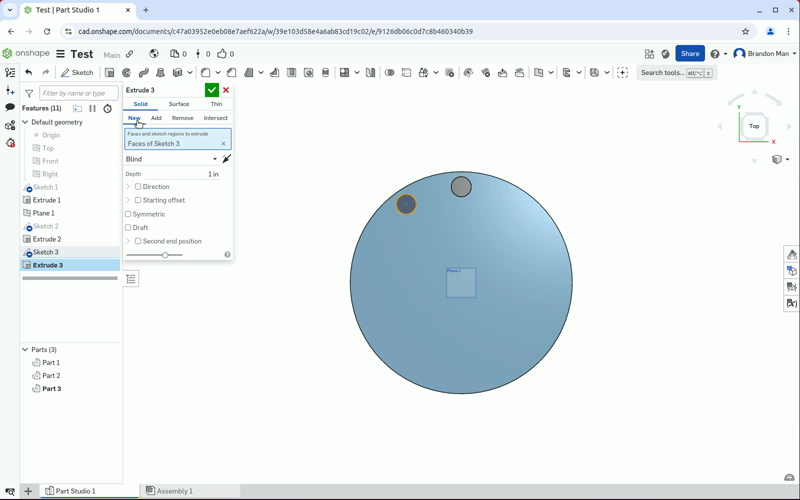
key(tab, 4)
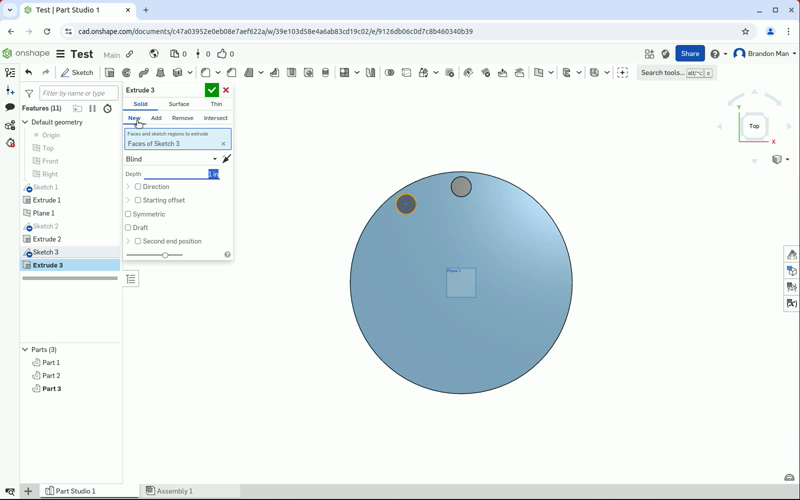
text(15.405)
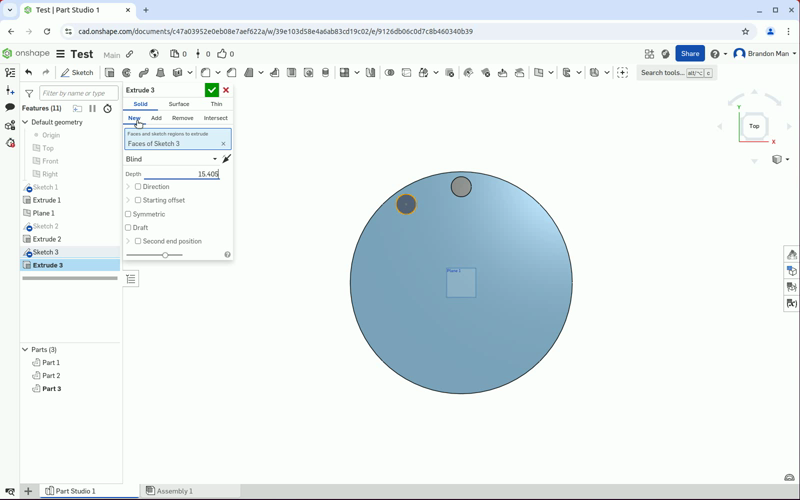
key(enter)
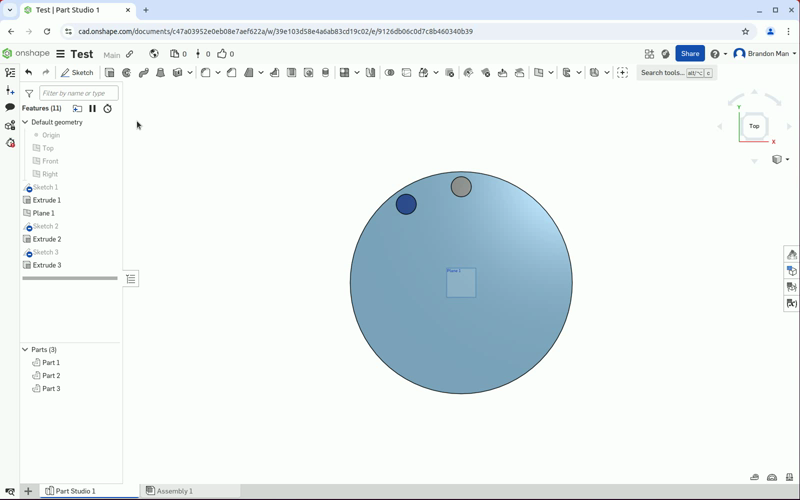
key(shift+h)
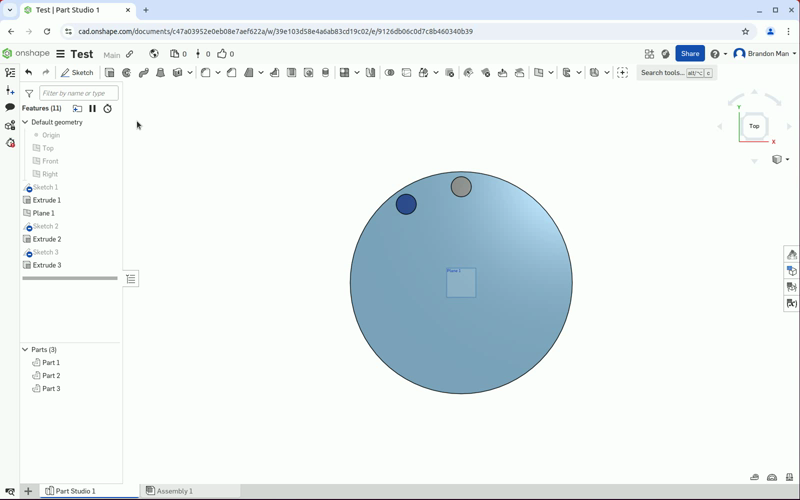
key(shift+h)
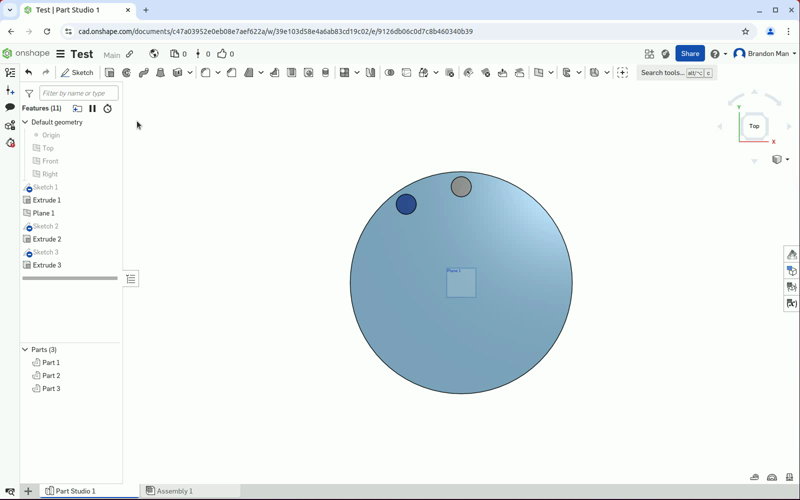
mouse_move(73, 189)
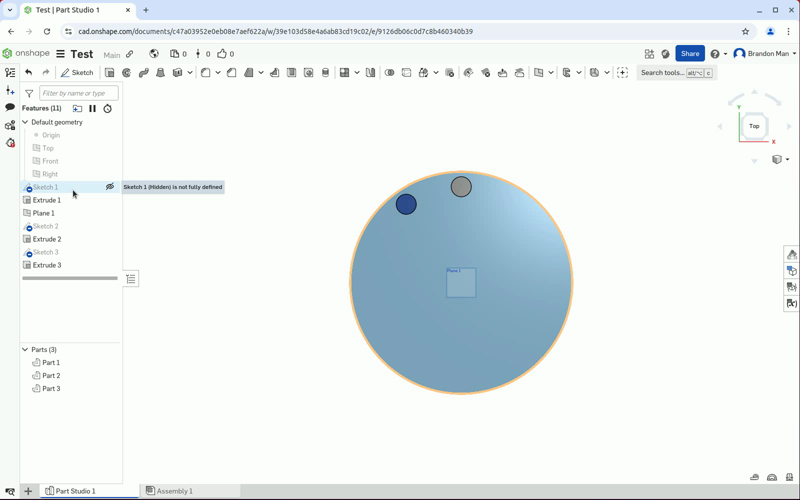
click(73, 189)
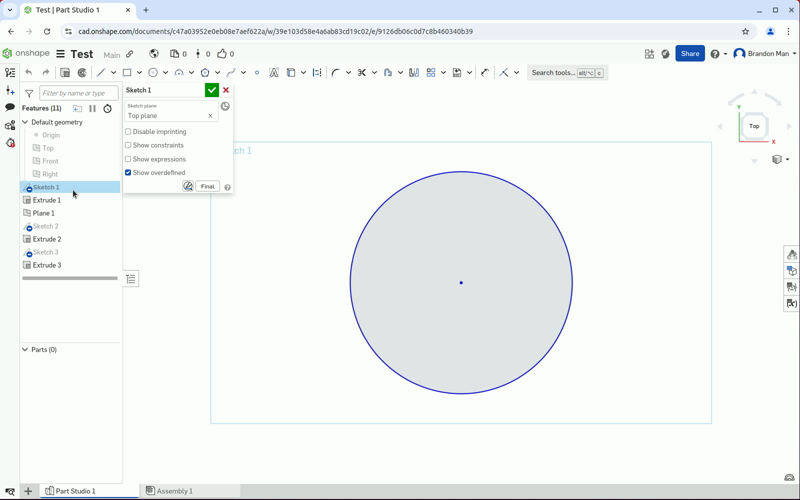
mouse_move(229, 92)
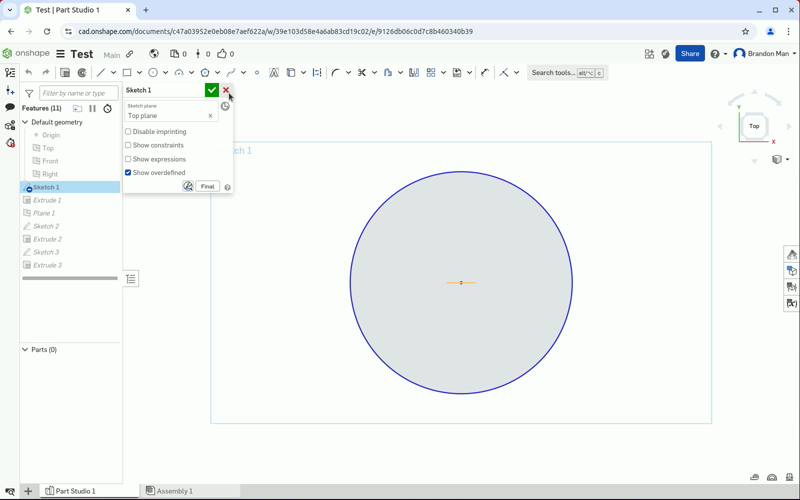
click(229, 92)
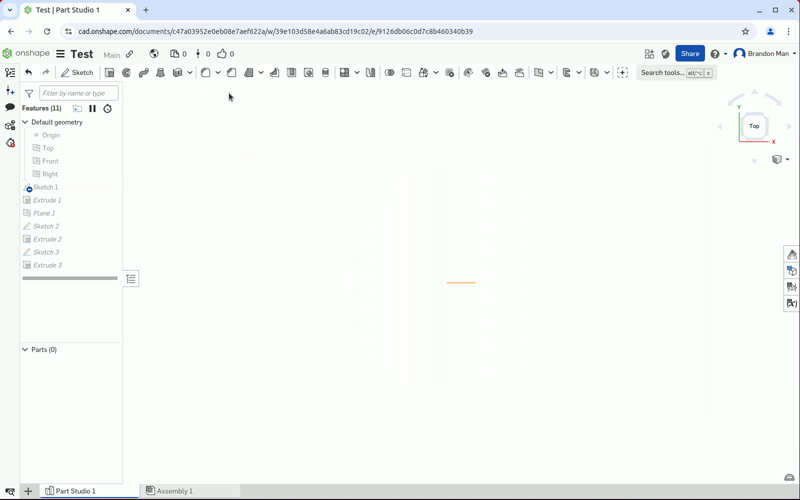
key(shift+s)
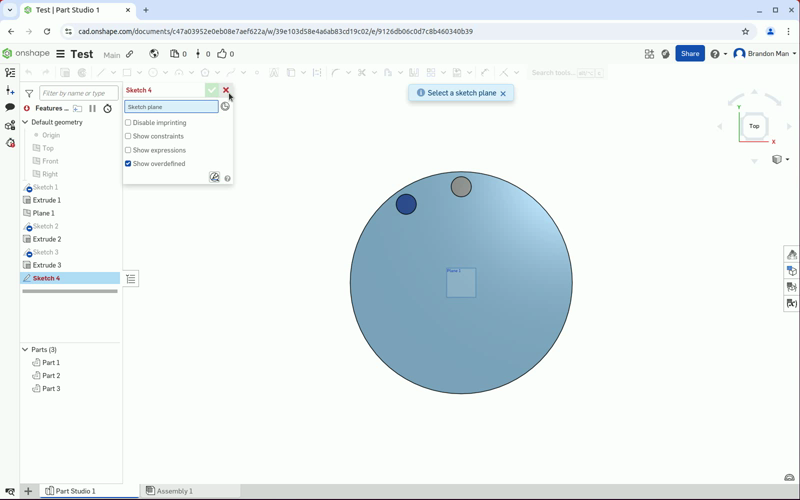
mouse_move(73, 215)
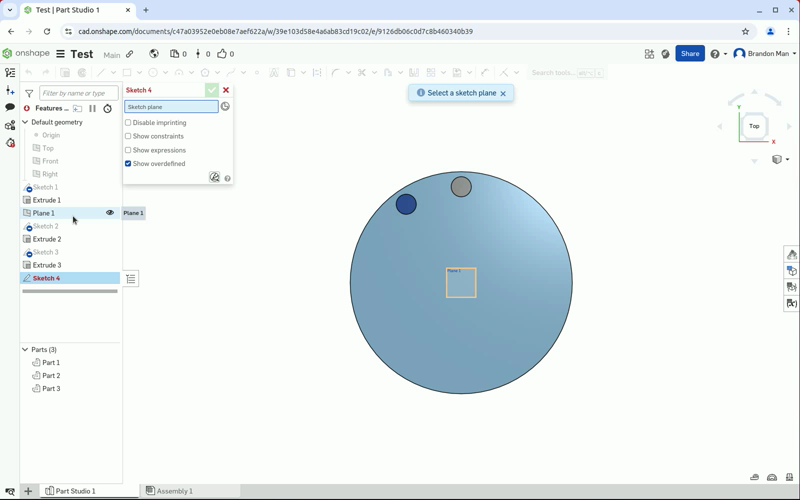
click(73, 215)
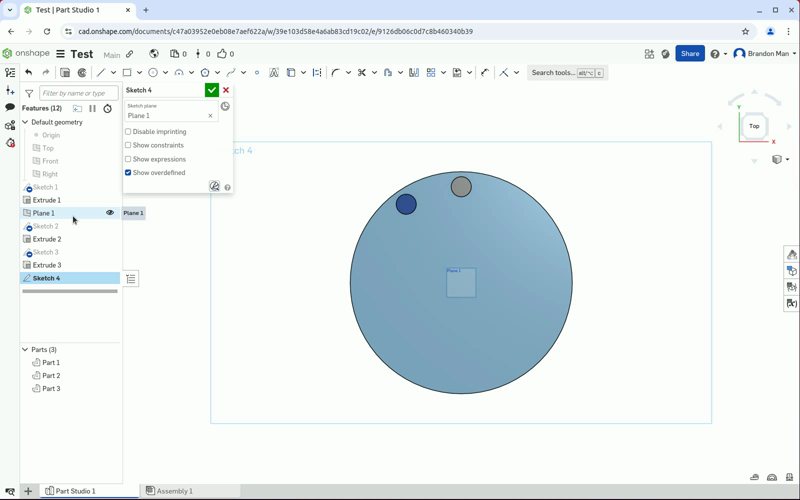
mouse_move(73, 352)
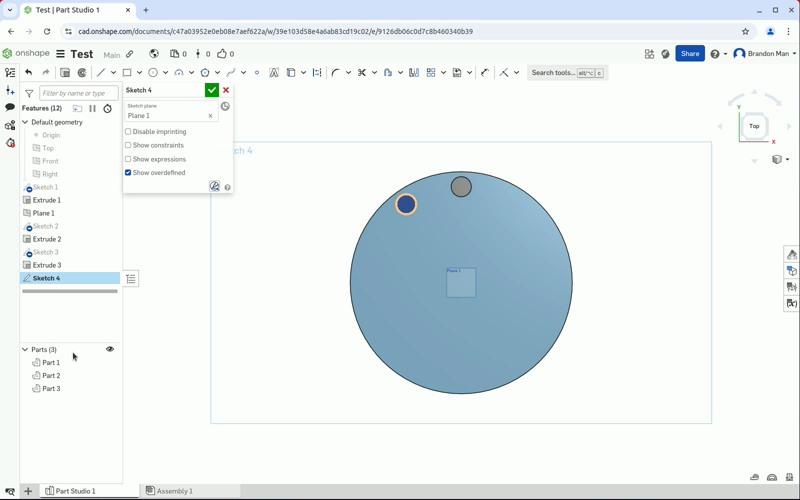
key(y)
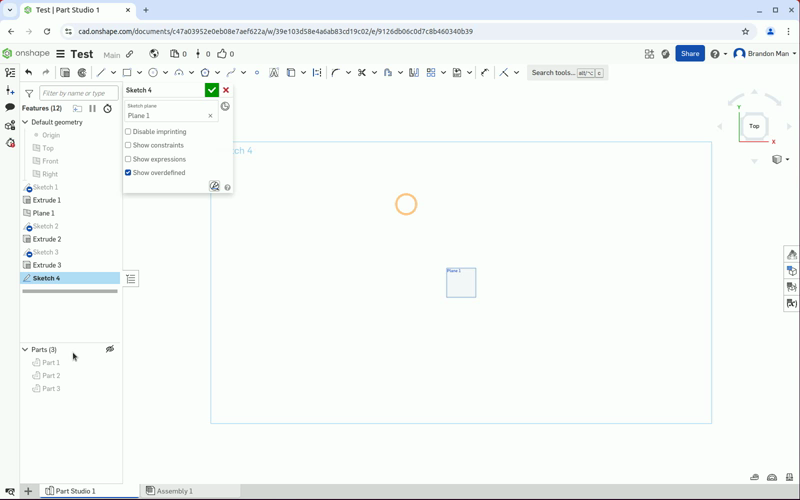
key(c)
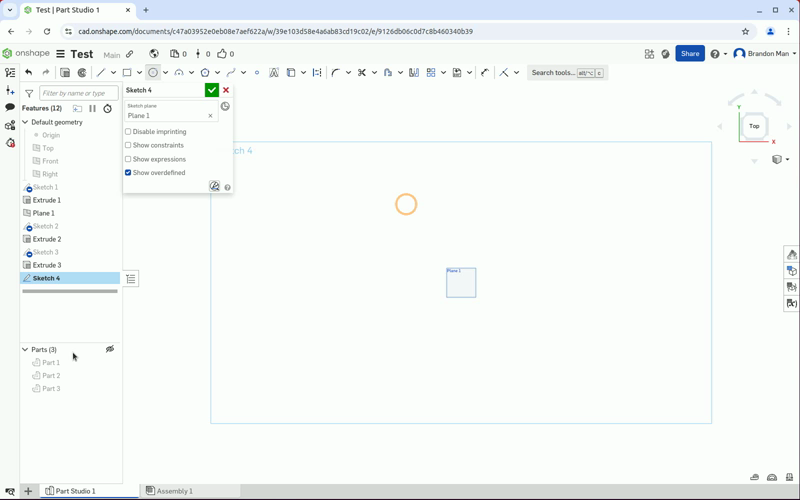
key_down(shift)
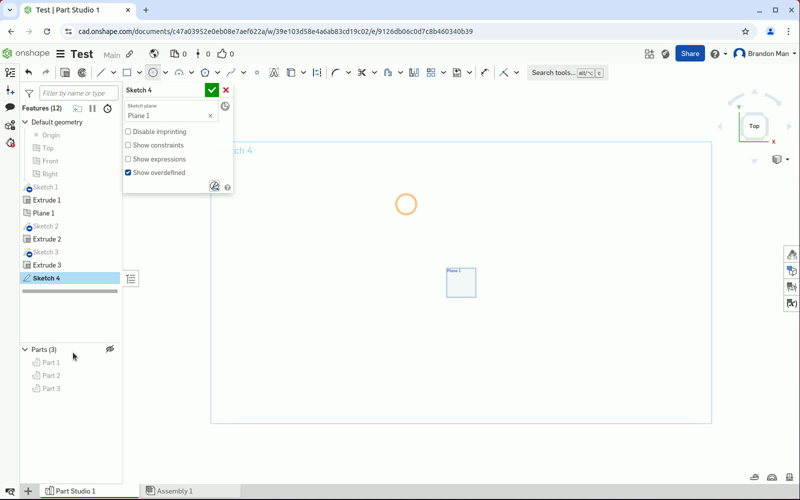
mouse_move(516, 204)
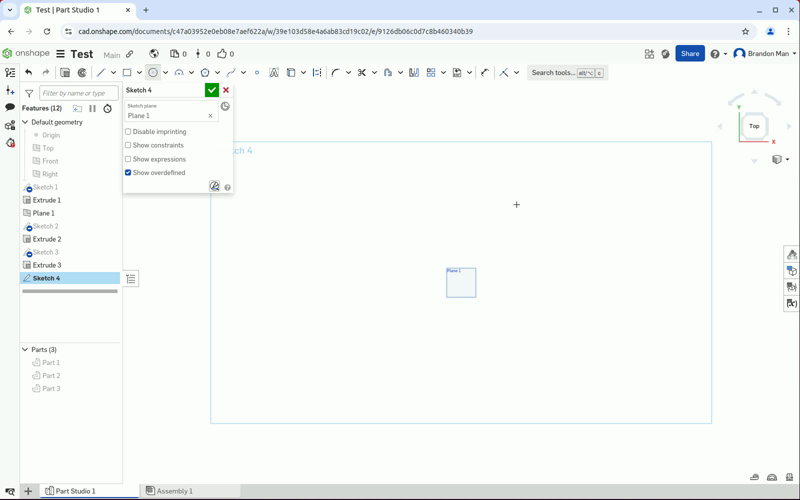
click(516, 204)
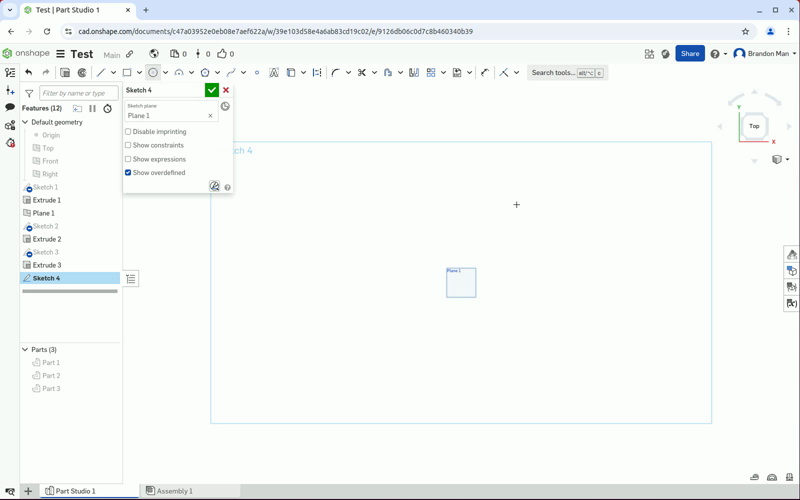
key_up(shift)
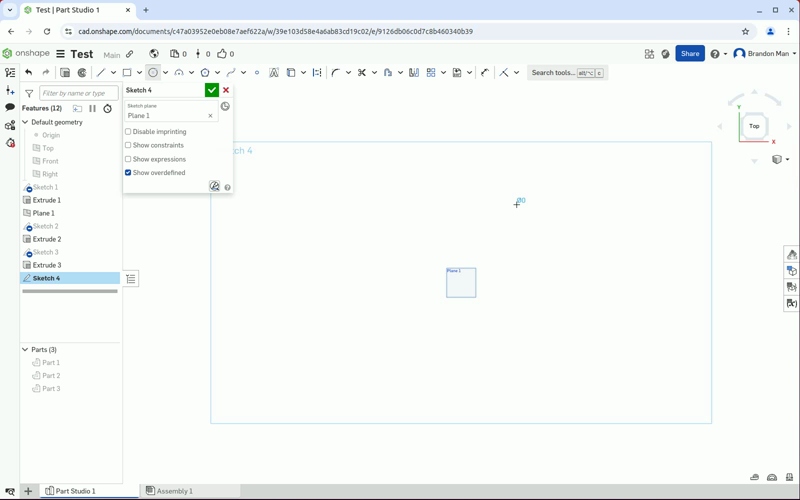
mouse_move(526, 204)
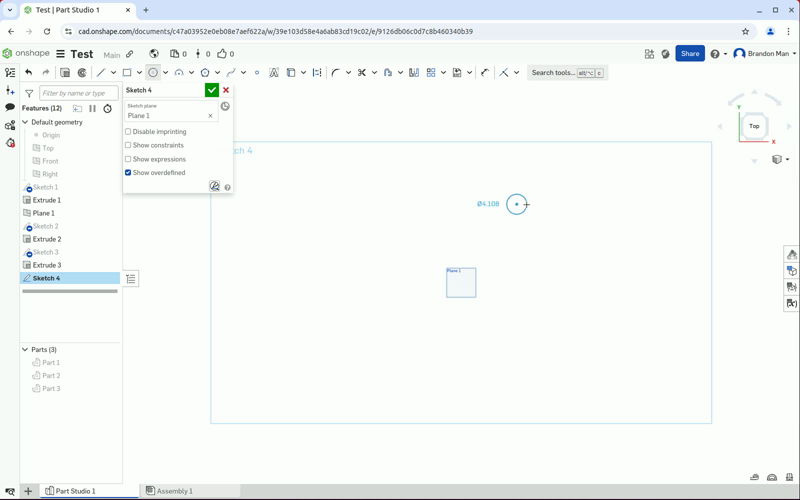
click(526, 204)
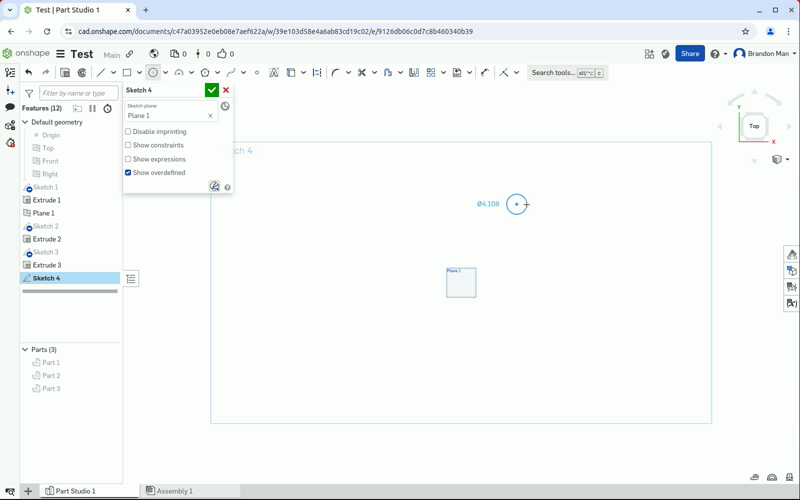
key(esc)
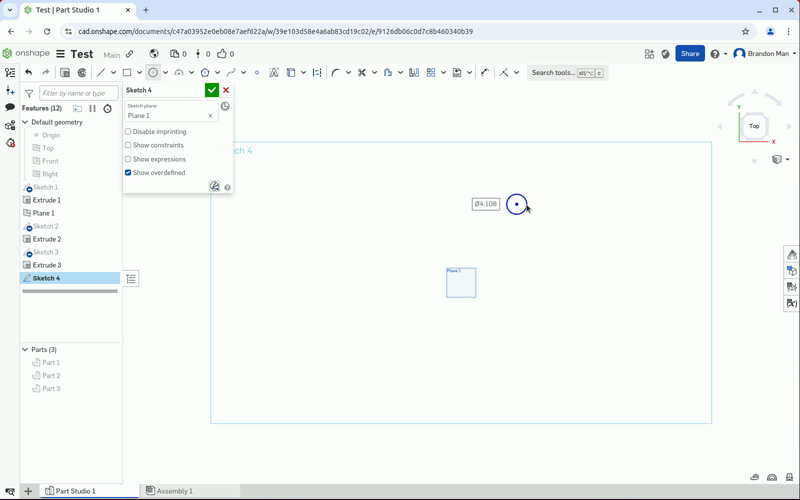
mouse_move(518, 209)
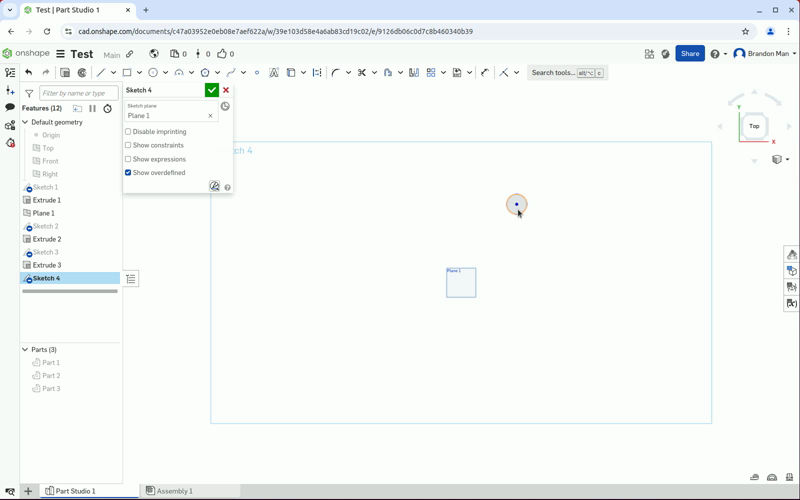
scroll(6)
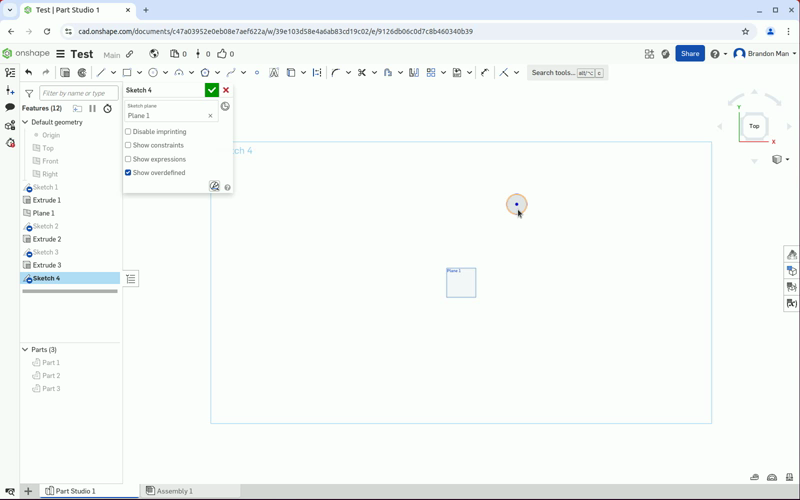
scroll(6)
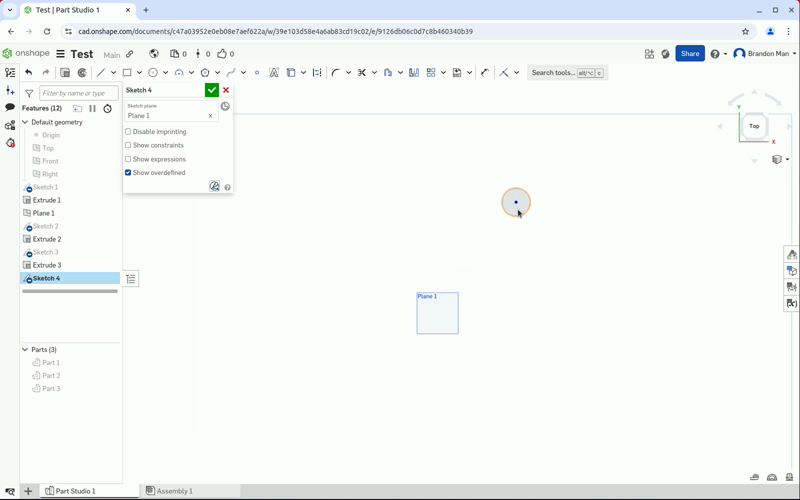
scroll(6)
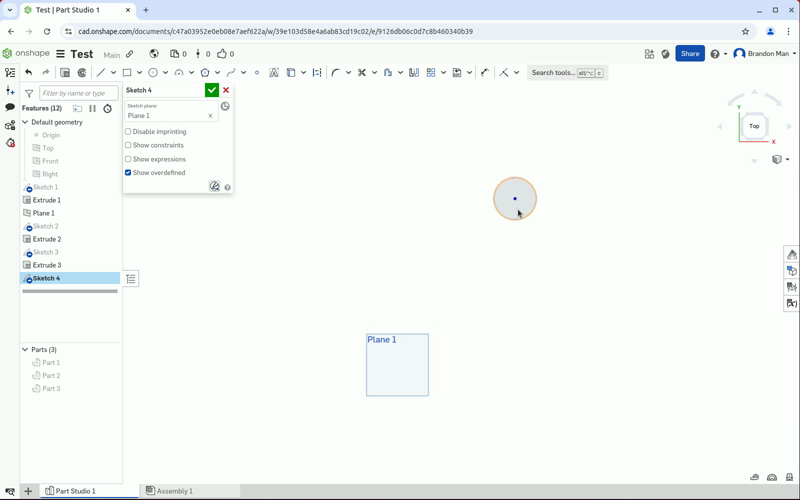
scroll(6)
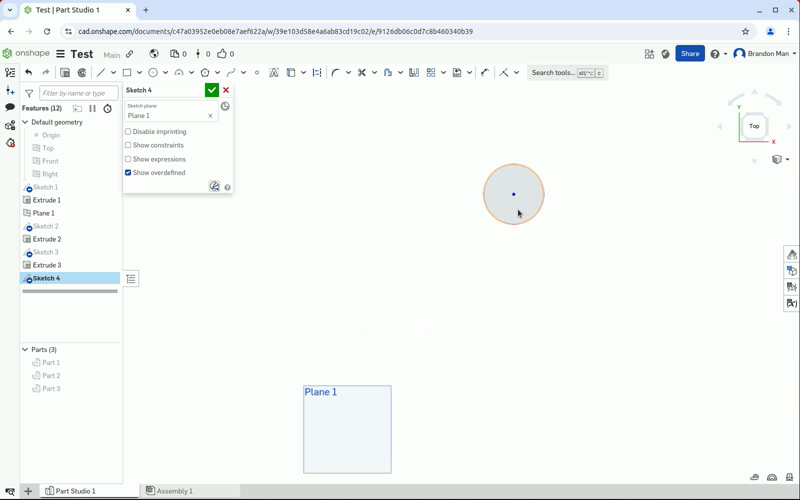
scroll(6)
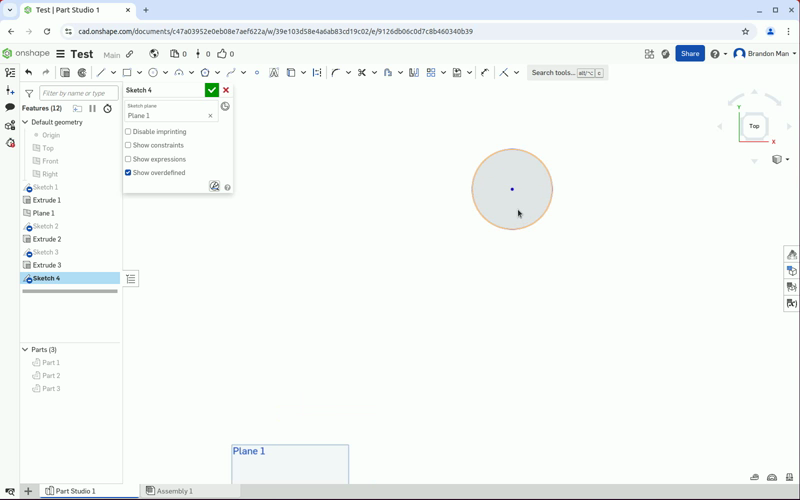
scroll(6)
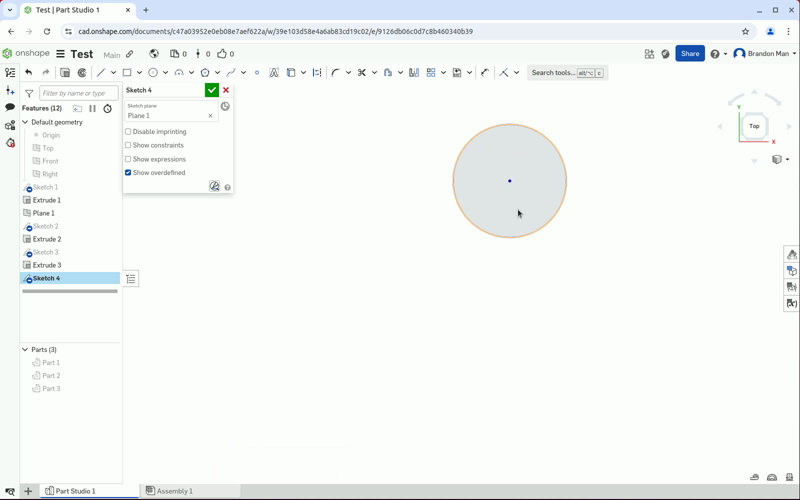
scroll(6)
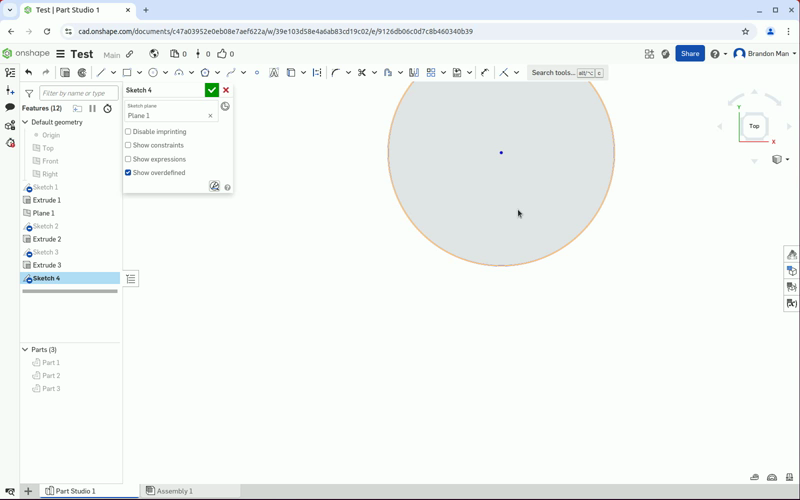
click(518, 209)
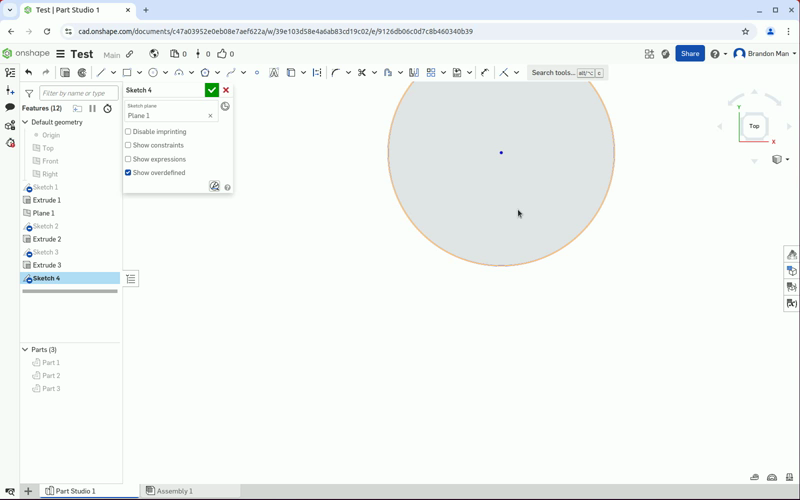
scroll(-6)
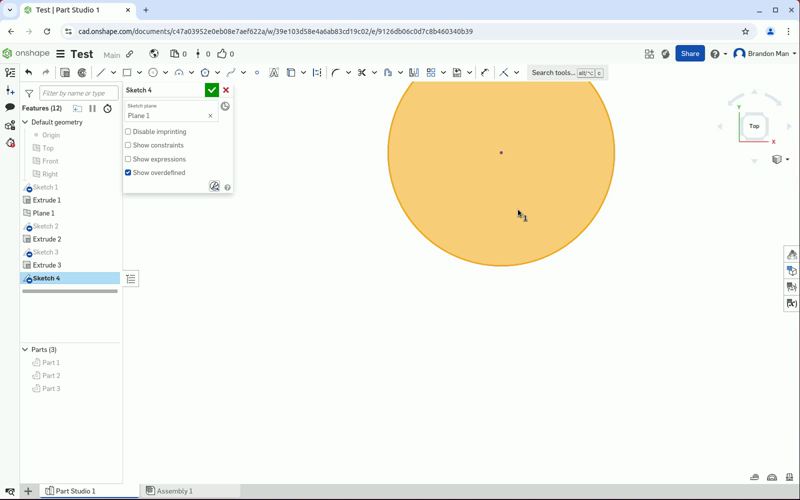
scroll(-6)
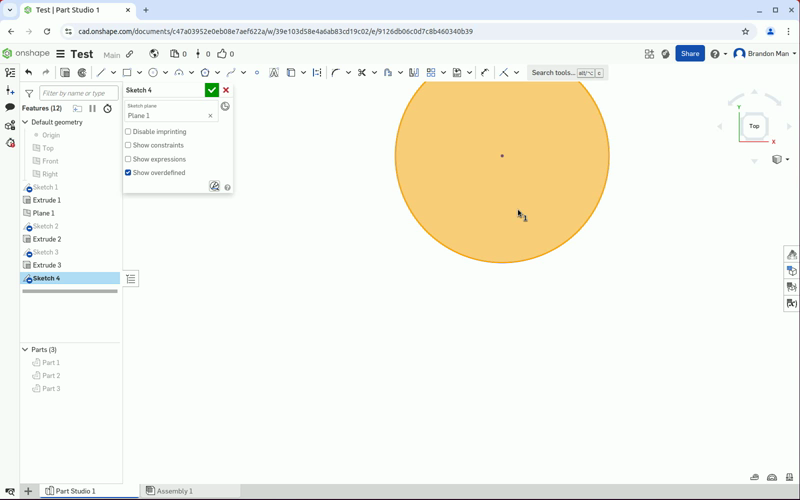
scroll(-6)
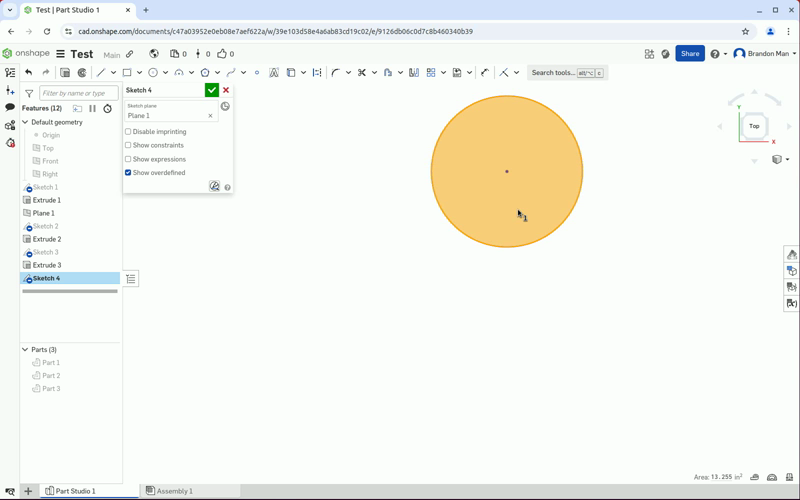
scroll(-6)
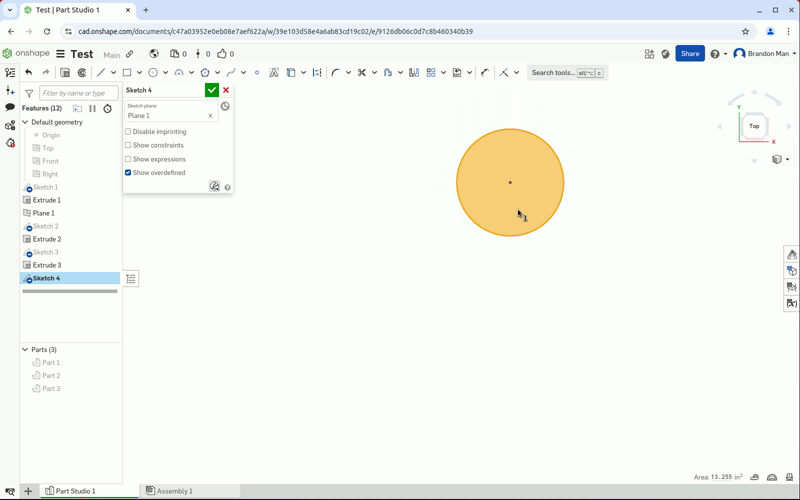
scroll(-6)
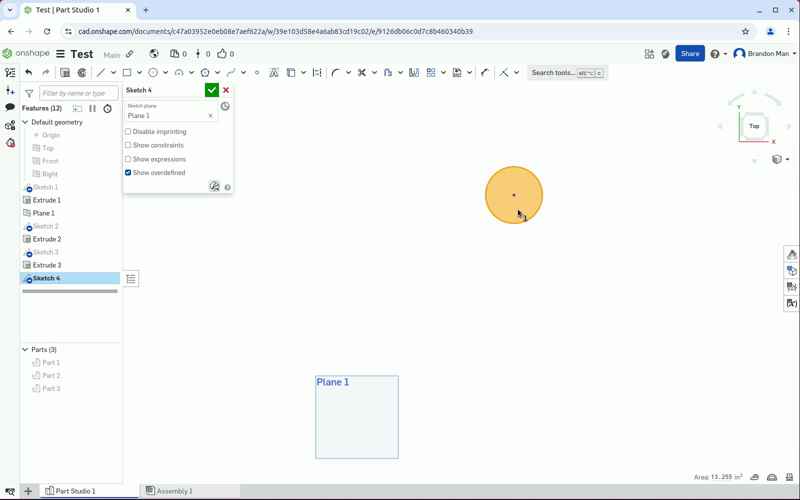
scroll(-6)
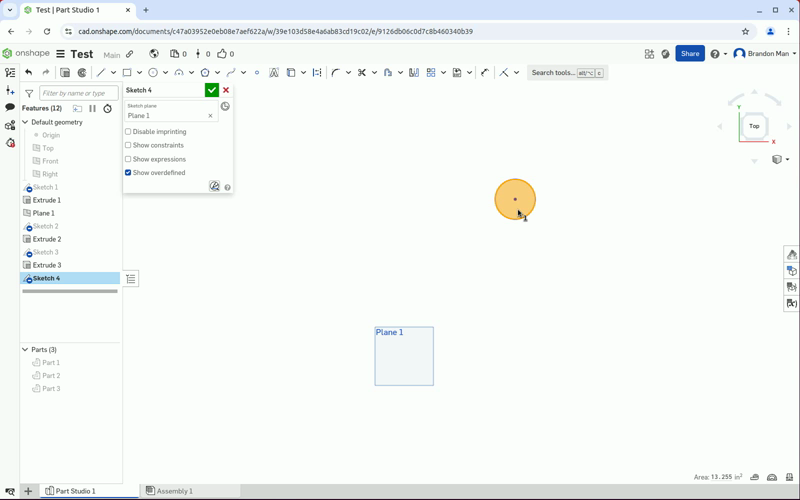
scroll(-6)
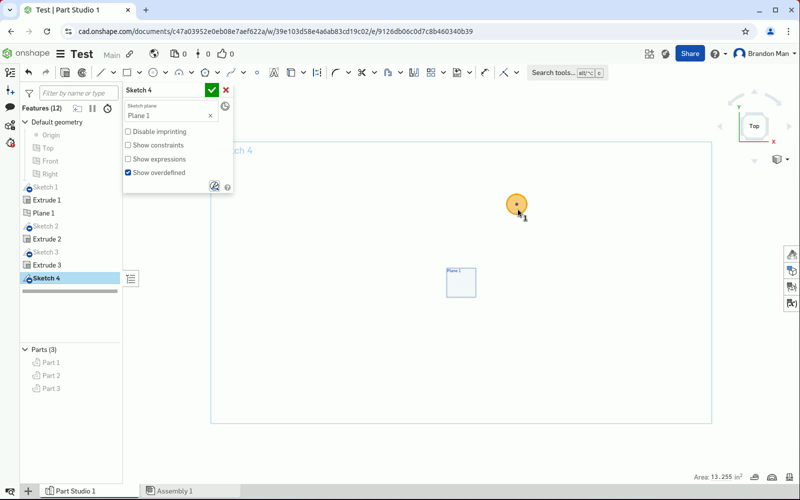
mouse_move(73, 352)
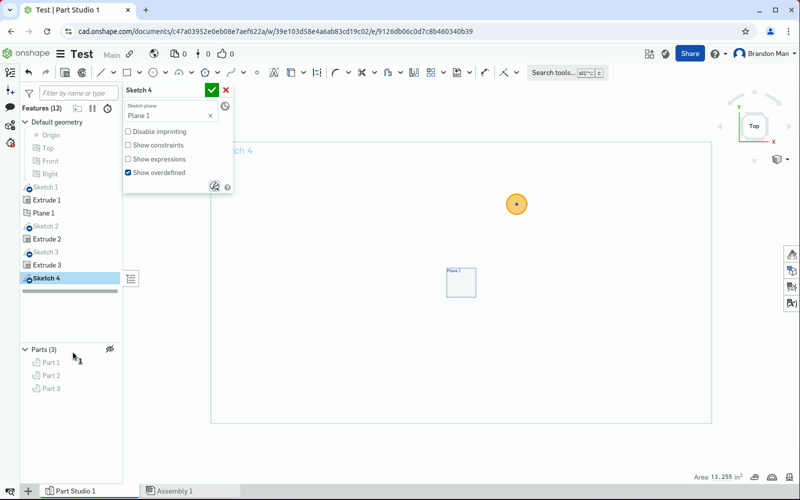
key(shift+y)
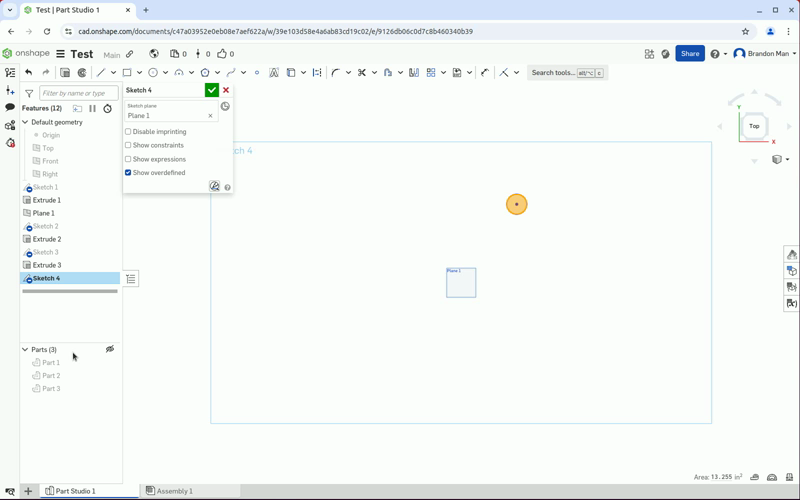
key(shift+e)
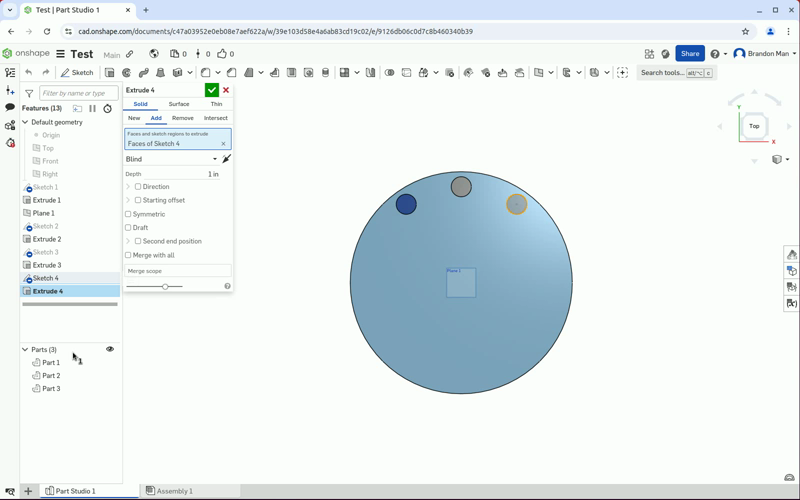
mouse_move(143, 106)
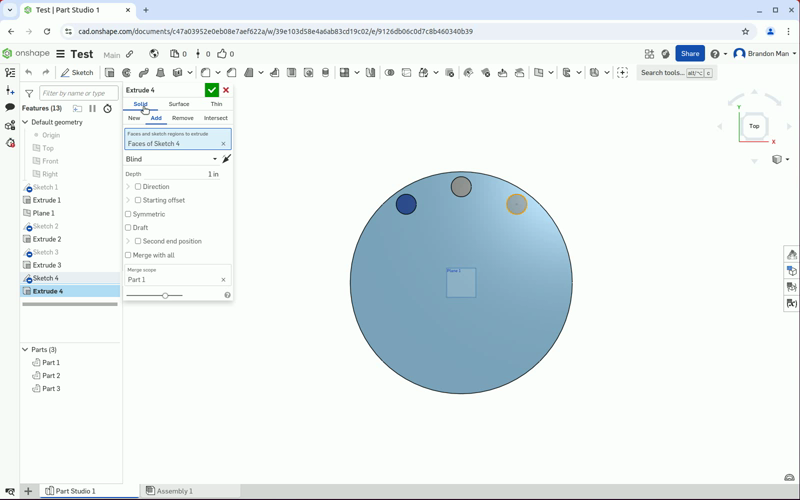
click(143, 106)
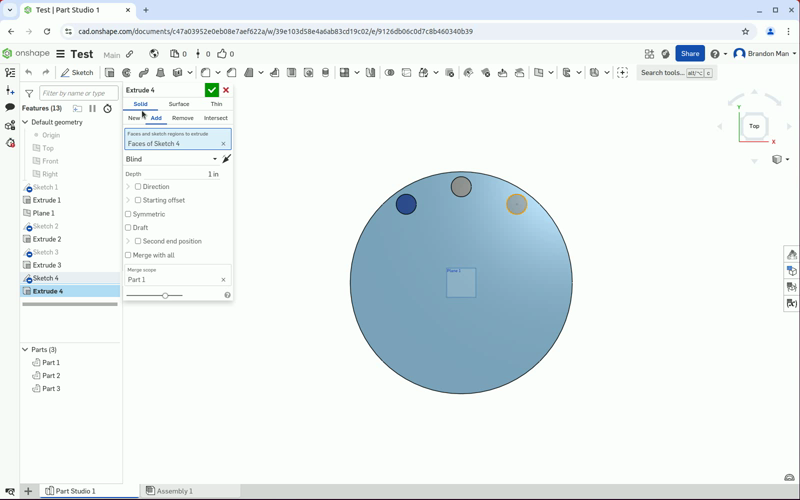
mouse_move(137, 120)
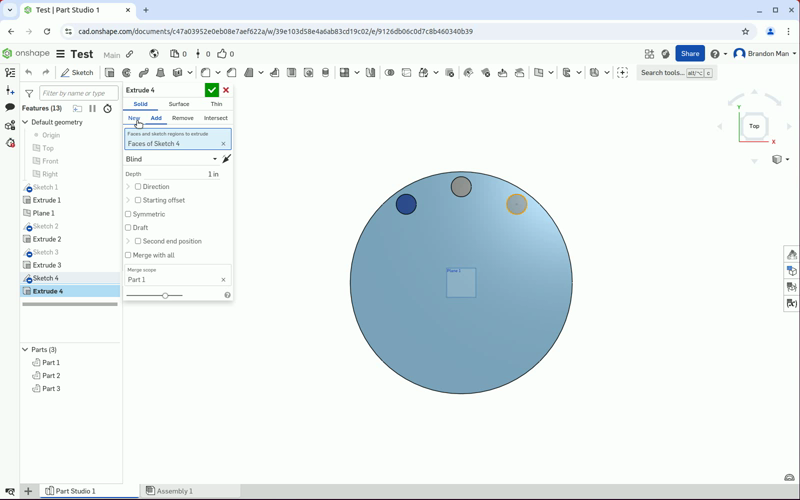
click(137, 120)
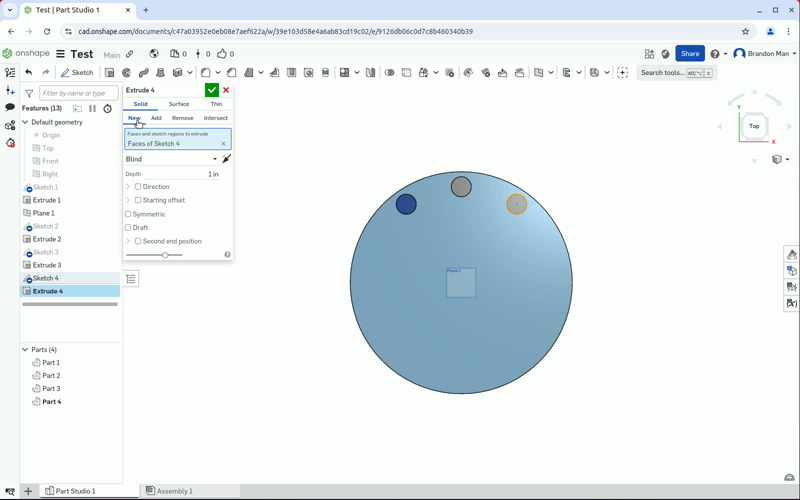
key(tab, 4)
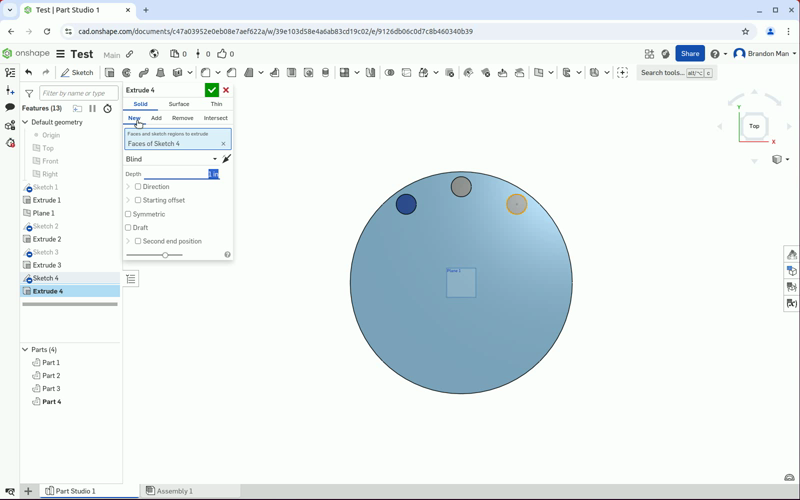
text(15.405)
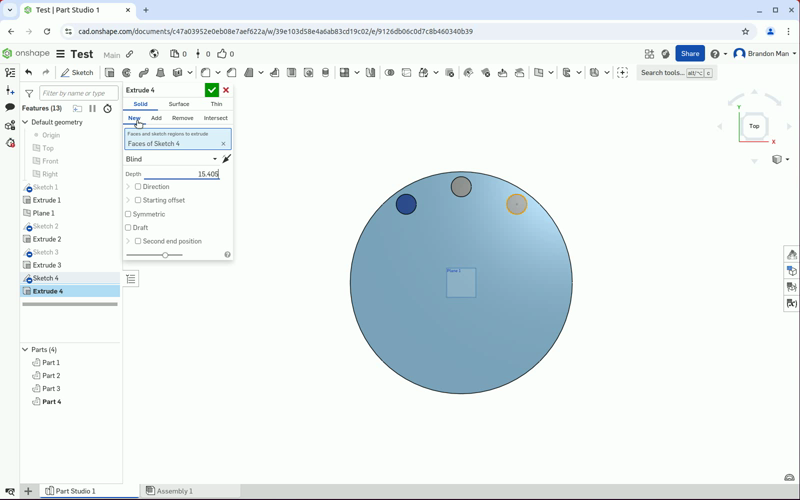
key(enter)
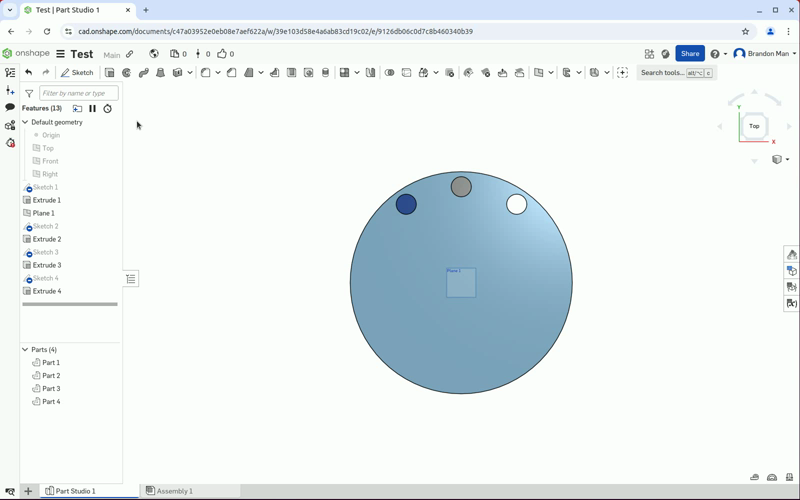
key(shift+h)
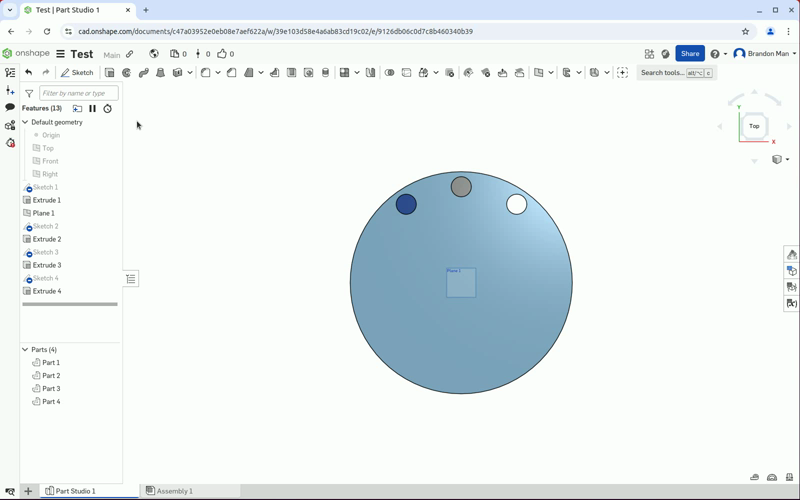
key(shift+h)
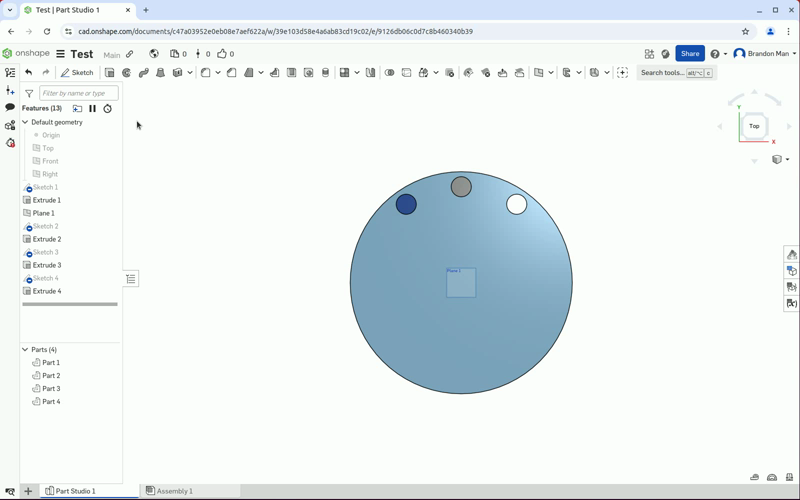
mouse_move(73, 189)
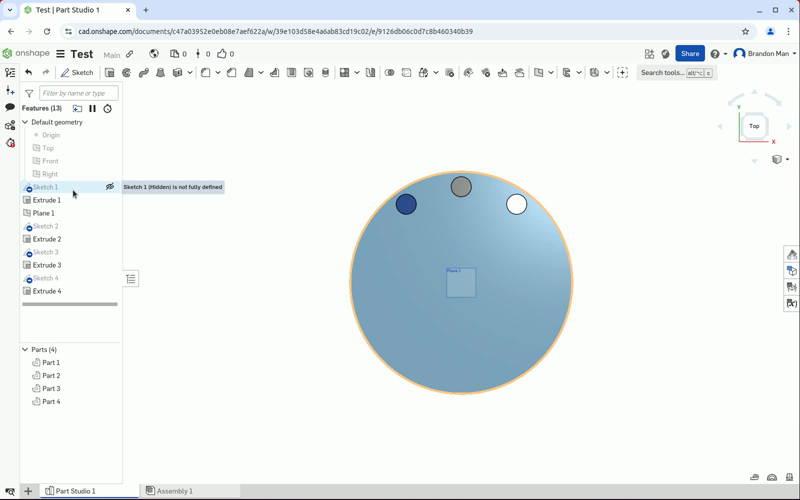
click(73, 189)
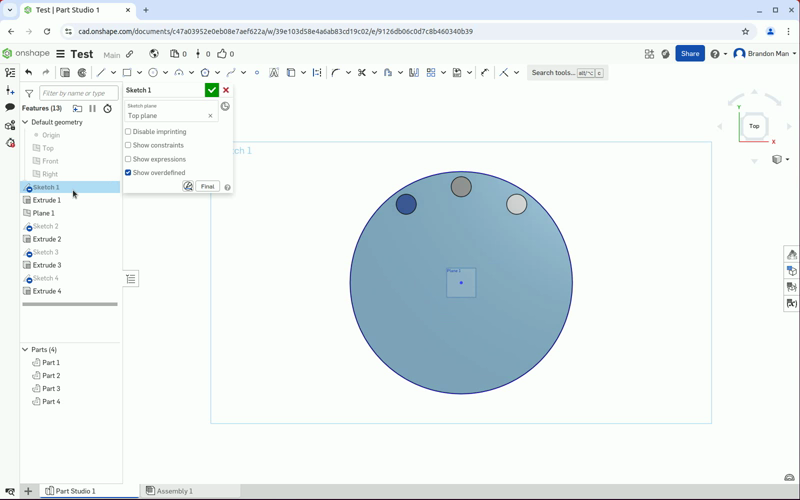
mouse_move(229, 92)
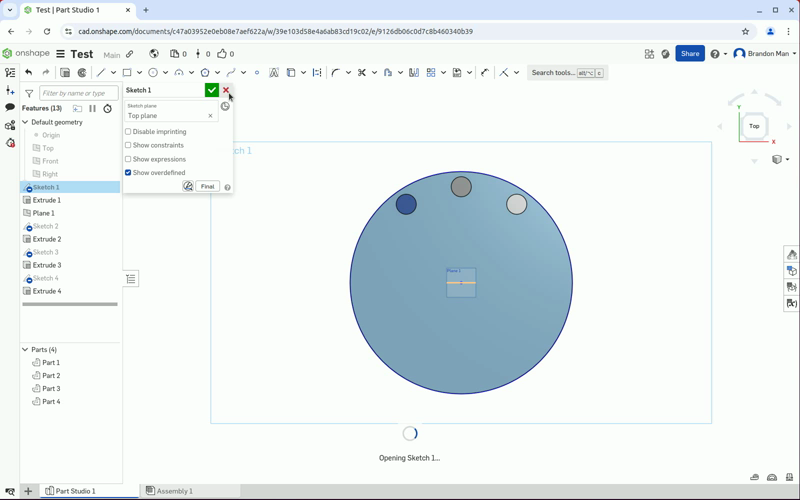
click(229, 92)
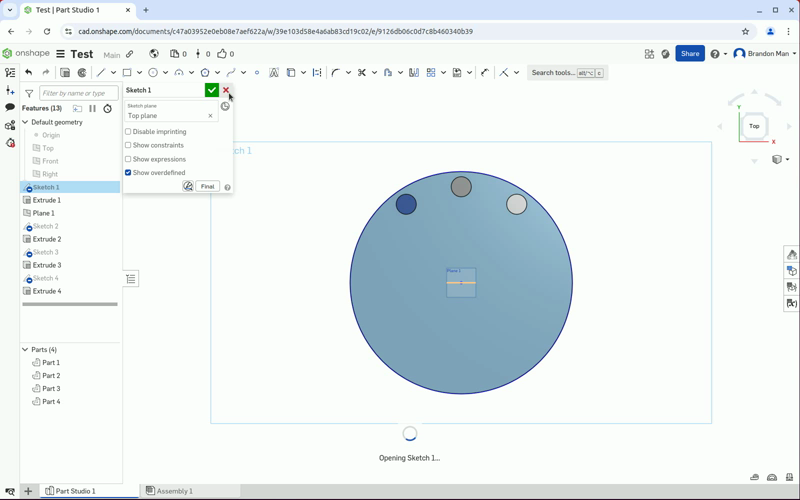
key(shift+s)
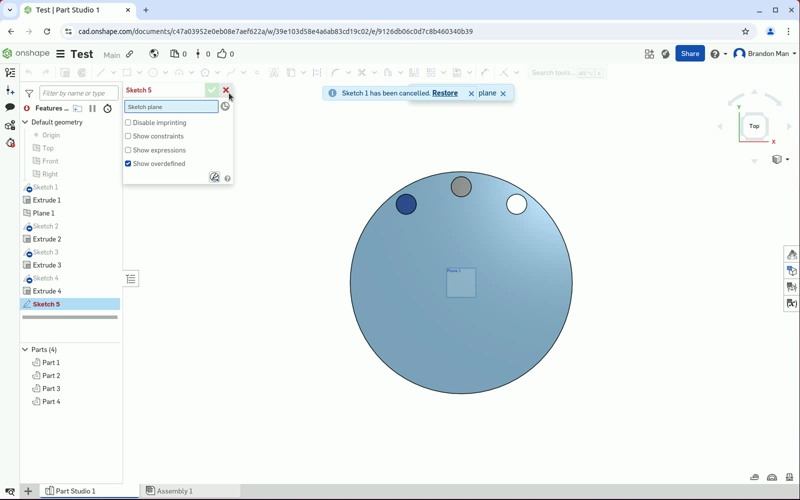
mouse_move(73, 215)
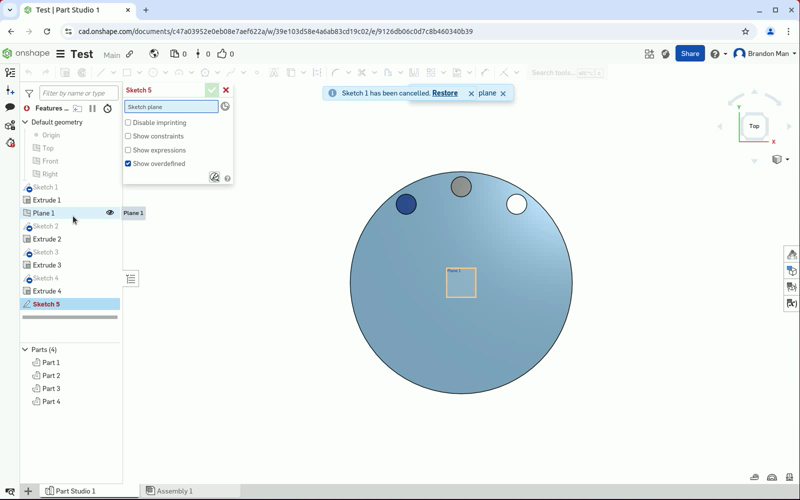
click(73, 215)
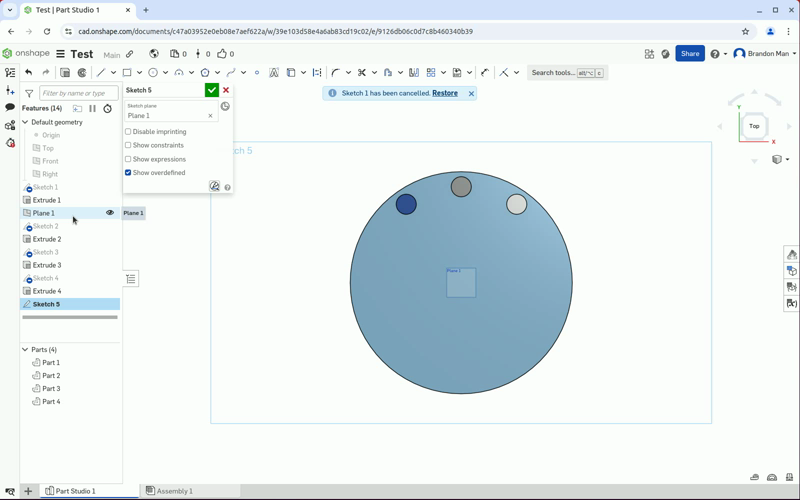
mouse_move(73, 352)
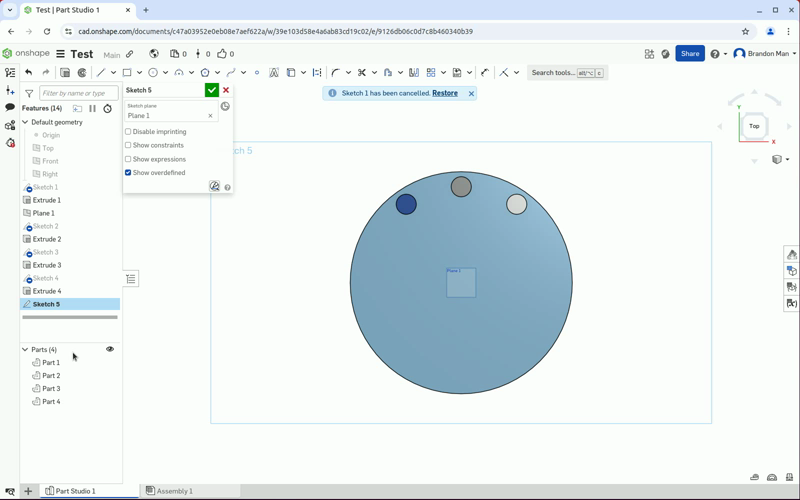
key(y)
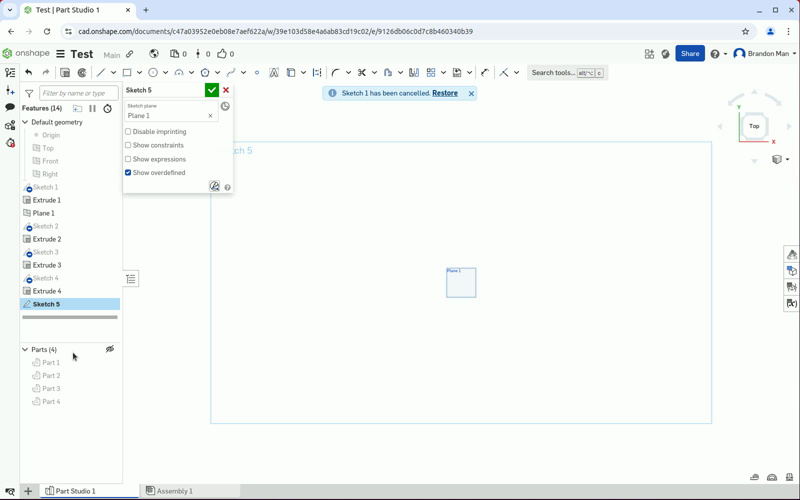
key(c)
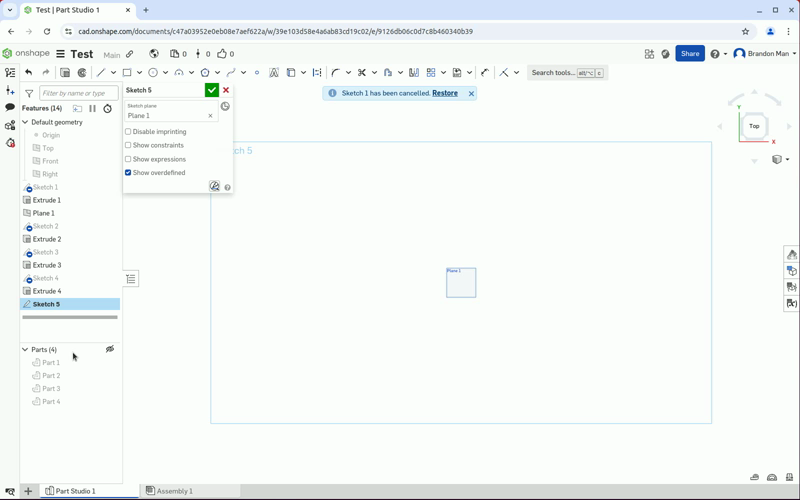
key_down(shift)
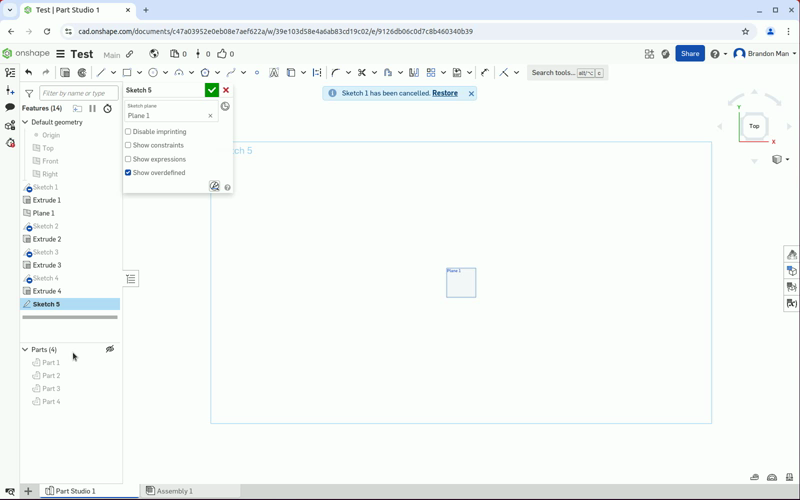
mouse_move(406, 361)
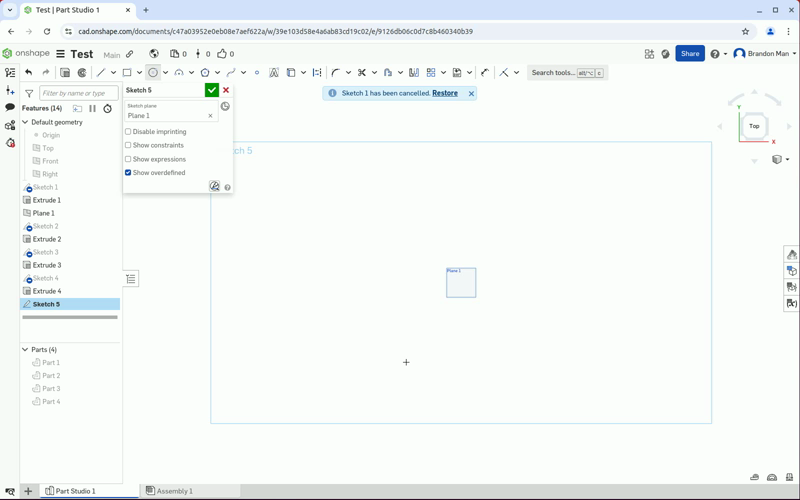
click(406, 361)
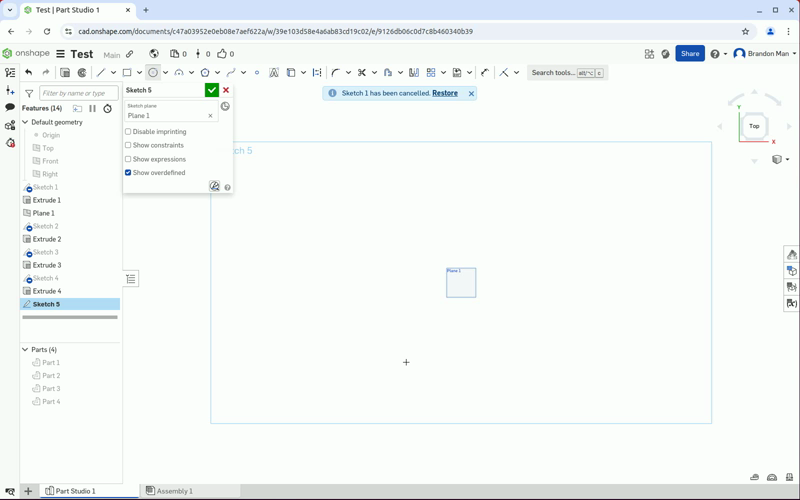
key_up(shift)
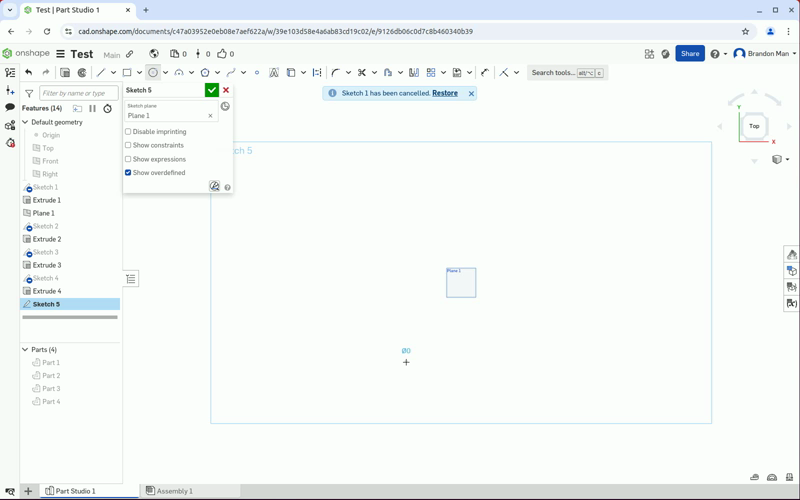
mouse_move(416, 361)
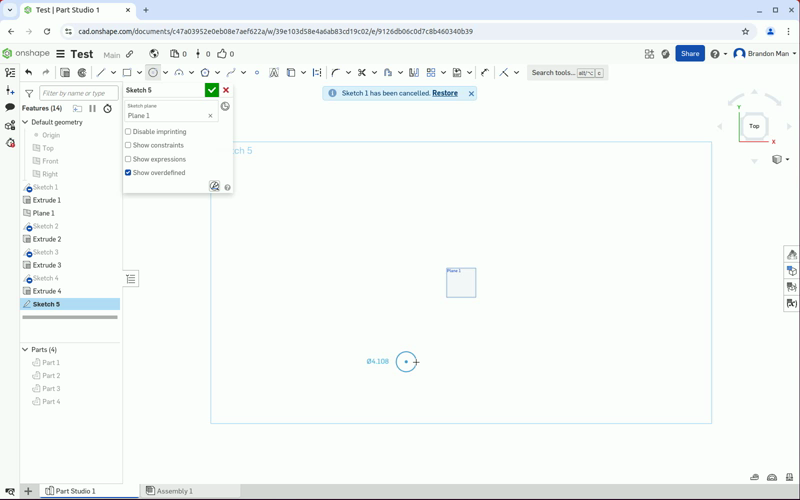
click(416, 361)
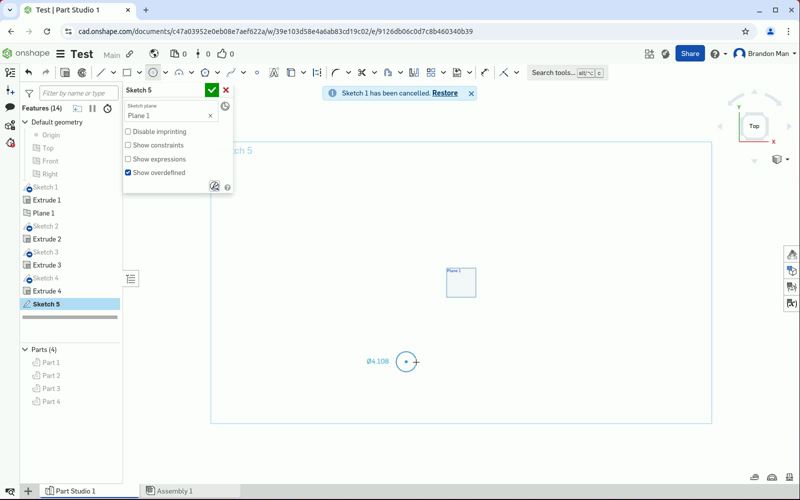
key(esc)
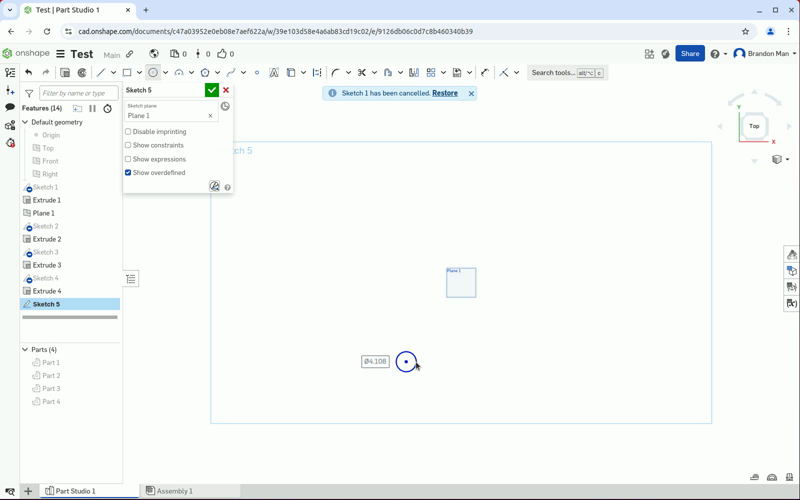
mouse_move(410, 364)
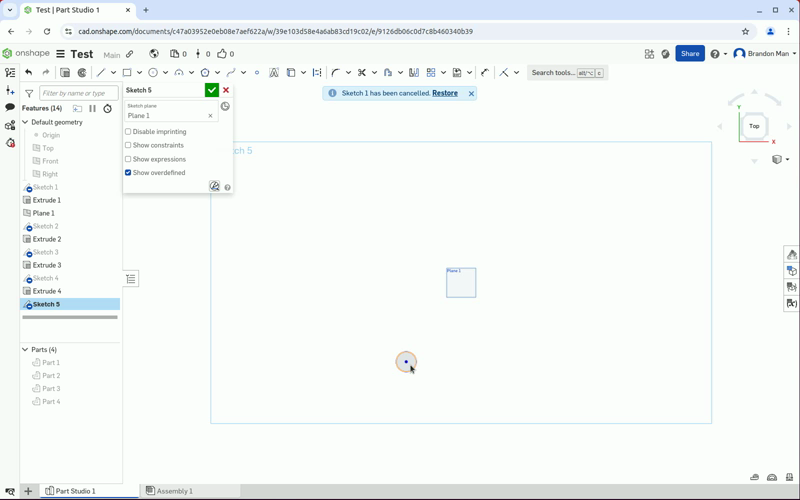
scroll(6)
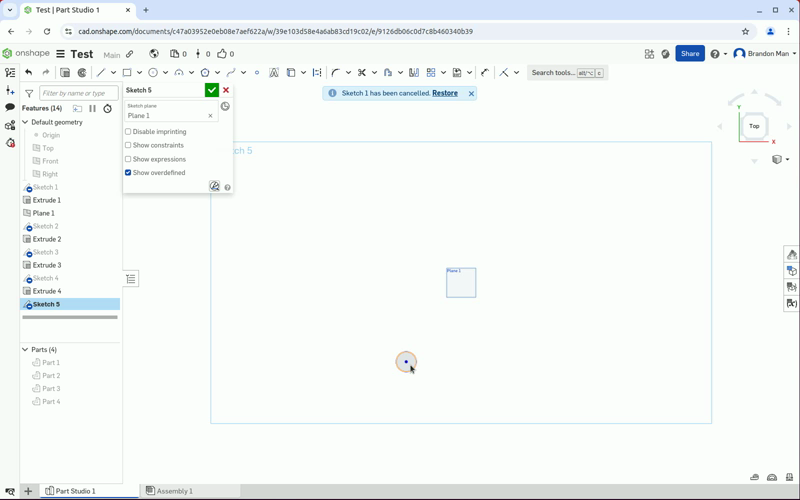
scroll(6)
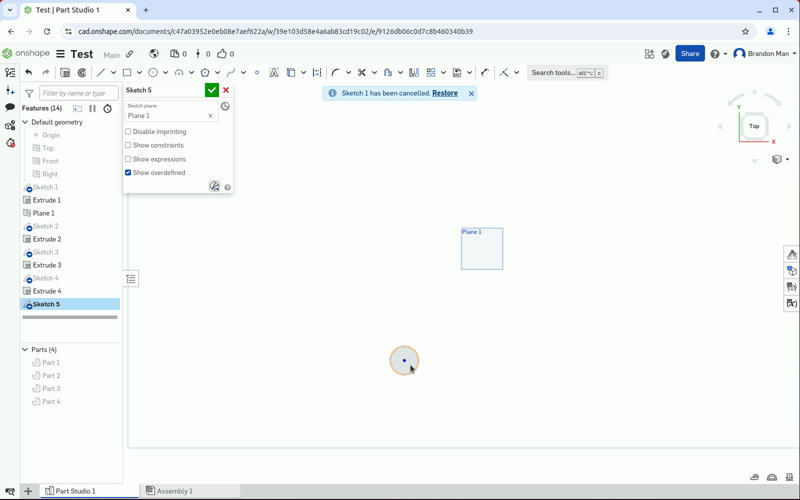
scroll(6)
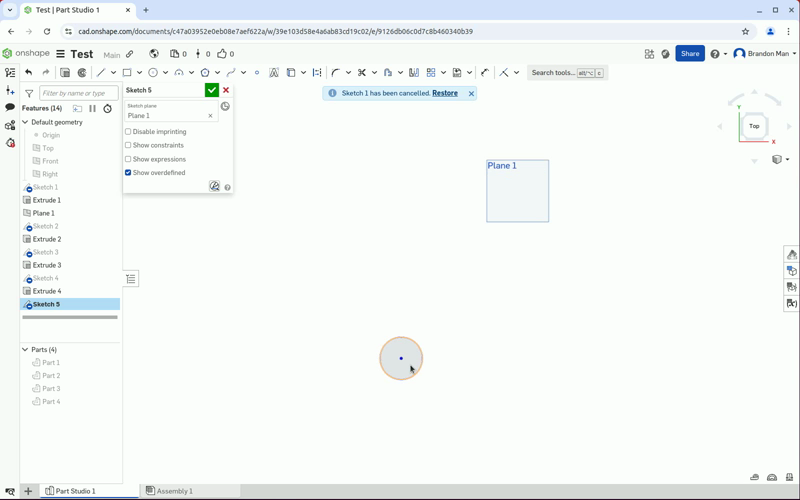
scroll(6)
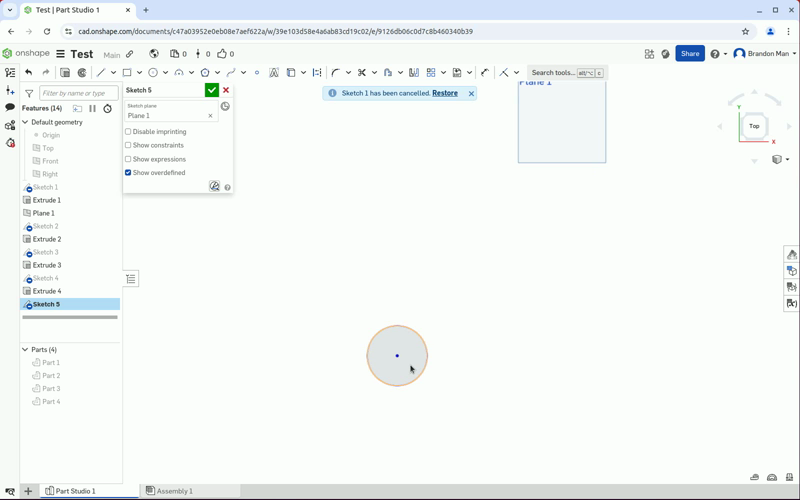
scroll(6)
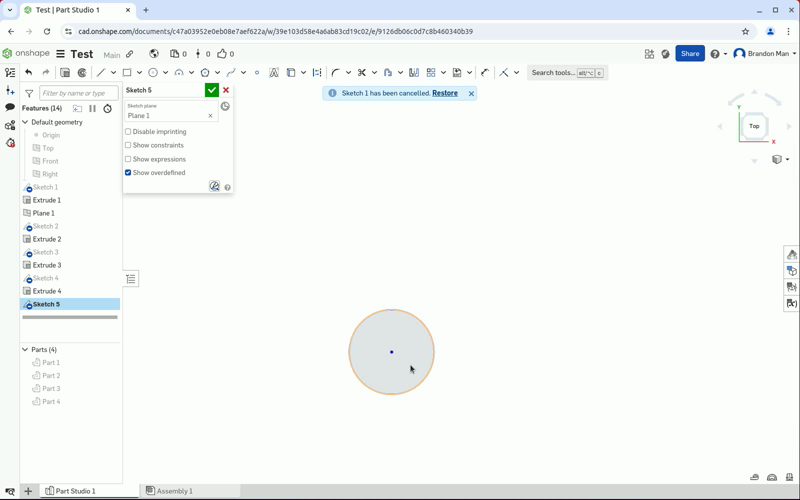
scroll(6)
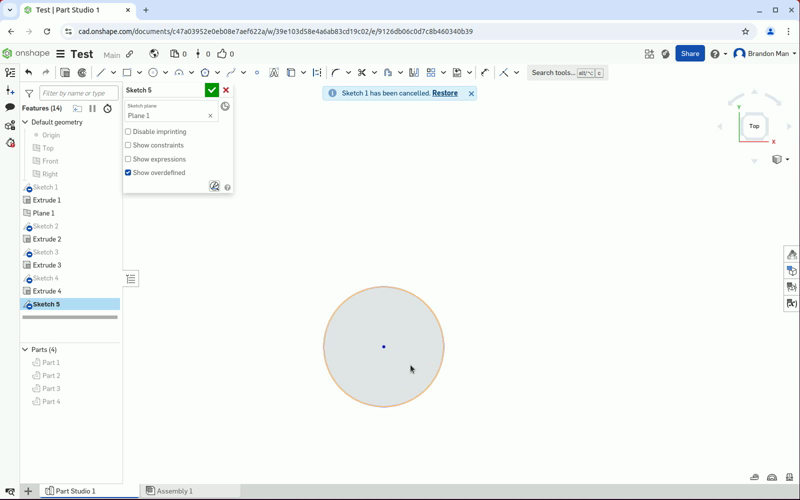
scroll(6)
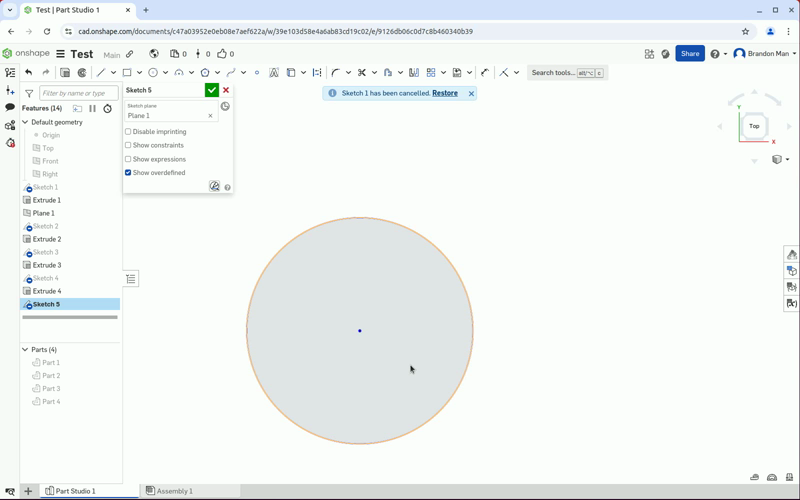
click(410, 364)
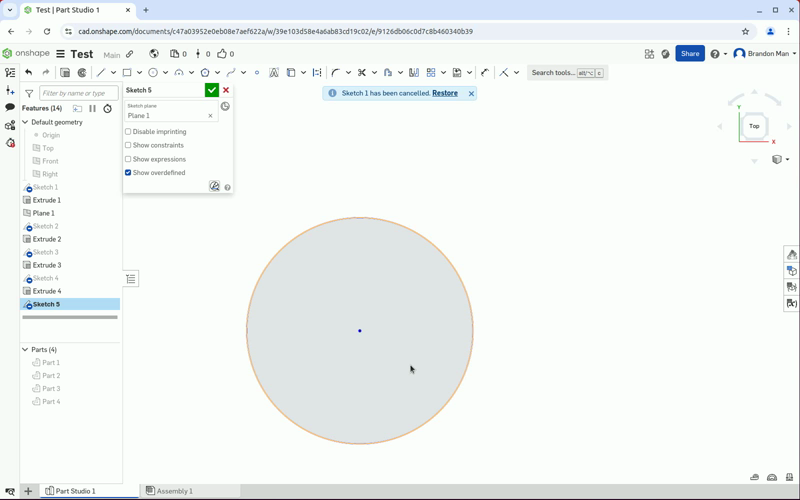
scroll(-6)
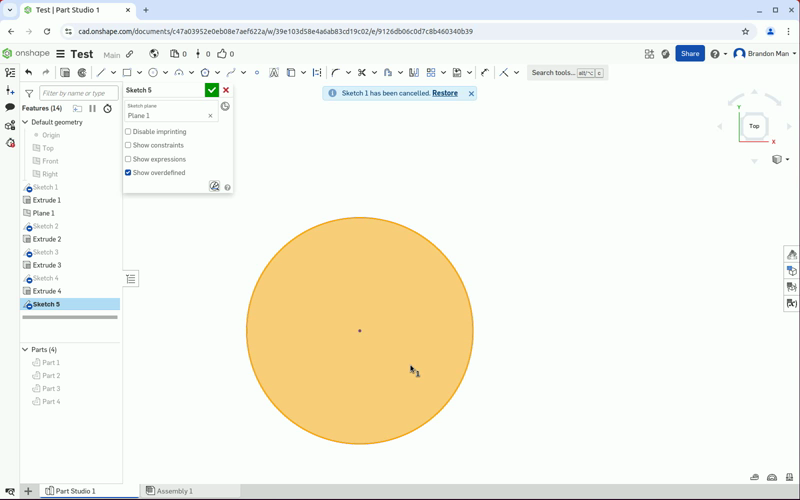
scroll(-6)
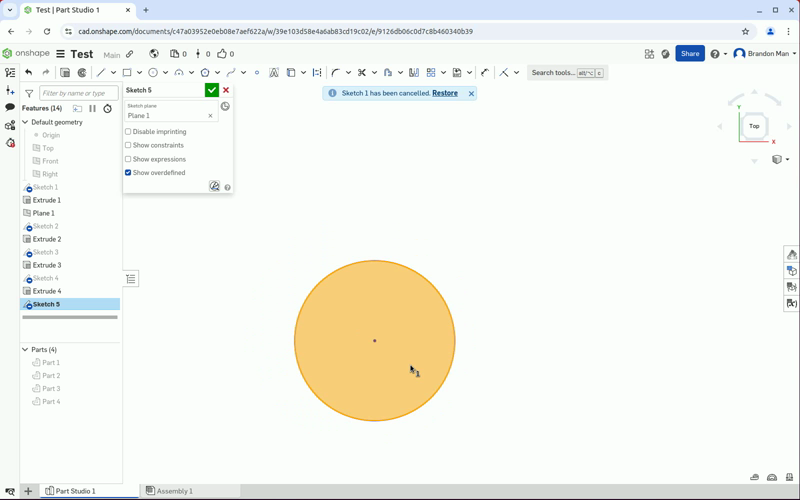
scroll(-6)
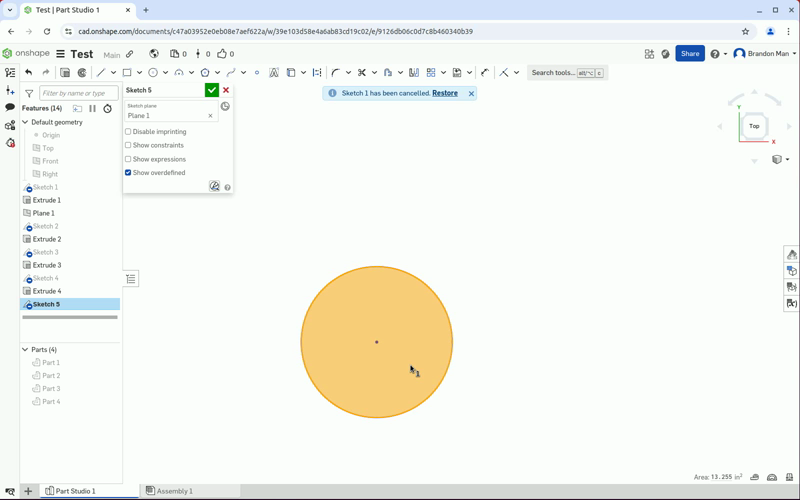
scroll(-6)
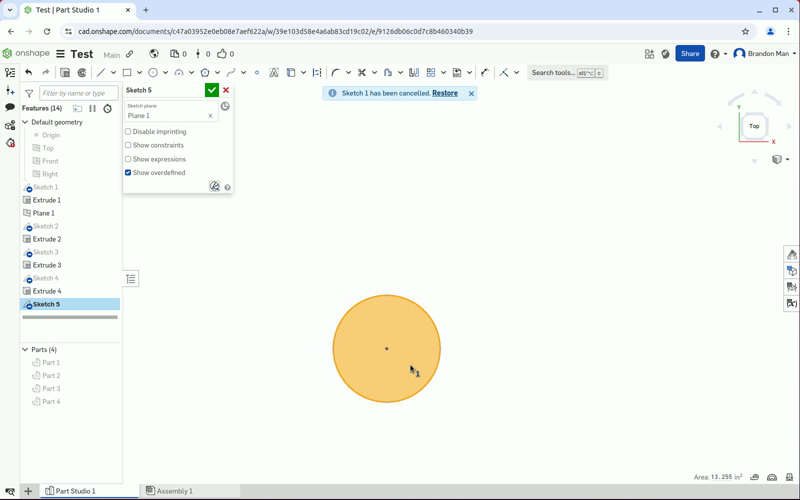
scroll(-6)
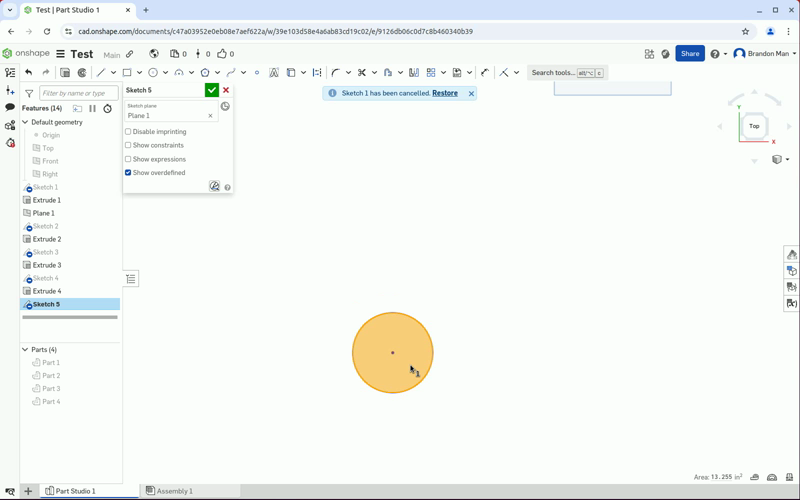
scroll(-6)
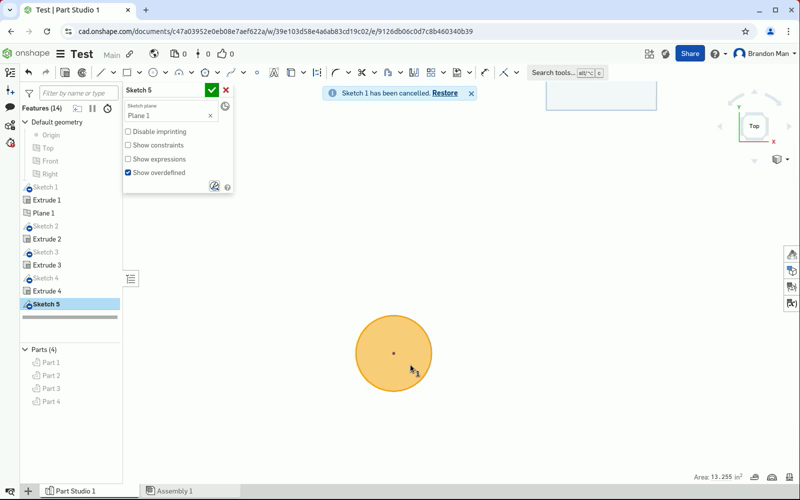
scroll(-6)
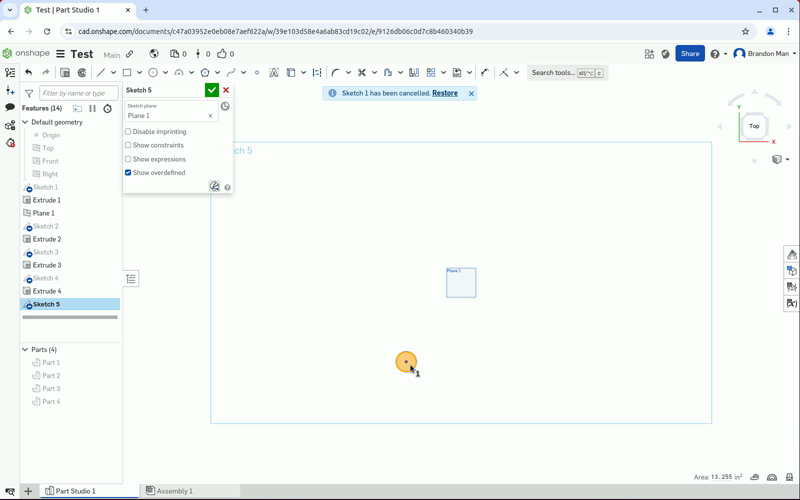
mouse_move(73, 352)
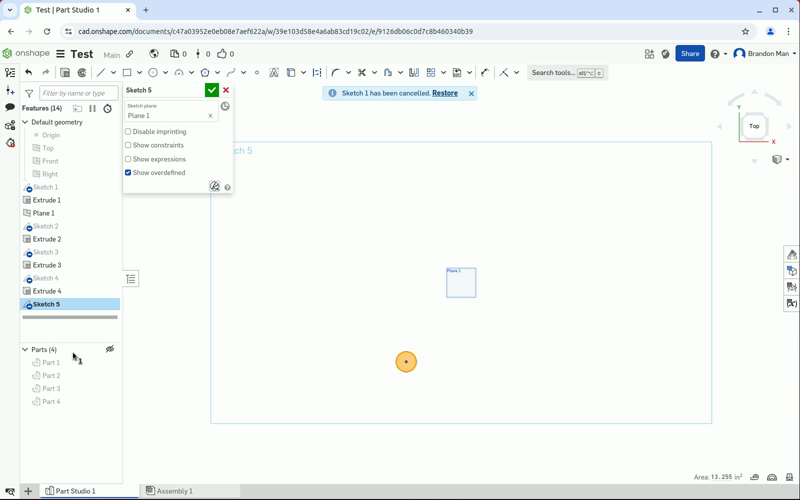
key(shift+y)
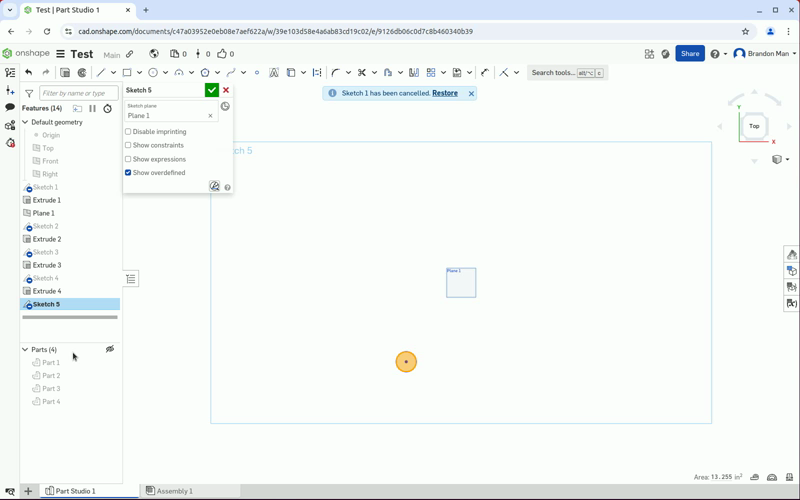
key(shift+e)
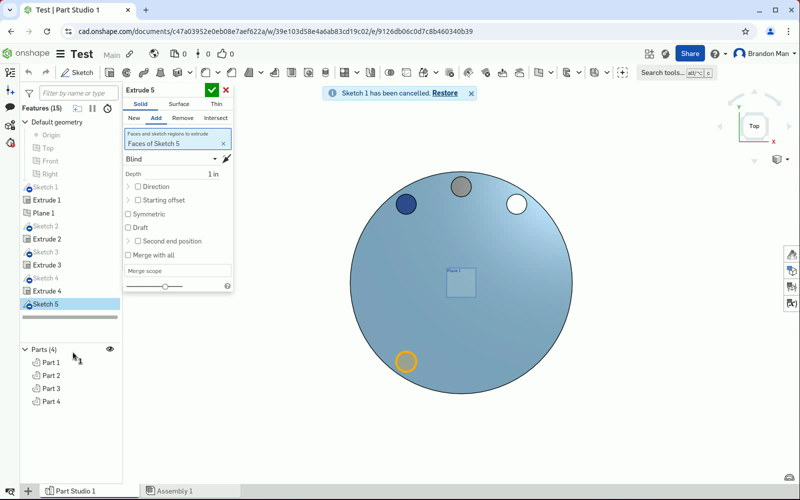
mouse_move(143, 106)
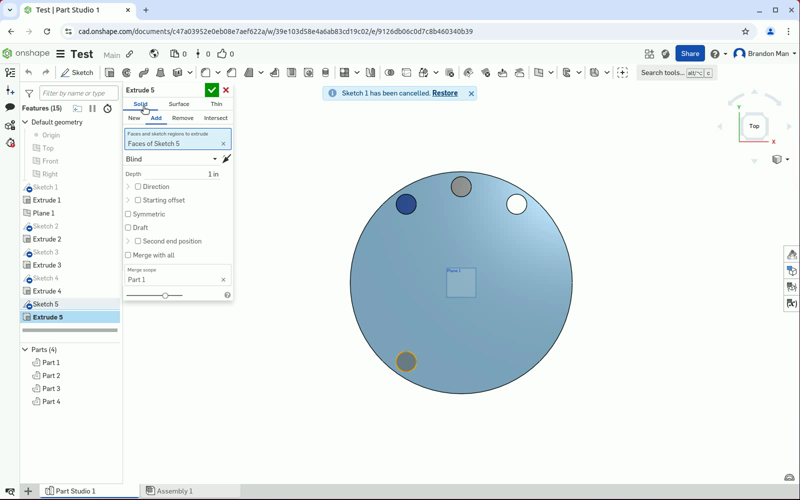
click(143, 106)
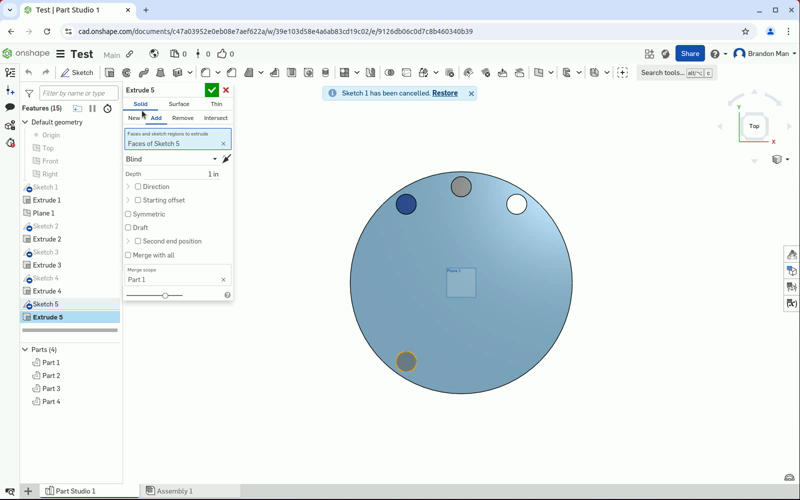
mouse_move(137, 120)
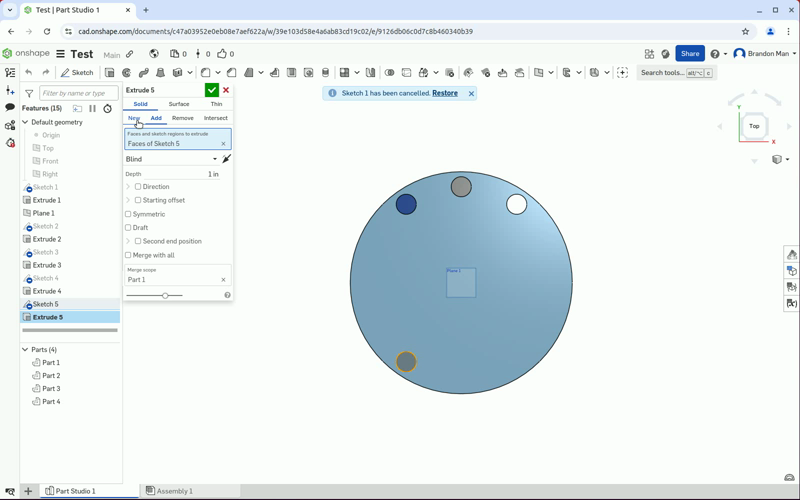
click(137, 120)
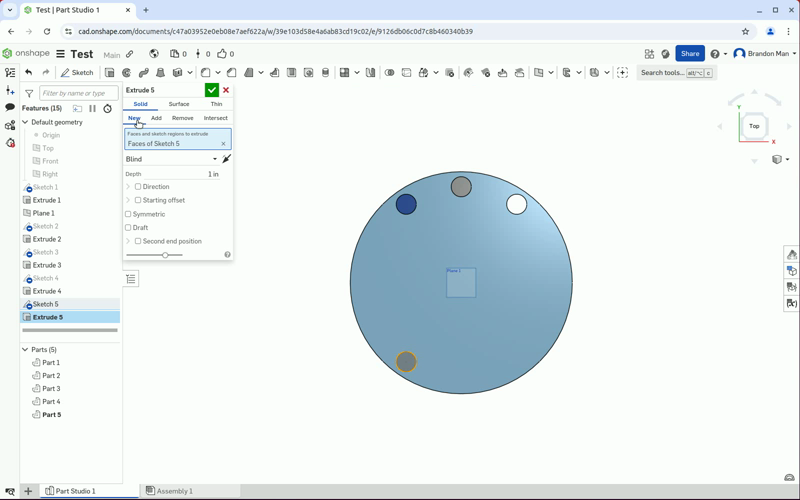
key(tab, 4)
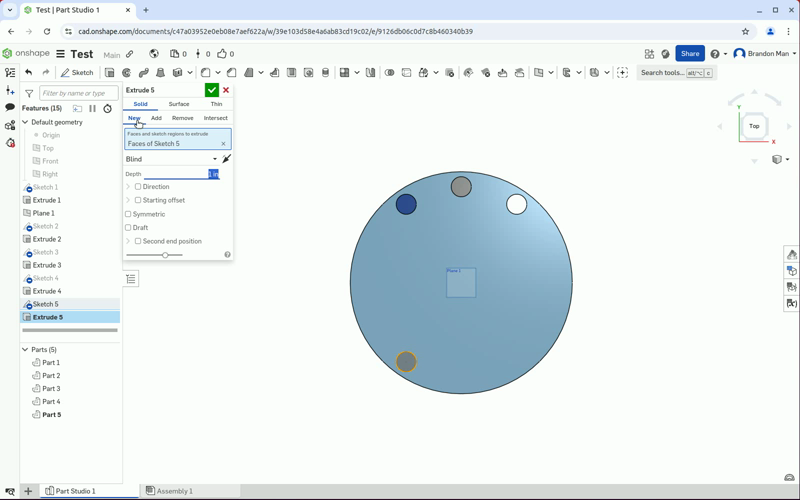
text(15.405)
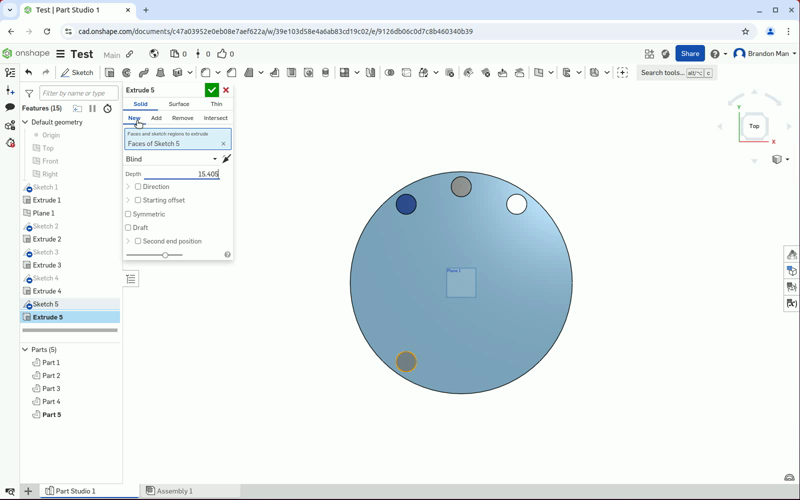
key(enter)
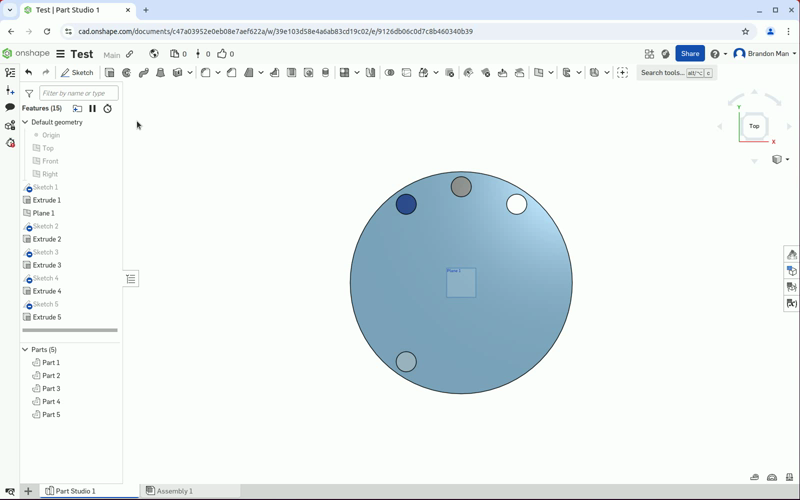
key(shift+h)
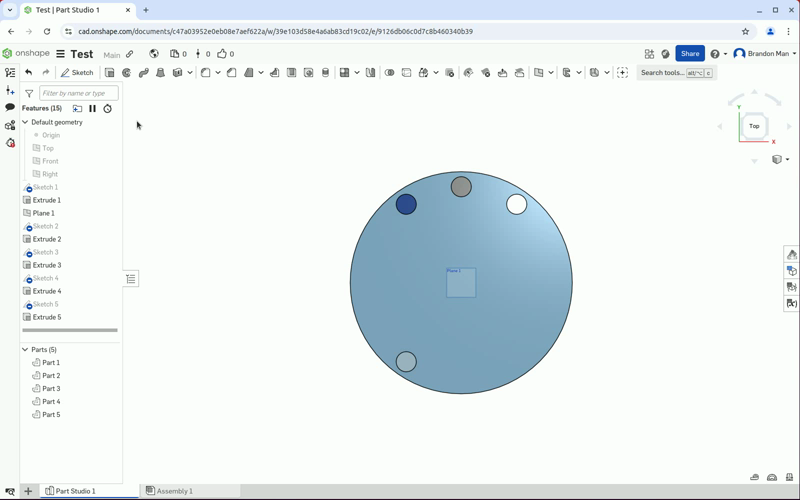
key(shift+h)
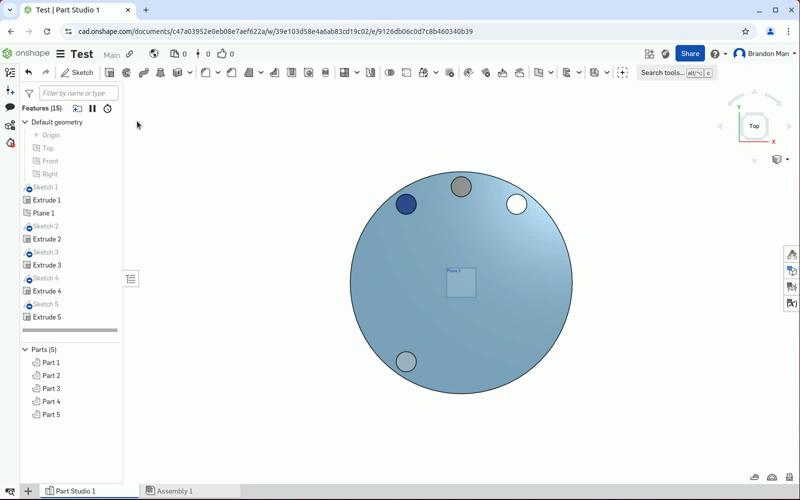
mouse_move(73, 189)
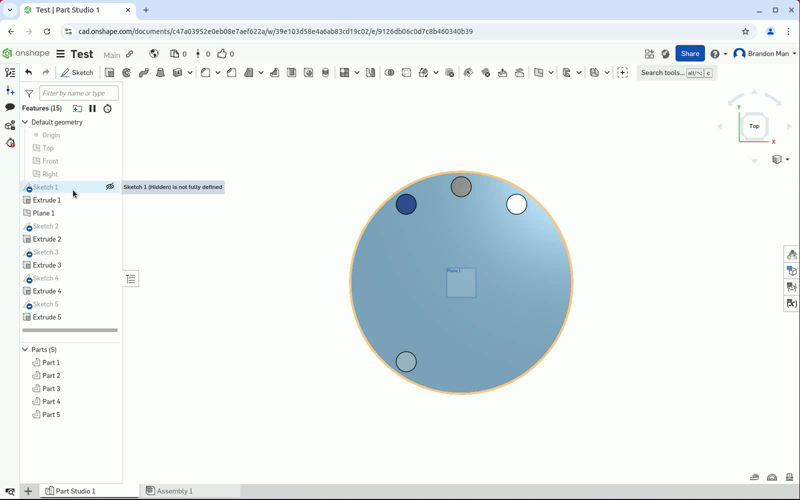
click(73, 189)
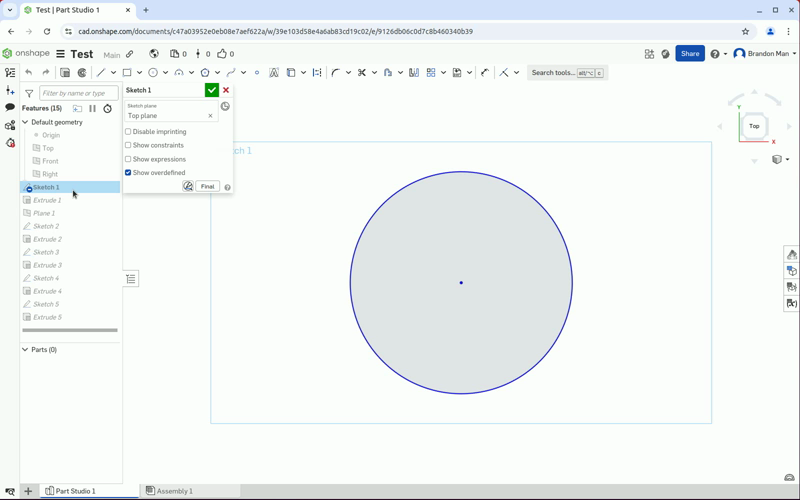
mouse_move(229, 92)
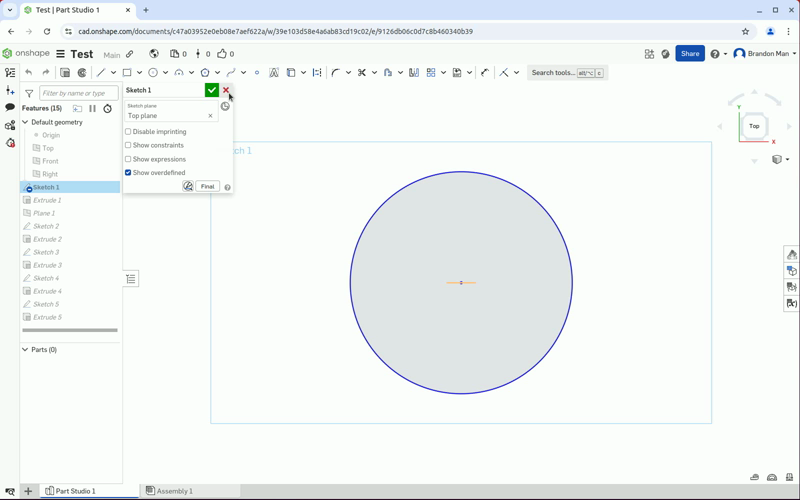
click(229, 92)
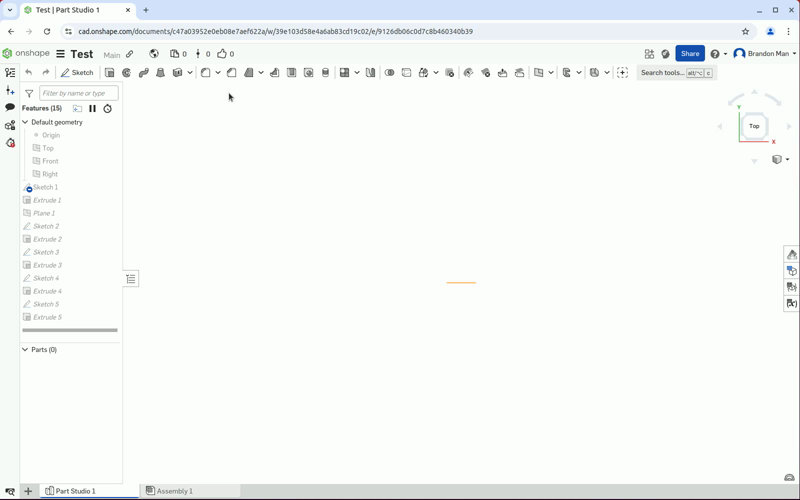
key(shift+s)
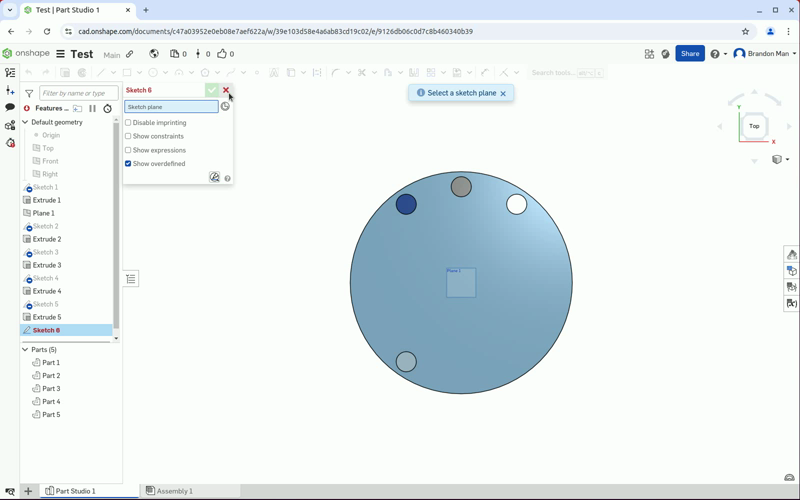
mouse_move(69, 215)
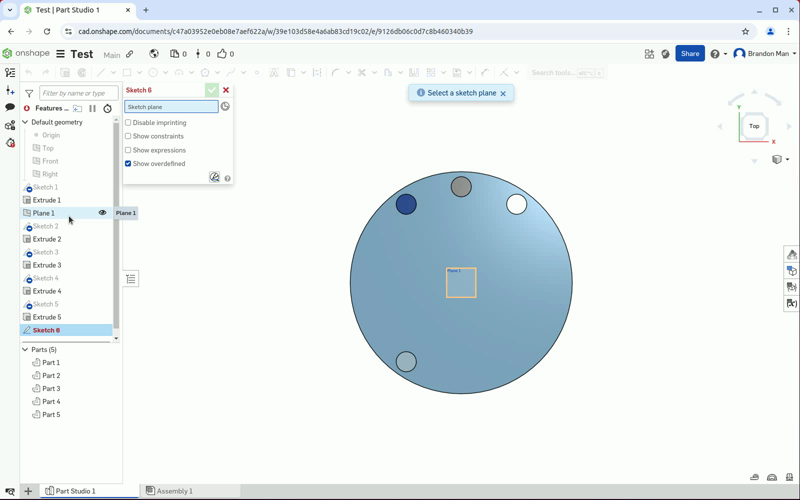
click(69, 215)
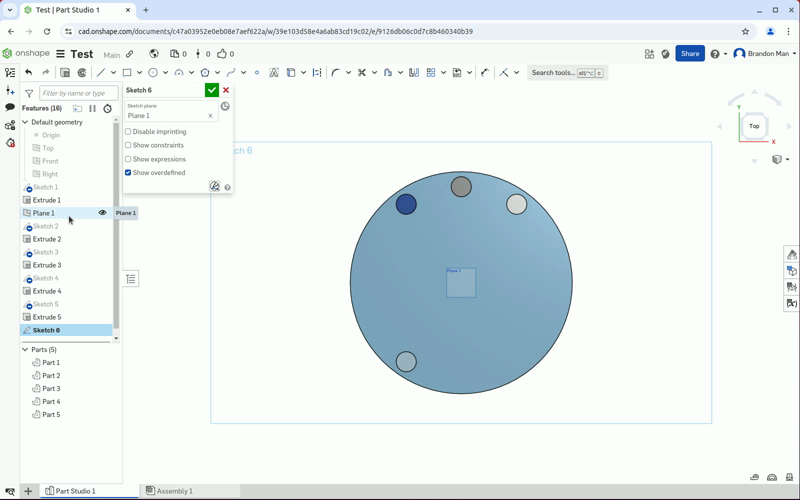
mouse_move(73, 352)
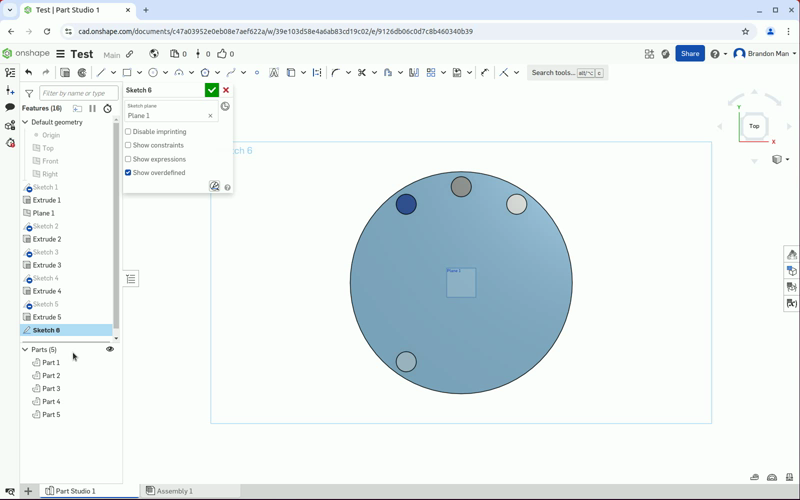
key(y)
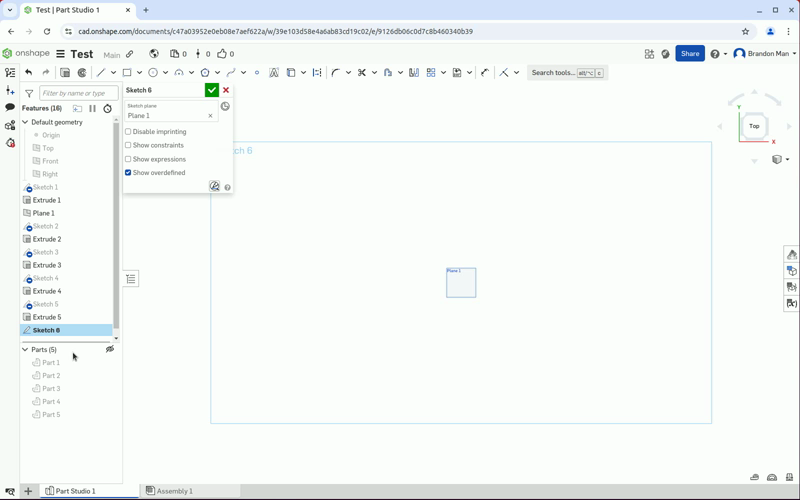
key(c)
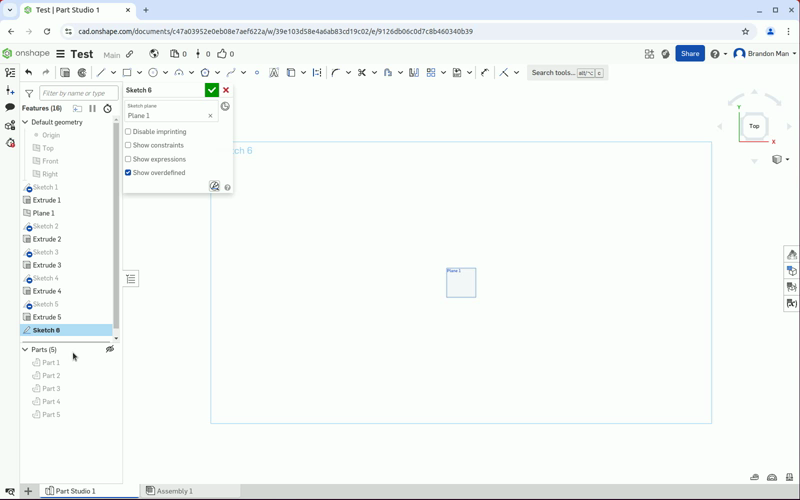
key_down(shift)
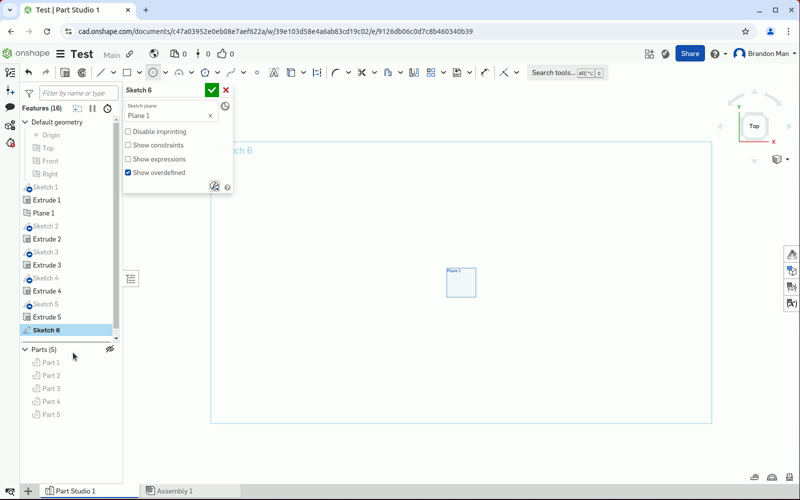
mouse_move(461, 379)
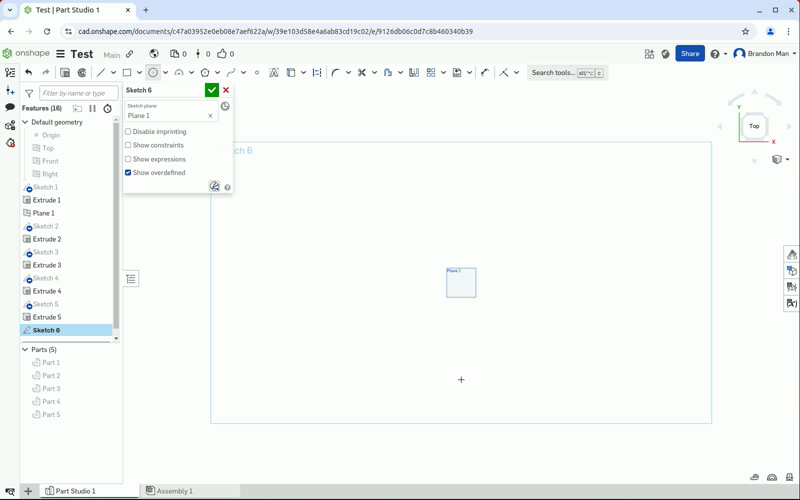
click(461, 379)
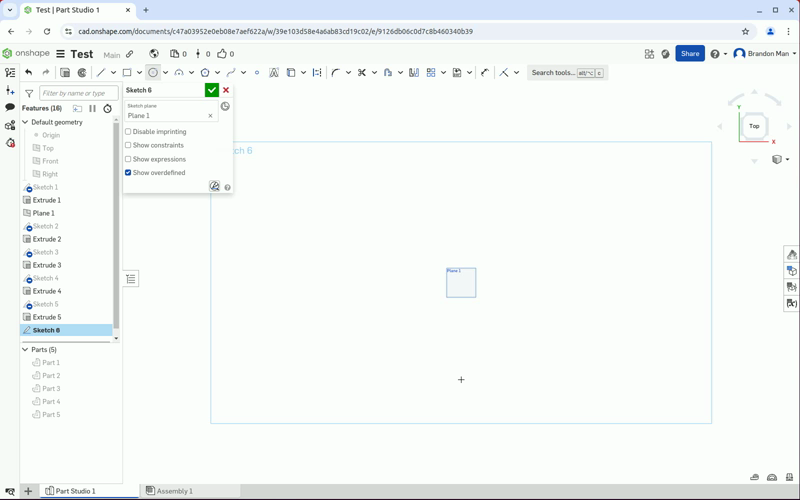
key_up(shift)
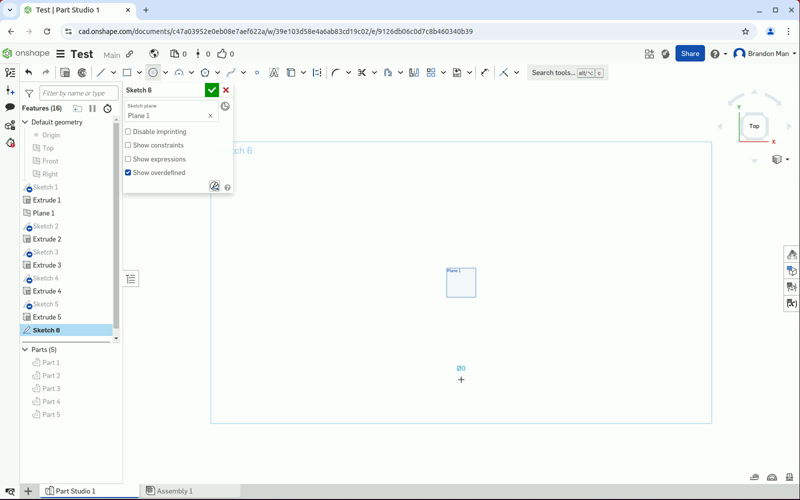
mouse_move(471, 379)
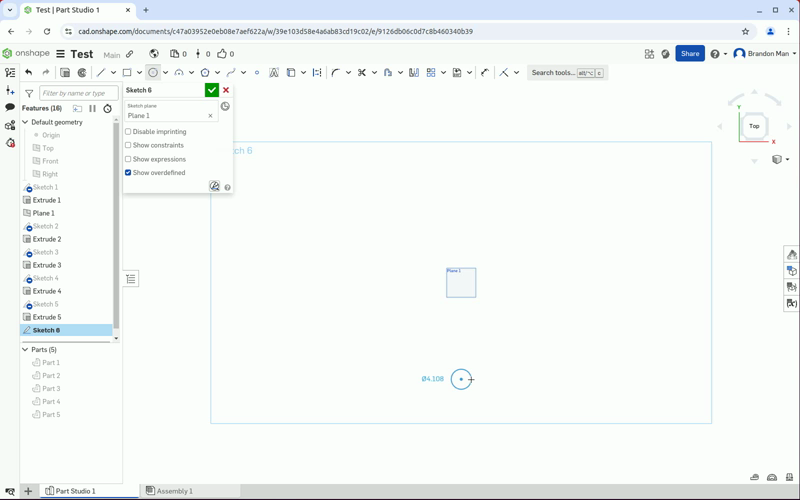
click(471, 379)
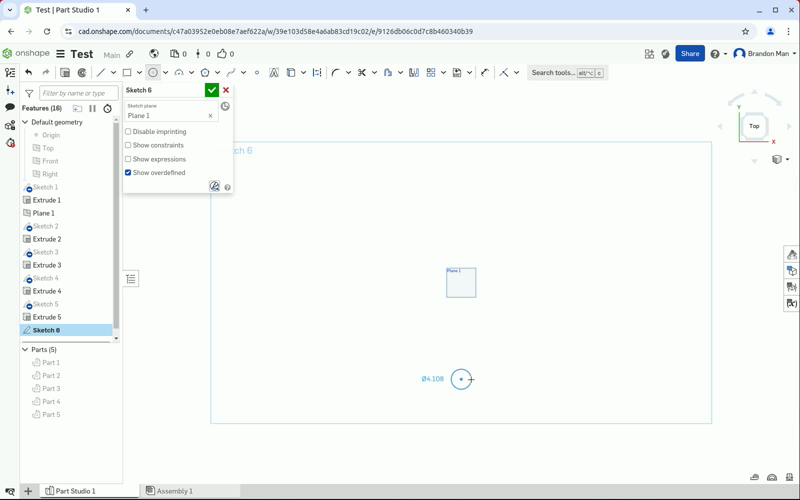
key(esc)
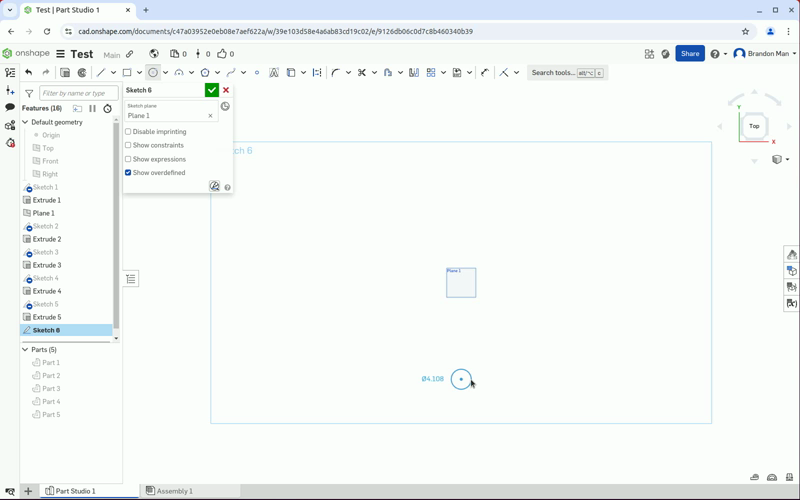
mouse_move(452, 380)
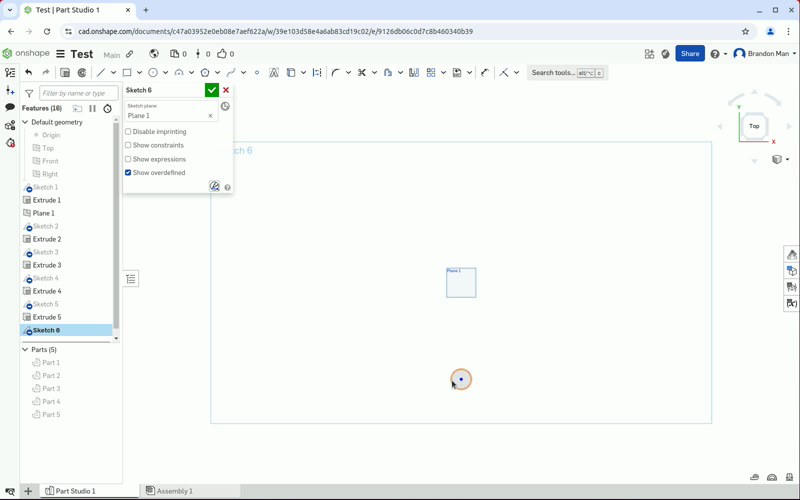
scroll(6)
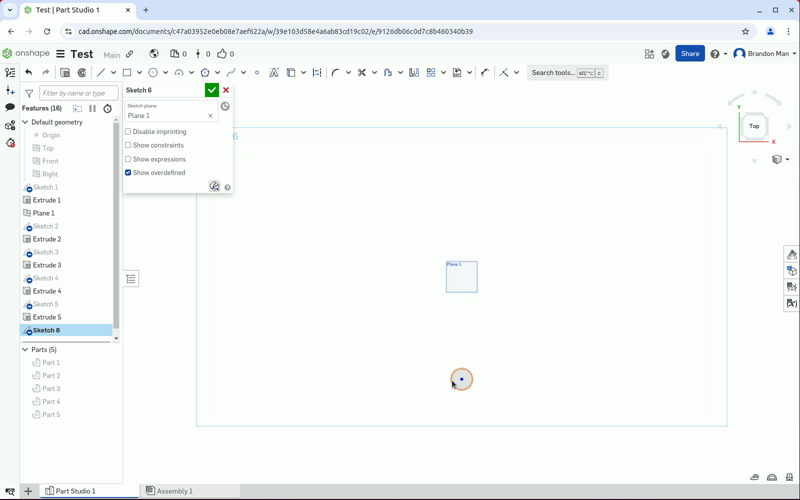
scroll(6)
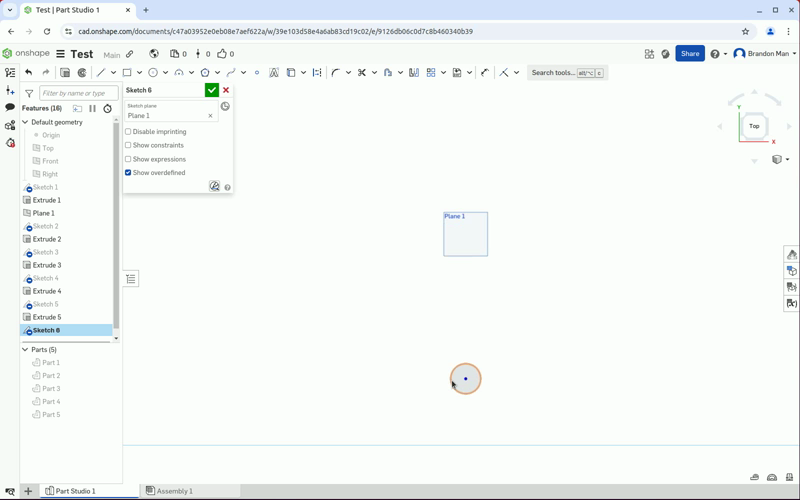
scroll(6)
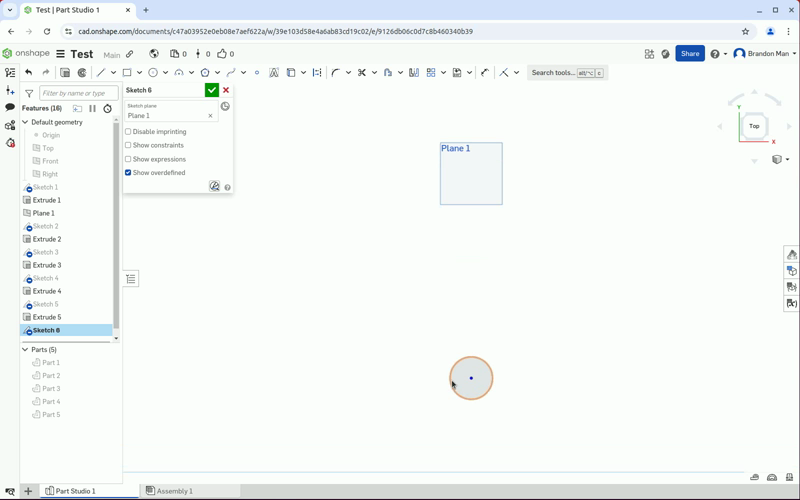
scroll(6)
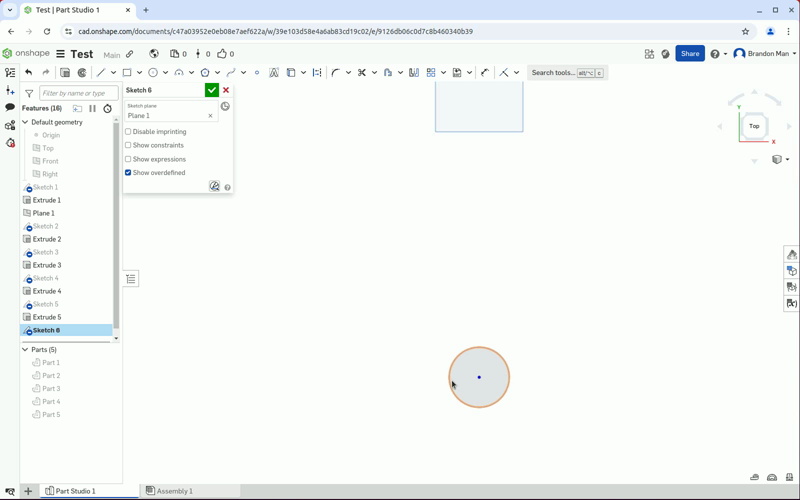
scroll(6)
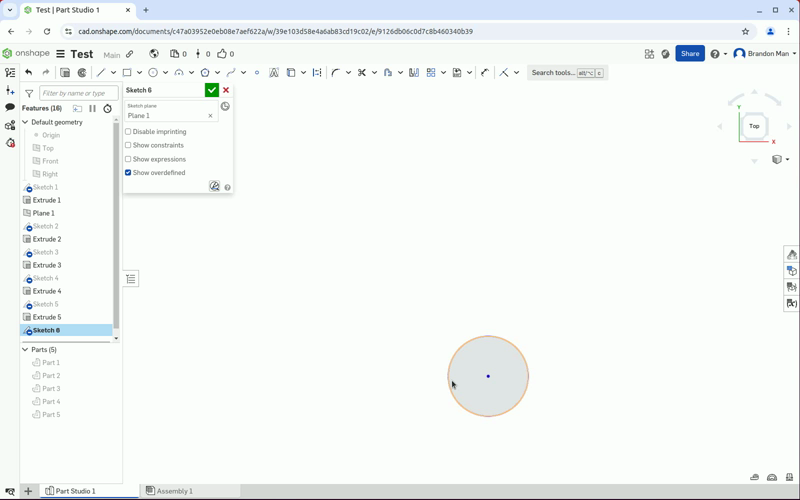
scroll(6)
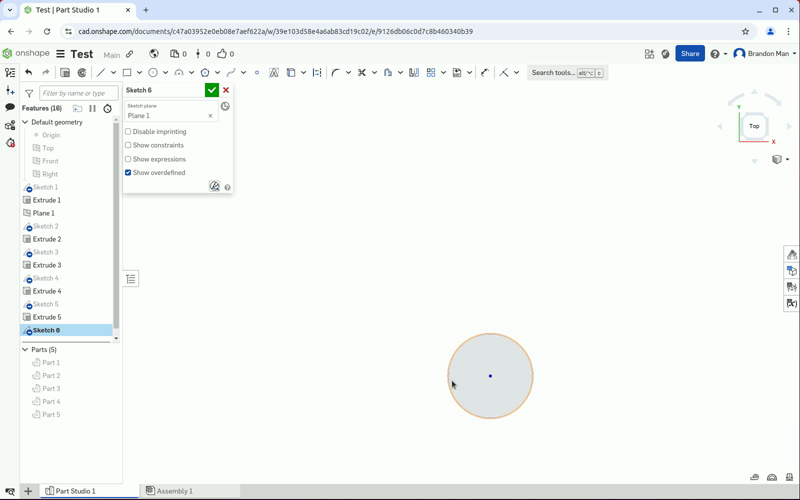
scroll(6)
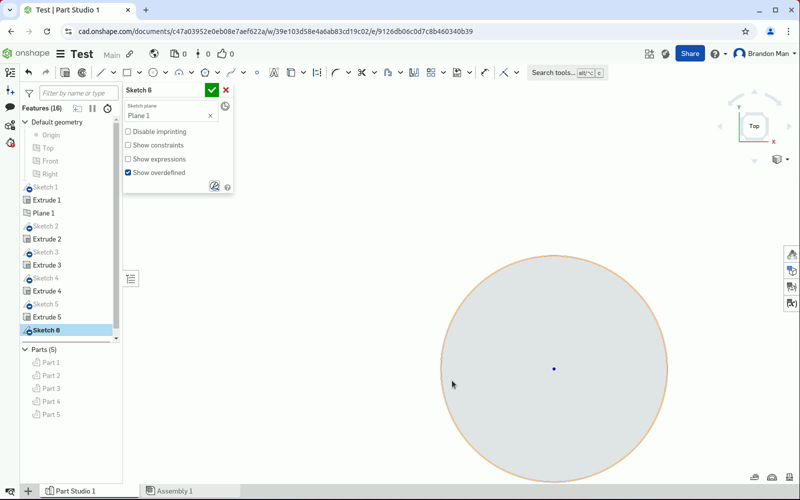
click(452, 380)
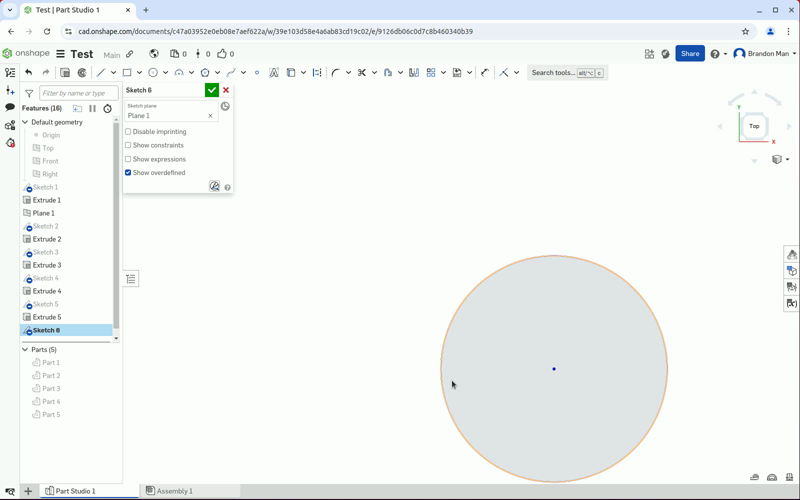
scroll(-6)
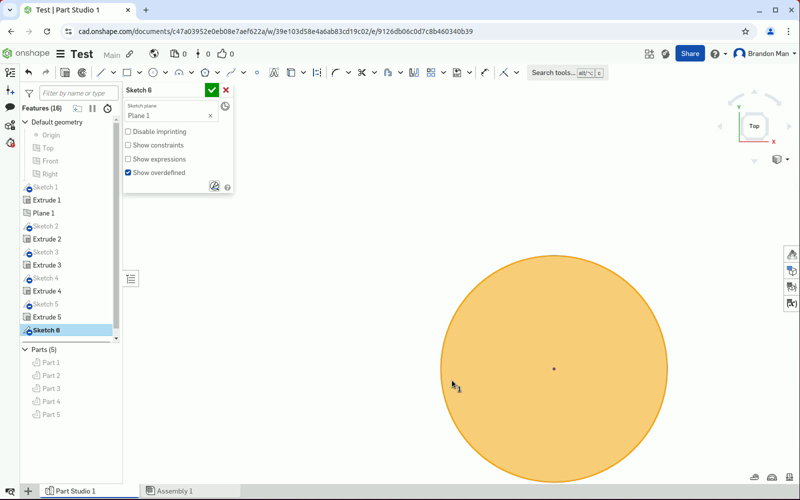
scroll(-6)
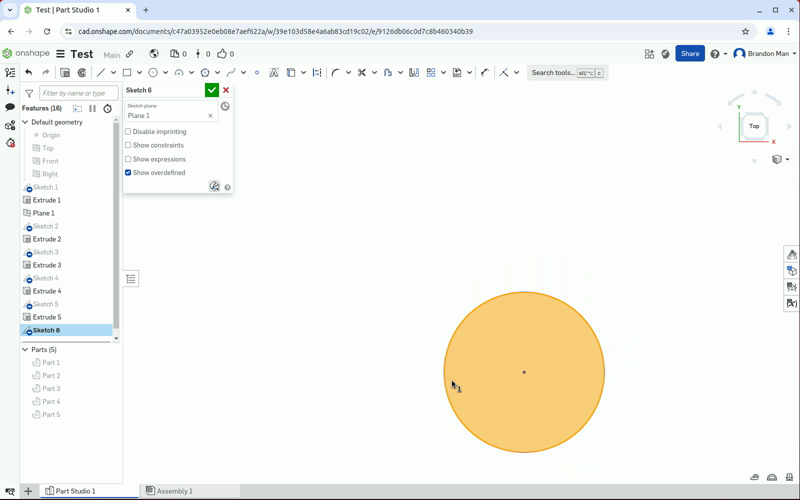
scroll(-6)
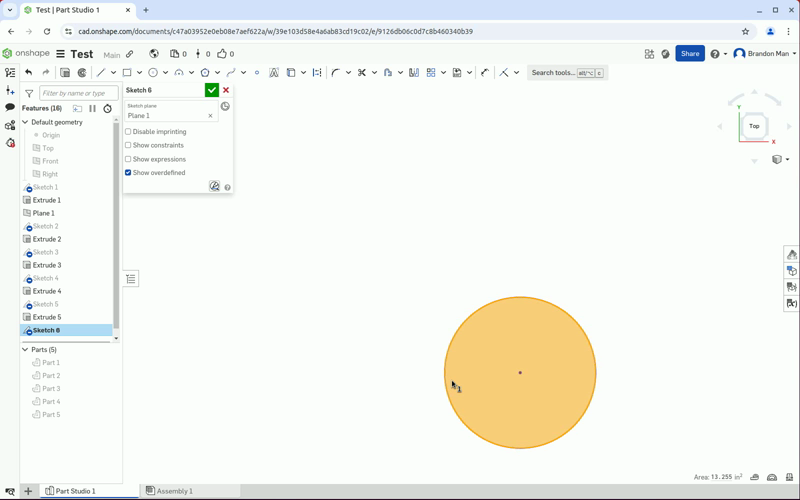
scroll(-6)
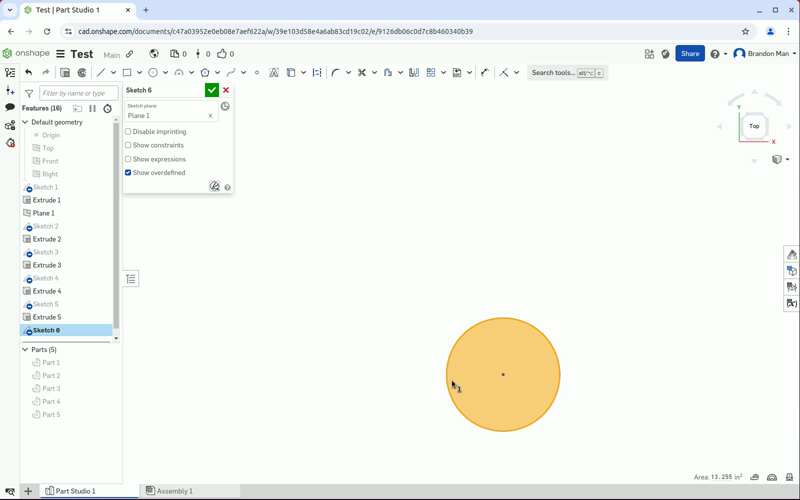
scroll(-6)
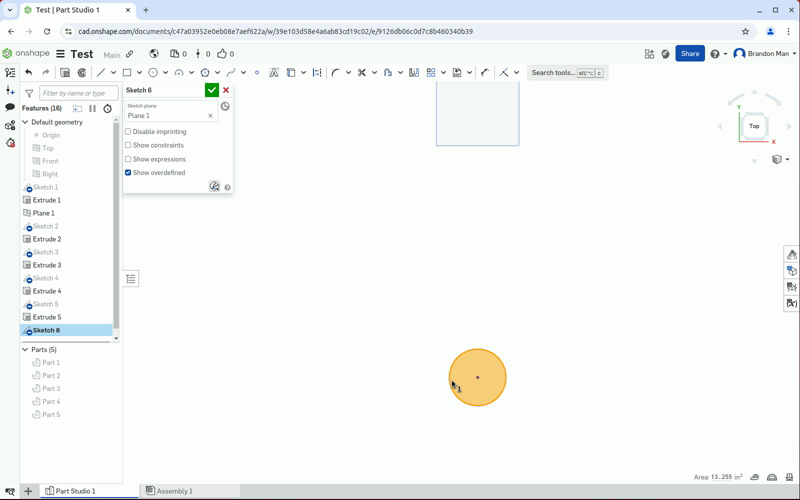
scroll(-6)
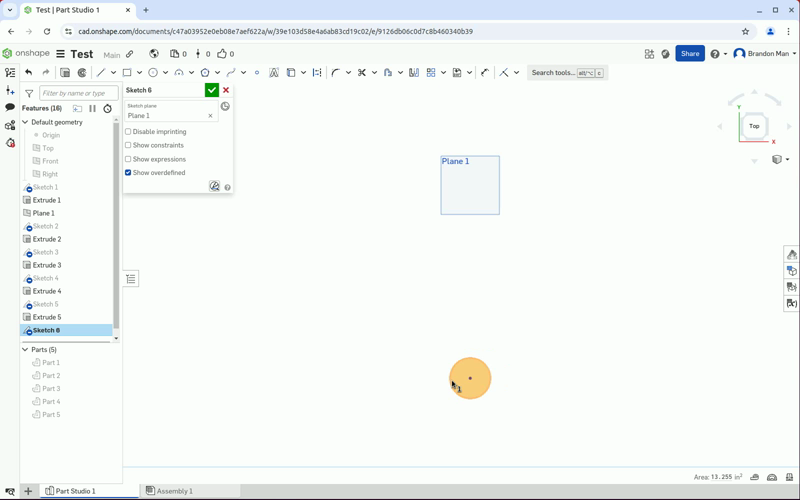
scroll(-6)
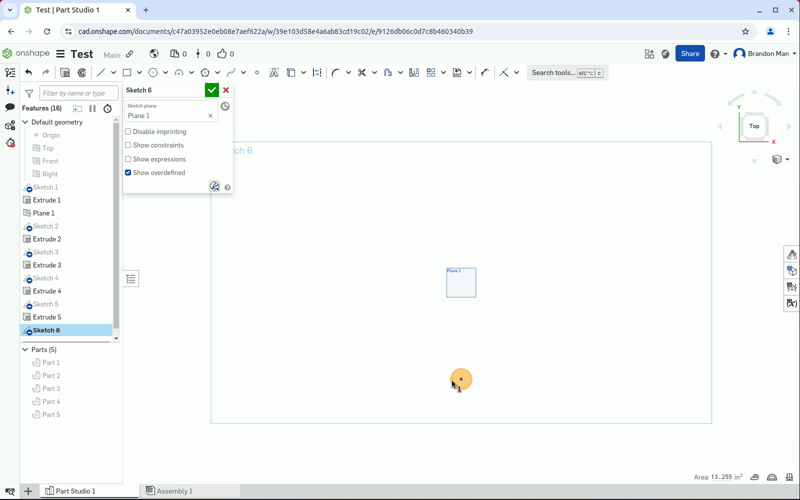
mouse_move(73, 352)
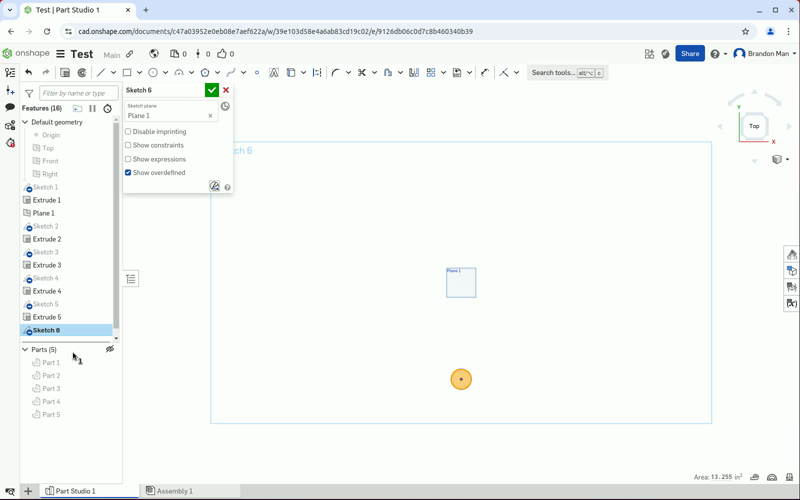
key(shift+y)
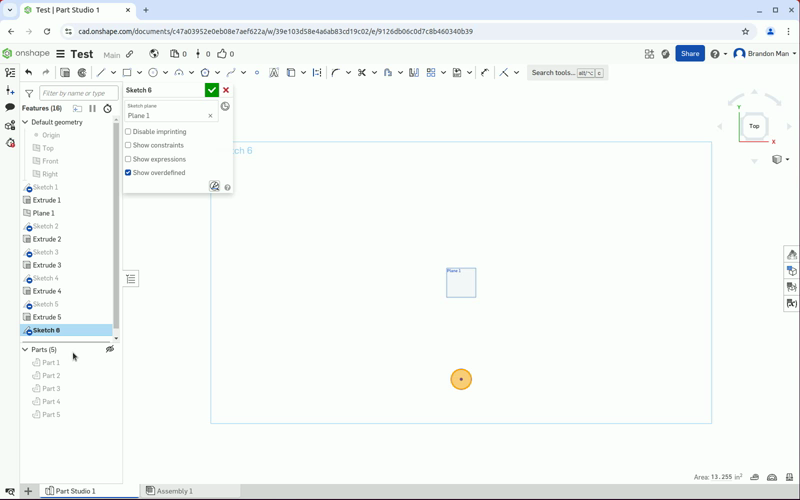
key(shift+e)
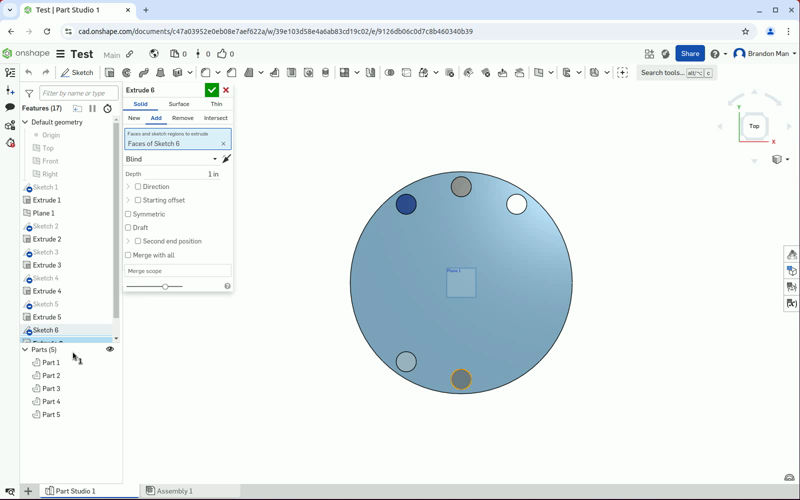
mouse_move(143, 106)
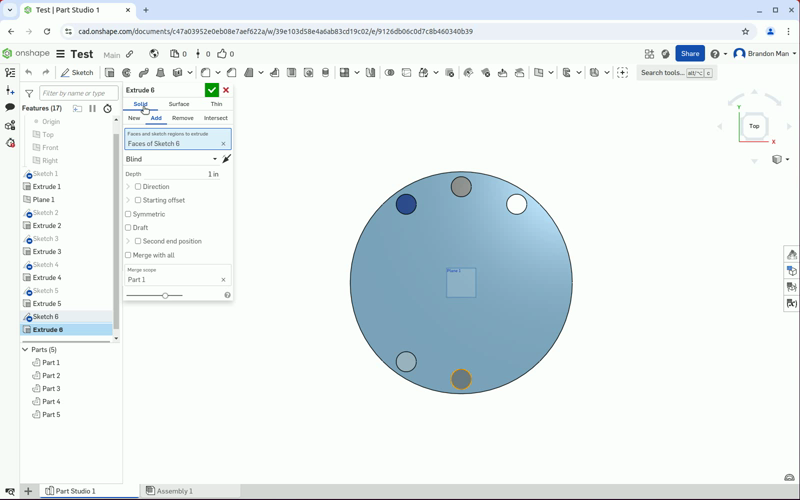
click(143, 106)
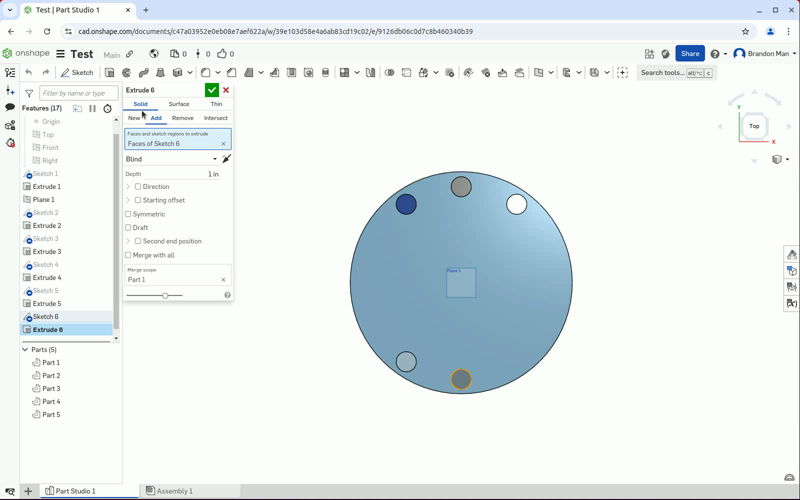
mouse_move(137, 120)
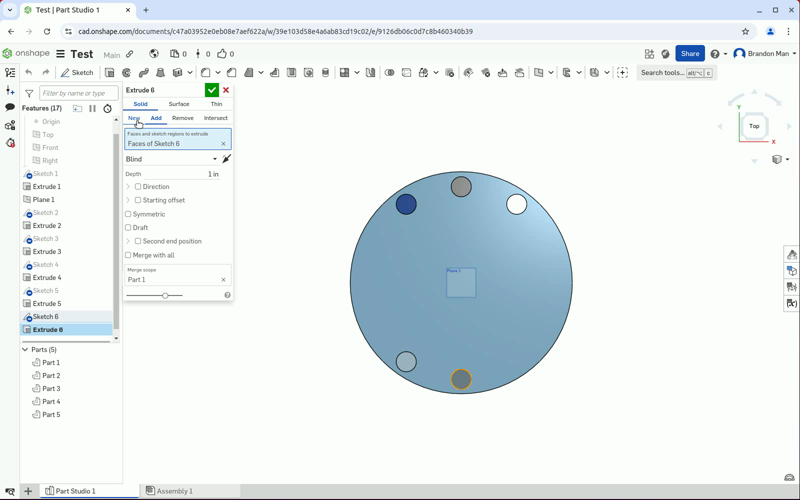
click(137, 120)
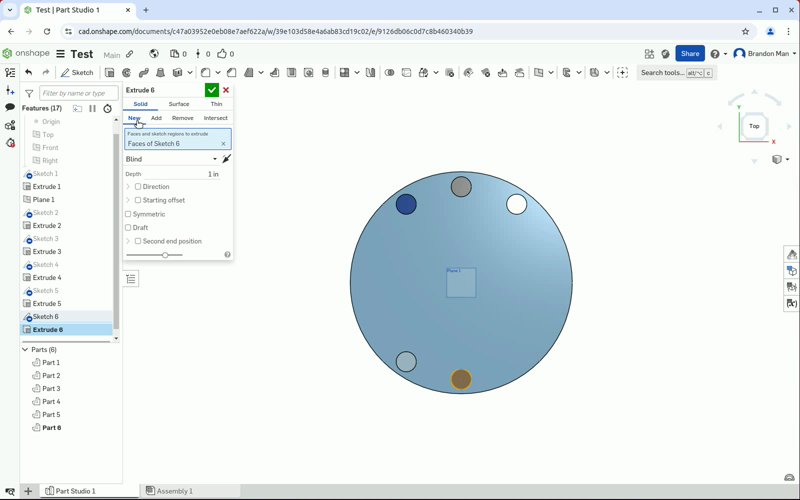
key(tab, 4)
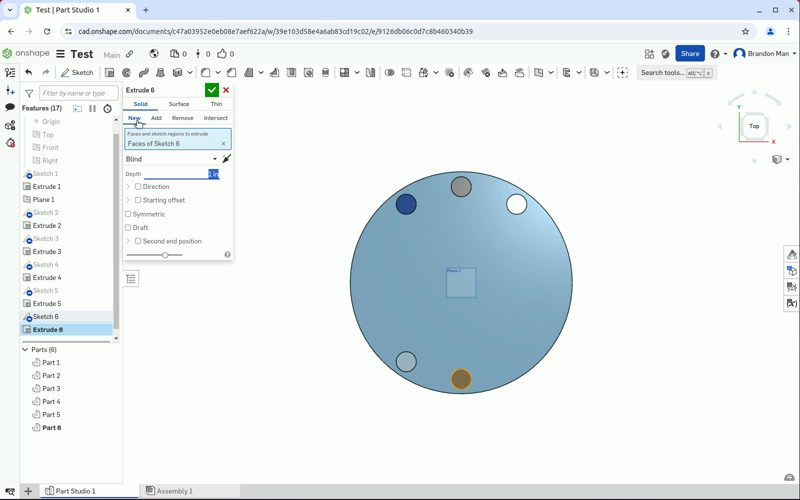
text(15.405)
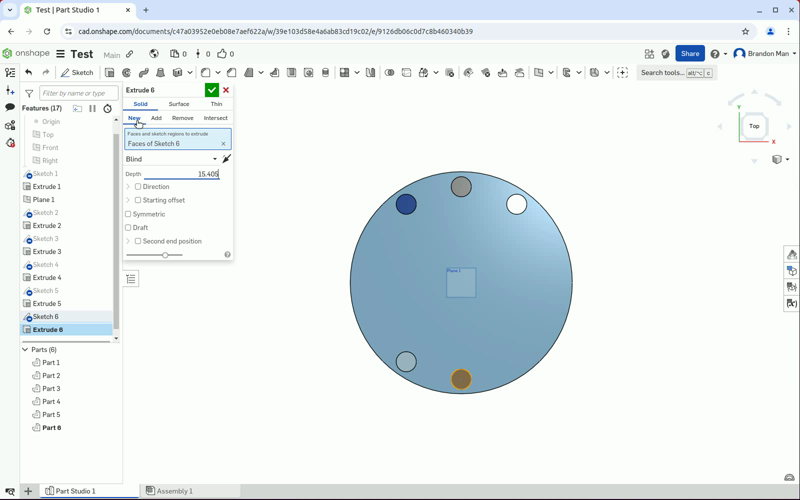
key(enter)
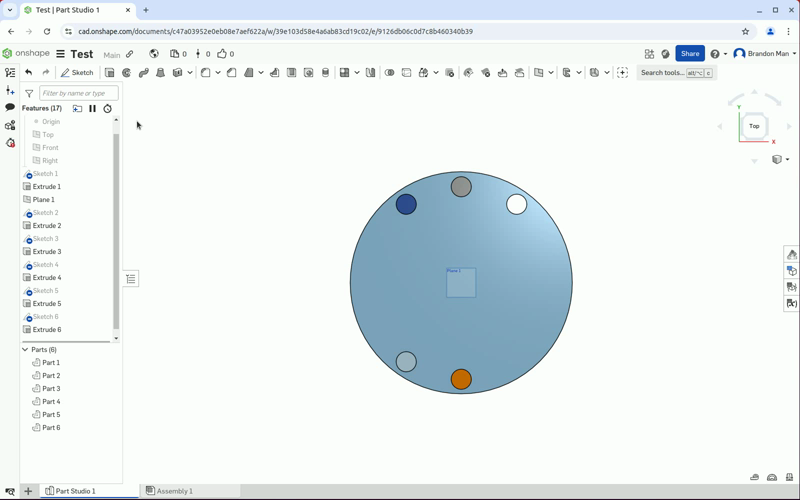
key(shift+h)
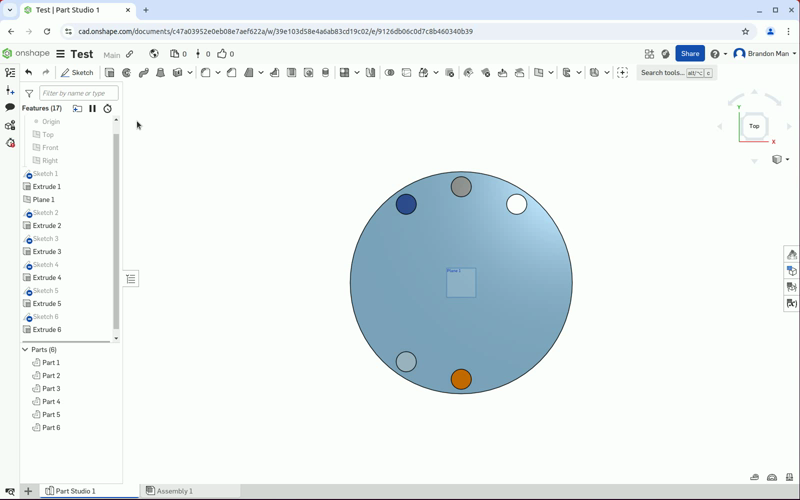
key(shift+h)
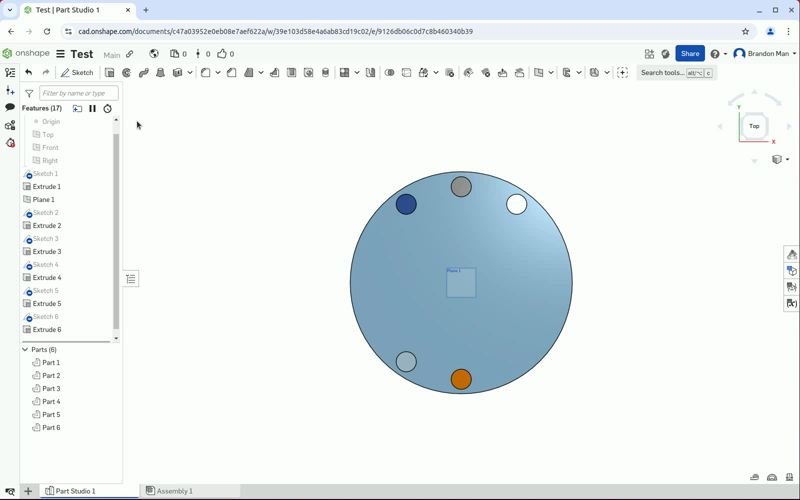
mouse_move(69, 176)
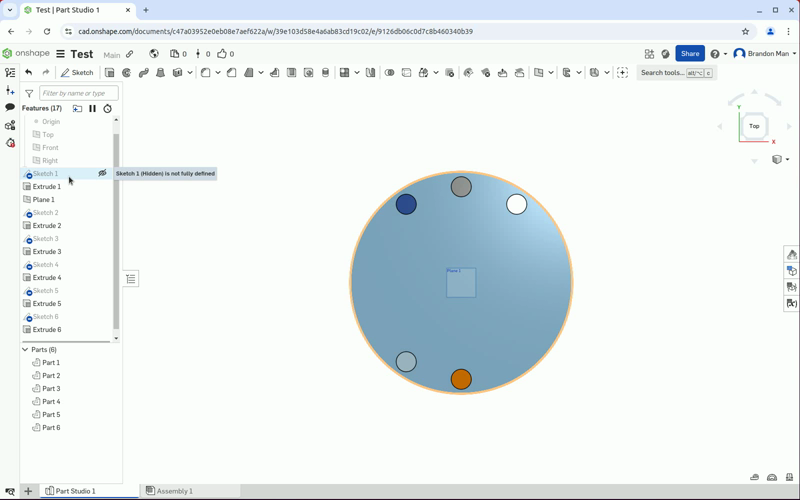
click(69, 176)
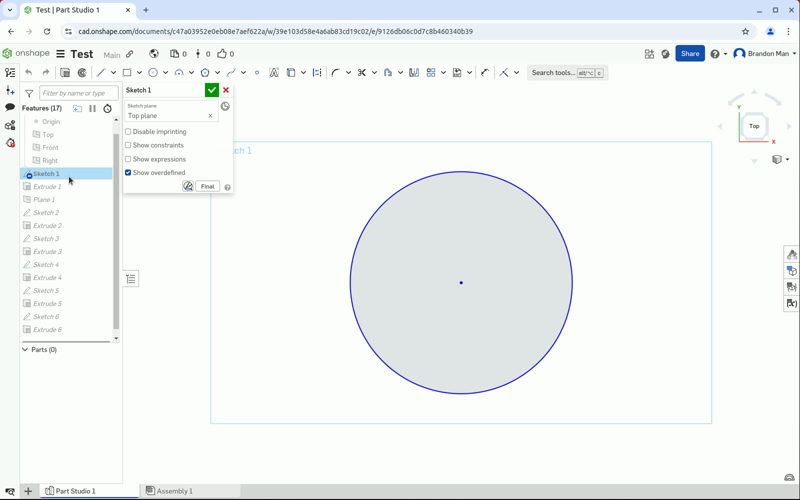
mouse_move(229, 92)
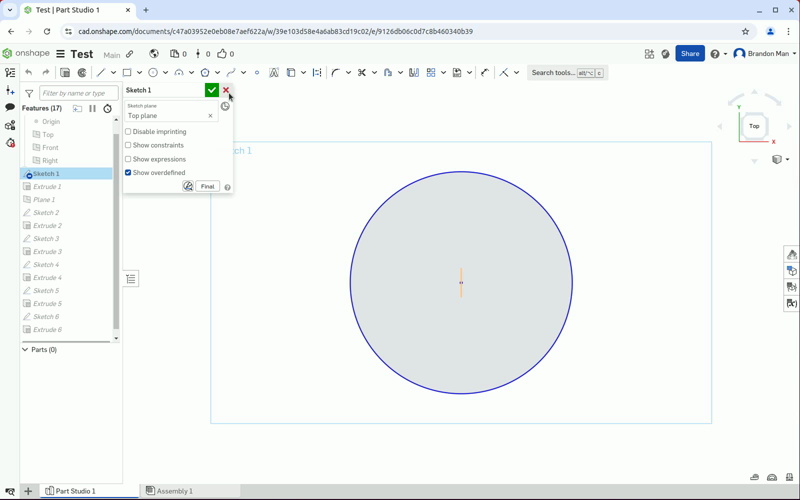
click(229, 92)
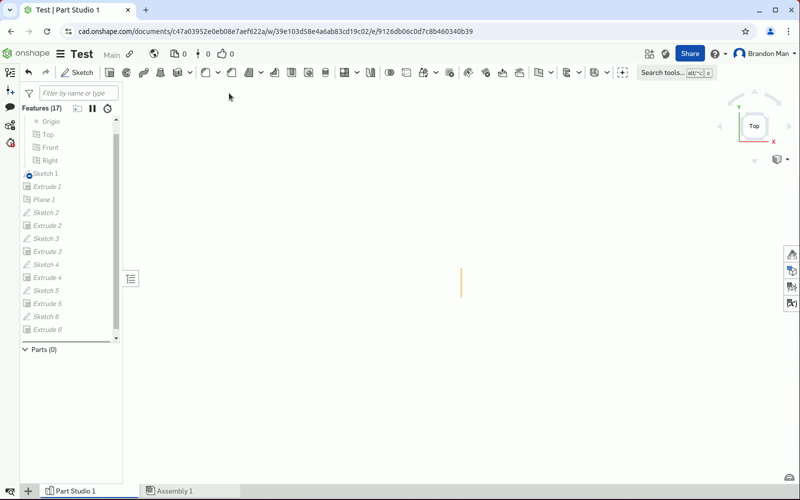
key(shift+s)
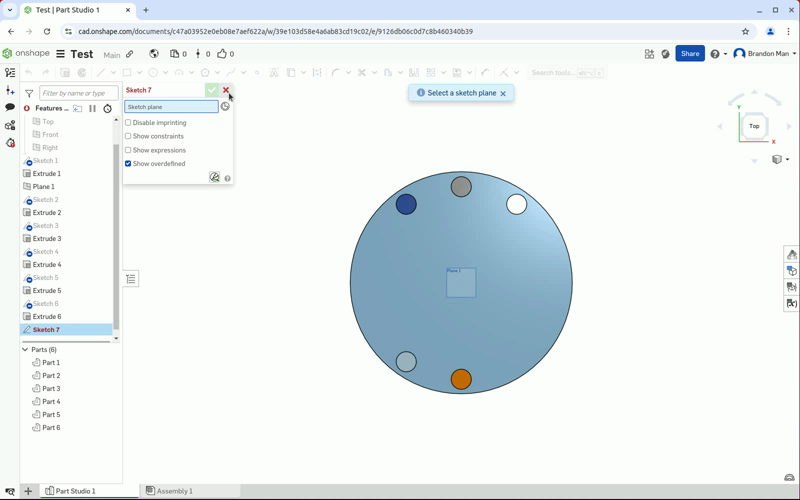
mouse_move(69, 189)
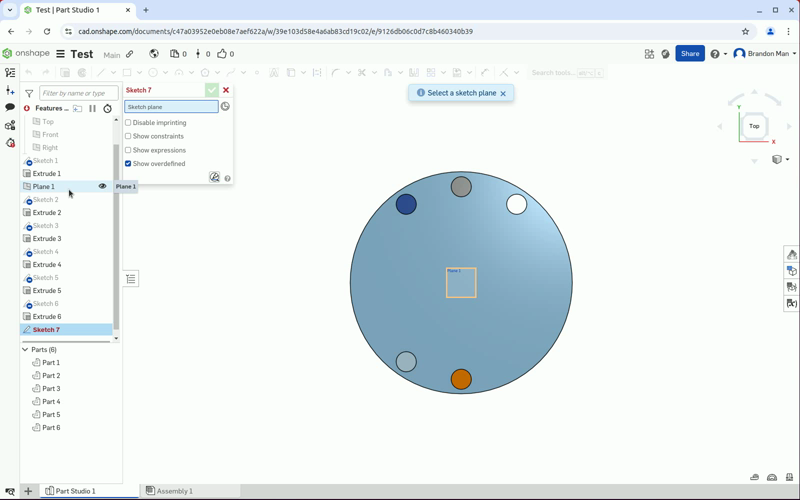
click(69, 189)
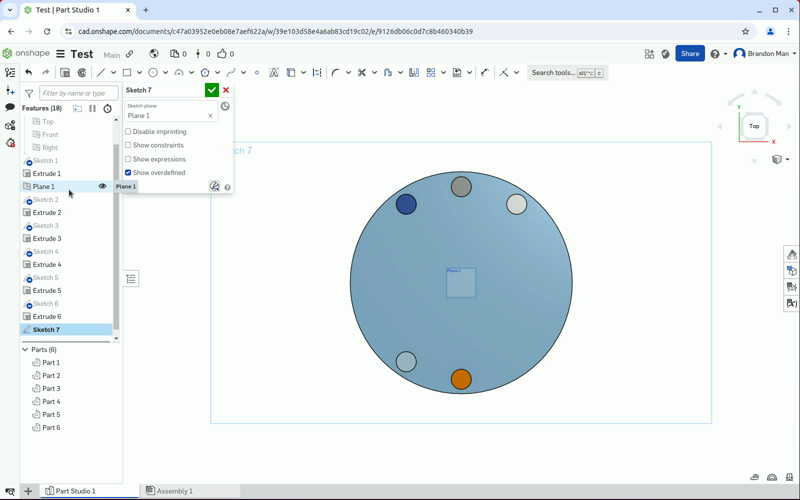
mouse_move(73, 352)
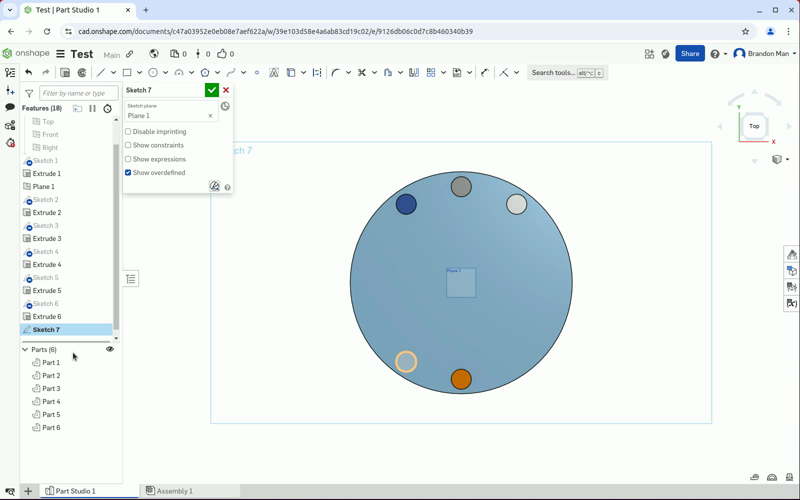
key(y)
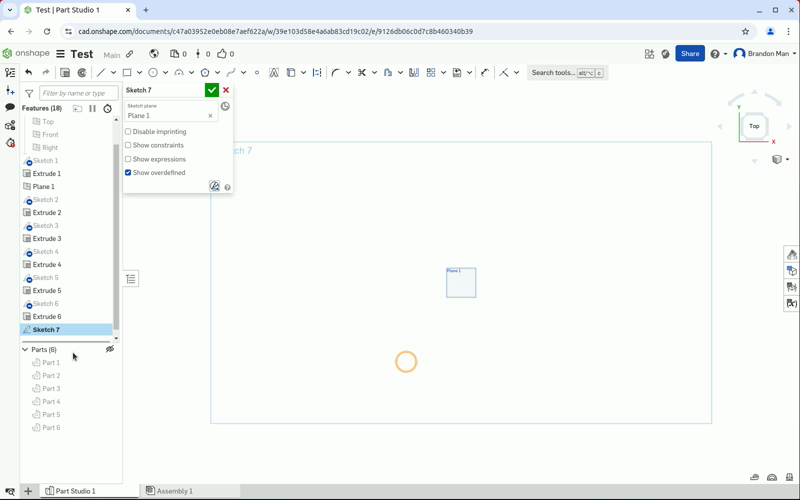
key(c)
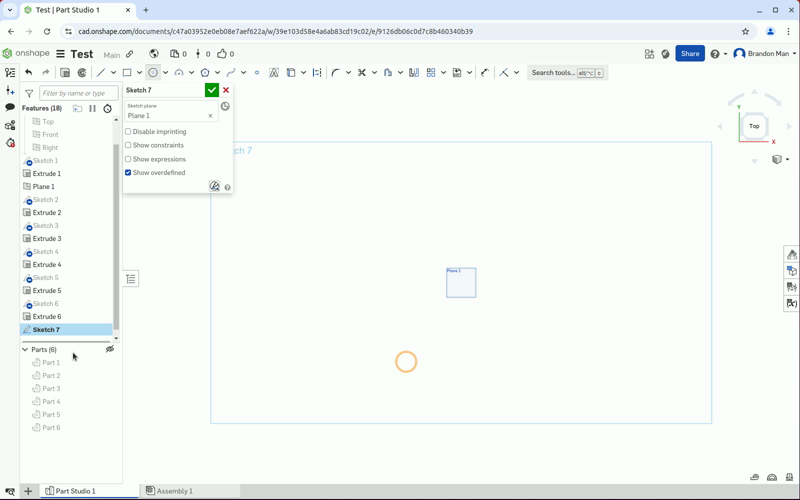
key_down(shift)
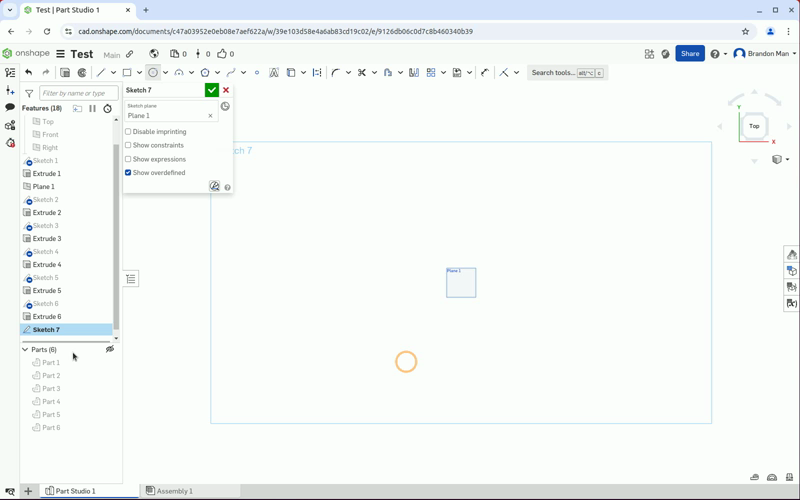
mouse_move(516, 361)
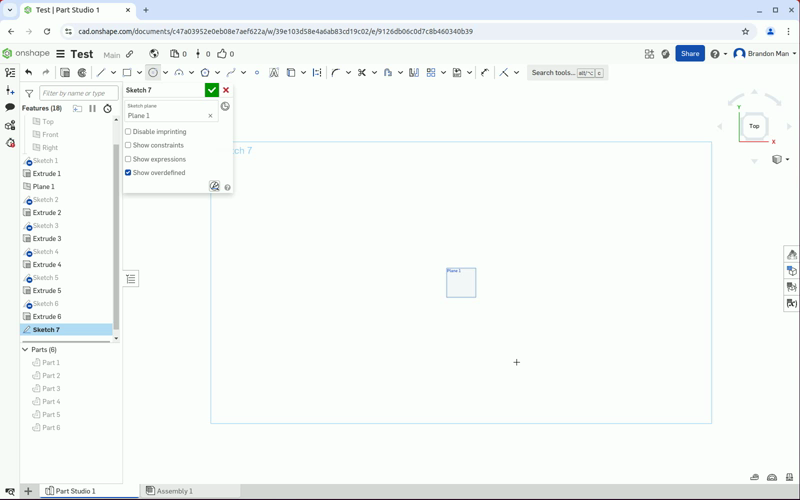
click(516, 361)
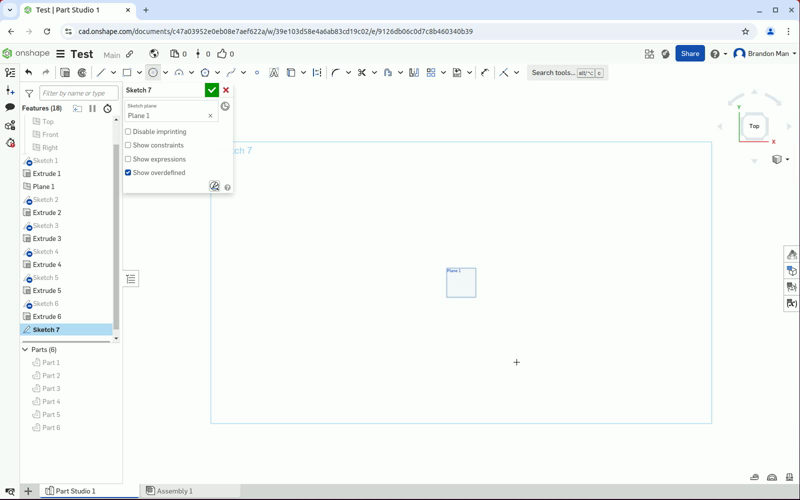
key_up(shift)
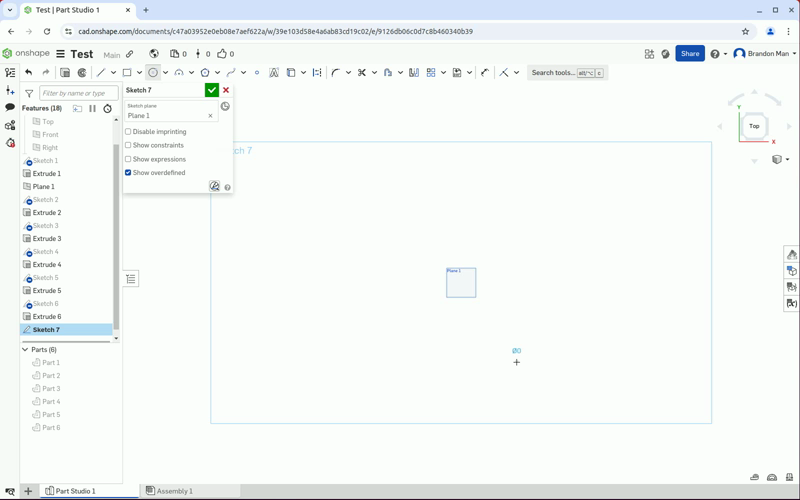
mouse_move(526, 361)
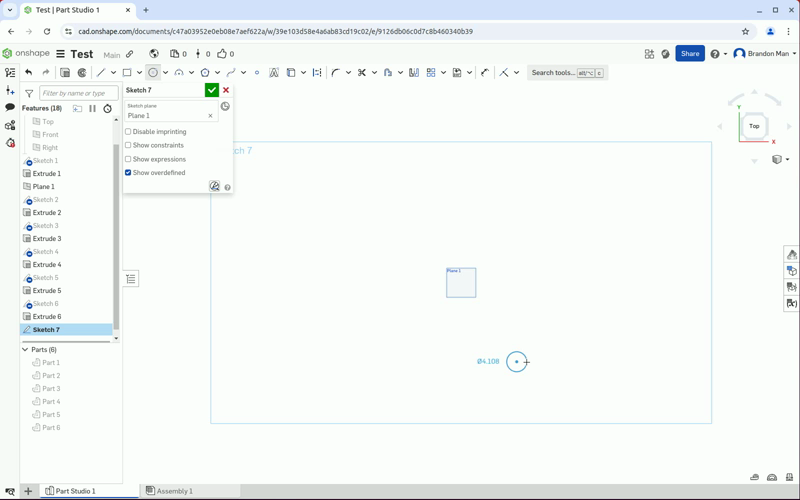
click(526, 361)
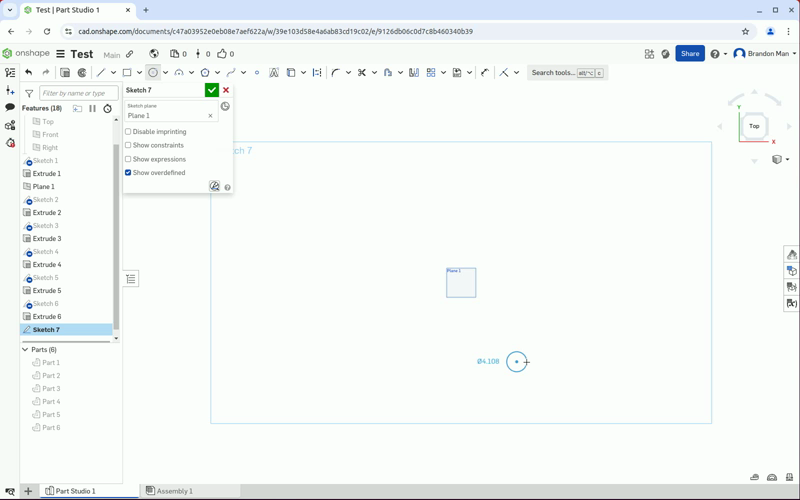
key(esc)
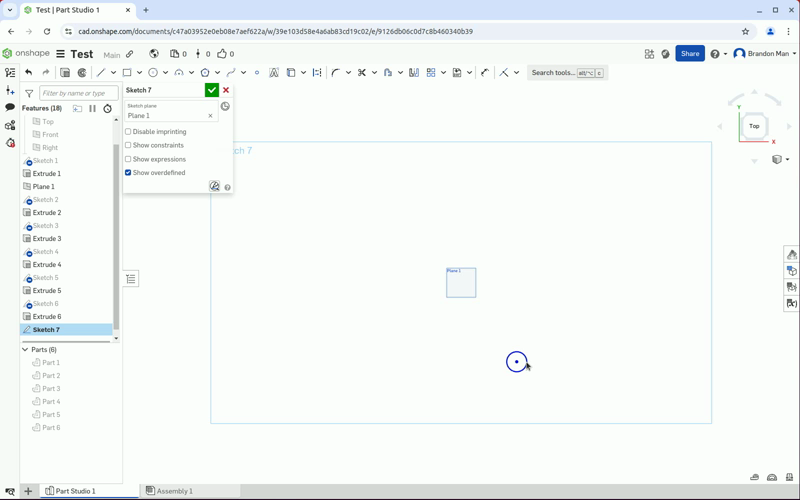
mouse_move(509, 364)
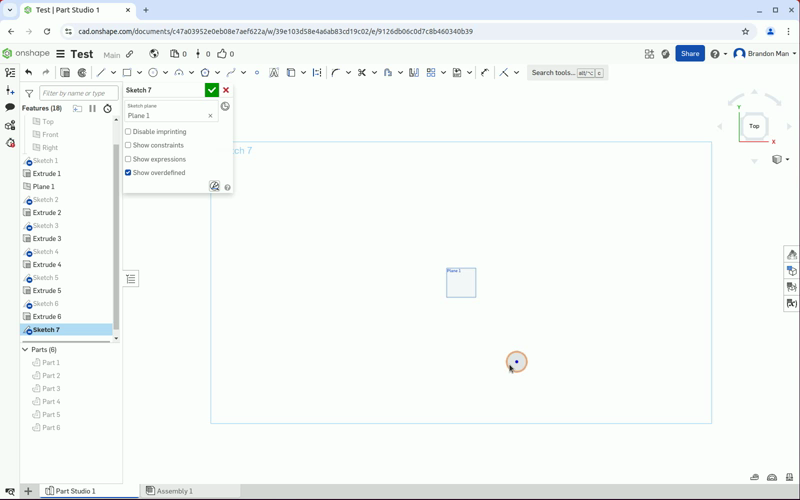
scroll(6)
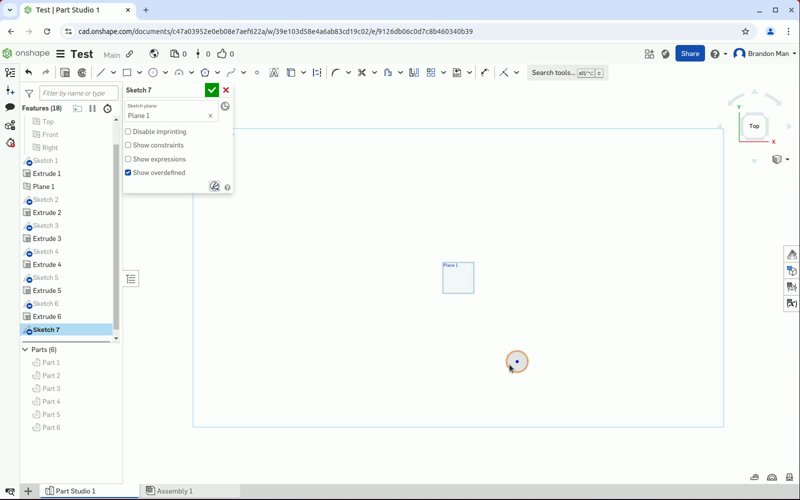
scroll(6)
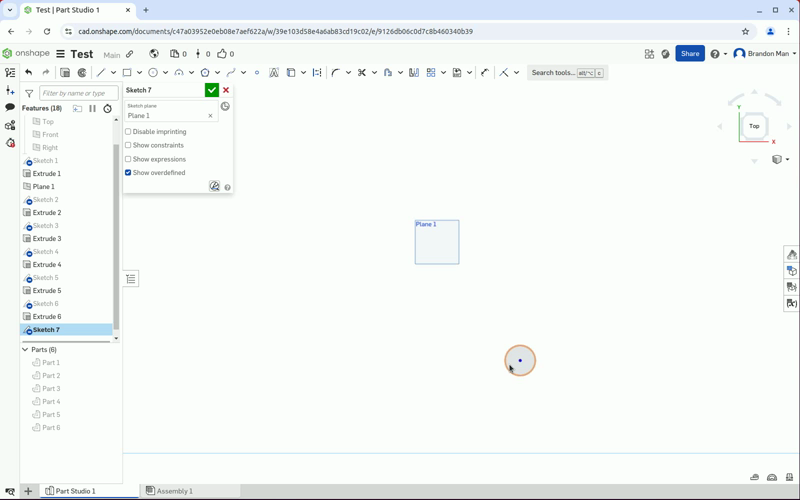
scroll(6)
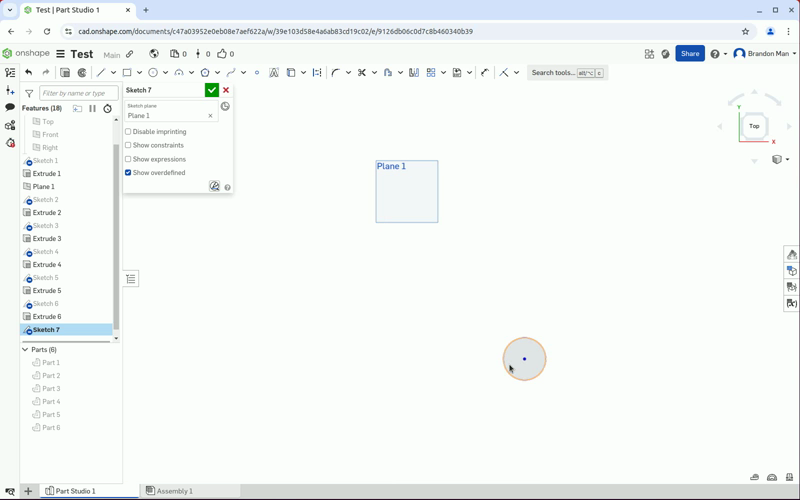
scroll(6)
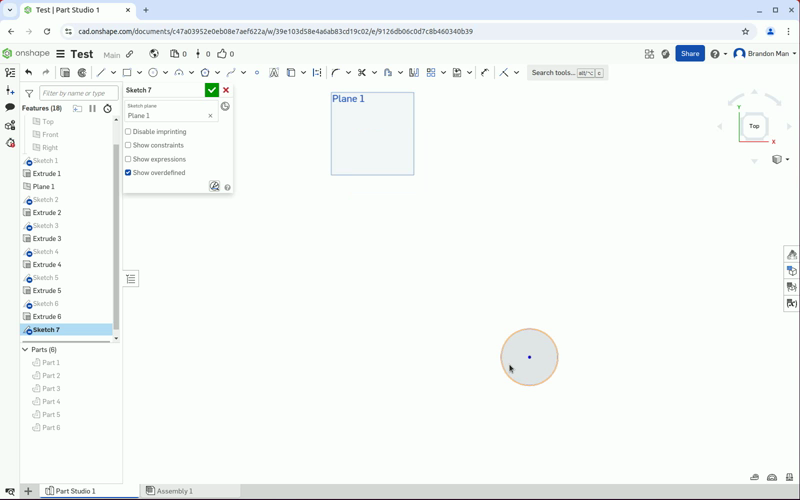
scroll(6)
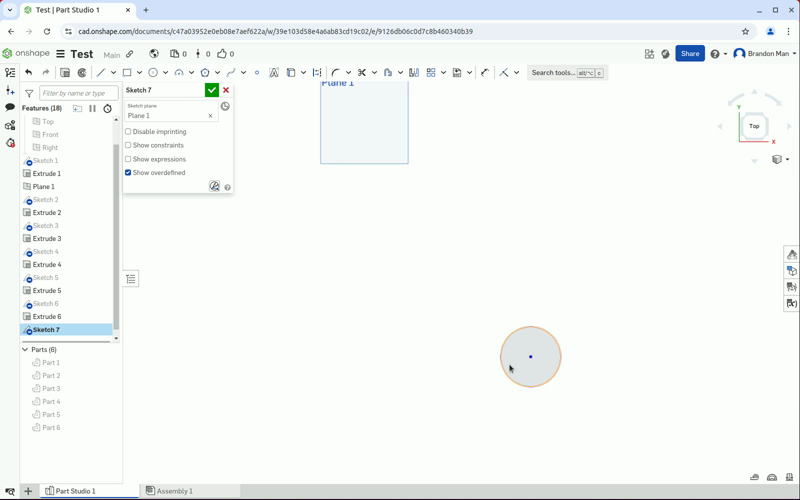
scroll(6)
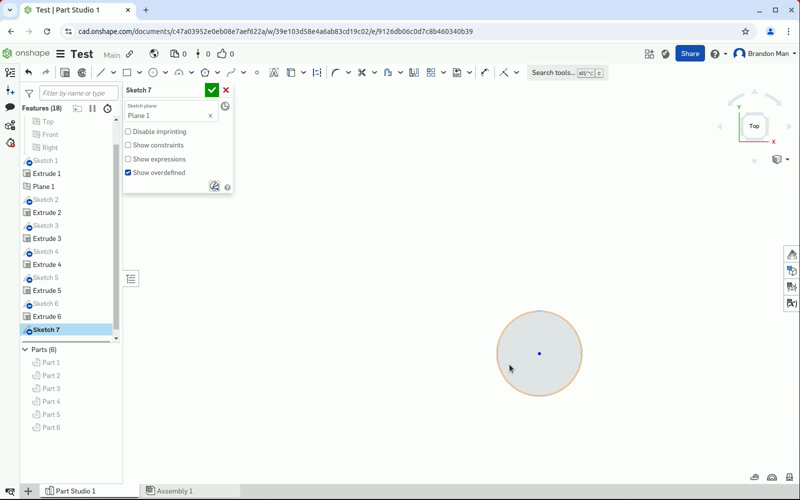
scroll(6)
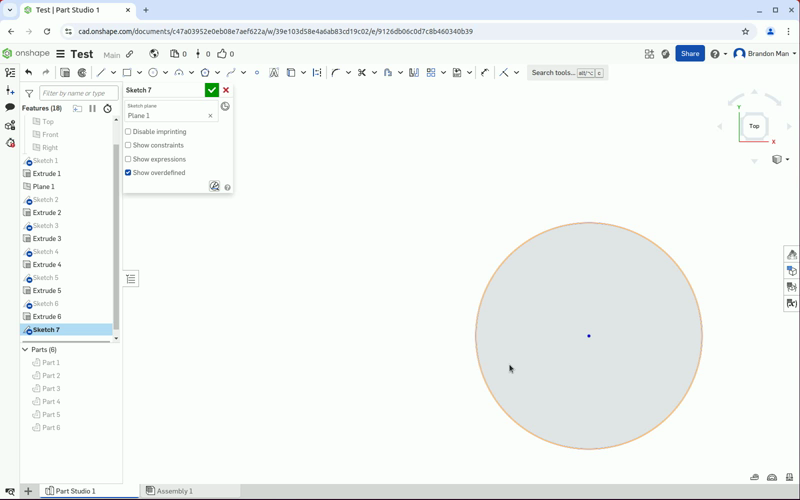
click(509, 364)
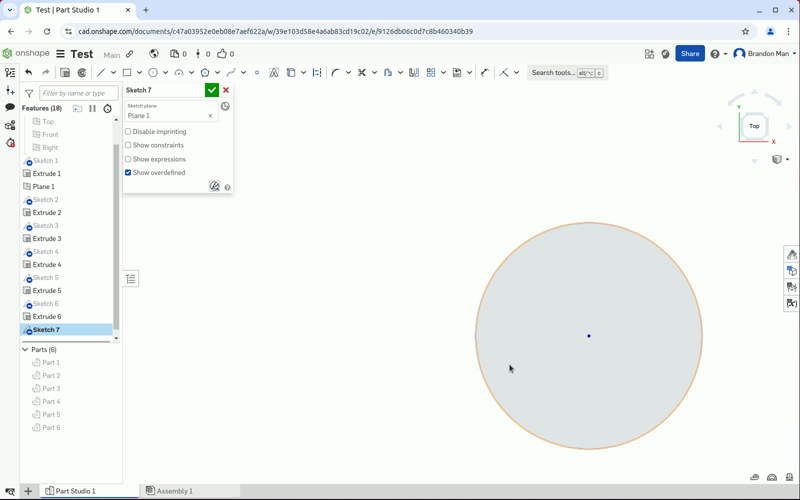
scroll(-6)
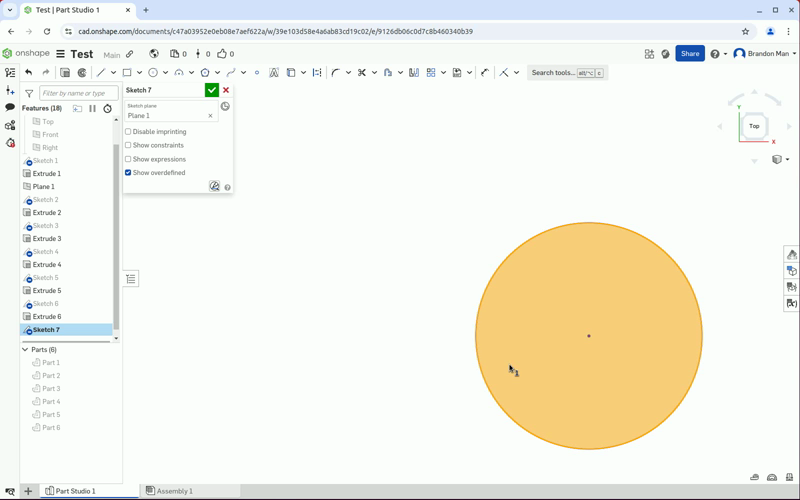
scroll(-6)
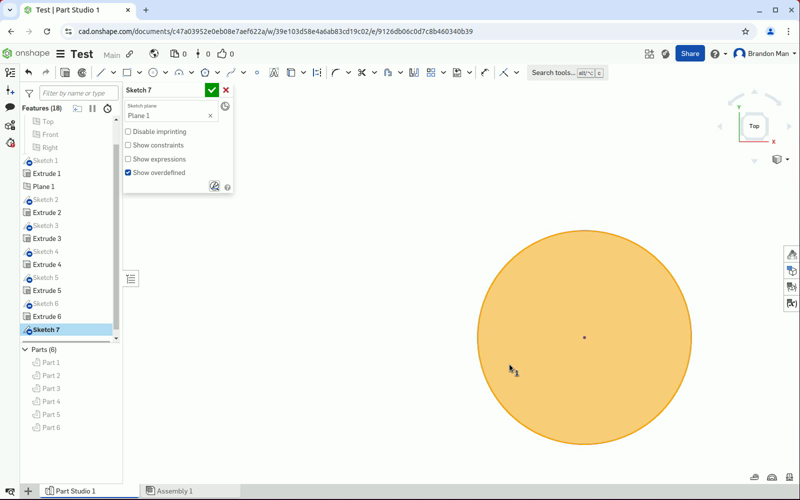
scroll(-6)
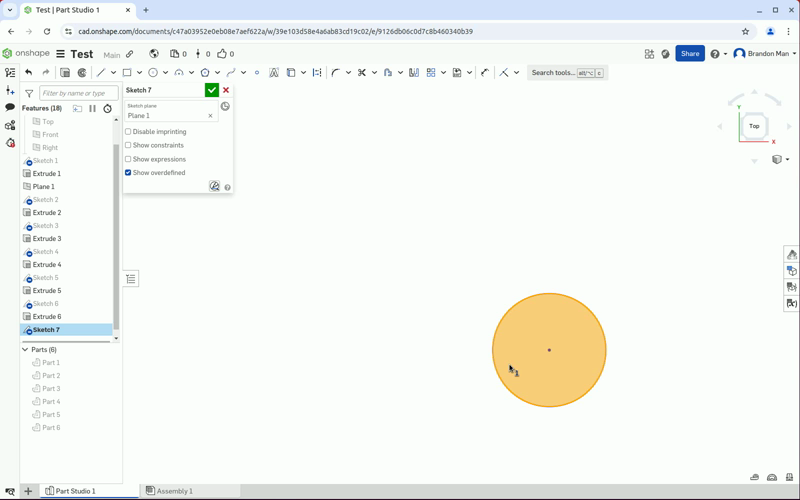
scroll(-6)
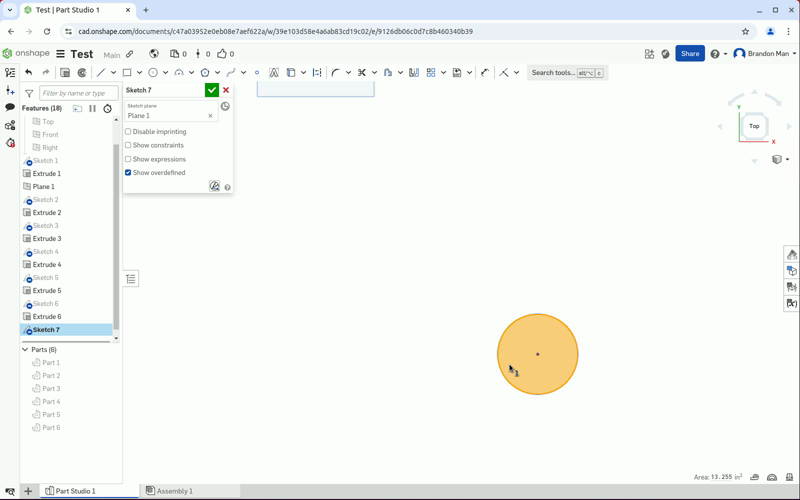
scroll(-6)
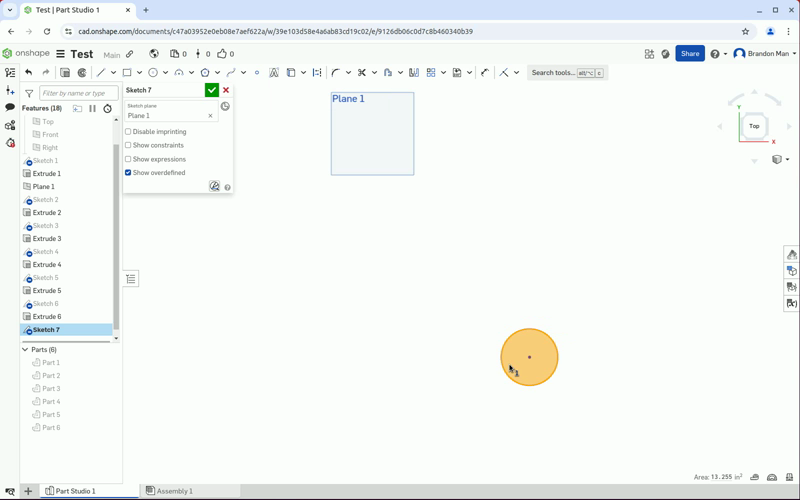
scroll(-6)
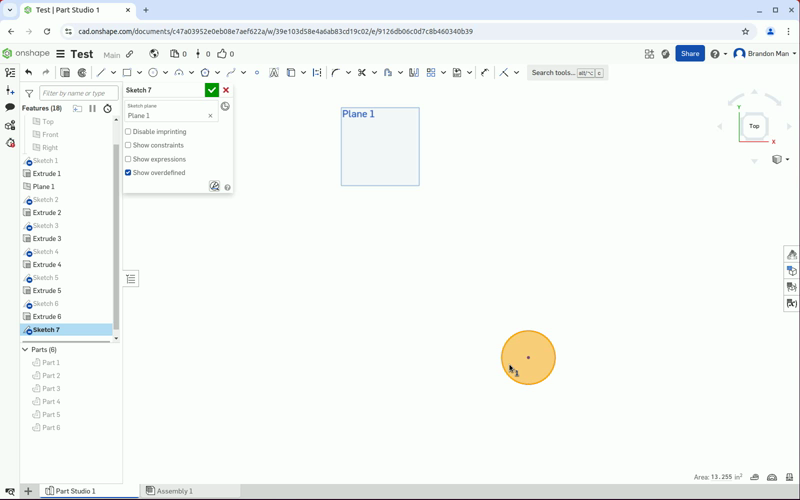
scroll(-6)
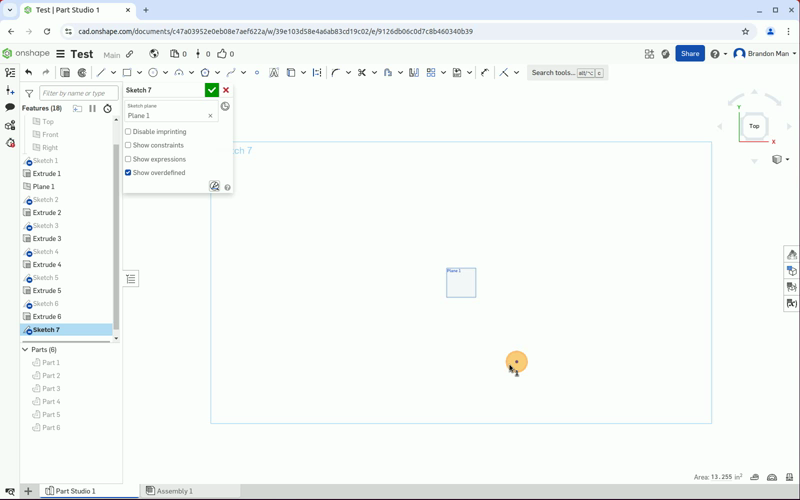
mouse_move(73, 352)
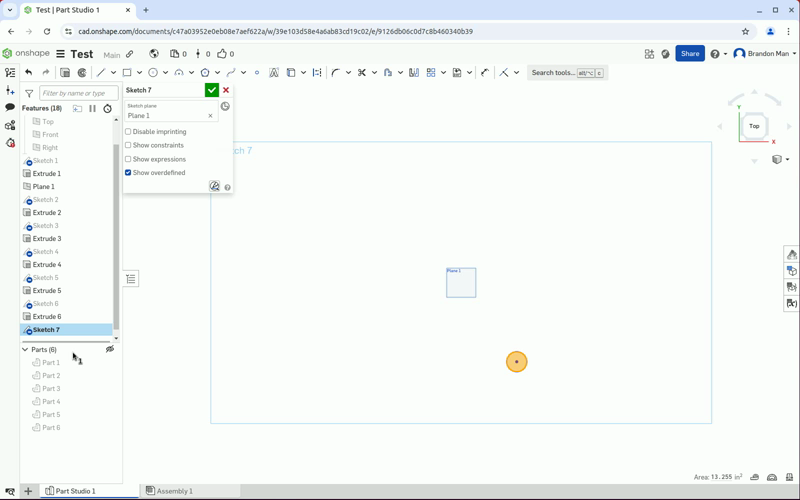
key(shift+y)
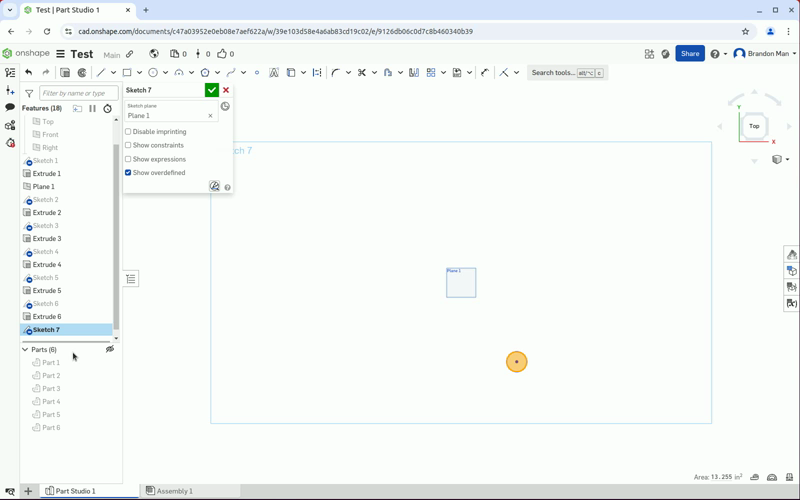
key(shift+e)
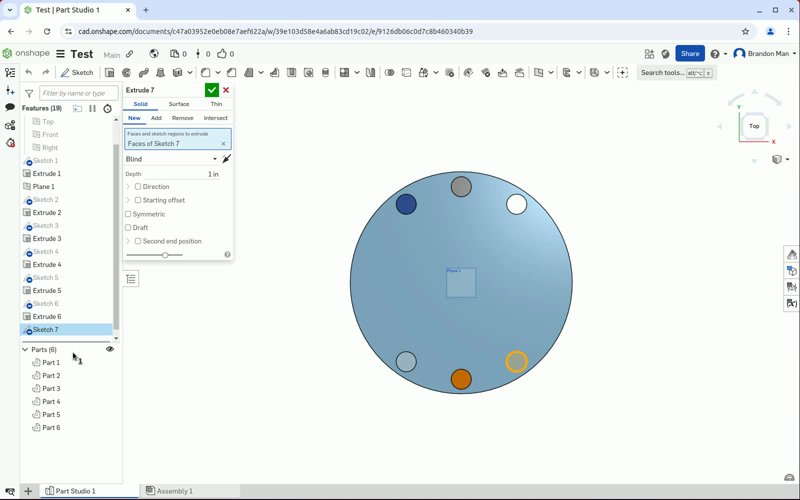
mouse_move(143, 106)
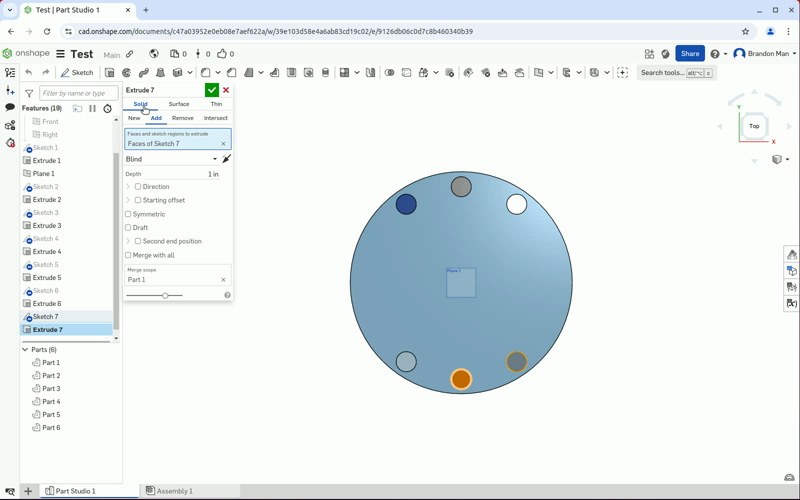
click(143, 106)
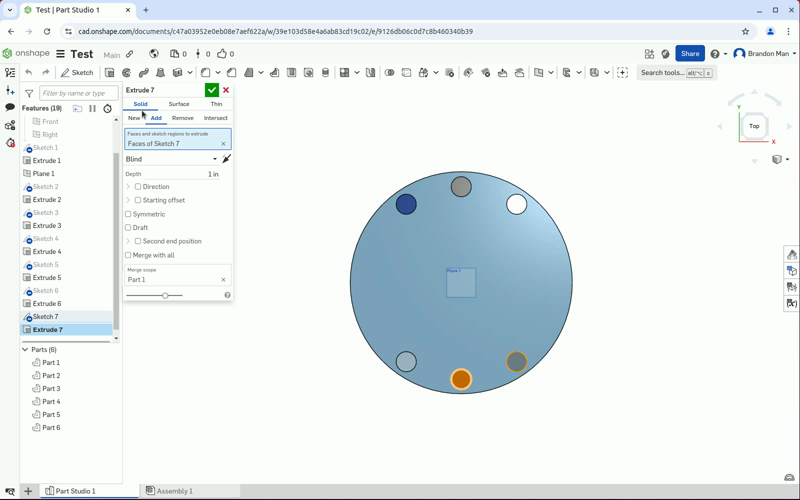
mouse_move(137, 120)
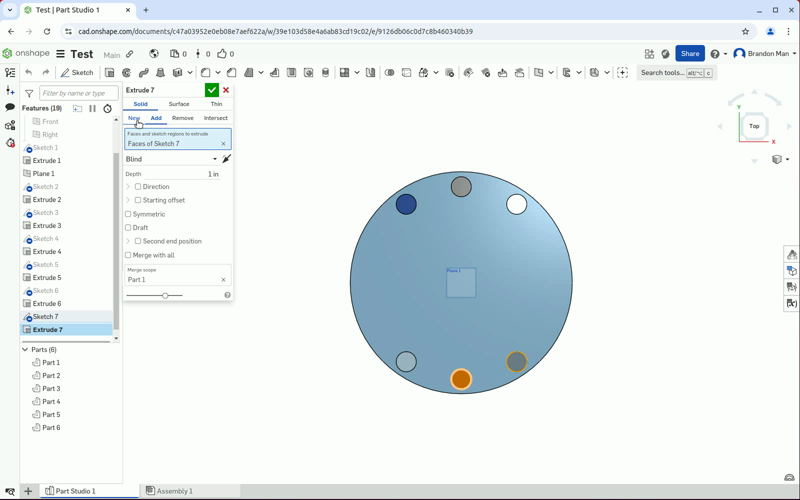
click(137, 120)
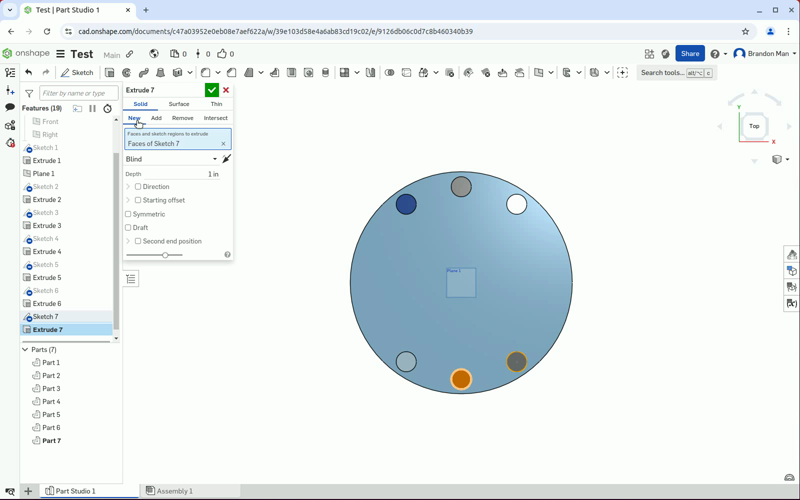
key(tab, 4)
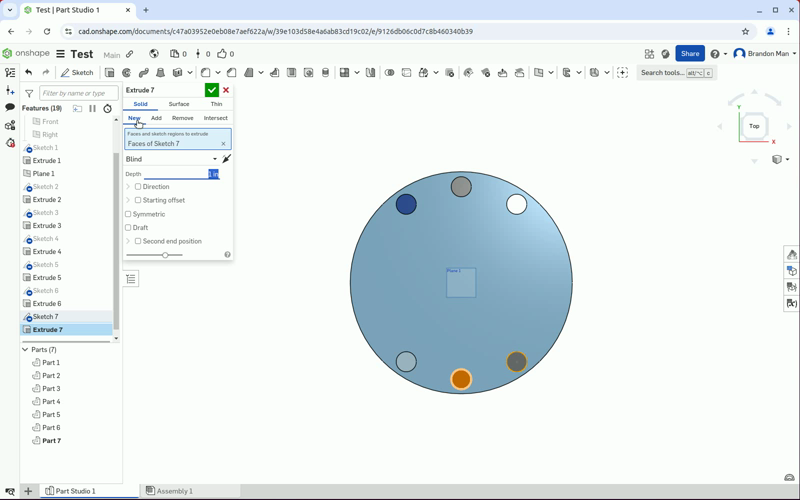
text(15.405)
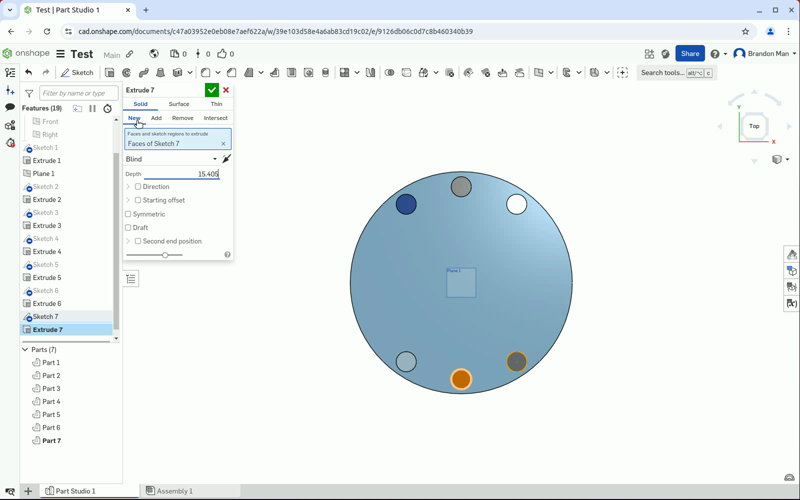
key(enter)
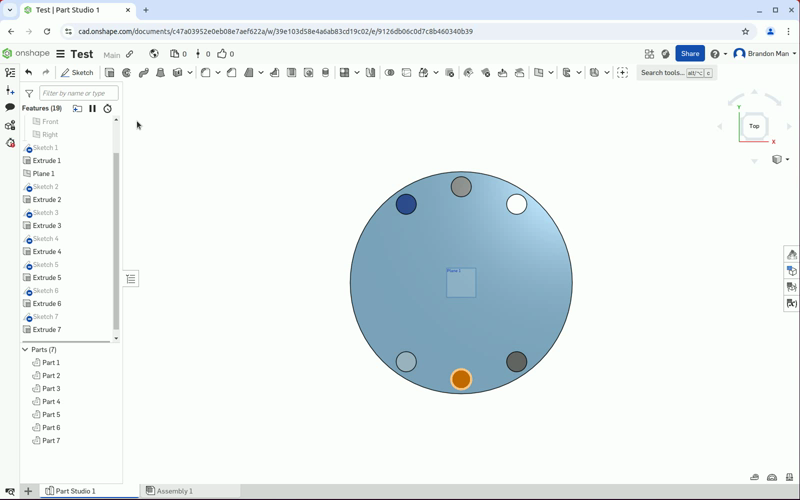
key(shift+h)
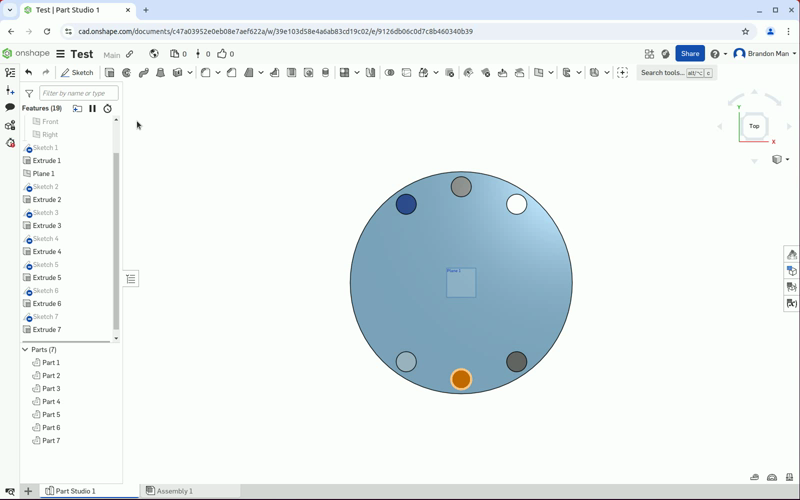
key(shift+h)
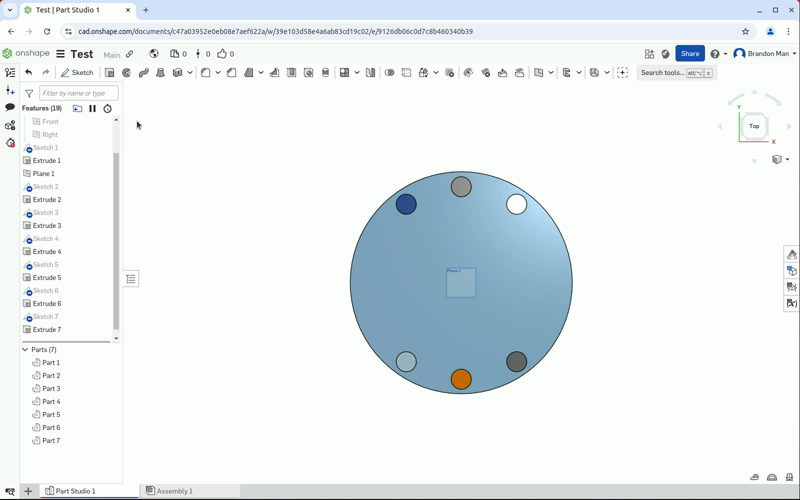
mouse_move(69, 150)
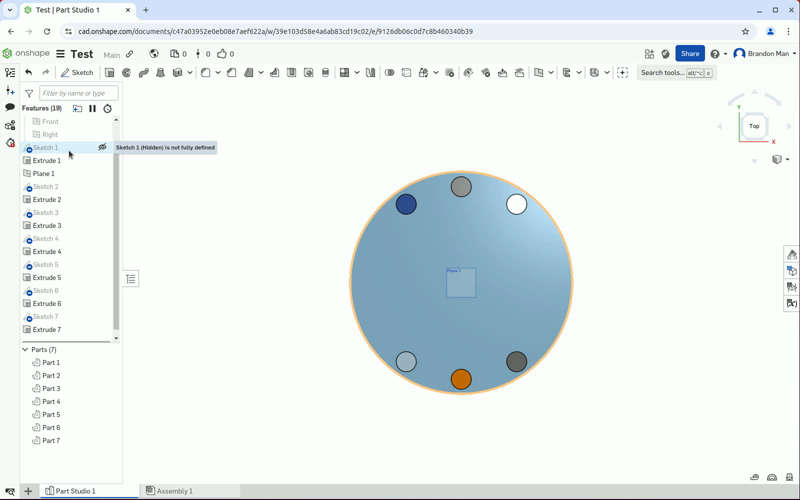
click(69, 150)
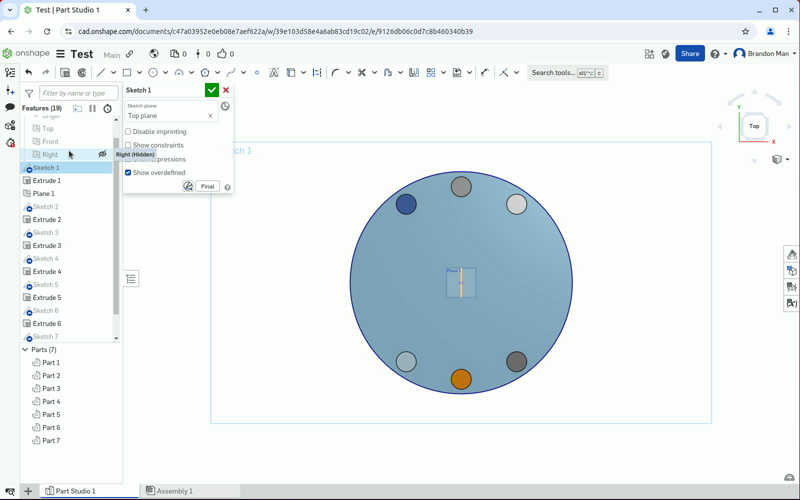
mouse_move(229, 92)
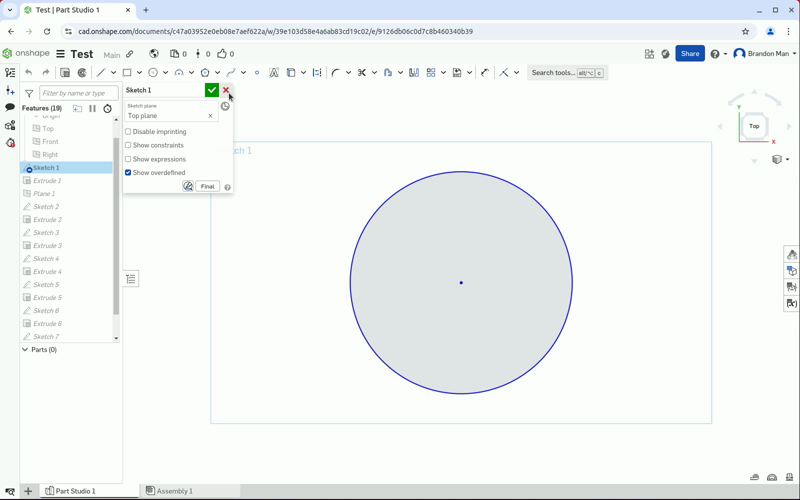
click(229, 92)
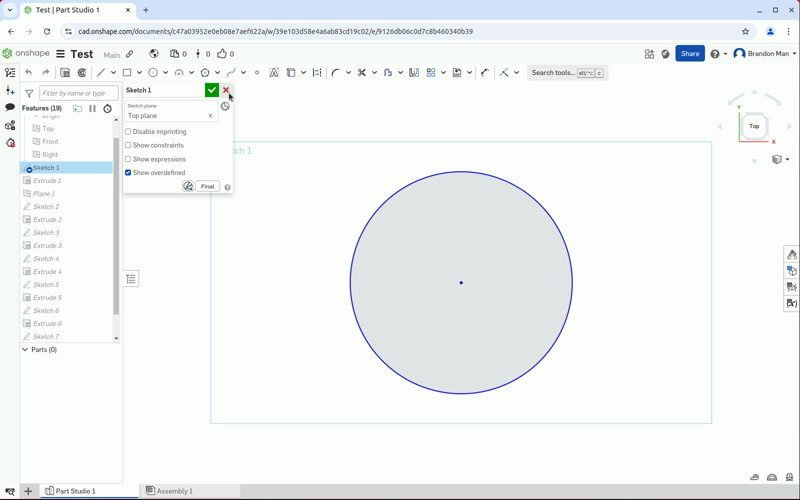
key(shift+s)
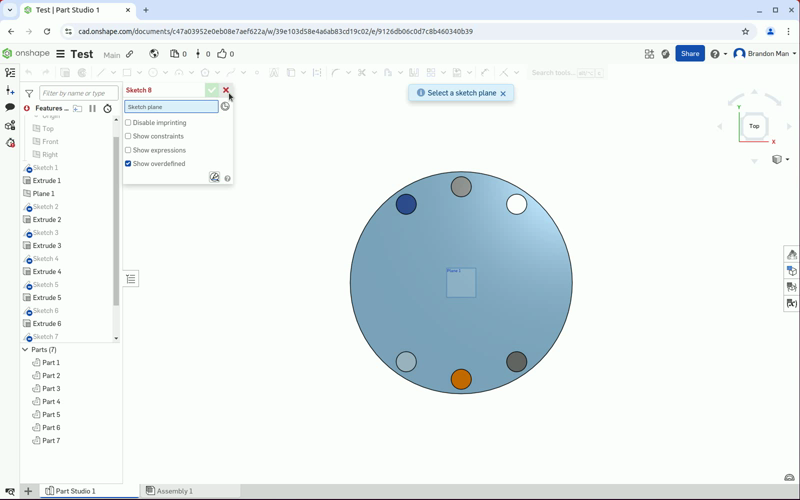
mouse_move(69, 163)
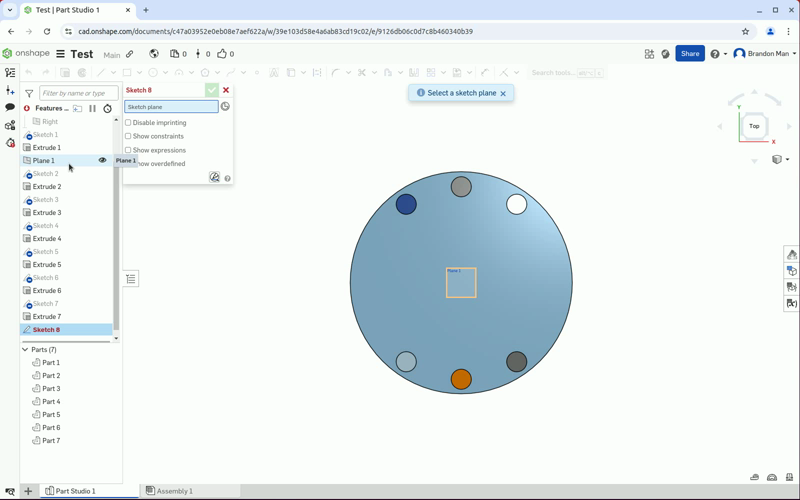
click(69, 163)
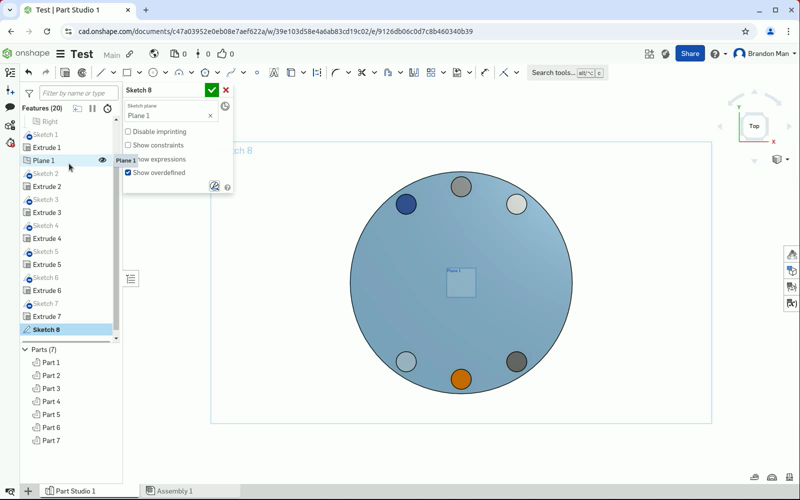
mouse_move(73, 352)
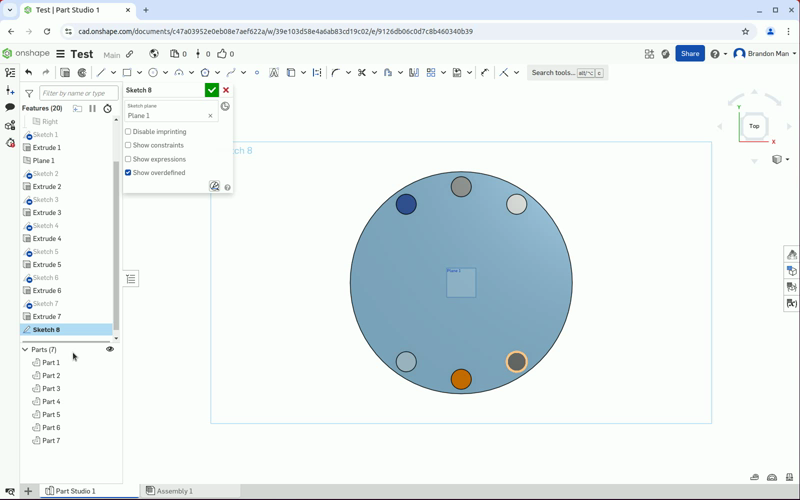
key(y)
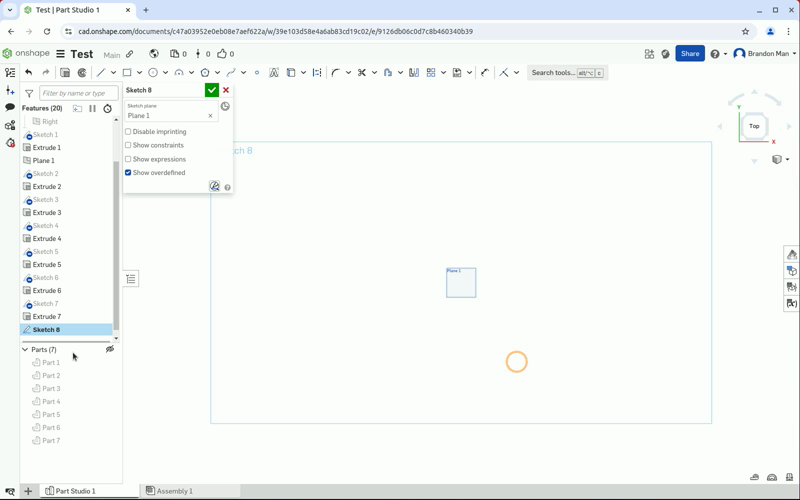
key(c)
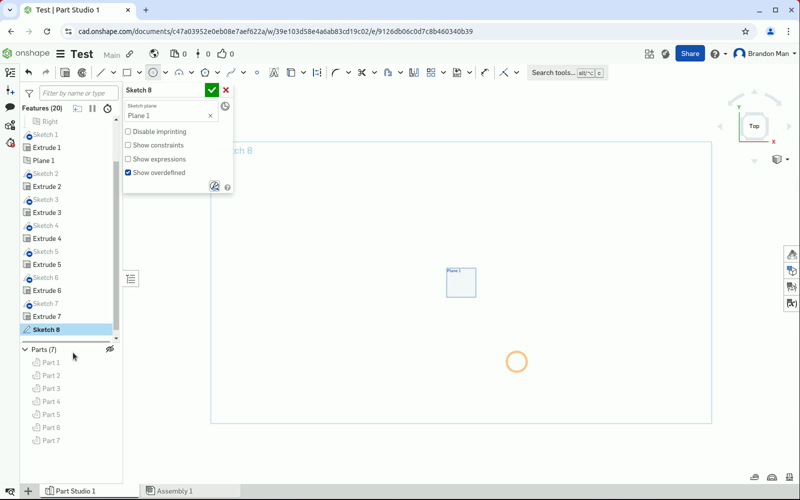
key_down(shift)
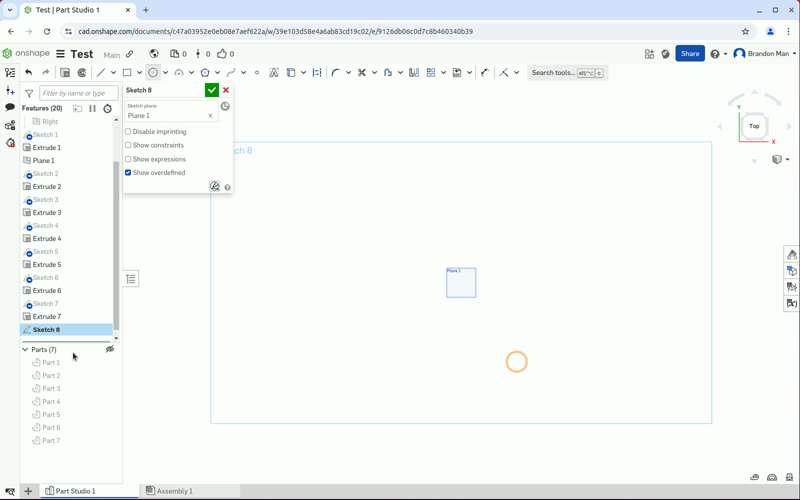
mouse_move(461, 282)
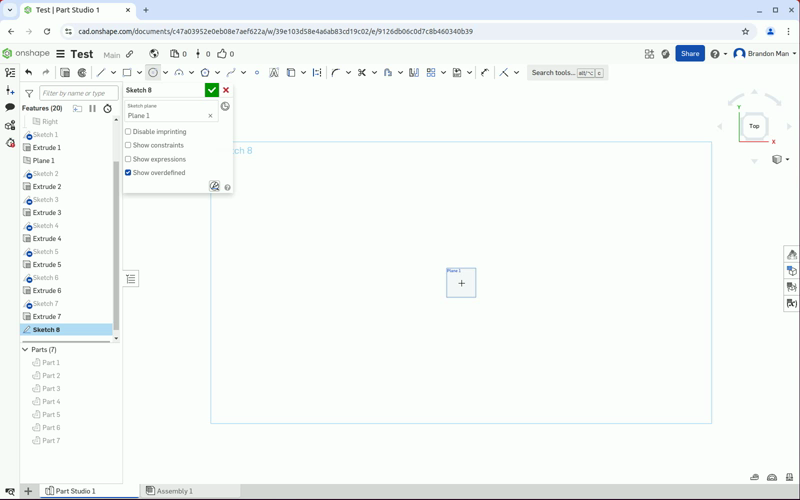
click(461, 282)
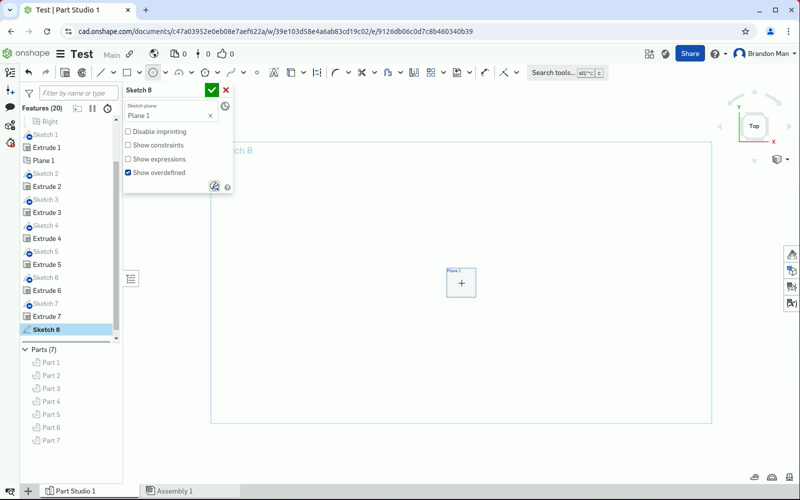
key_up(shift)
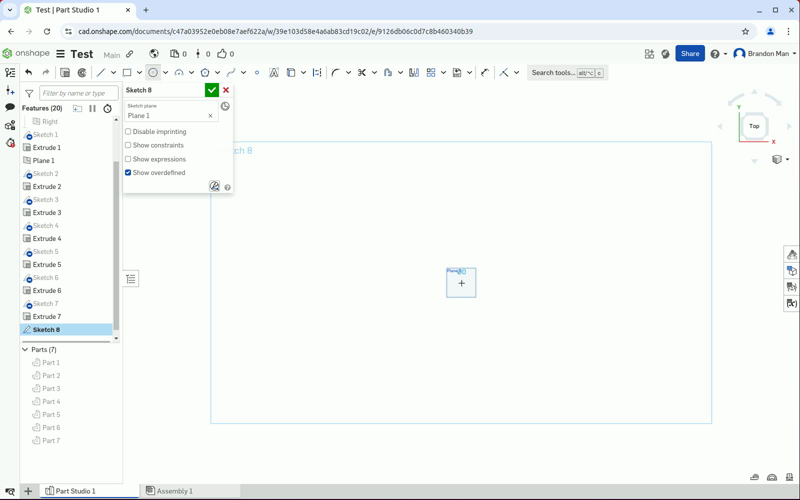
mouse_move(472, 282)
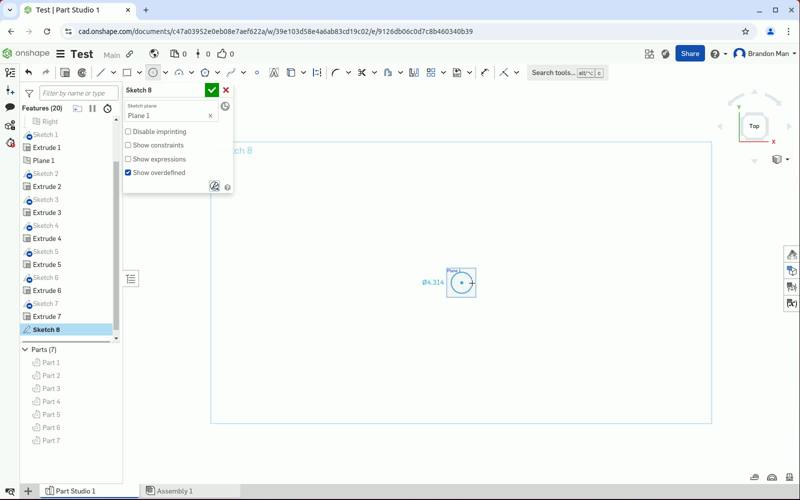
click(472, 282)
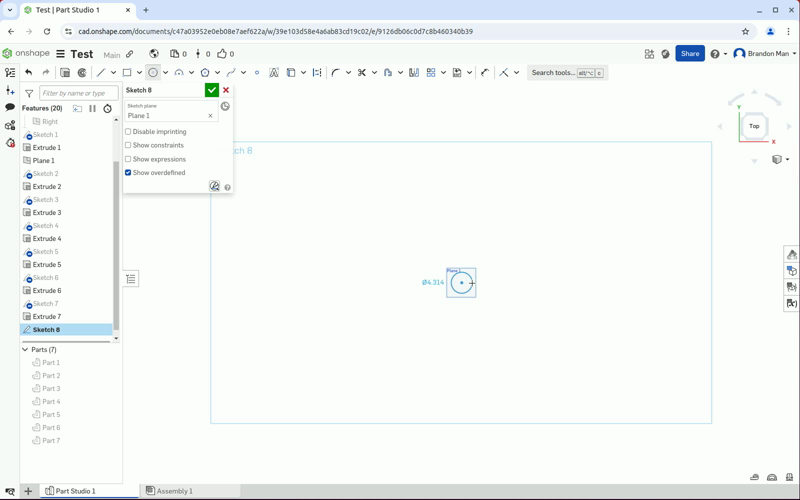
key(esc)
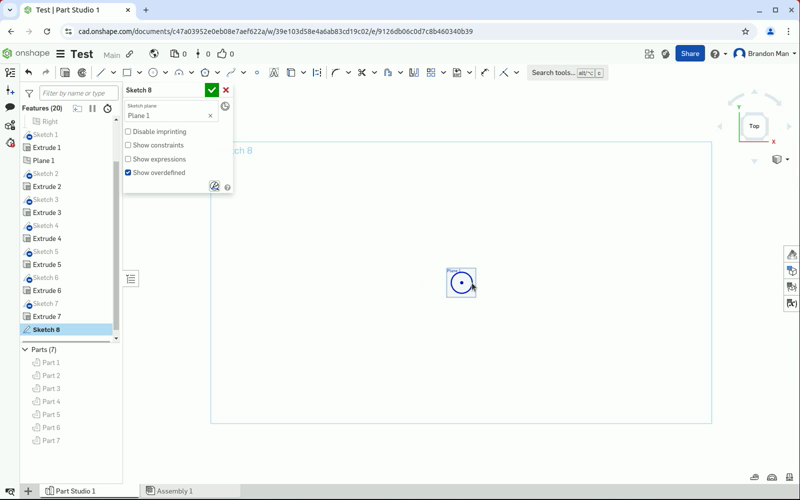
mouse_move(454, 289)
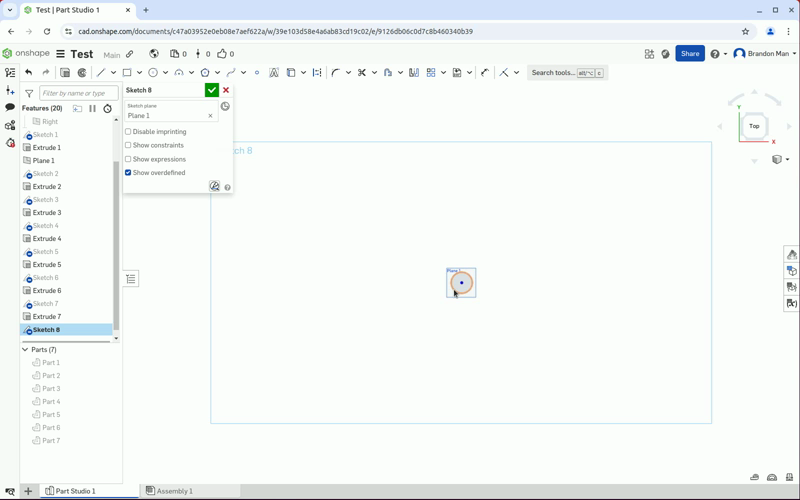
scroll(6)
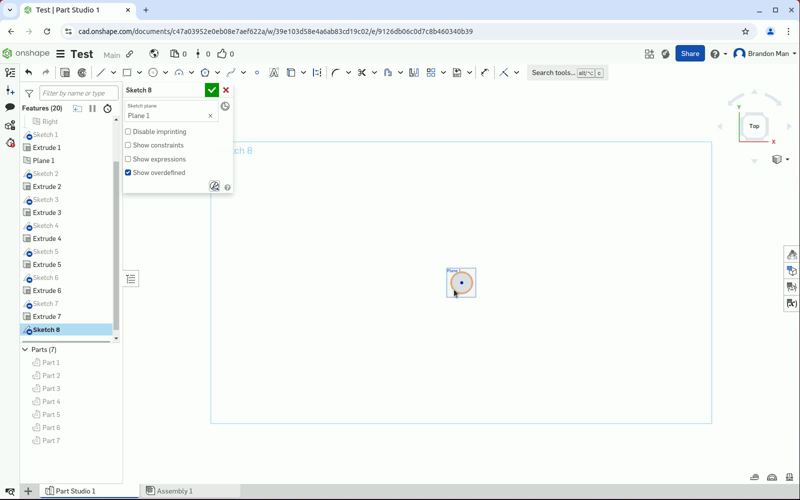
scroll(6)
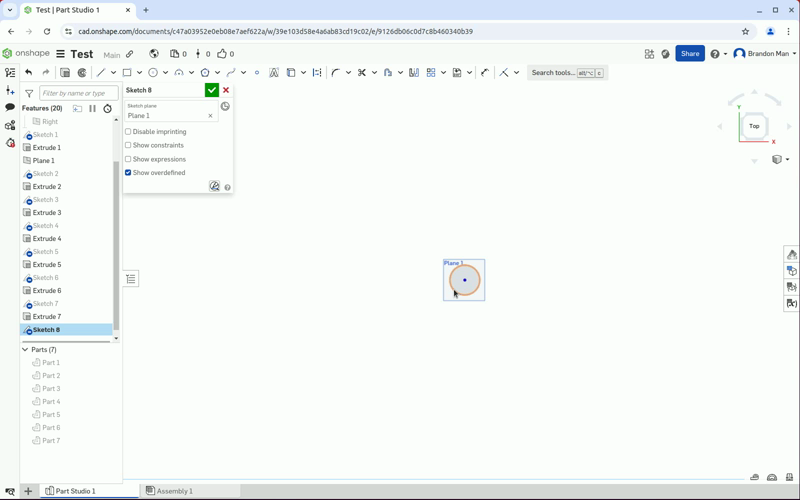
scroll(6)
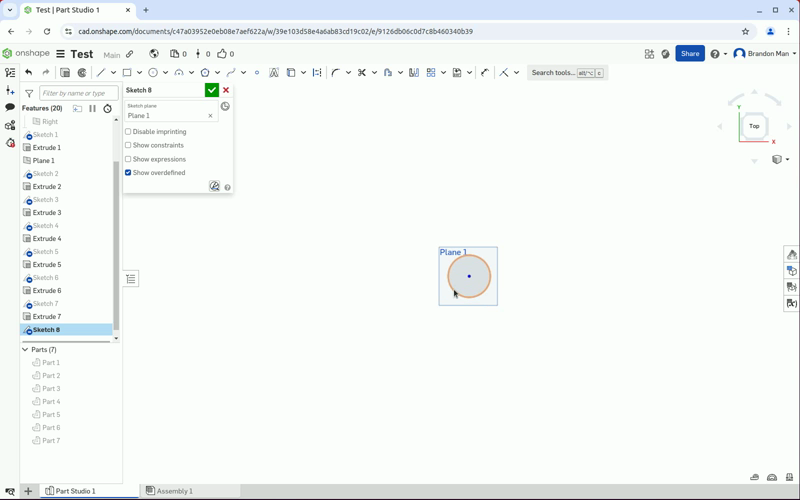
scroll(6)
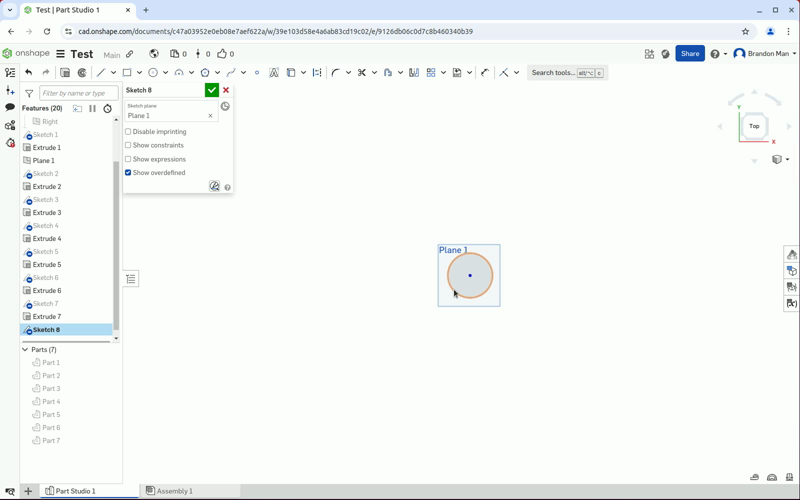
scroll(6)
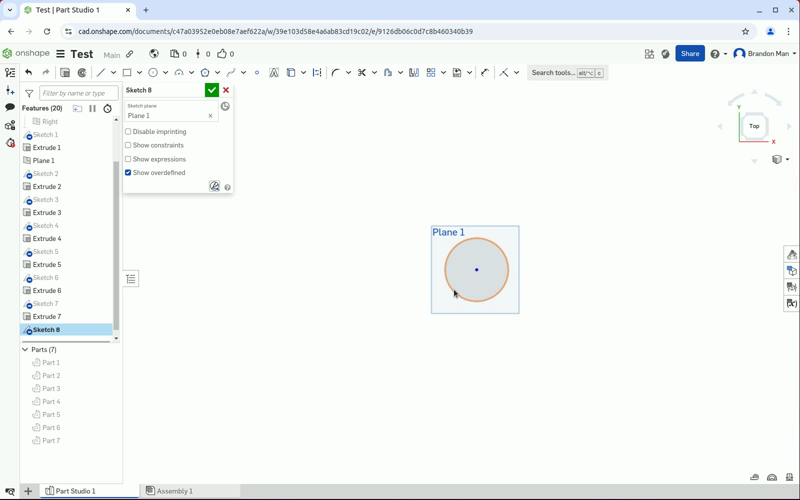
scroll(6)
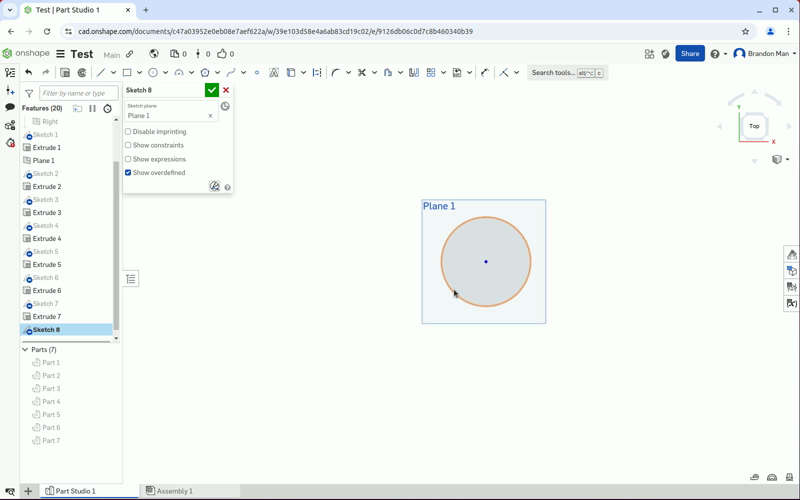
scroll(6)
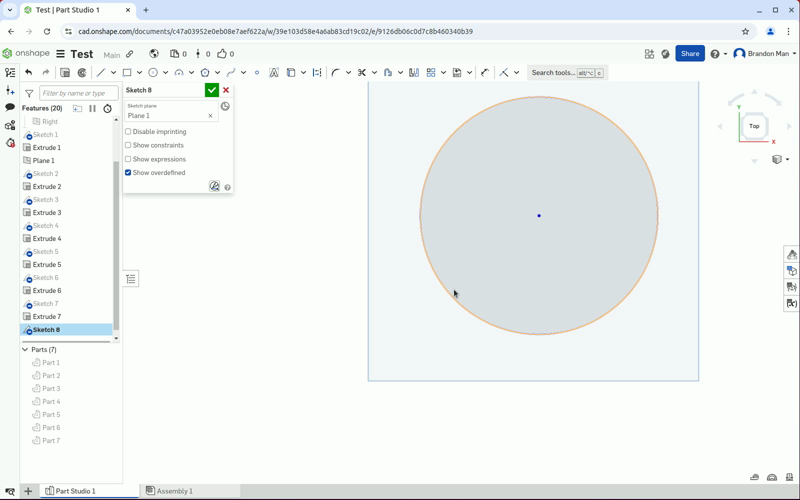
click(454, 289)
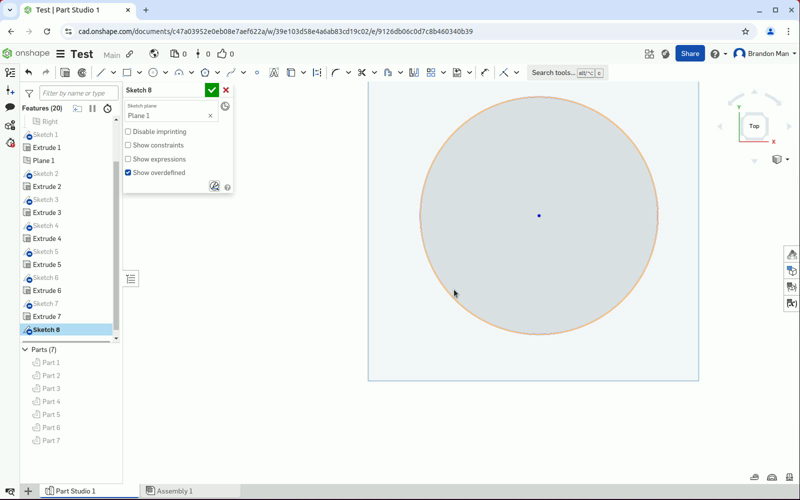
scroll(-6)
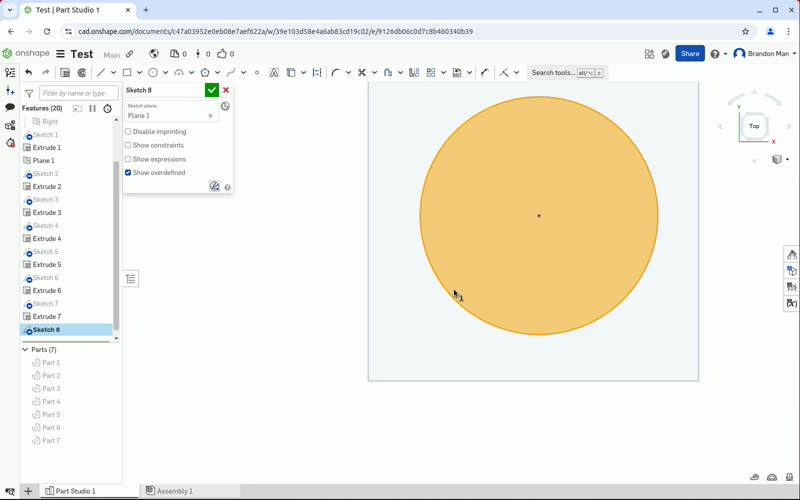
scroll(-6)
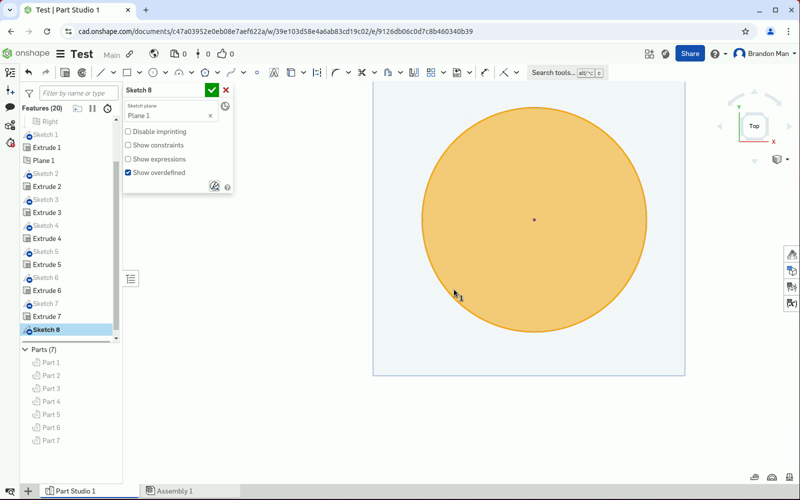
scroll(-6)
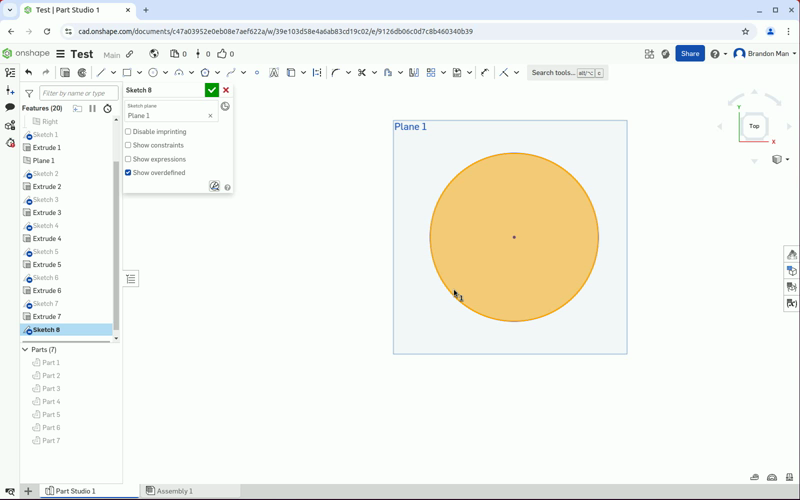
scroll(-6)
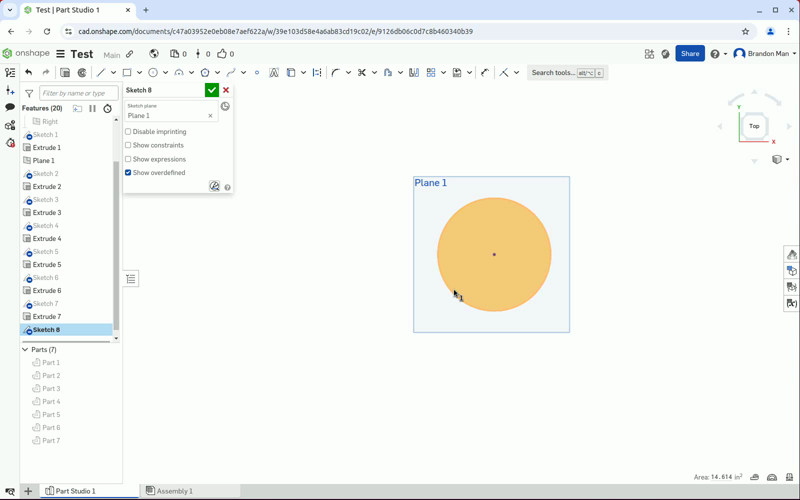
scroll(-6)
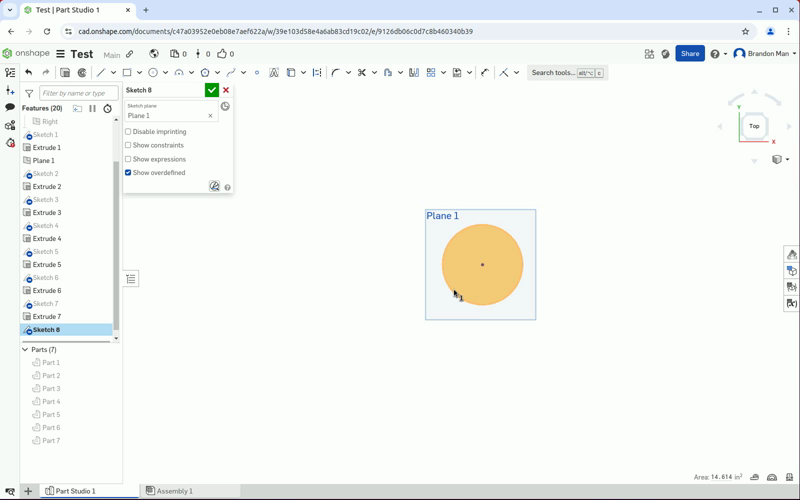
scroll(-6)
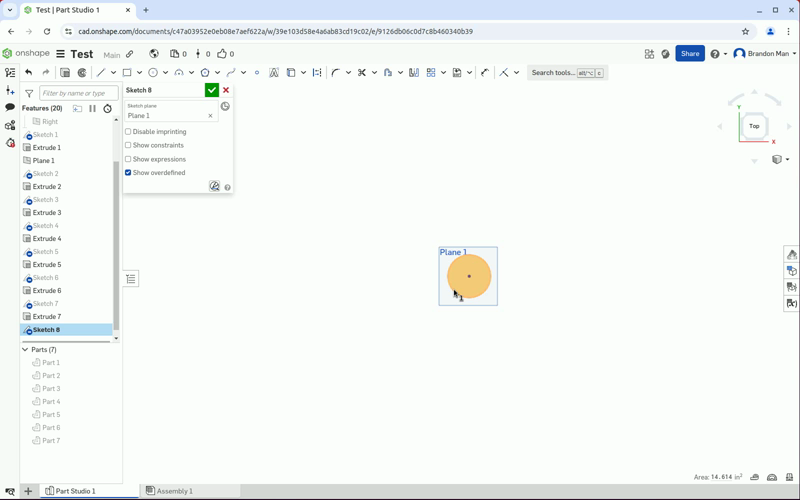
scroll(-6)
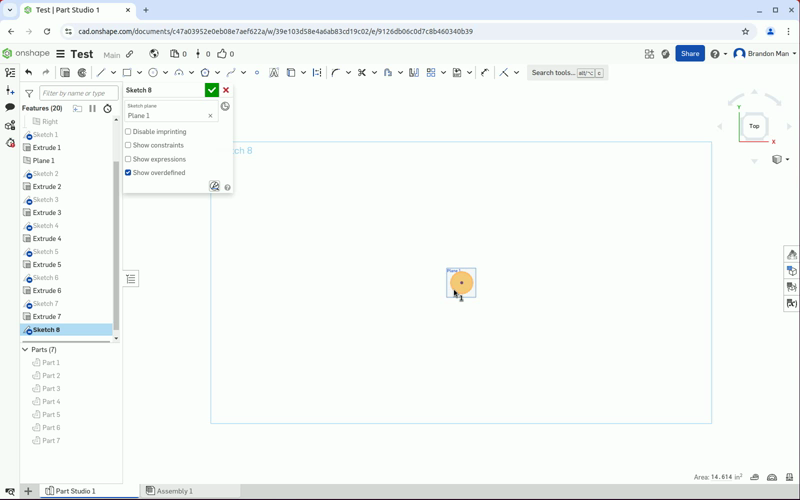
mouse_move(73, 352)
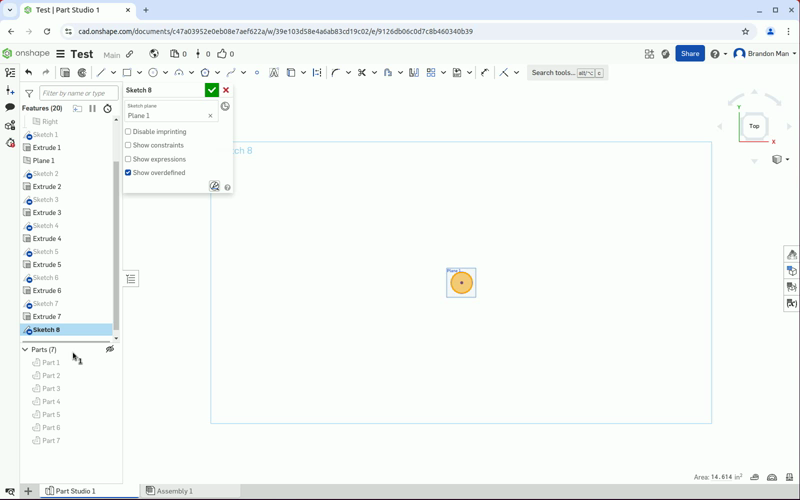
key(shift+y)
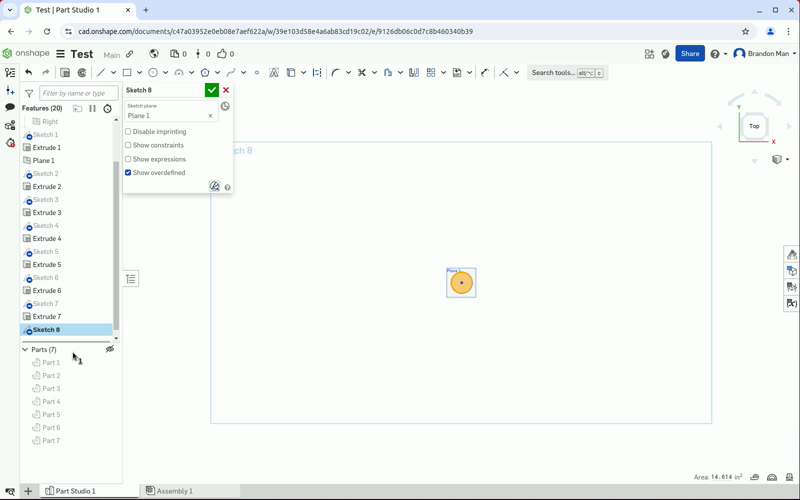
key(shift+e)
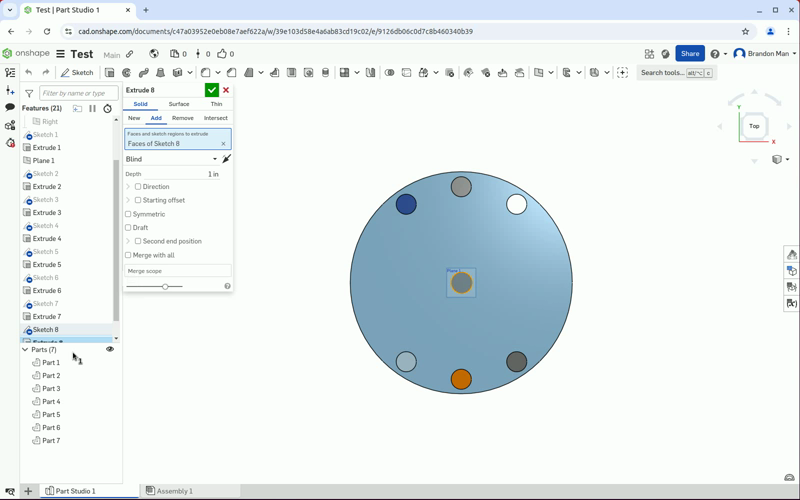
mouse_move(143, 106)
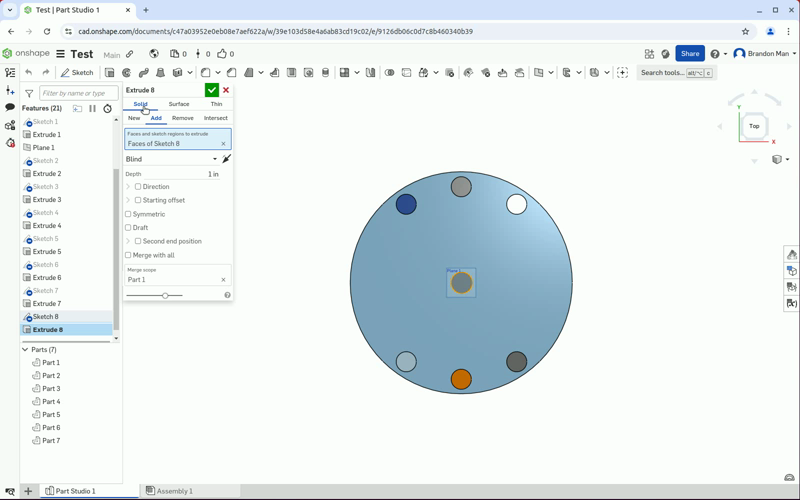
click(143, 106)
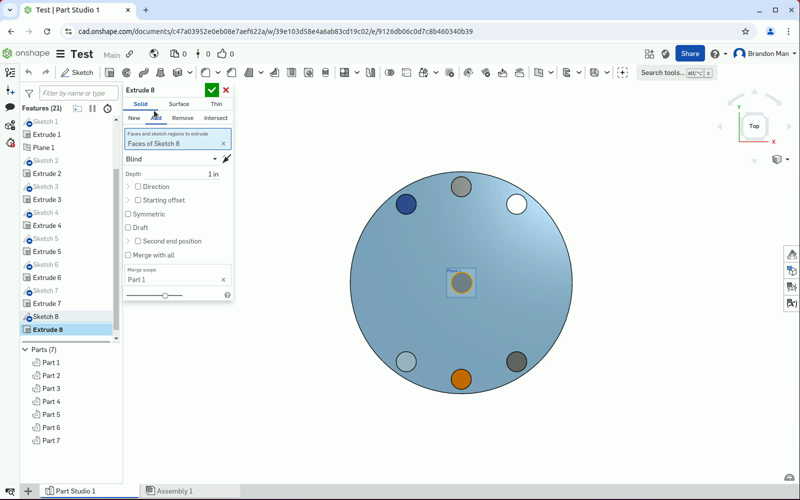
mouse_move(186, 120)
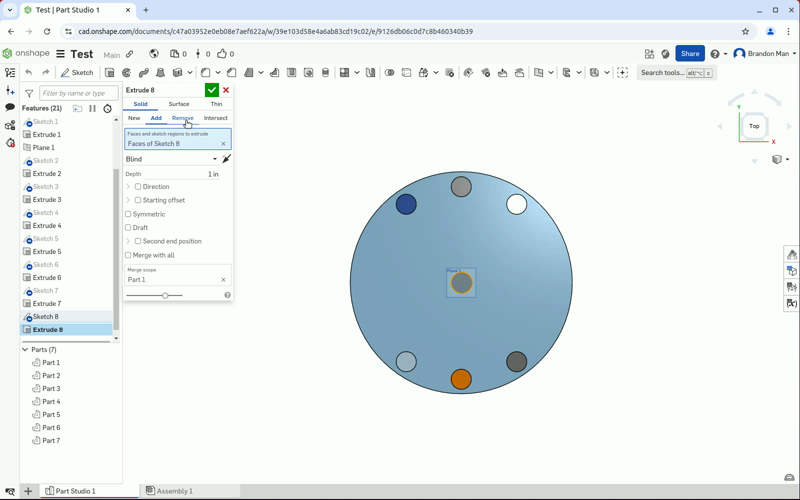
click(186, 120)
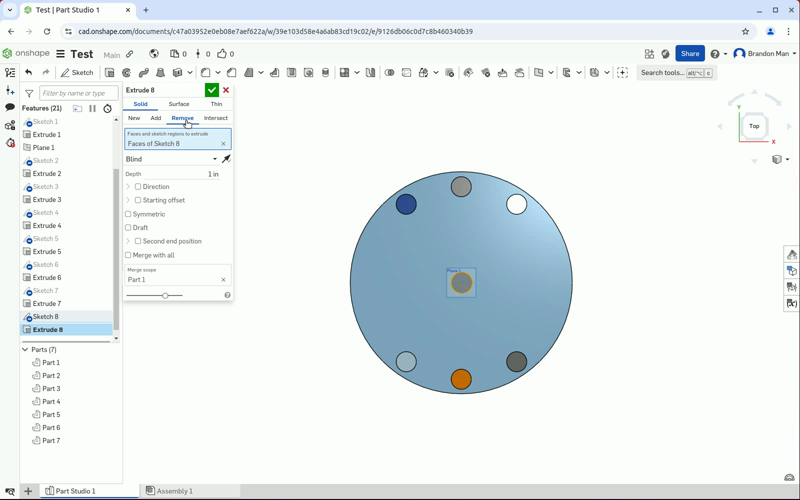
key(tab, 4)
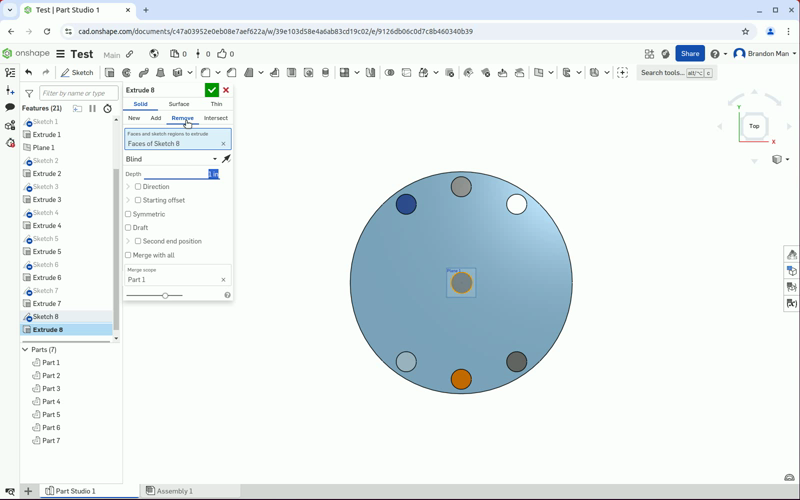
text(7.703)
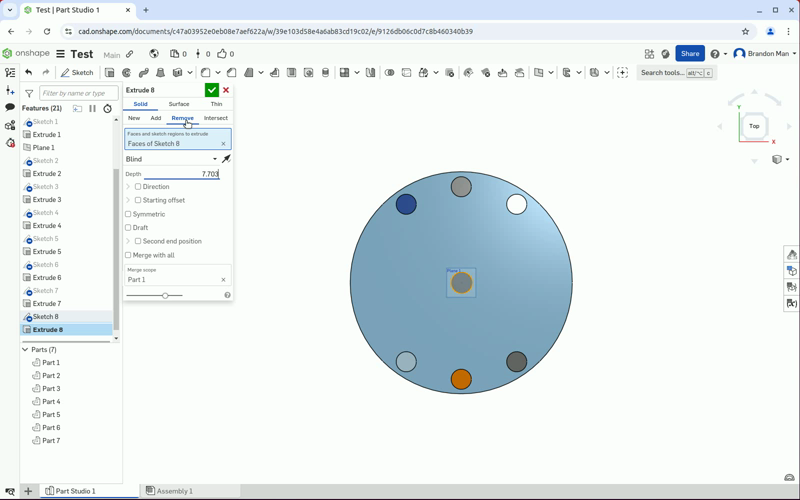
key(tab, 6)
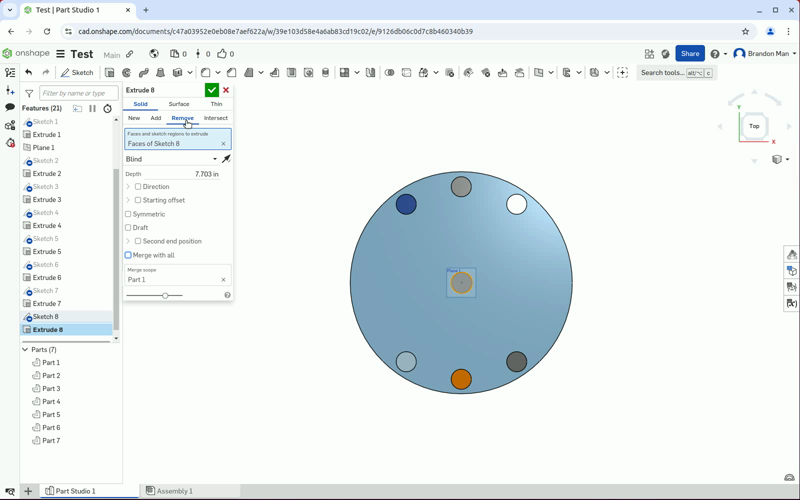
key(space)
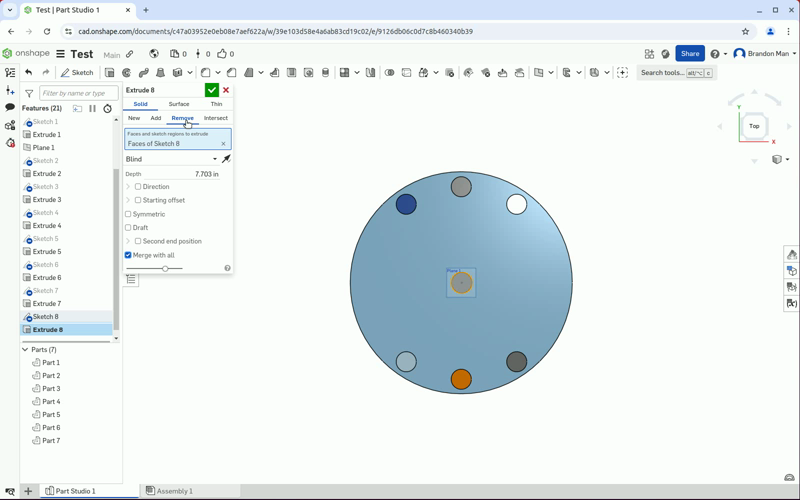
key(enter)
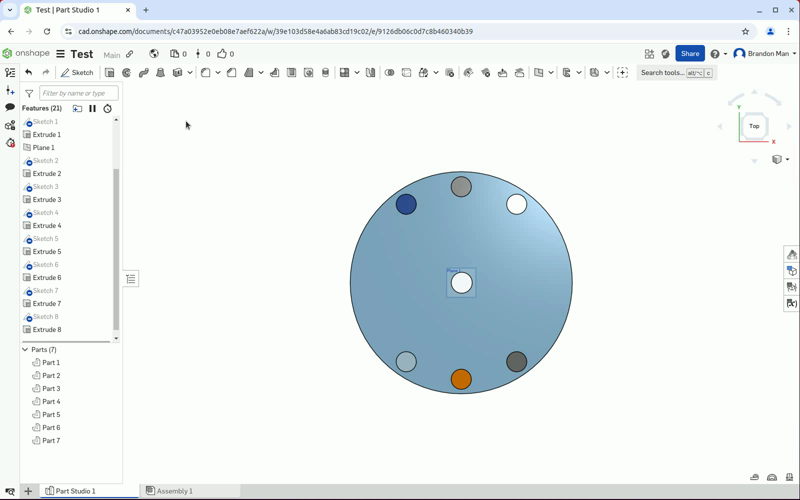
key(shift+h)
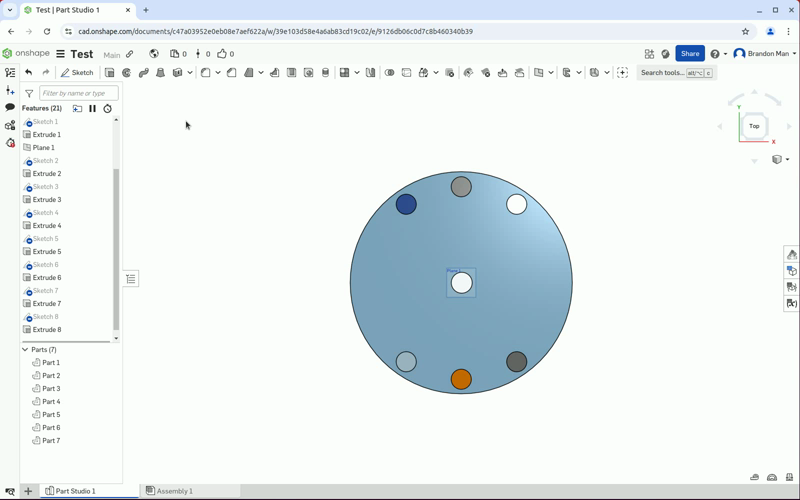
key(shift+h)
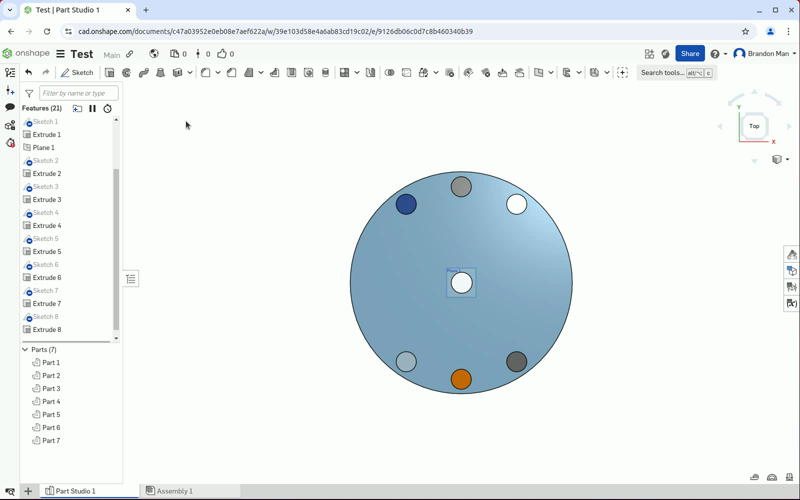
key(shift+7)
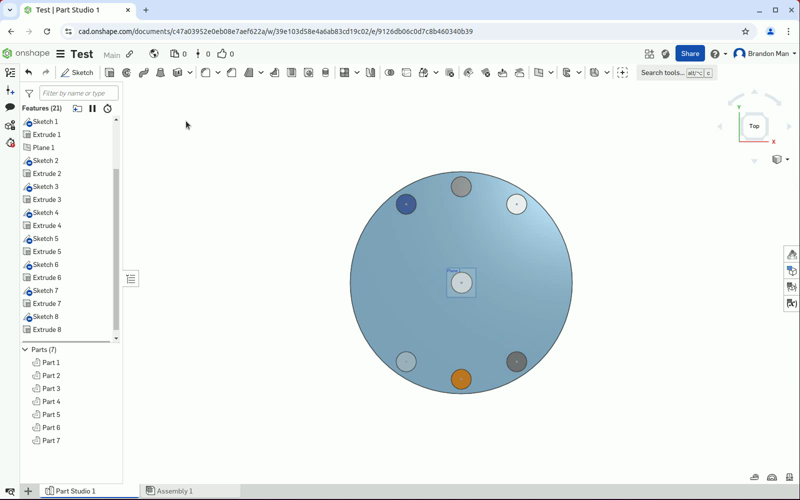
key(up, 3)
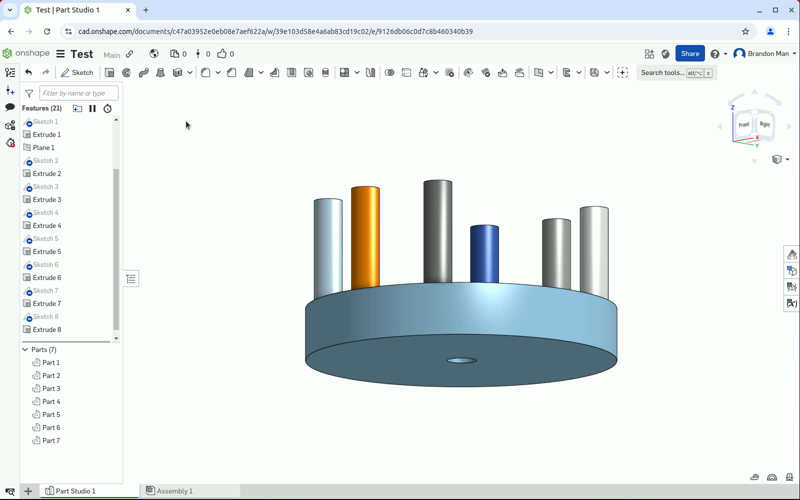
key(left, 3)
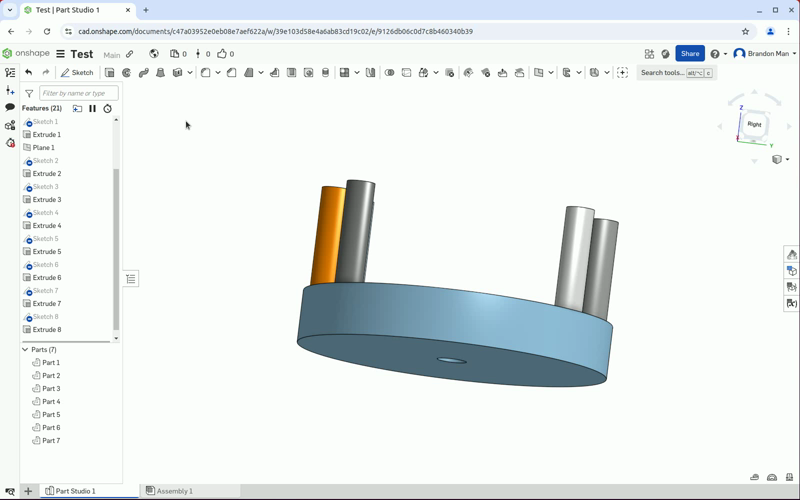
key(right, 3)
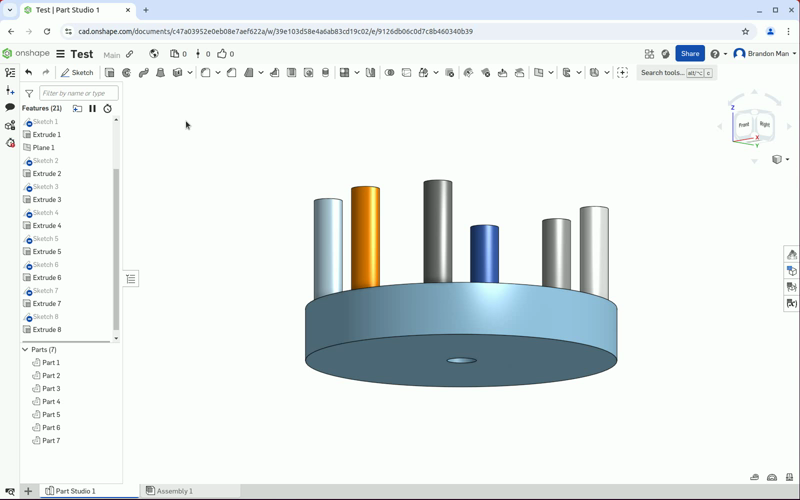
key(down, 3)
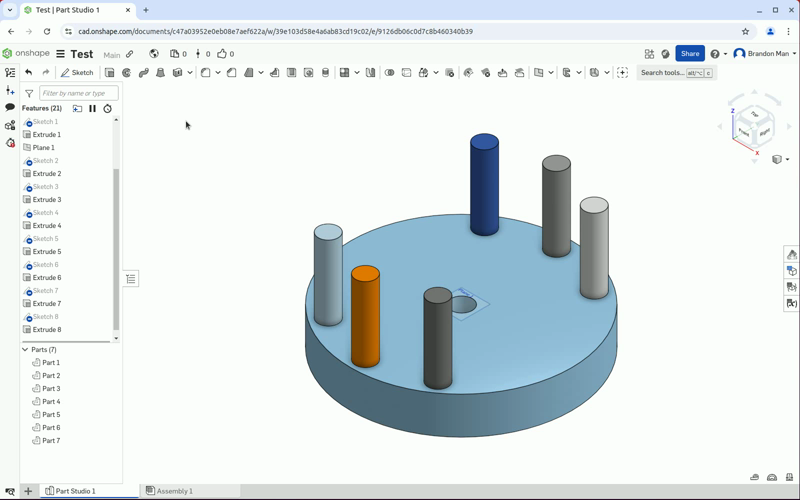
mouse_move(69, 124)
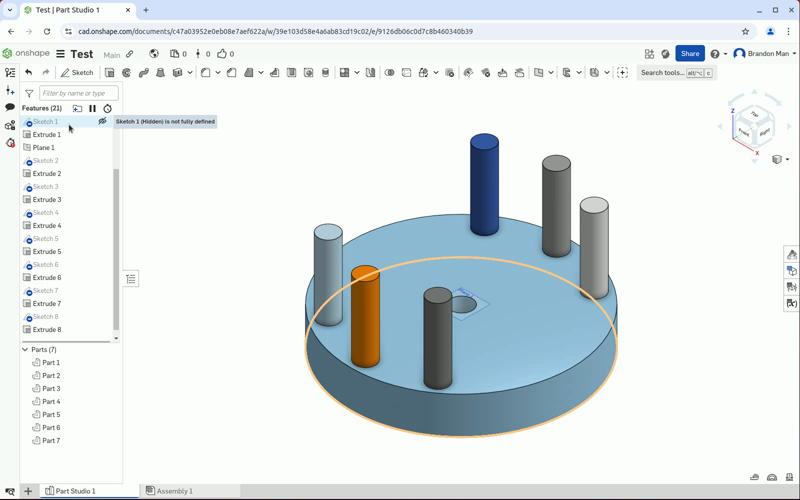
click(69, 124)